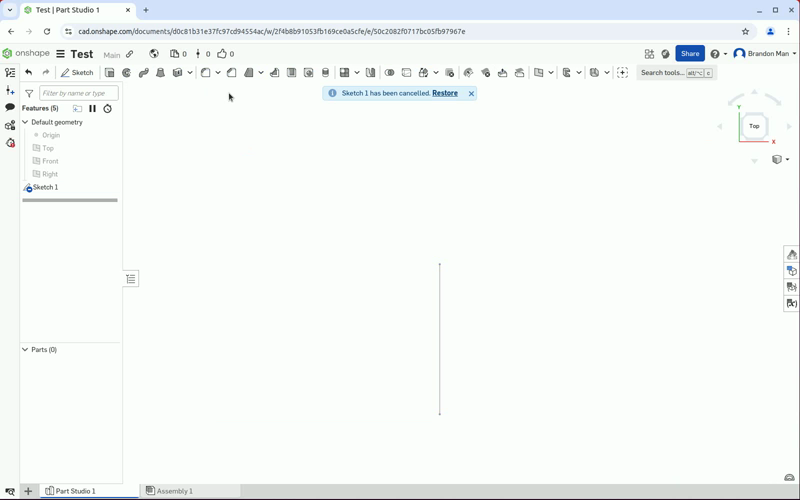
key(shift+h)
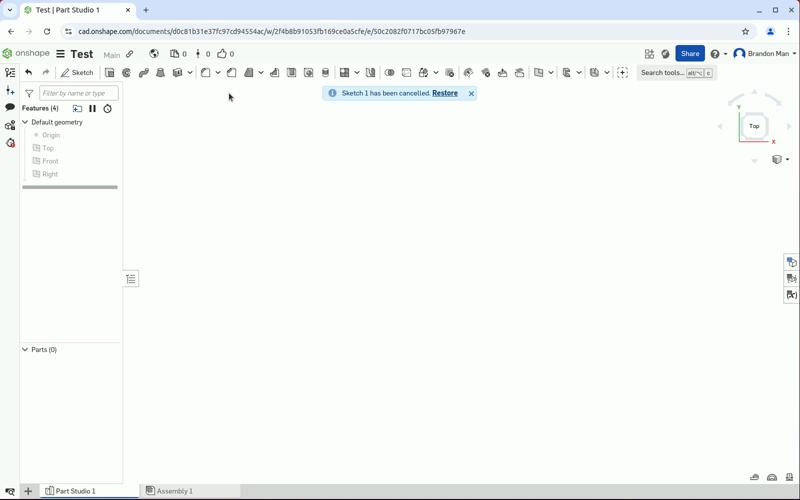
mouse_move(73, 352)
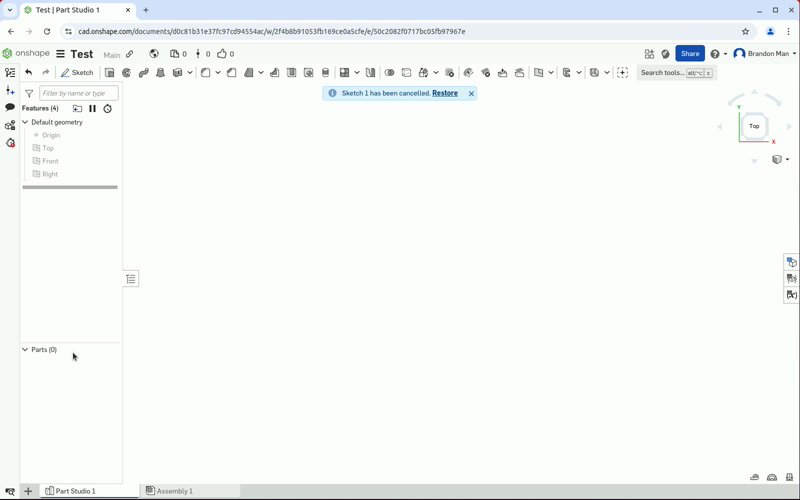
key(y)
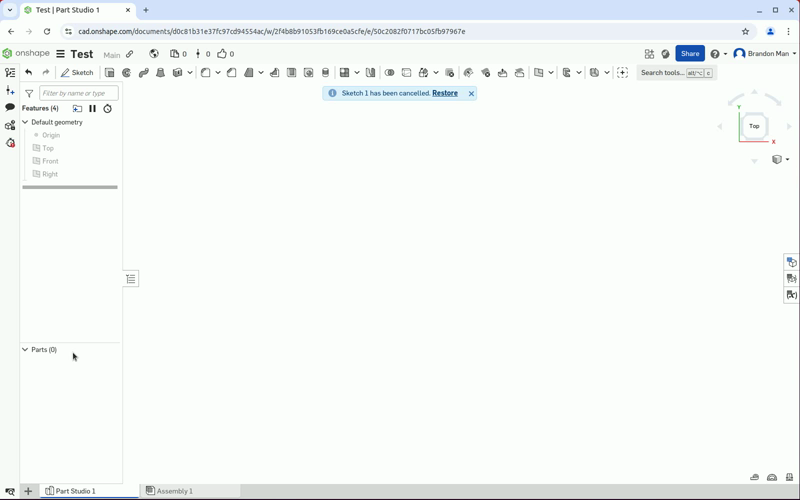
key(shift+p)
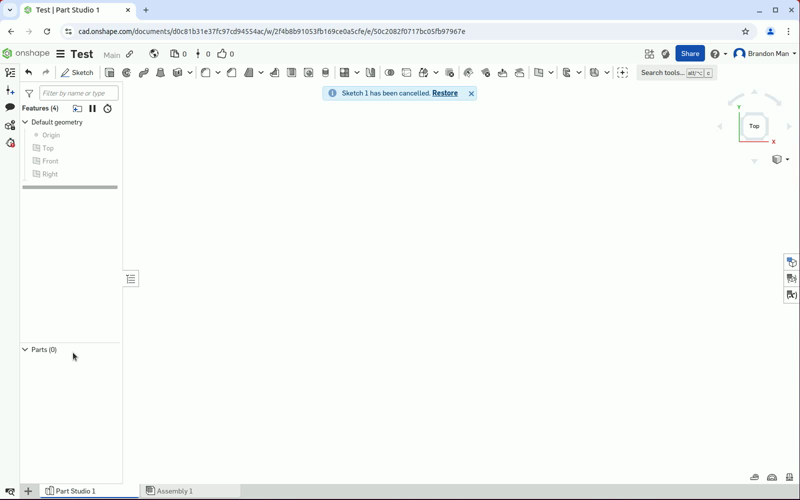
key(space)
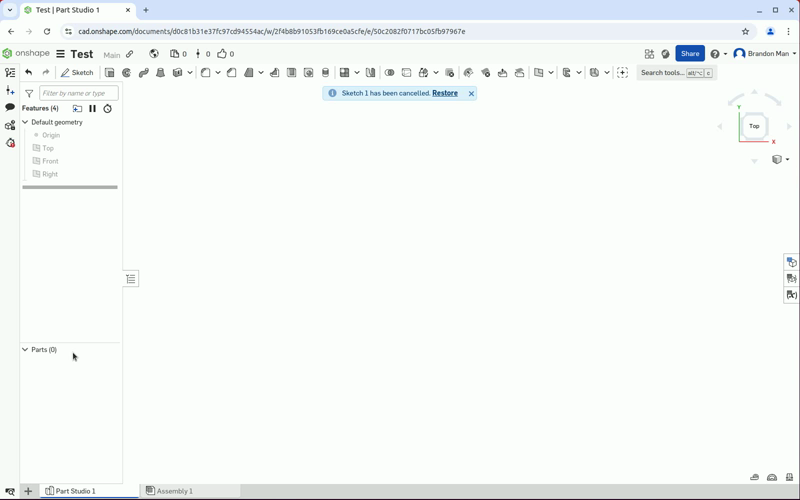
key_down(shift)
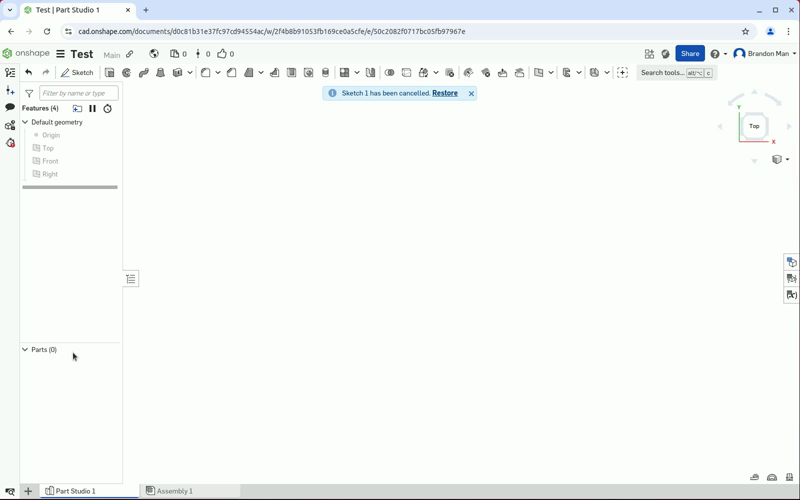
key(up)
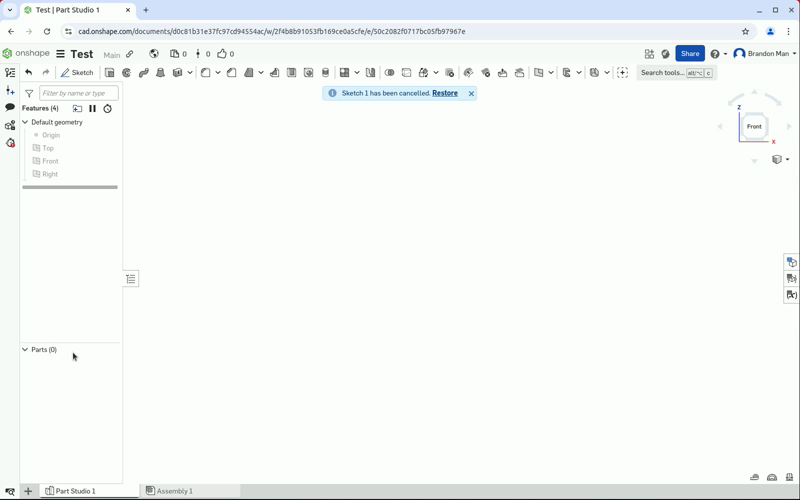
key_up(shift)
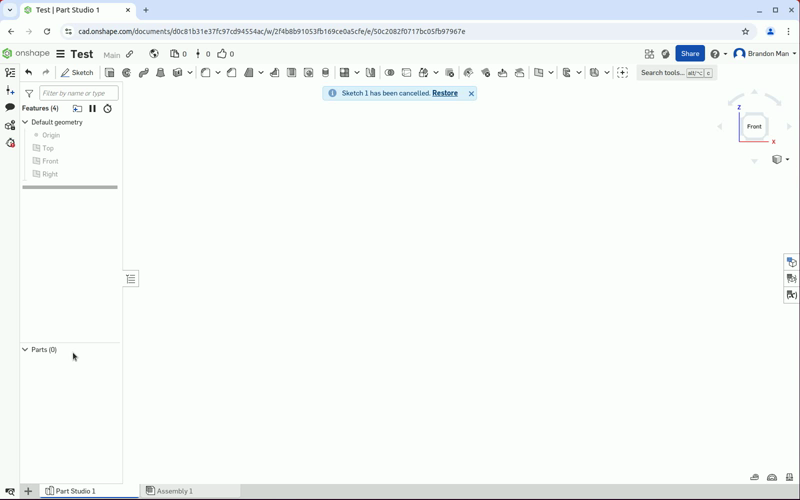
mouse_move(73, 352)
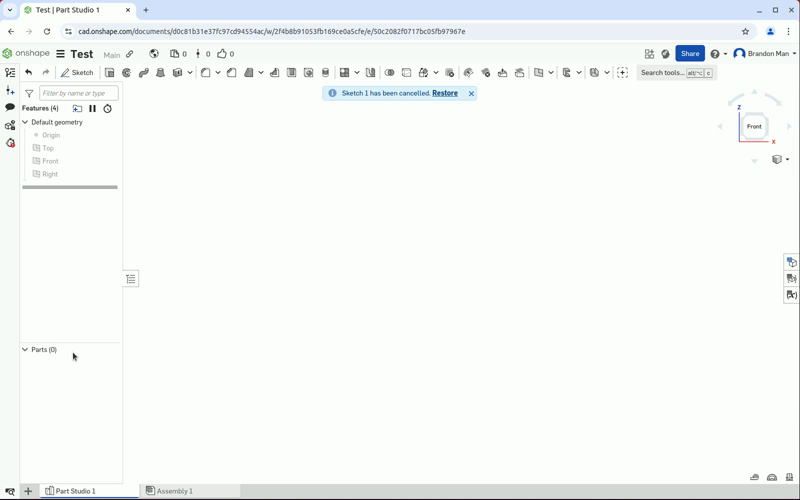
key(shift+y)
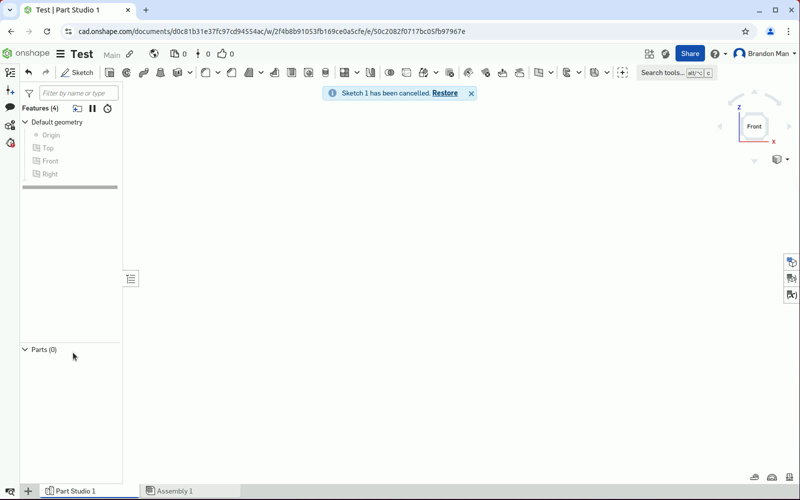
key(shift+s)
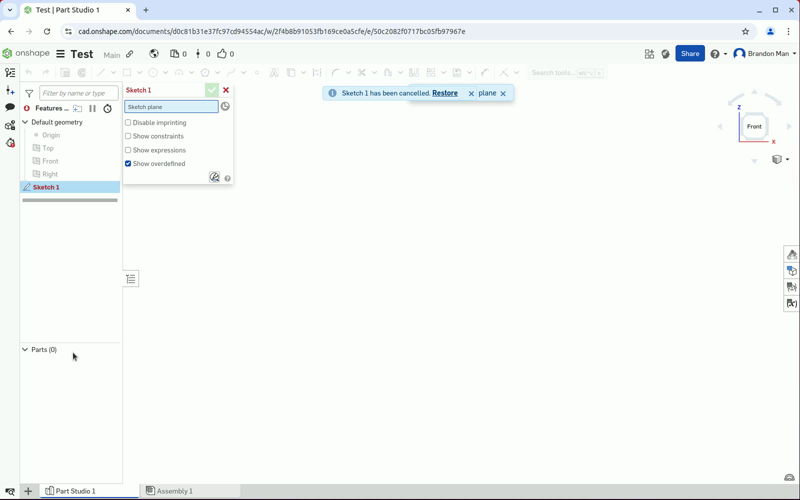
mouse_move(73, 163)
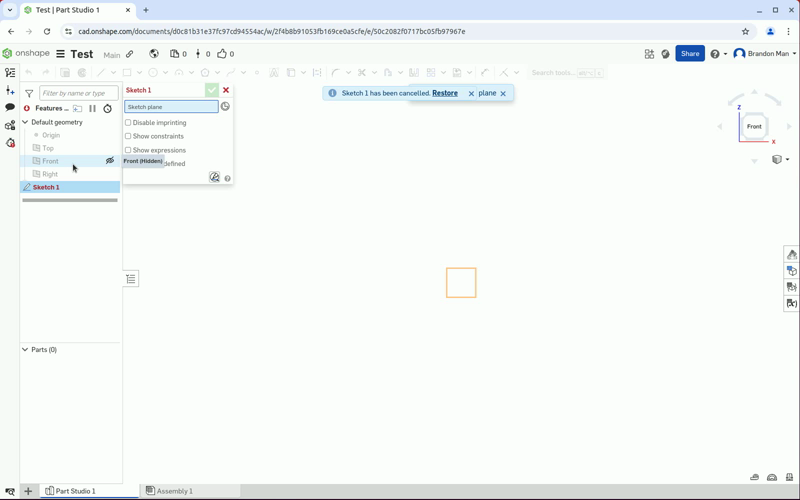
click(73, 163)
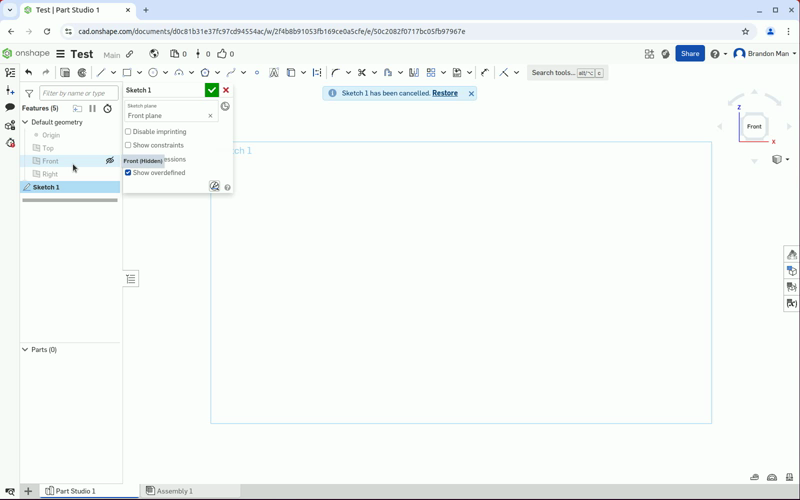
mouse_move(73, 352)
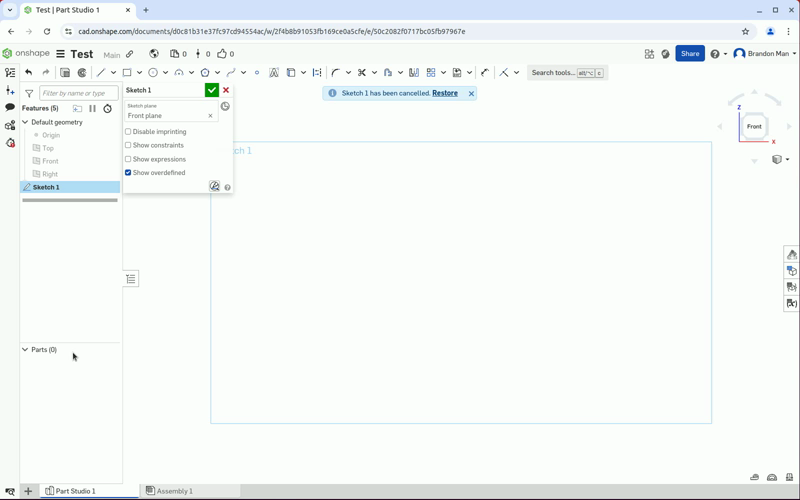
key(y)
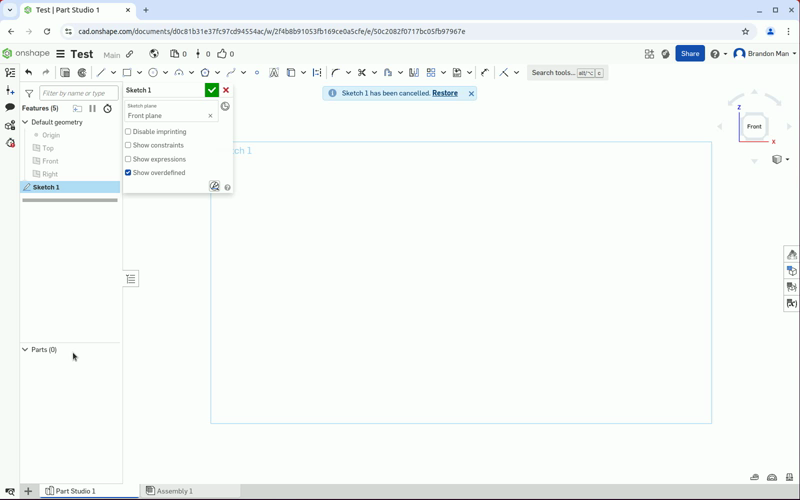
key(c)
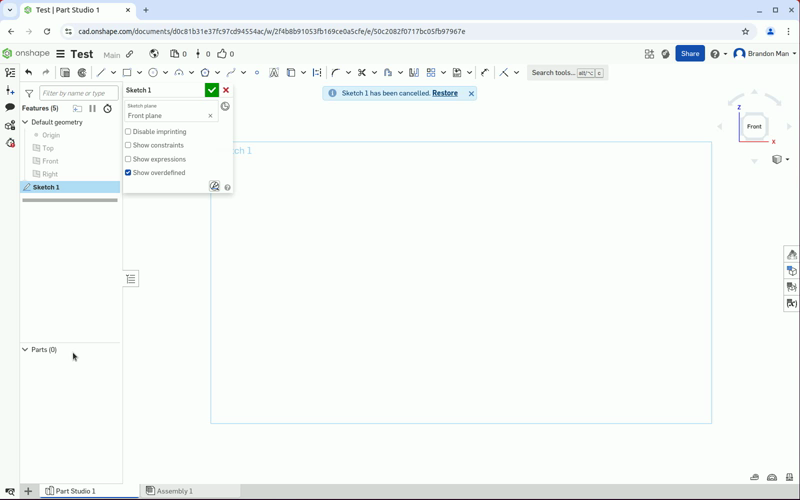
key_down(shift)
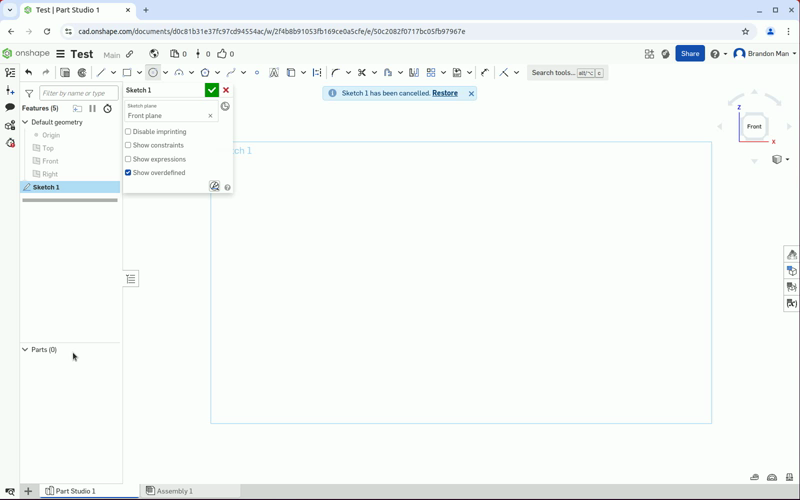
mouse_move(461, 178)
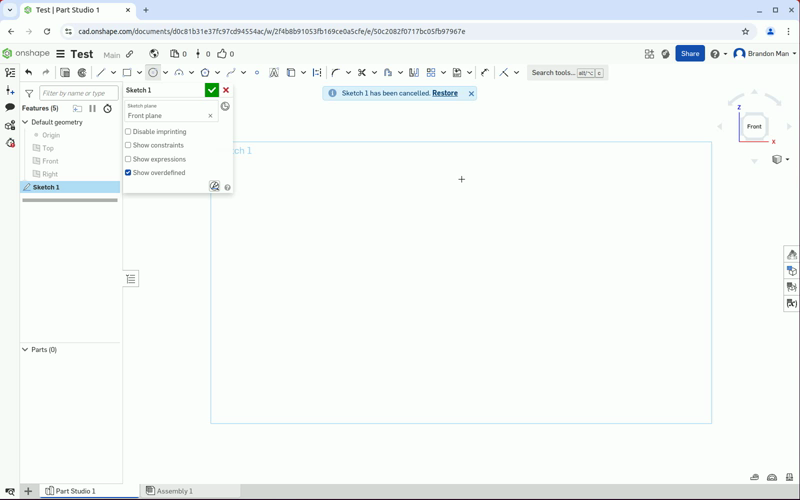
click(461, 178)
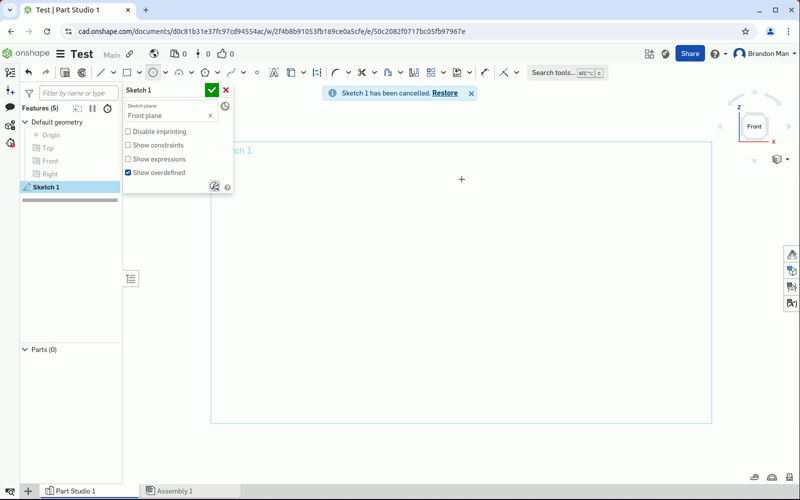
key_up(shift)
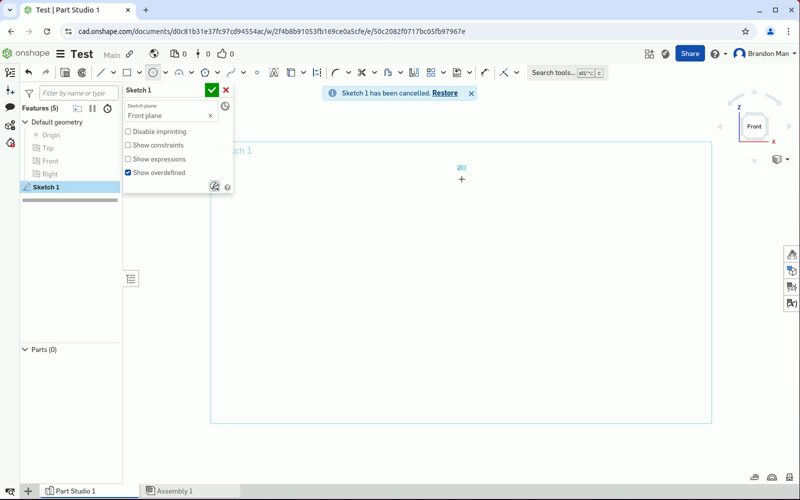
mouse_move(471, 178)
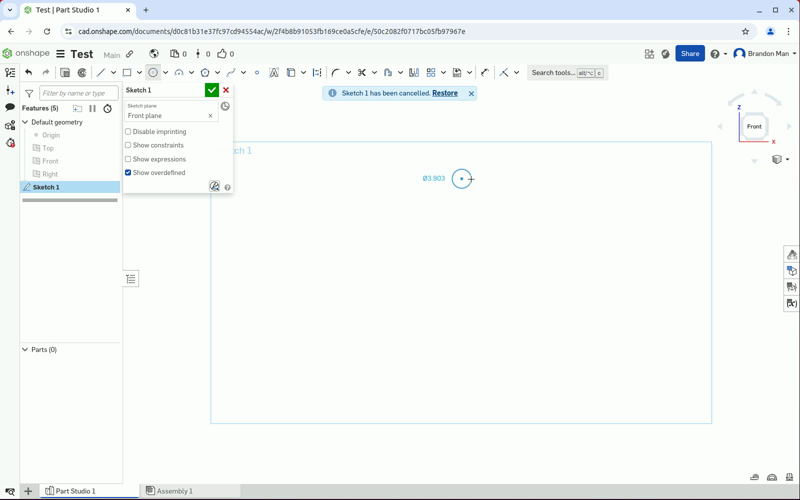
click(471, 178)
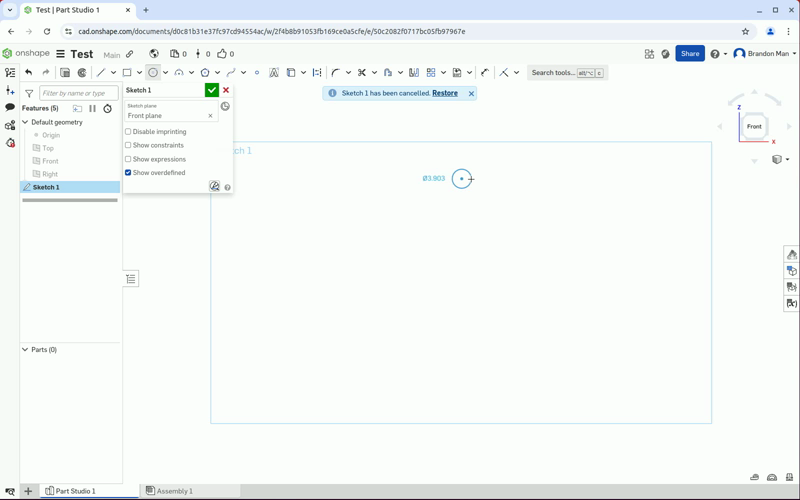
key(esc)
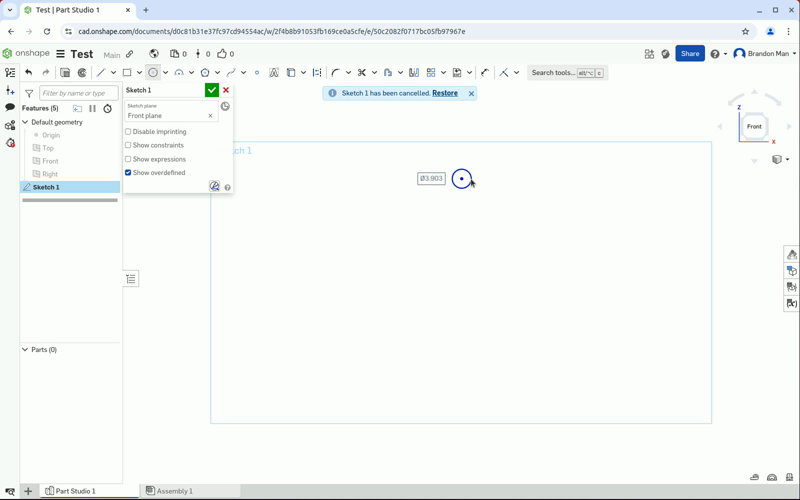
key(c)
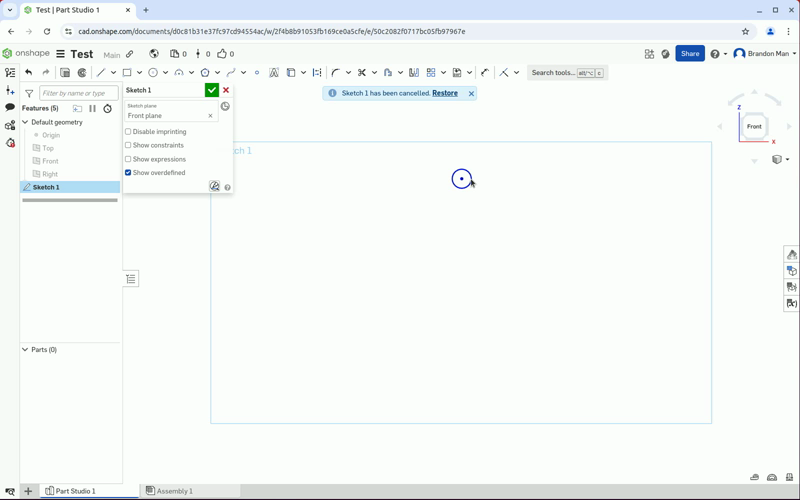
key_down(shift)
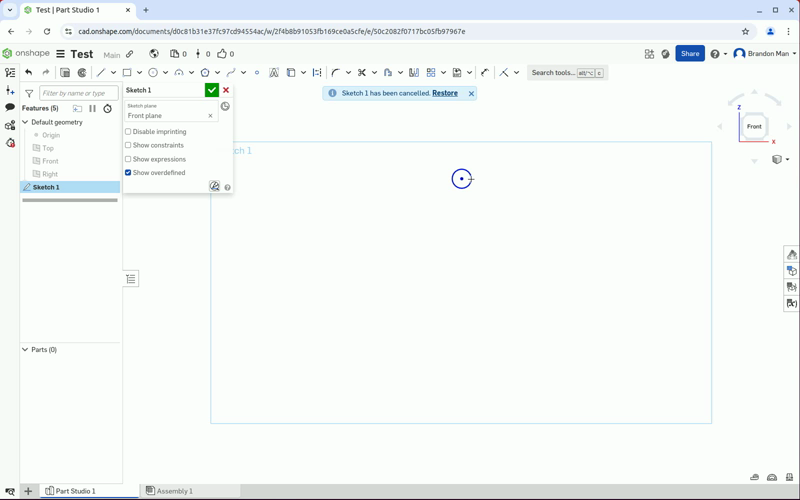
mouse_move(461, 178)
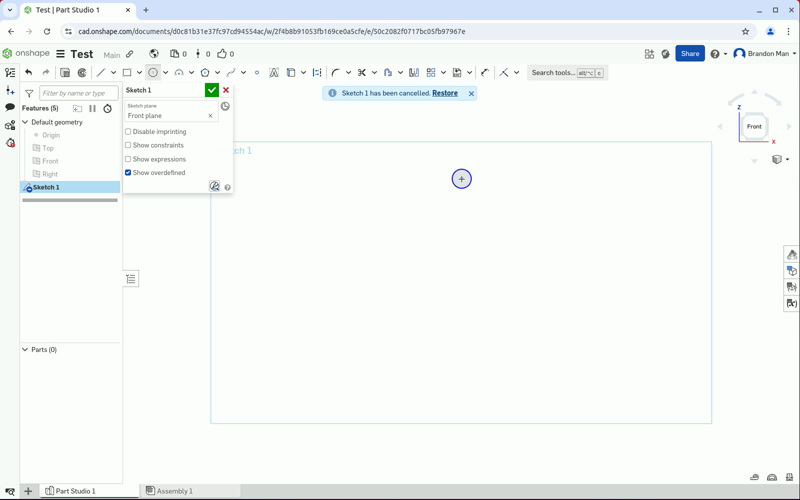
click(461, 178)
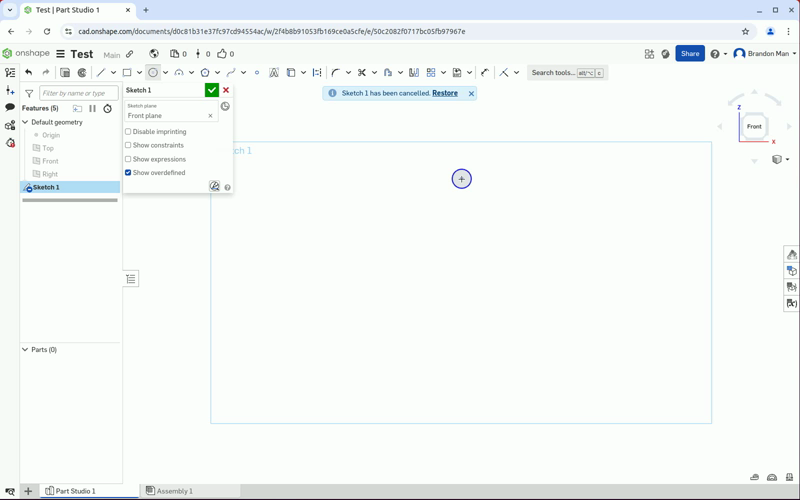
key_up(shift)
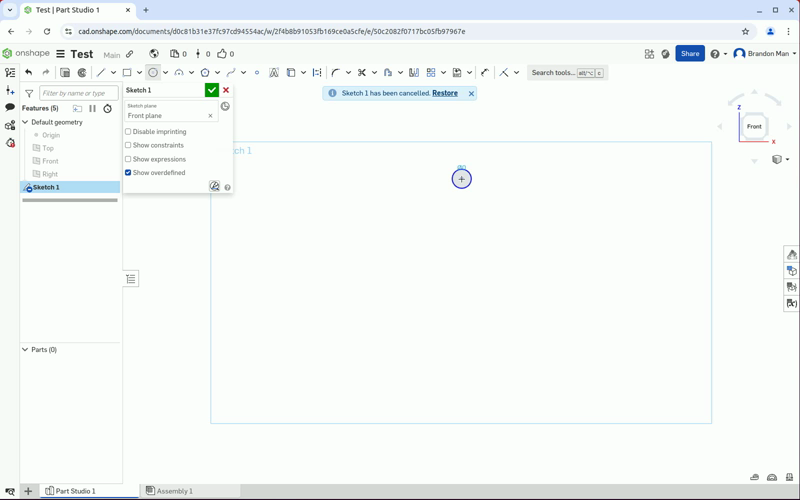
mouse_move(464, 178)
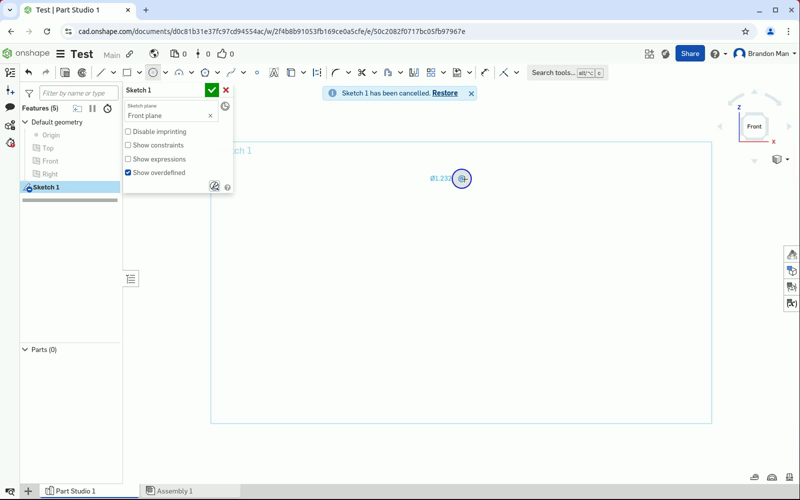
scroll(6)
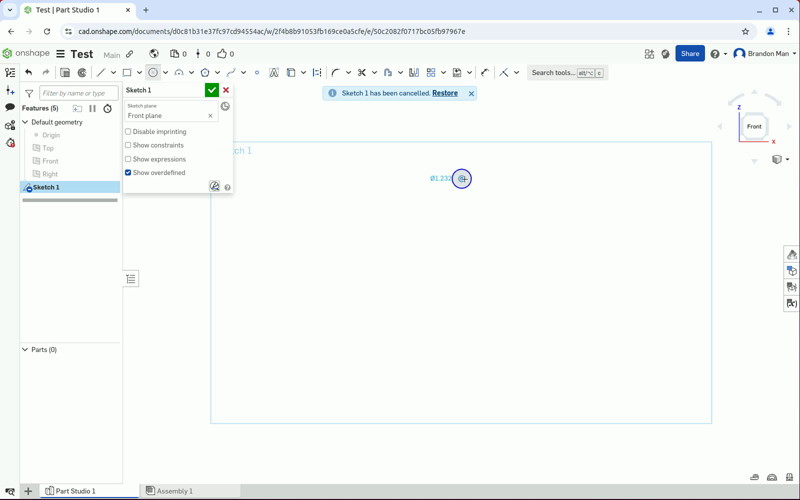
scroll(6)
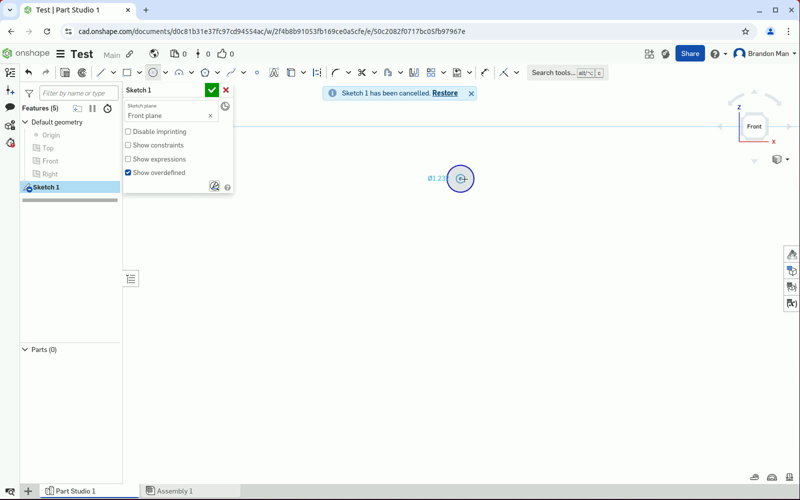
scroll(6)
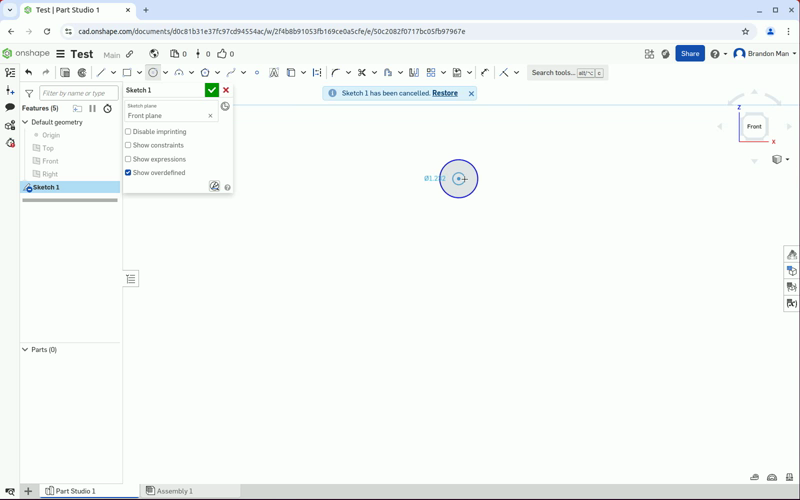
scroll(6)
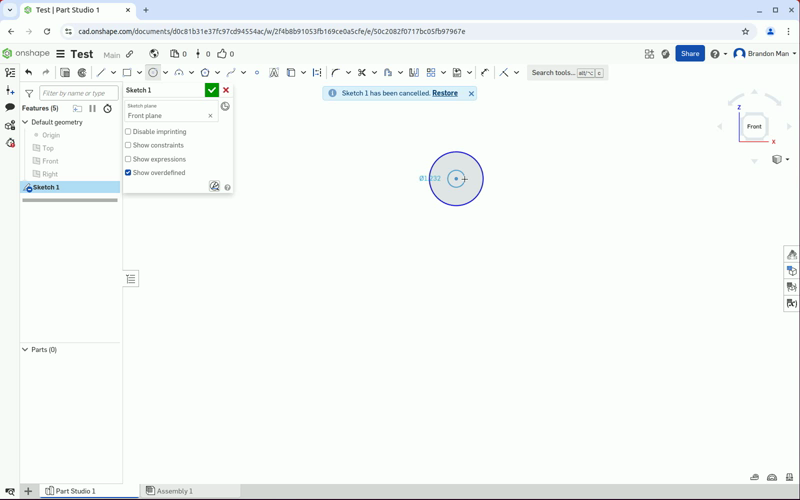
scroll(6)
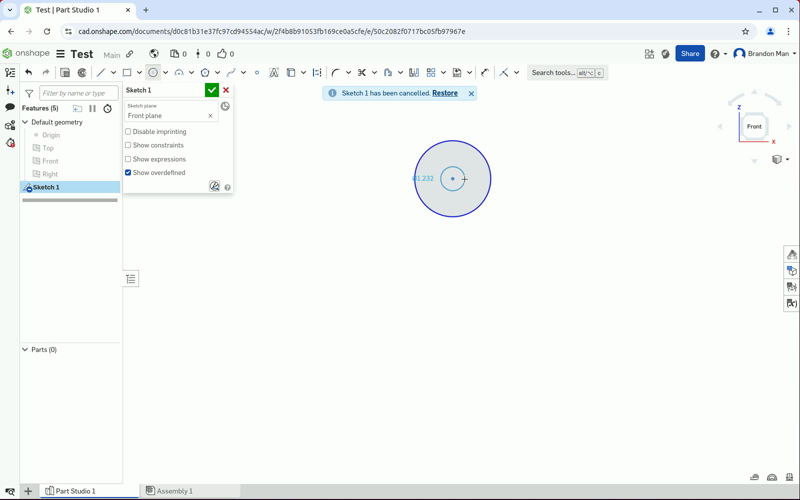
scroll(6)
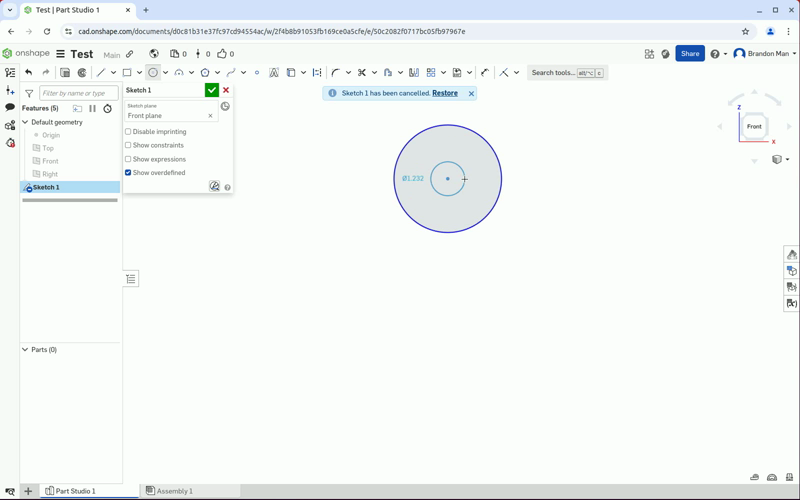
scroll(6)
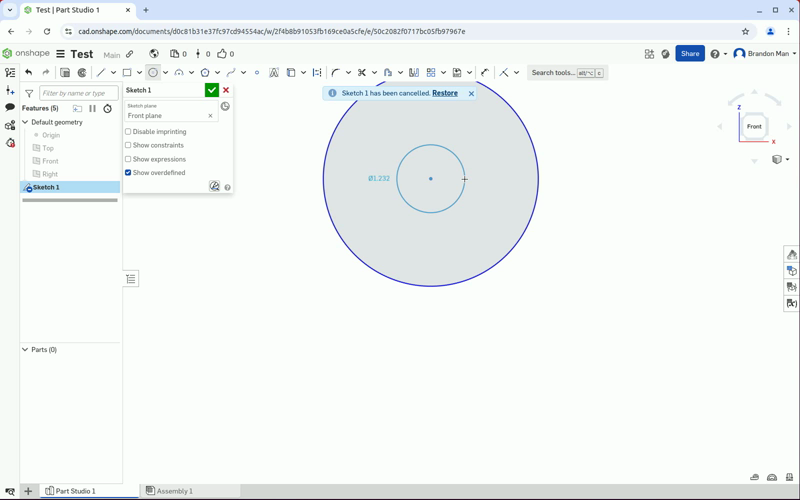
click(464, 178)
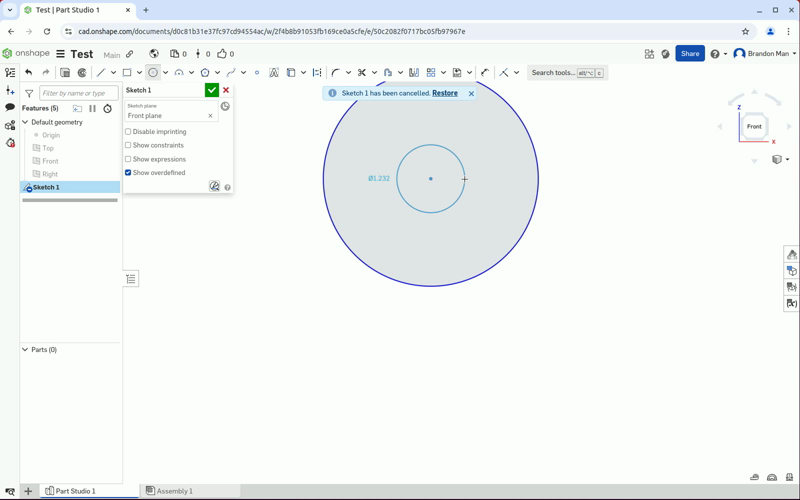
scroll(-6)
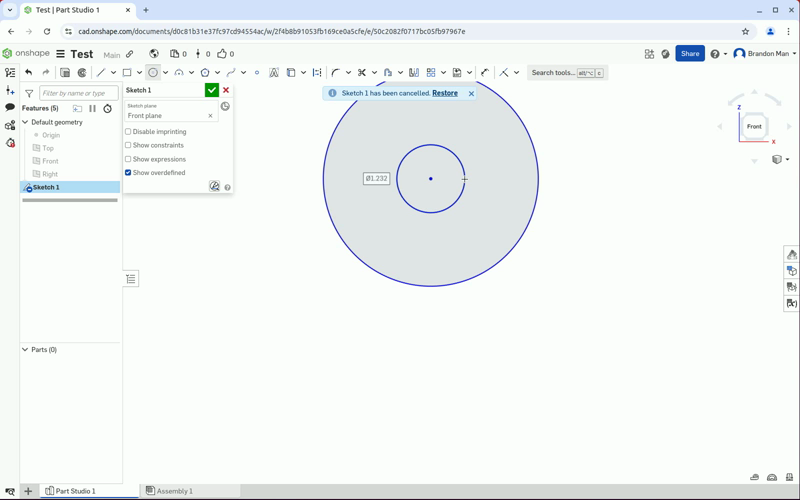
scroll(-6)
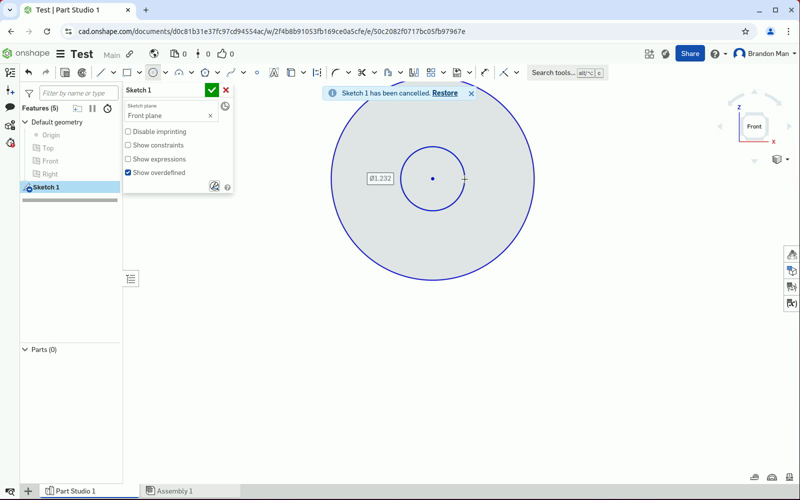
scroll(-6)
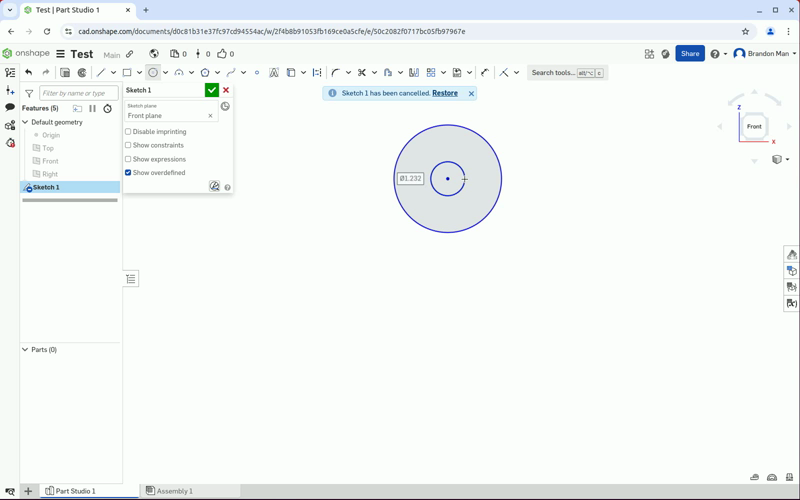
scroll(-6)
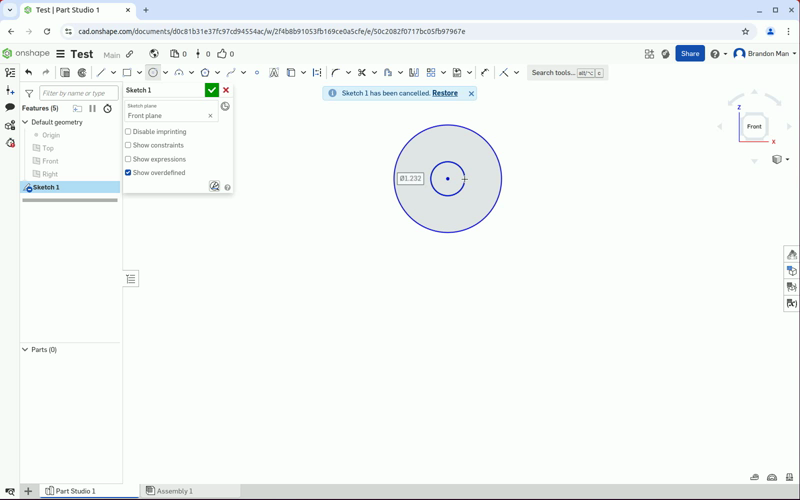
scroll(-6)
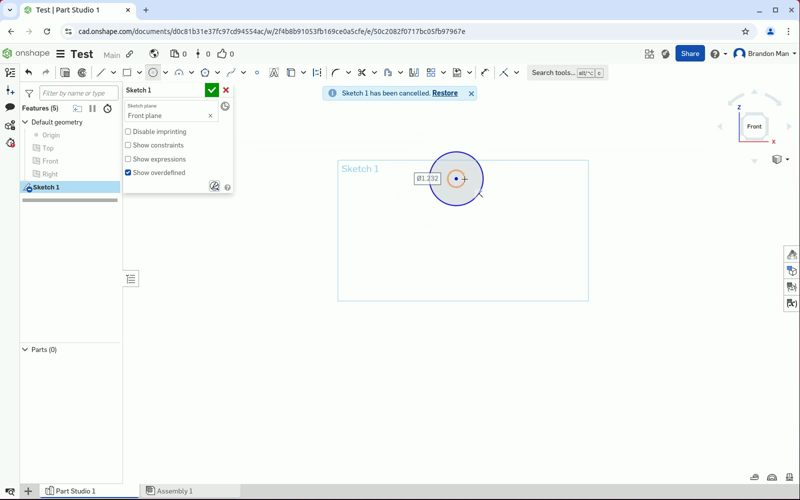
scroll(-6)
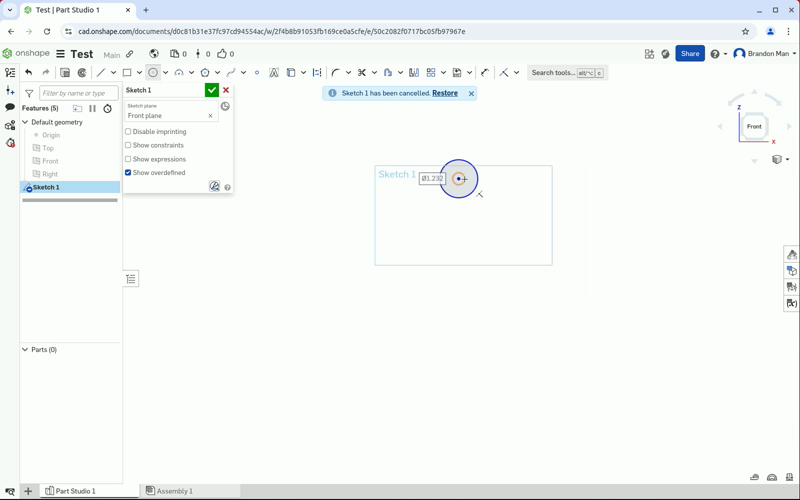
scroll(-6)
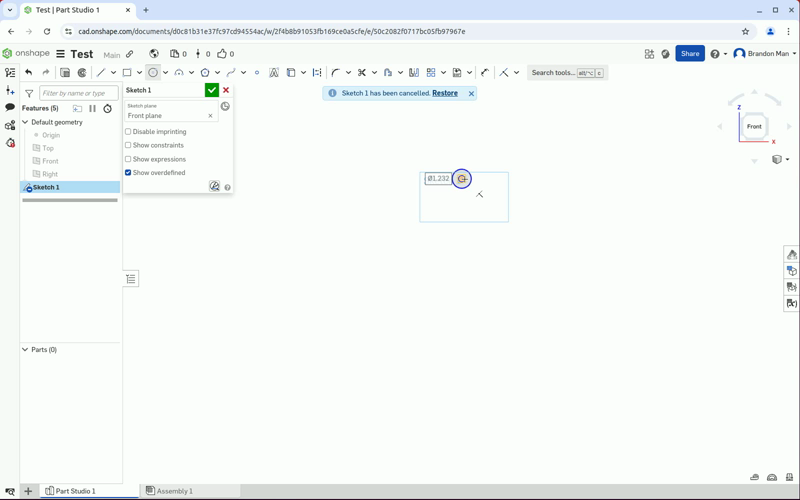
key(esc)
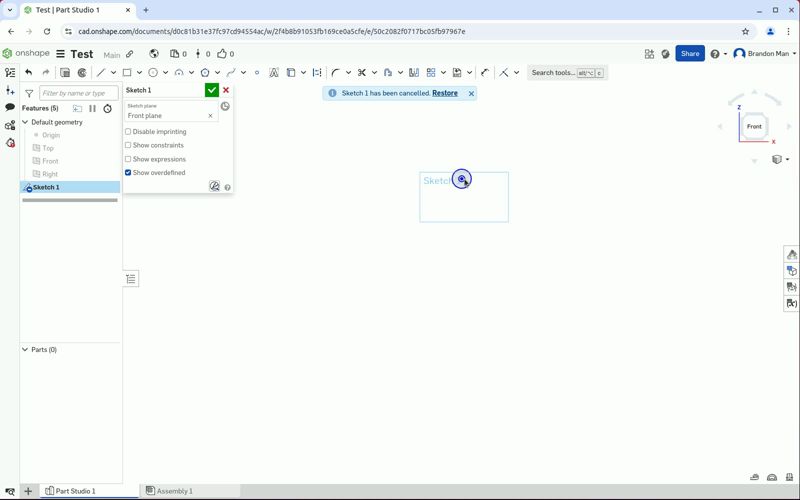
mouse_move(454, 177)
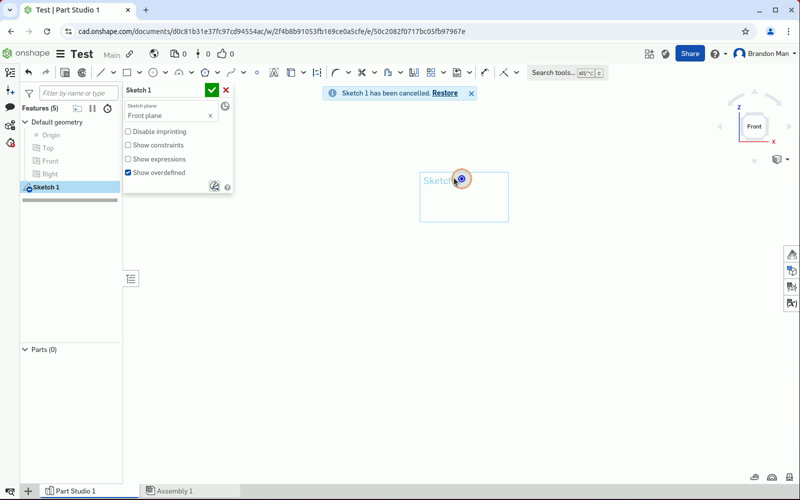
scroll(6)
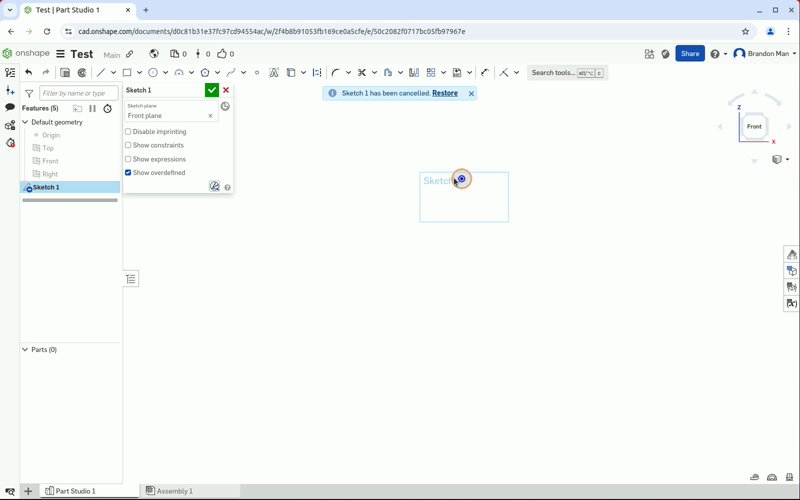
scroll(6)
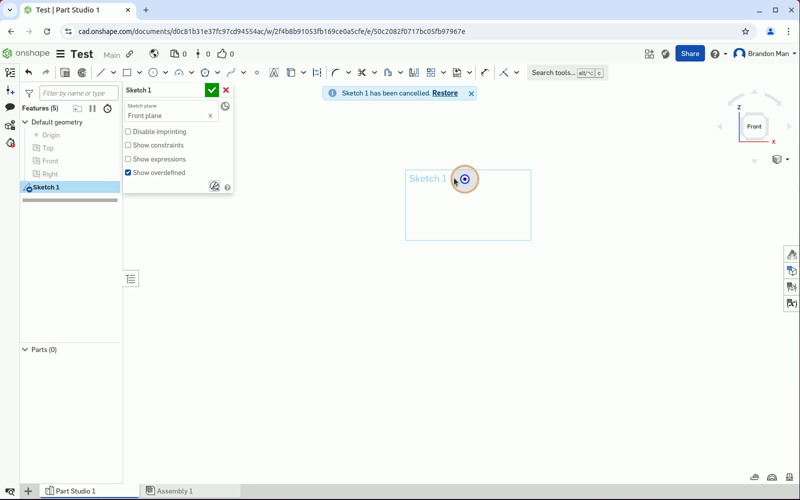
scroll(6)
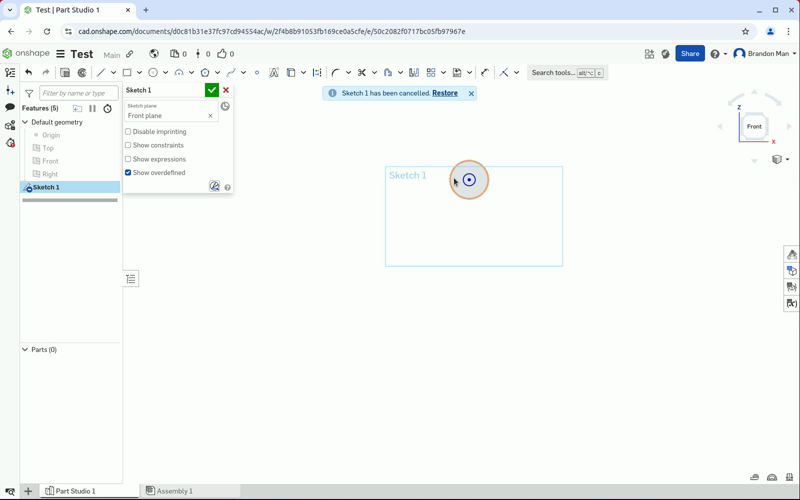
scroll(6)
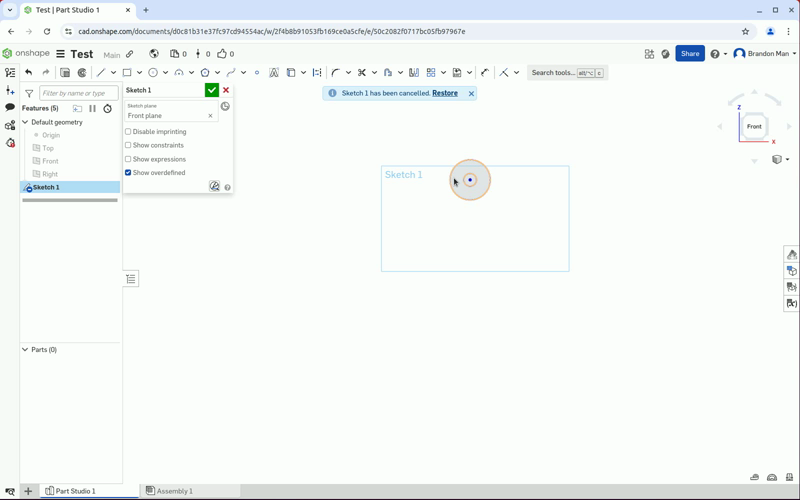
scroll(6)
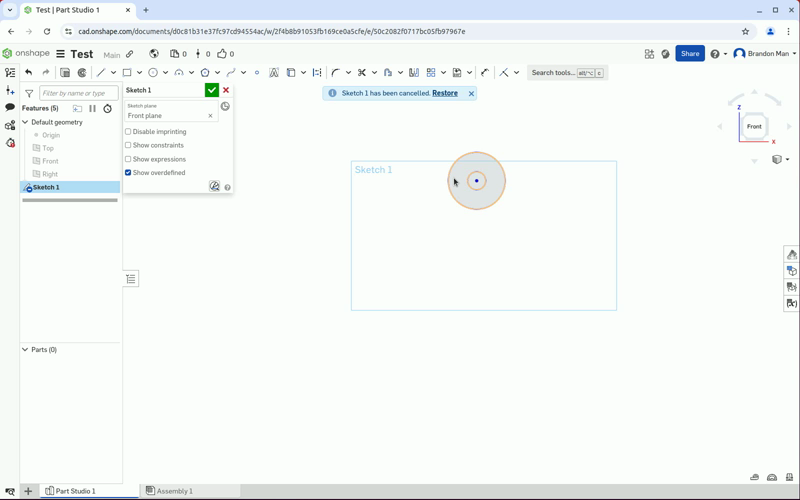
scroll(6)
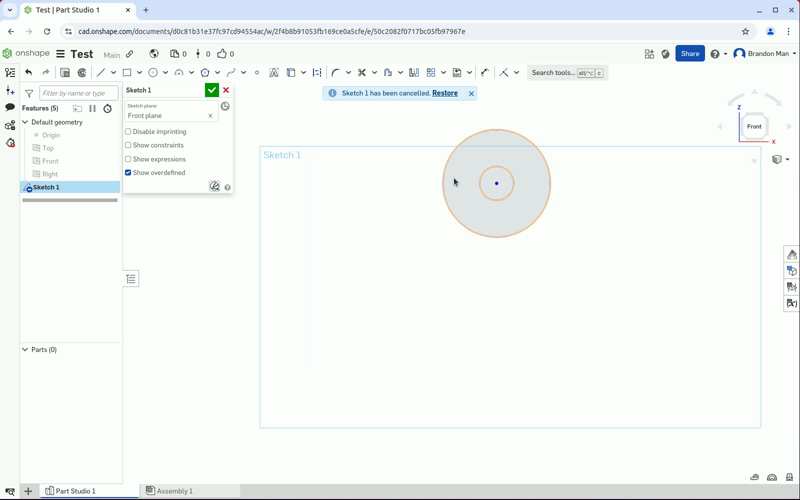
scroll(6)
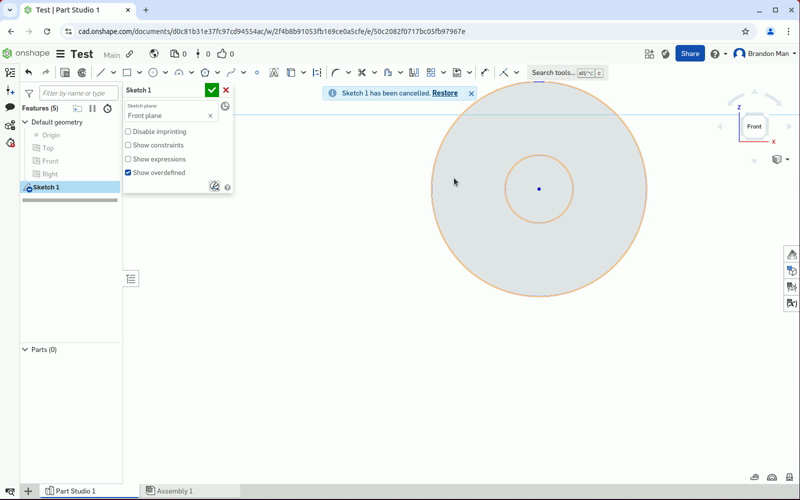
click(454, 177)
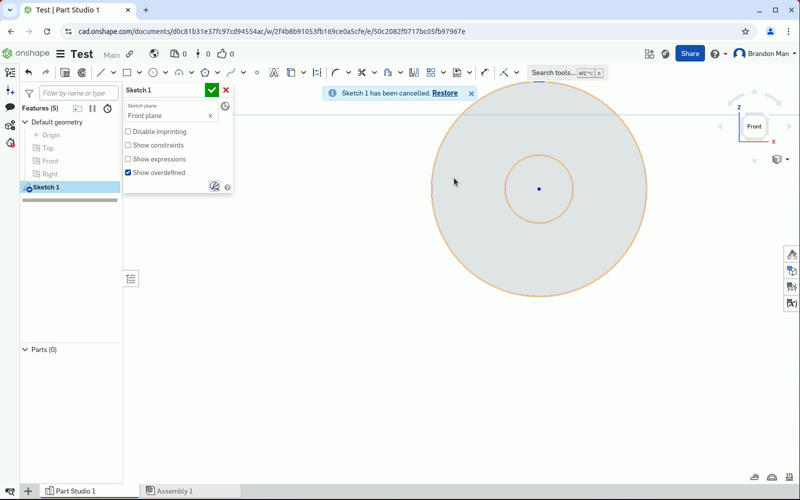
scroll(-6)
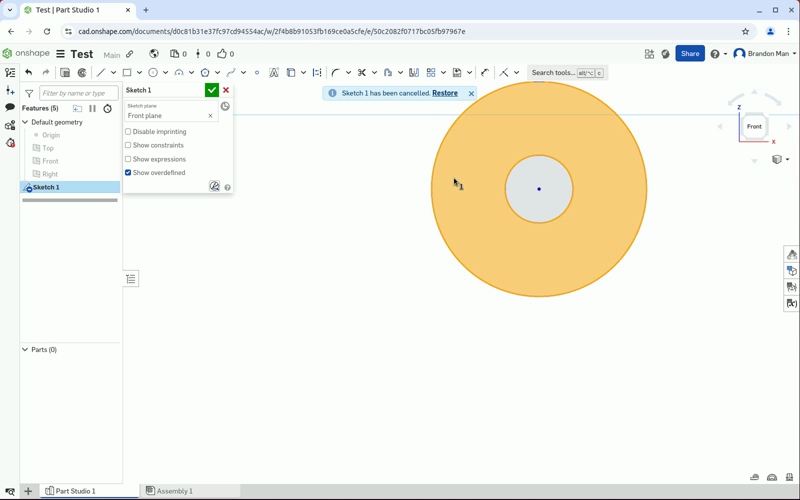
scroll(-6)
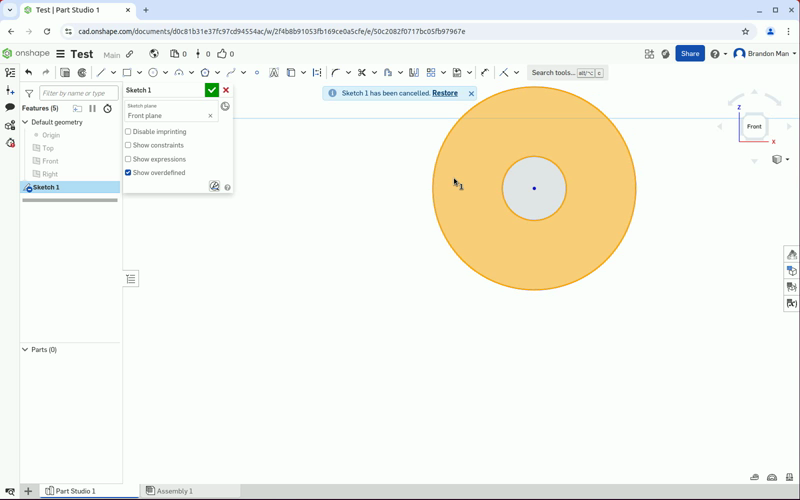
scroll(-6)
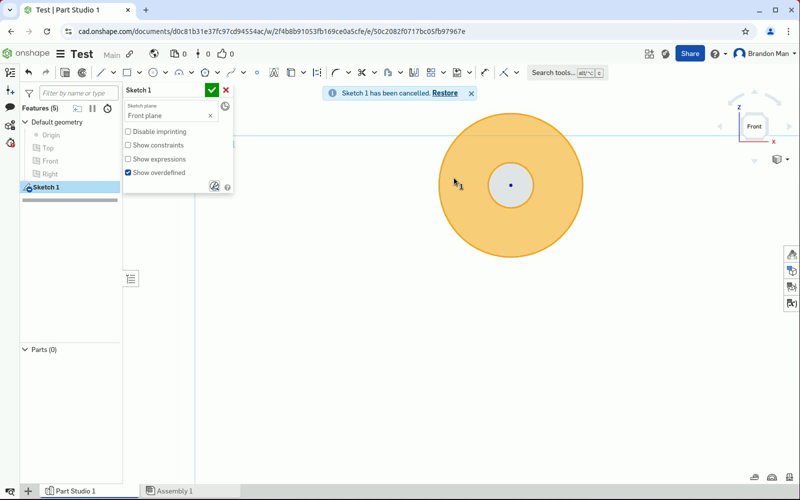
scroll(-6)
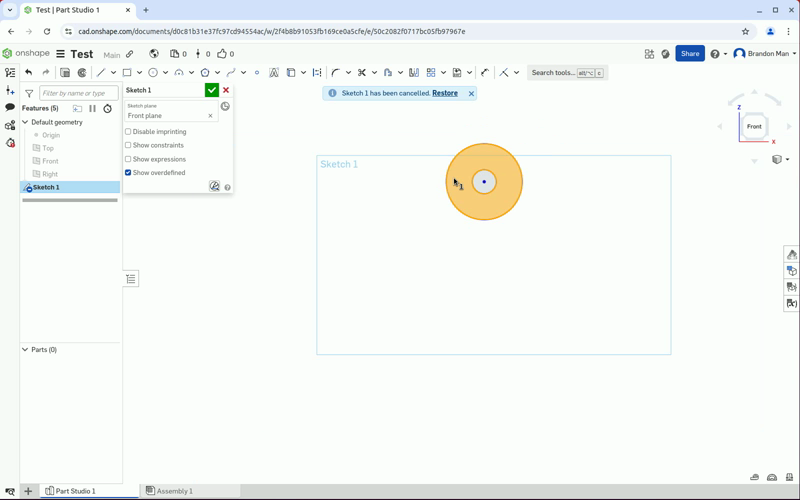
scroll(-6)
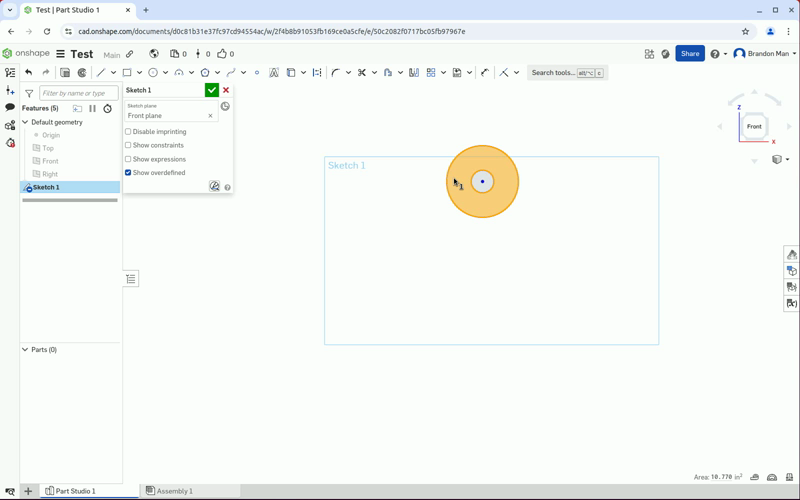
scroll(-6)
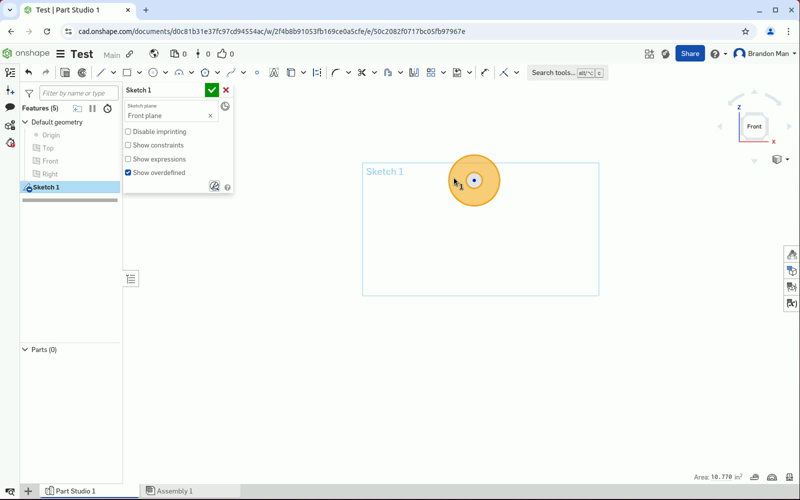
scroll(-6)
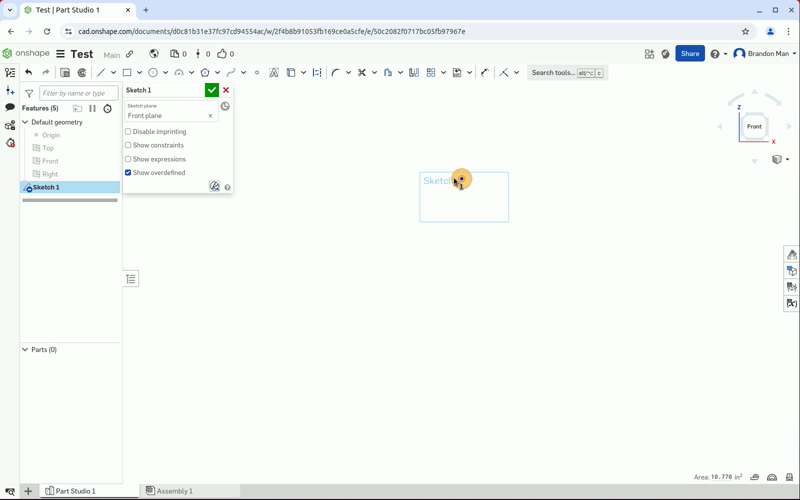
mouse_move(73, 352)
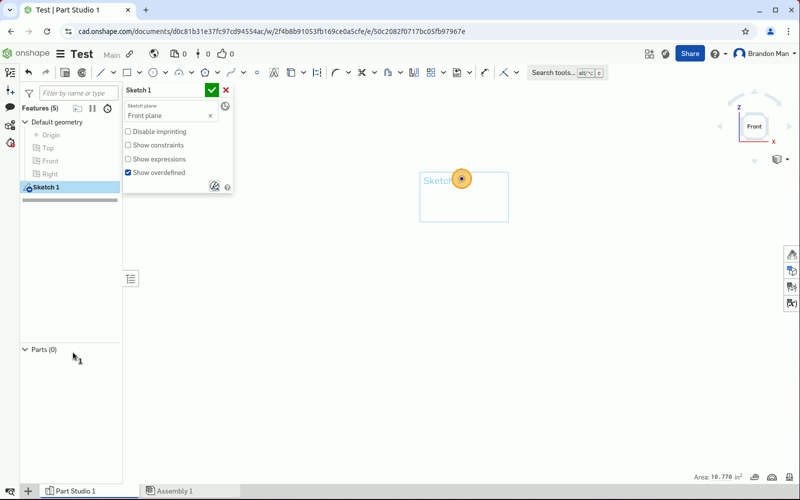
key(shift+y)
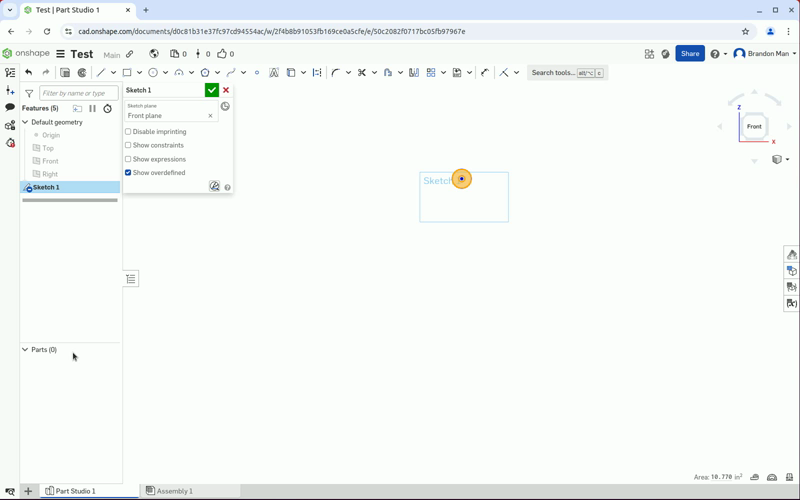
key(shift+e)
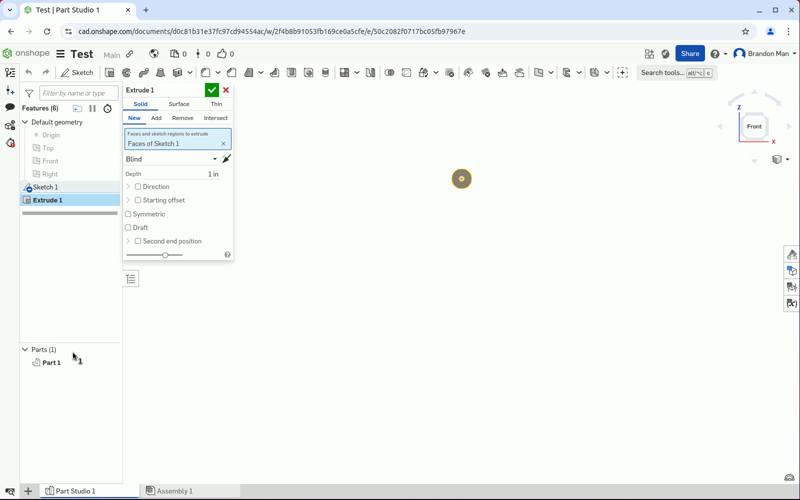
mouse_move(143, 106)
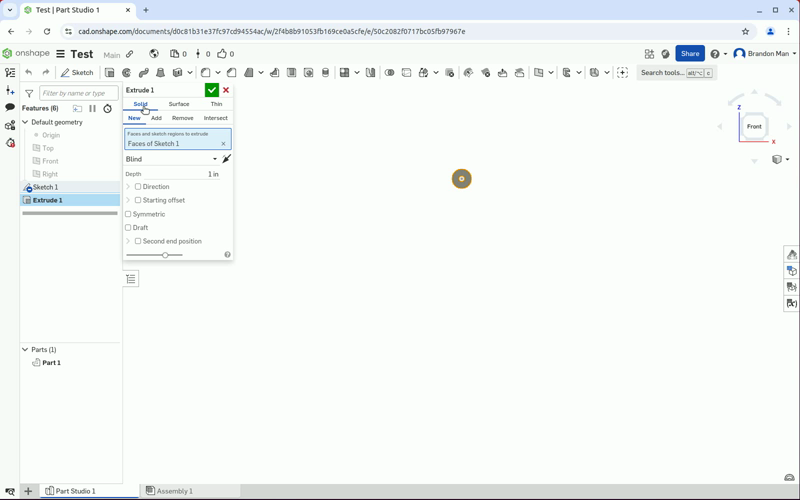
click(143, 106)
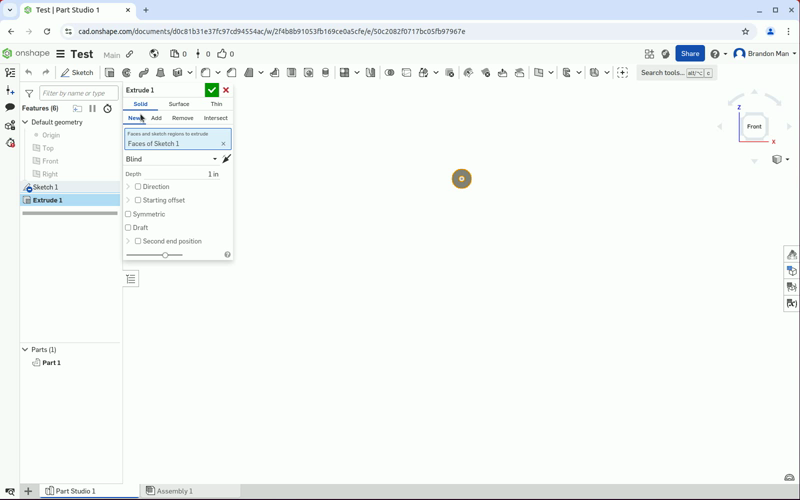
mouse_move(137, 120)
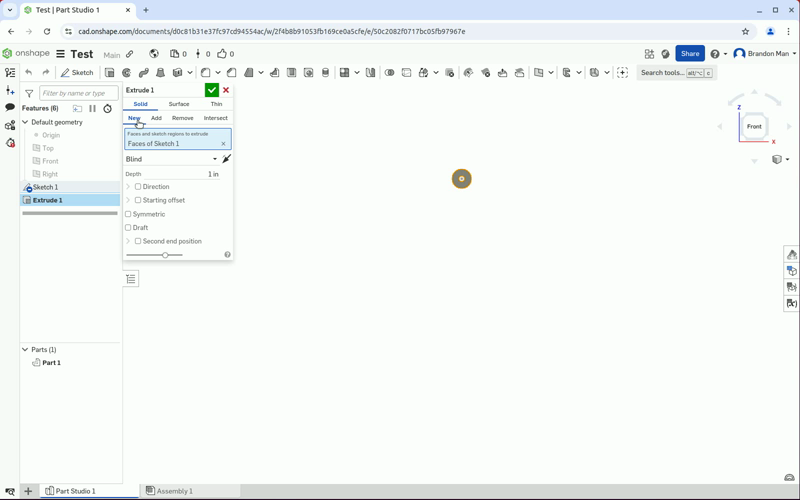
click(137, 120)
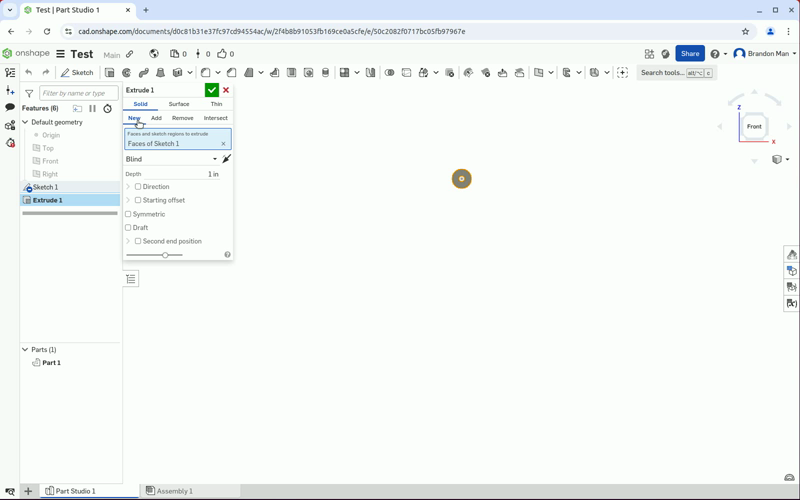
key(tab, 4)
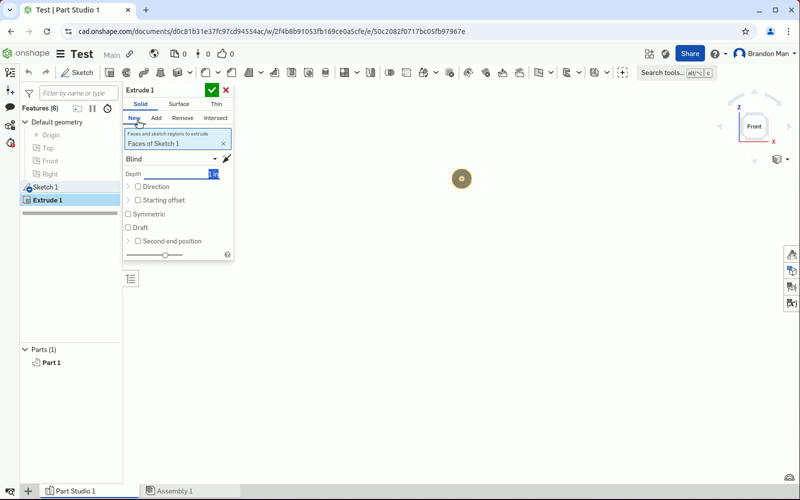
text(0.481)
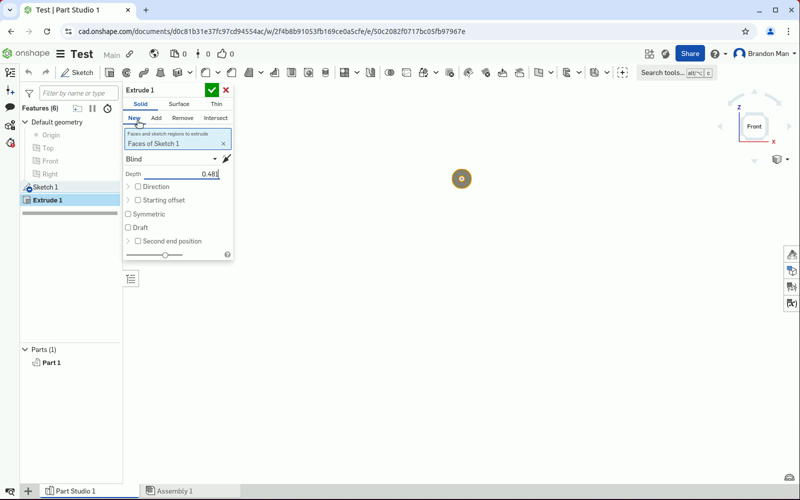
key(enter)
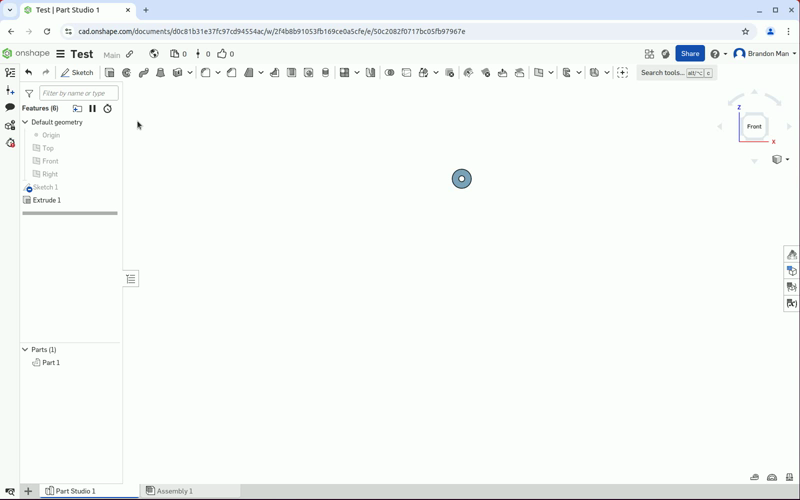
key(shift+h)
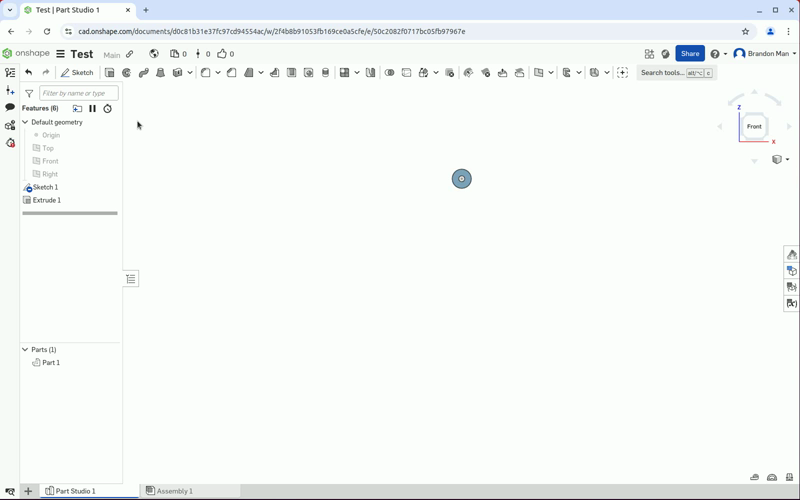
key(shift+h)
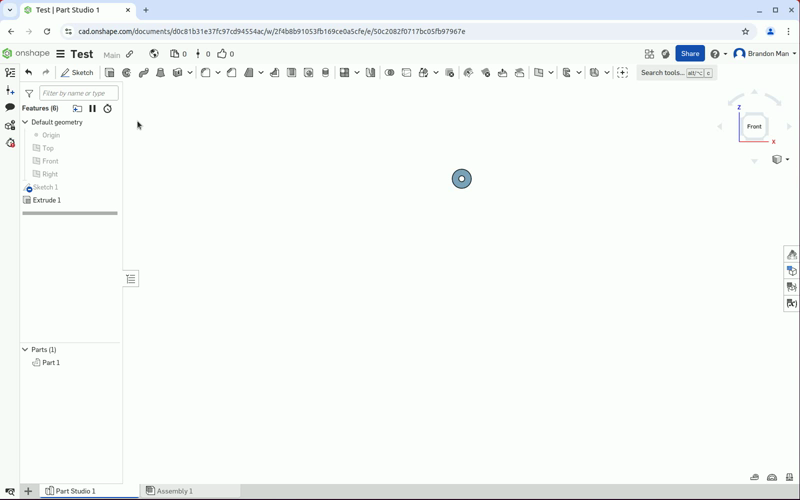
mouse_move(73, 189)
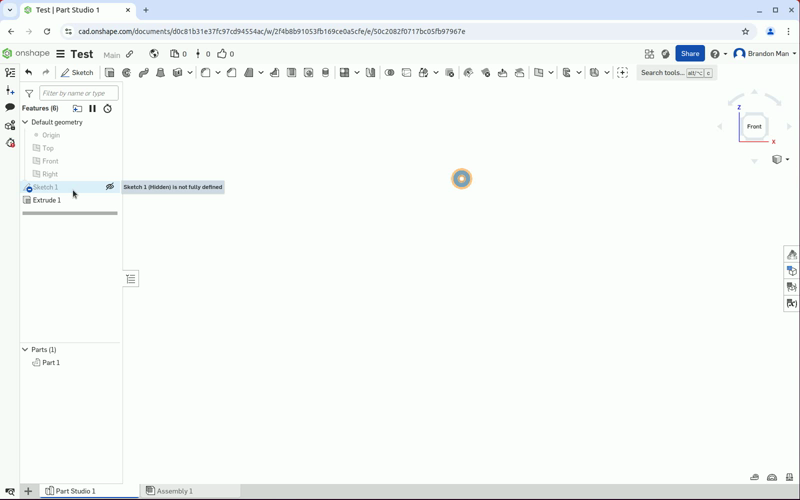
click(73, 189)
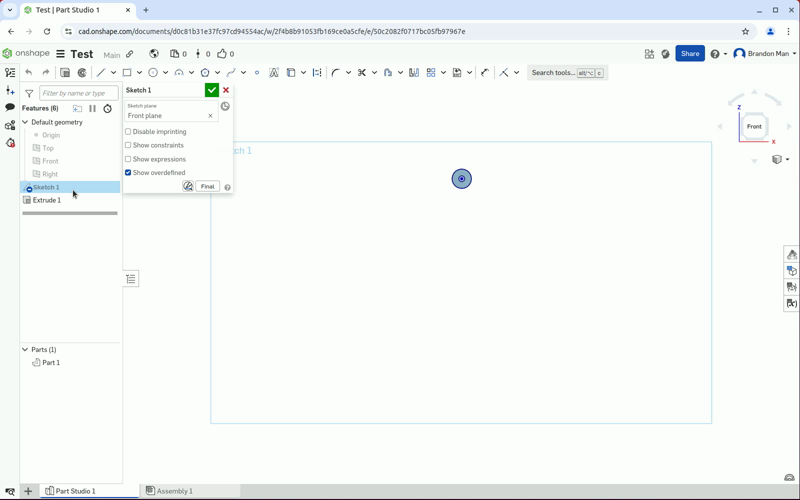
mouse_move(229, 92)
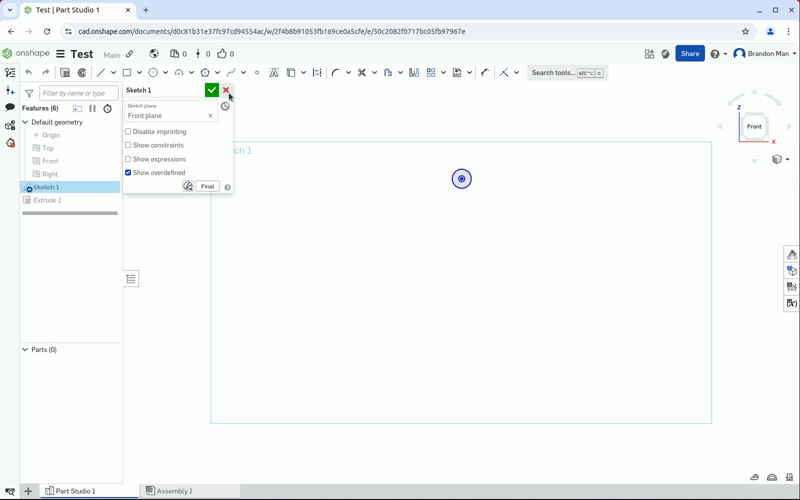
click(229, 92)
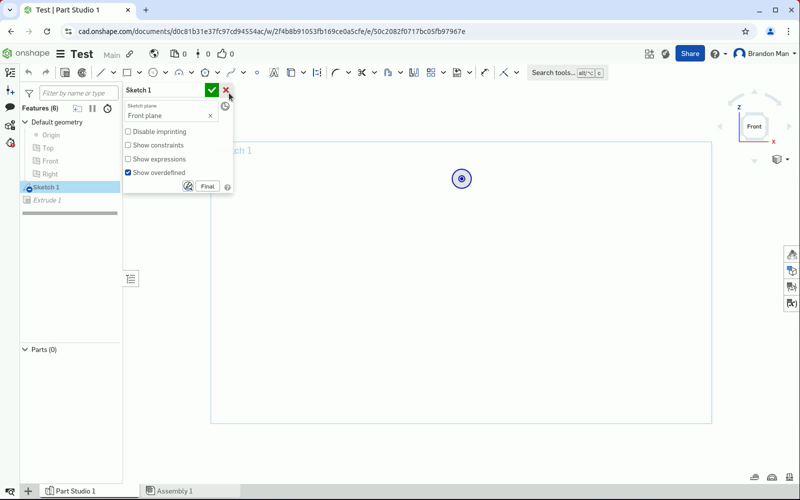
key(shift+s)
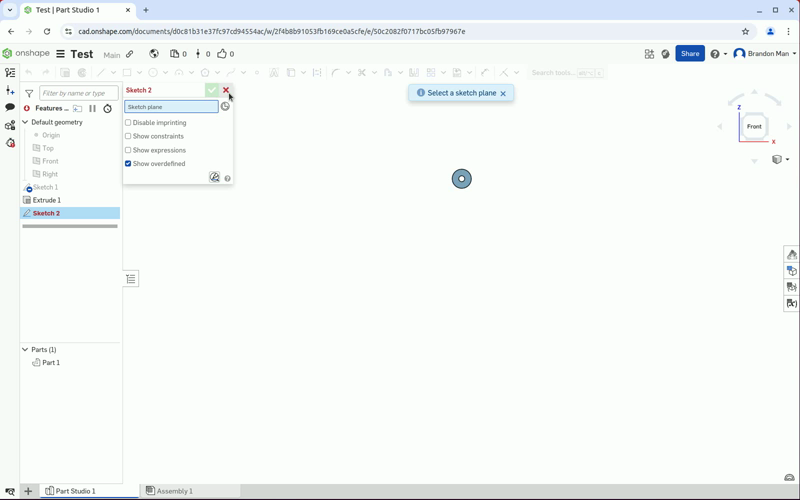
mouse_move(73, 163)
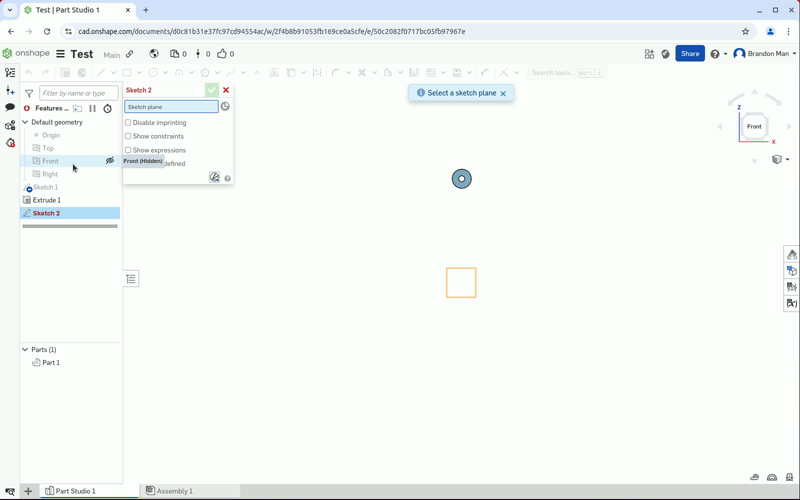
click(73, 163)
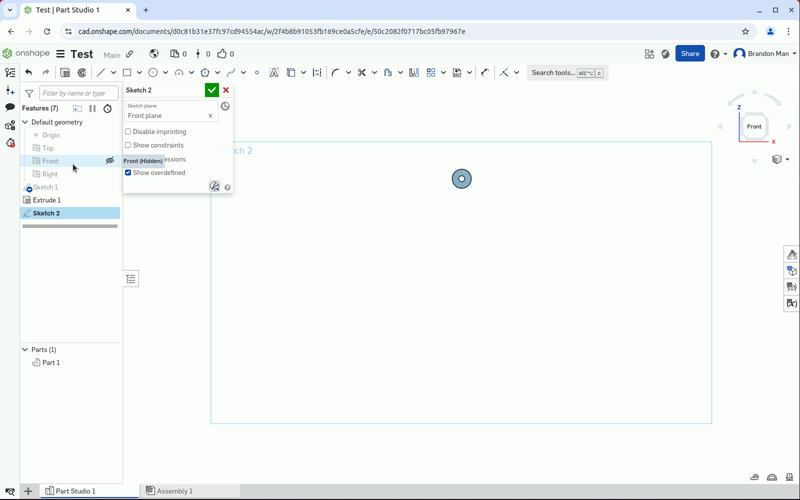
mouse_move(73, 352)
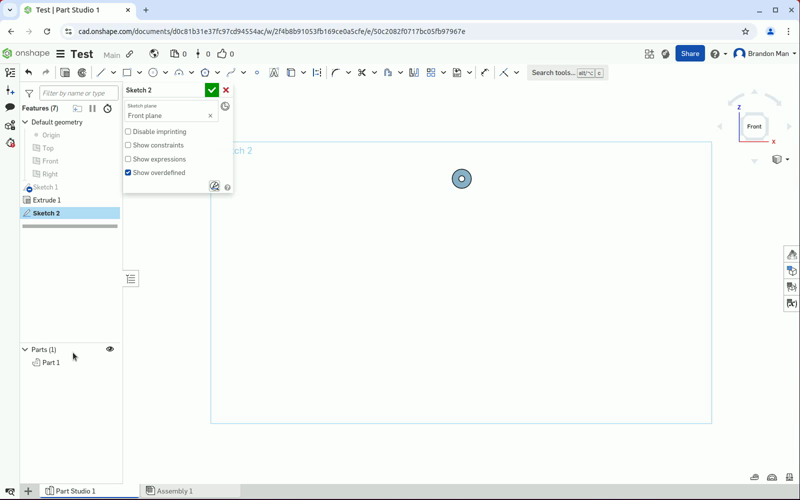
key(y)
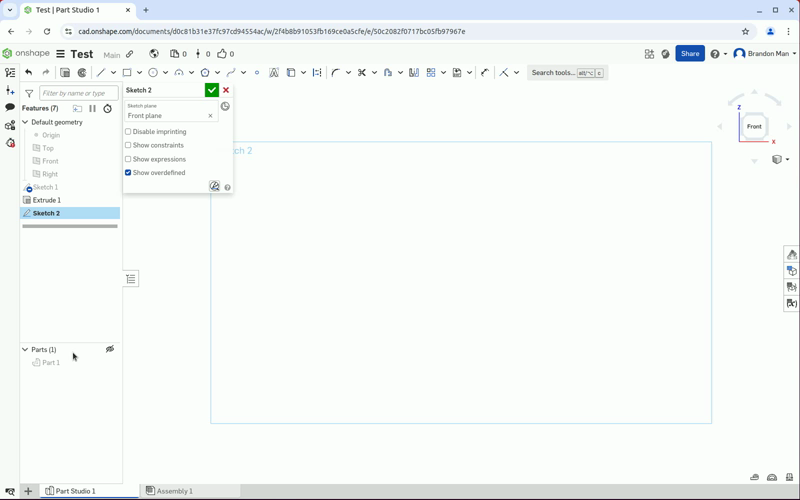
key(a)
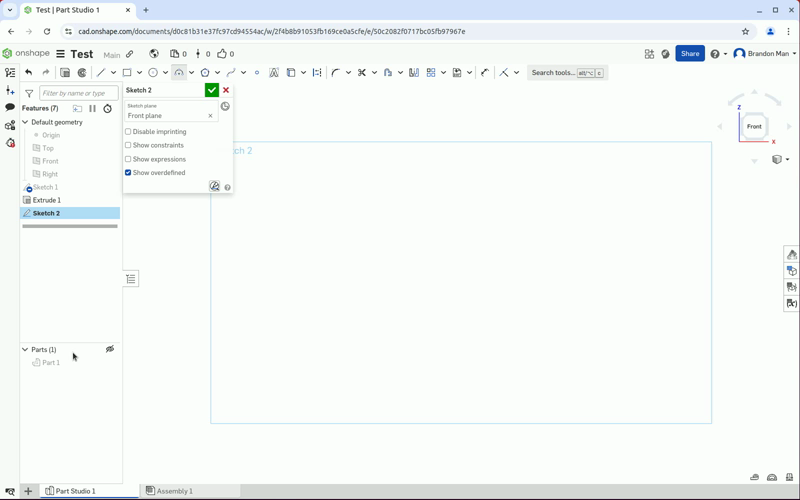
key_down(shift)
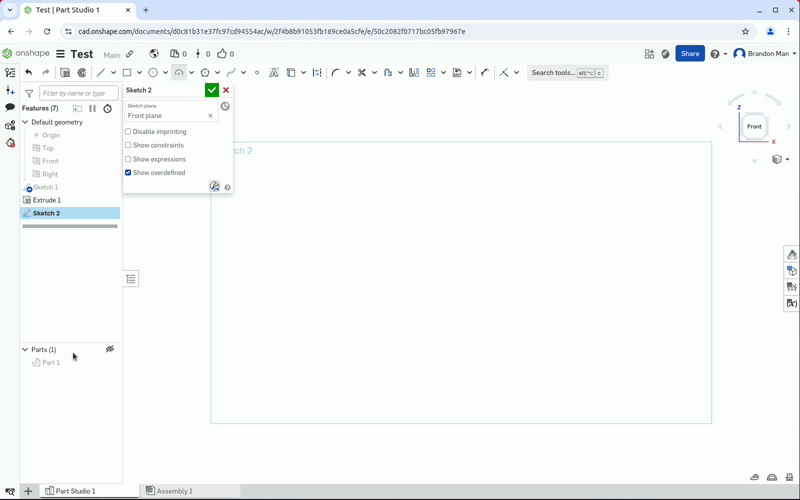
mouse_move(446, 223)
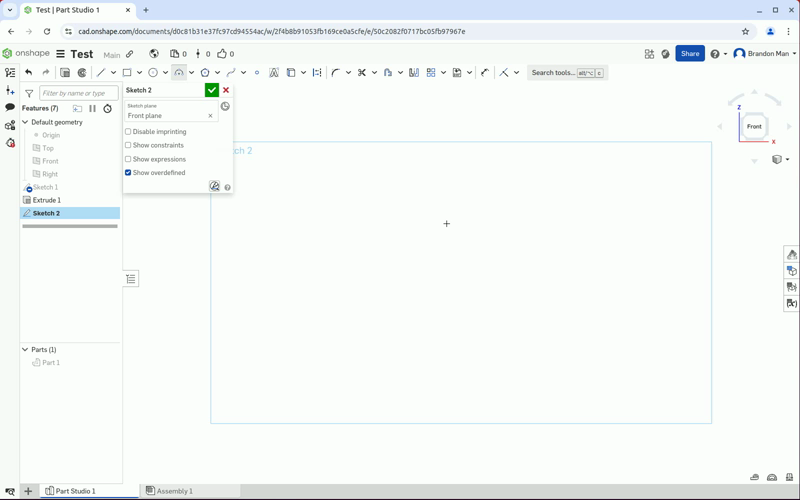
click(446, 223)
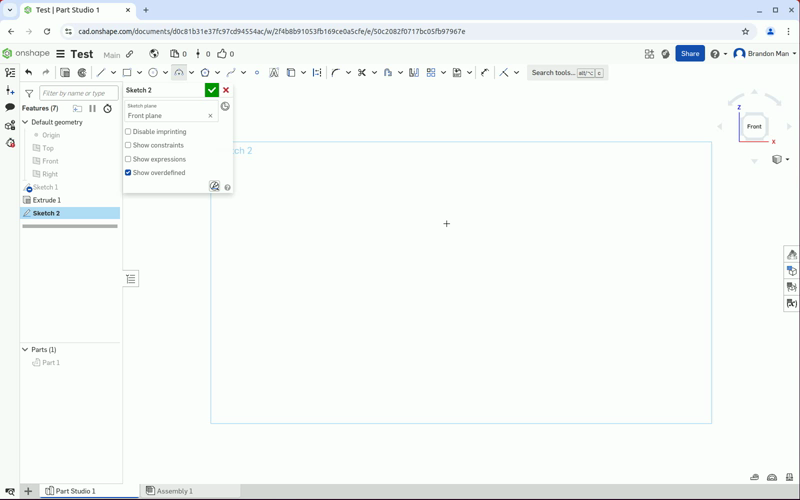
key_up(shift)
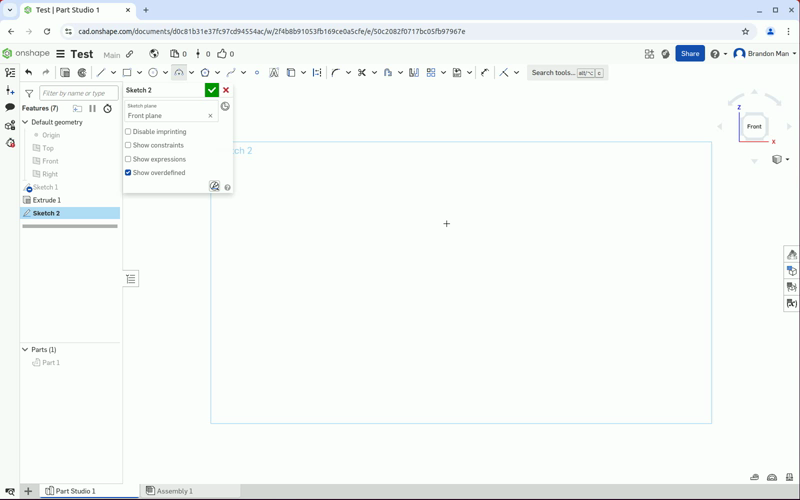
key_down(shift)
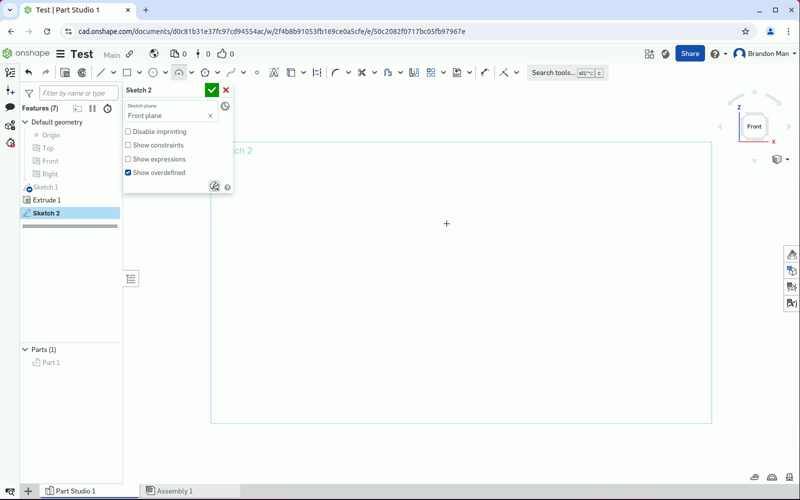
mouse_move(476, 223)
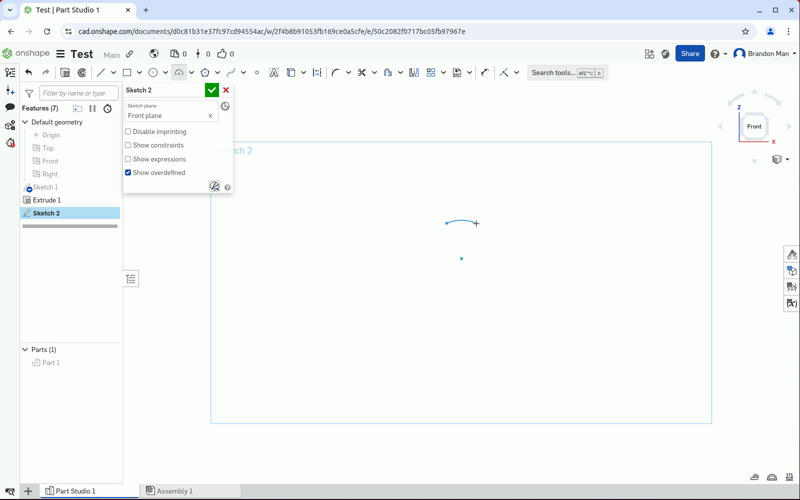
click(476, 223)
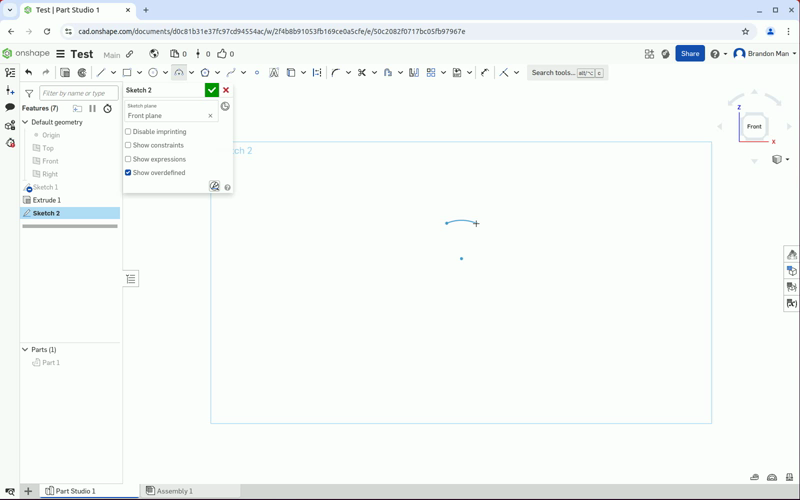
mouse_move(461, 210)
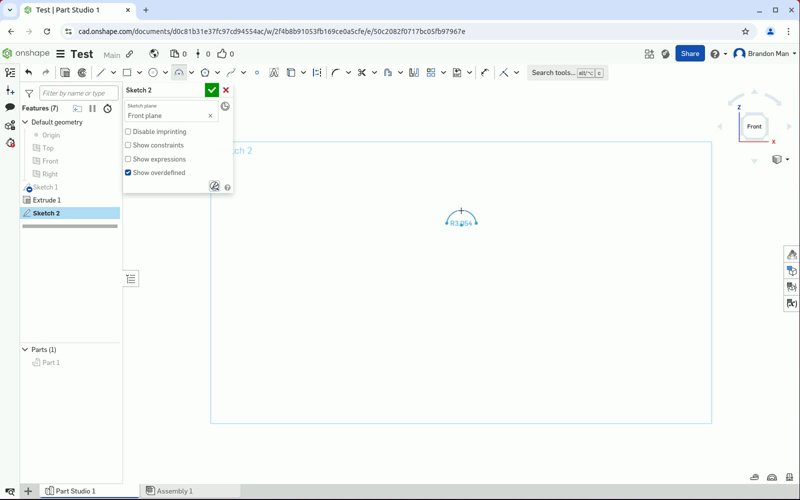
click(461, 210)
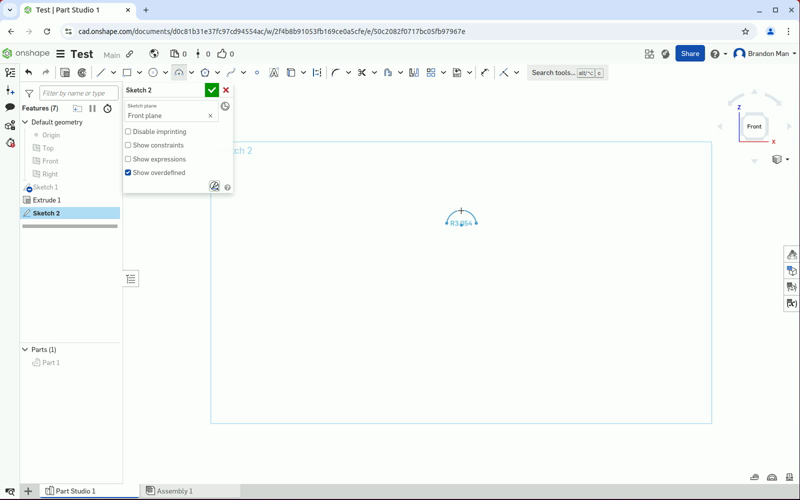
key_up(shift)
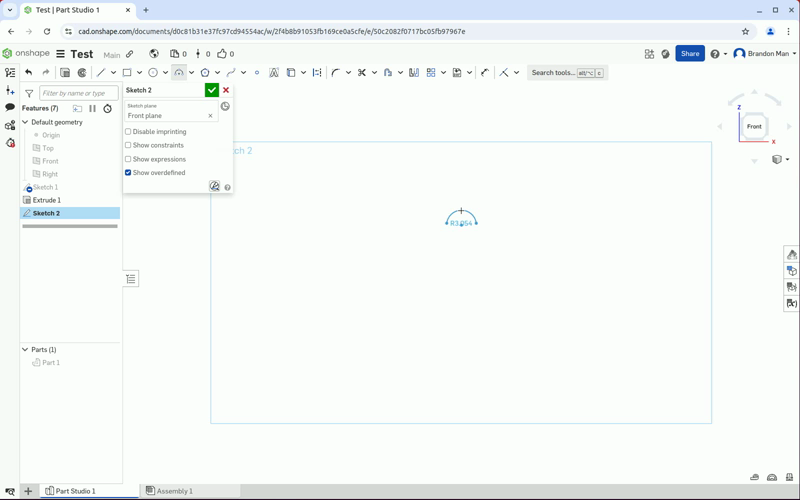
key(esc)
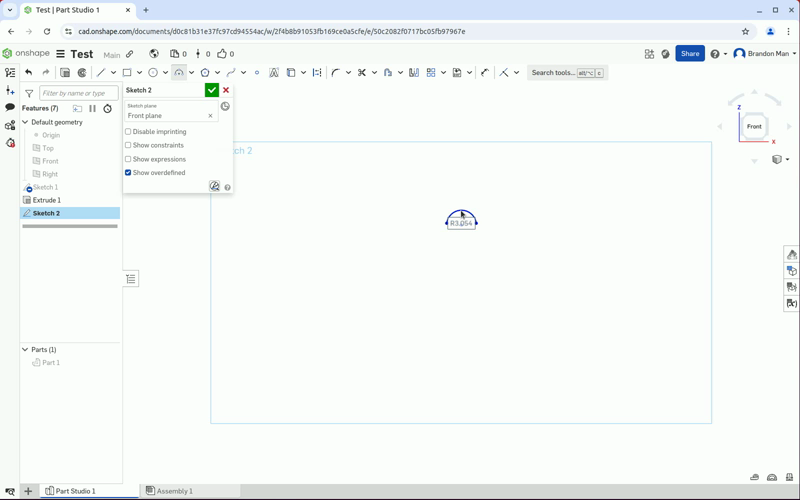
key(l)
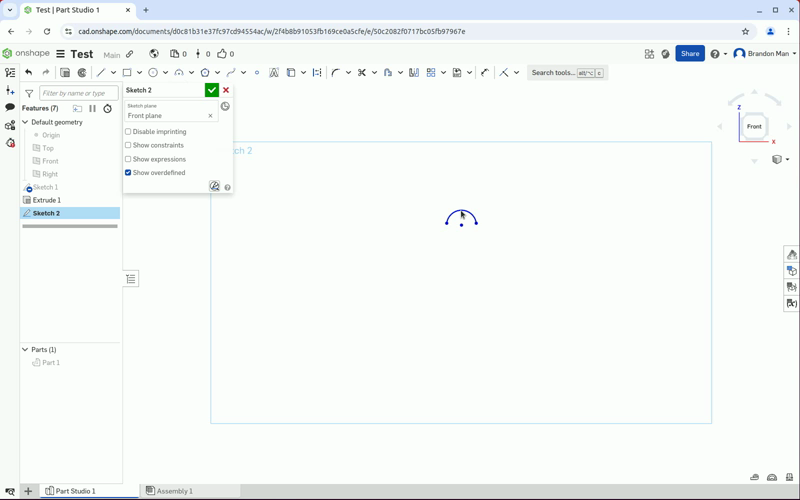
mouse_move(476, 223)
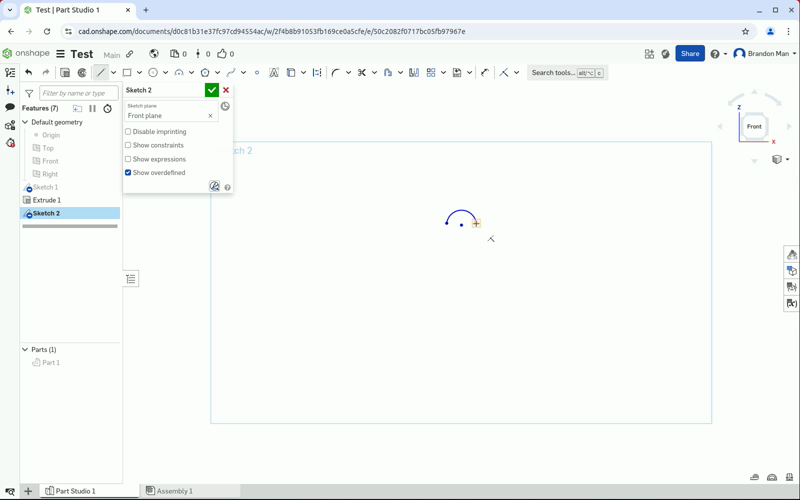
click(476, 223)
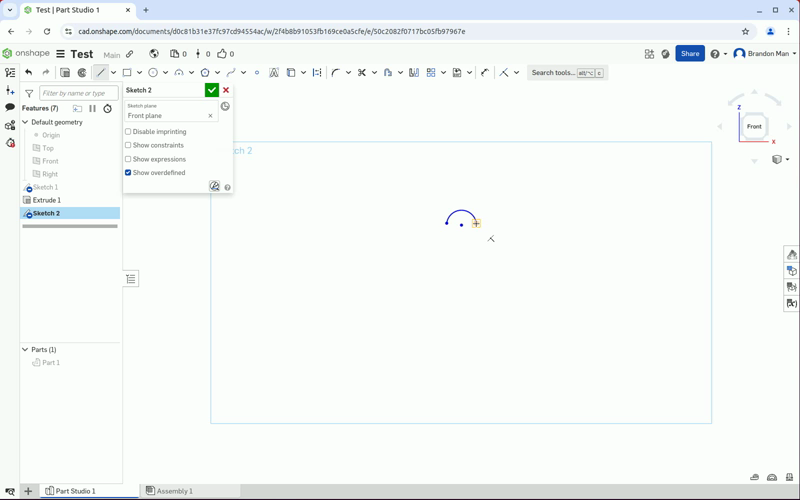
key_down(shift)
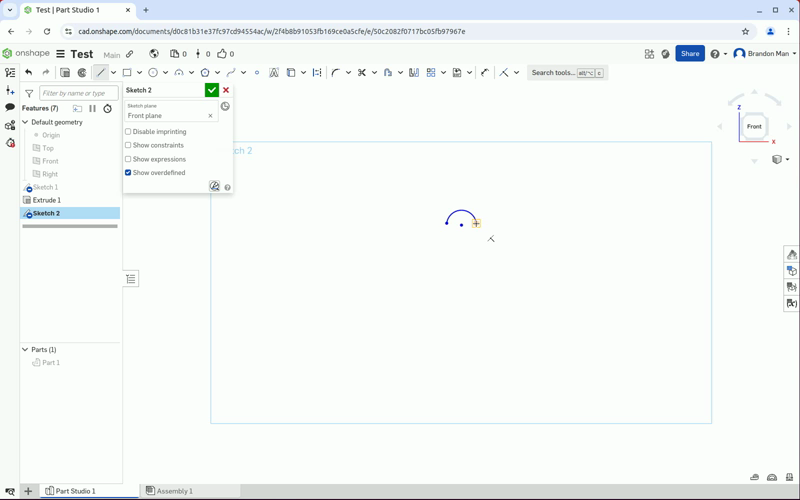
mouse_move(506, 223)
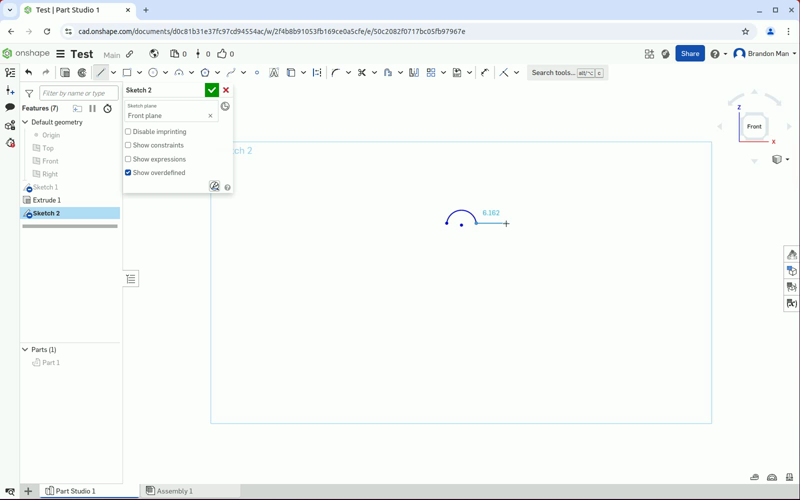
mouse_move(470, 176)
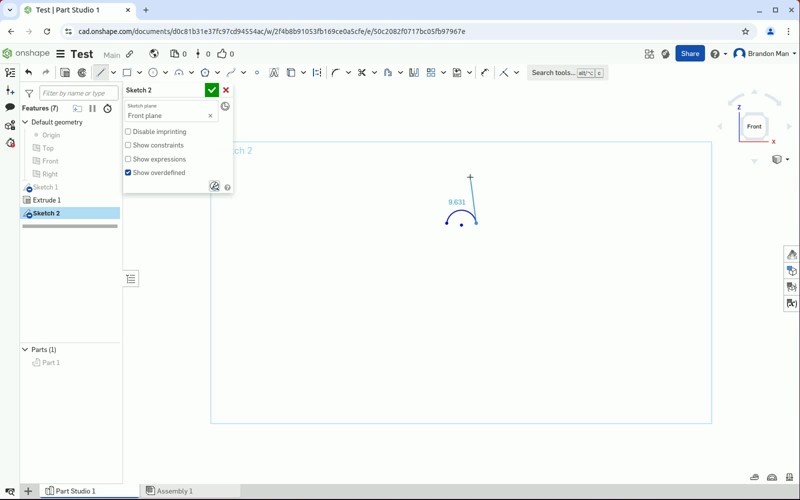
click(470, 176)
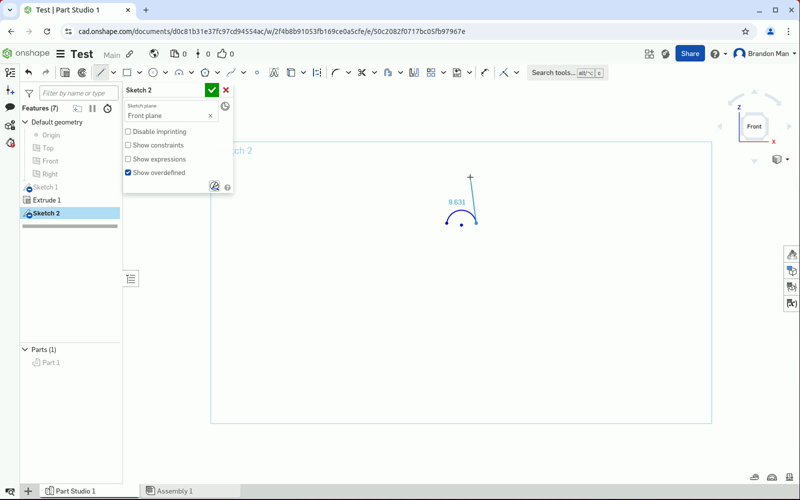
key_up(shift)
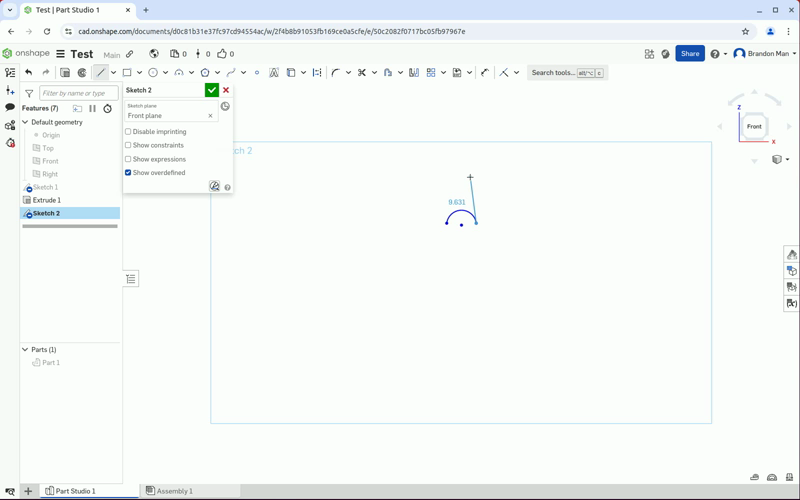
key(esc)
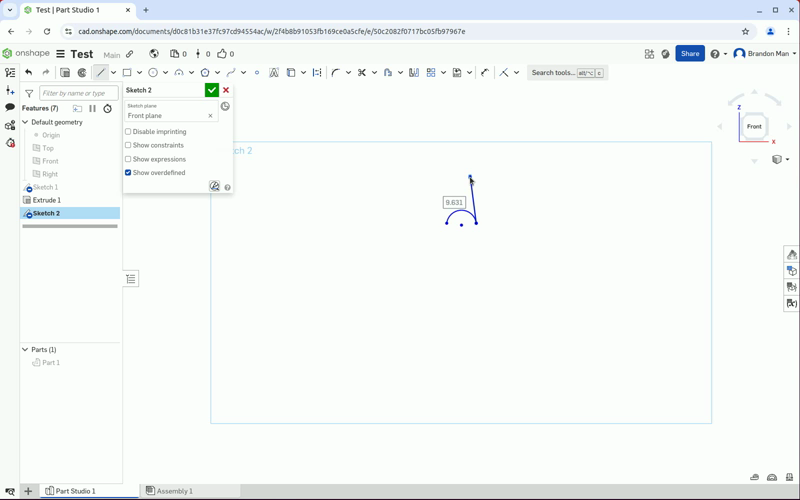
key(a)
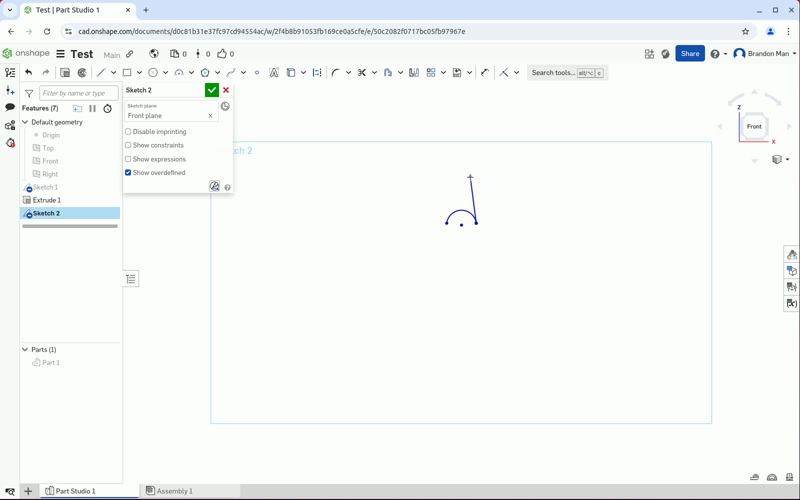
mouse_move(470, 176)
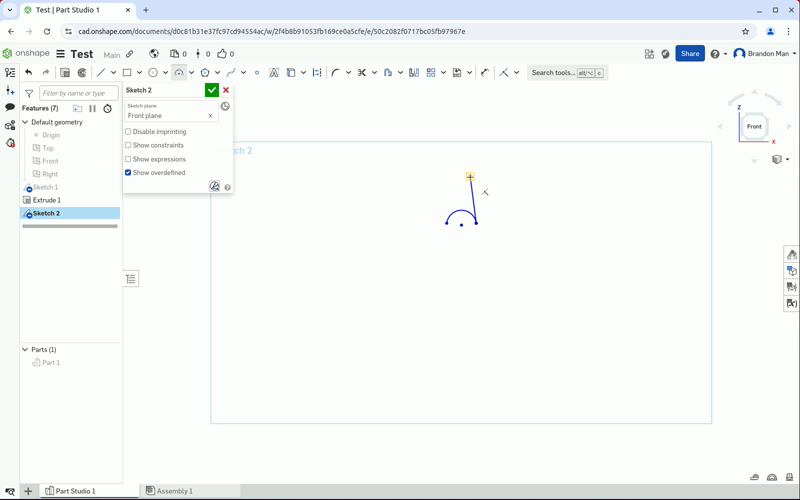
click(470, 176)
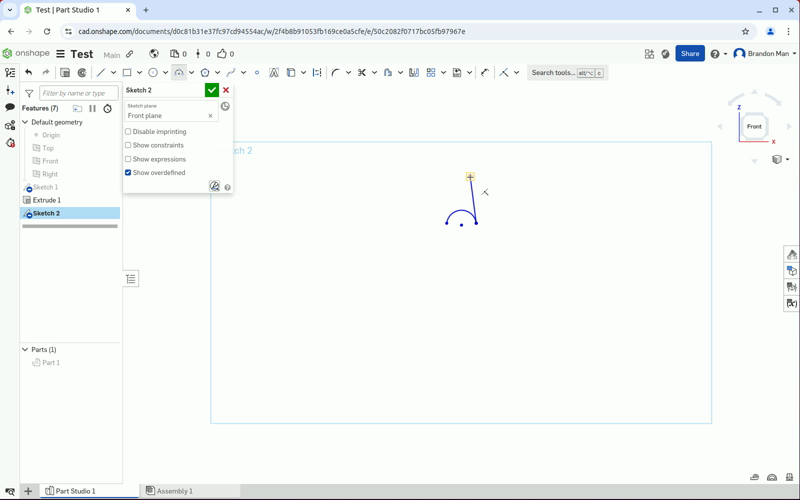
key_down(shift)
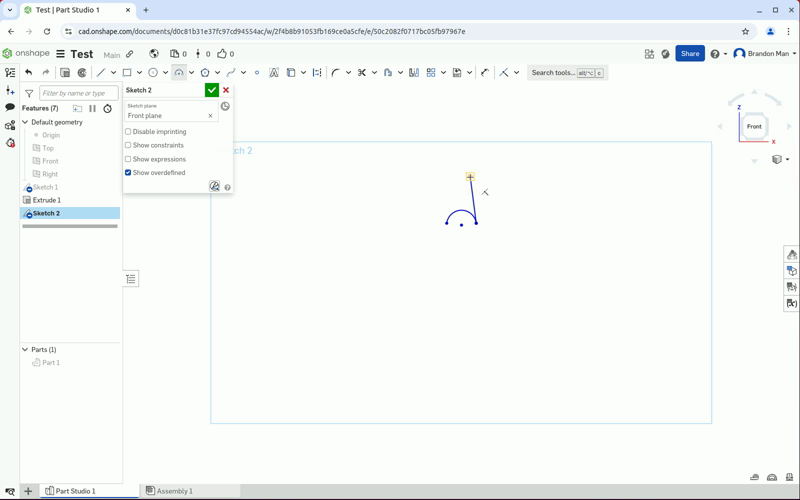
mouse_move(452, 176)
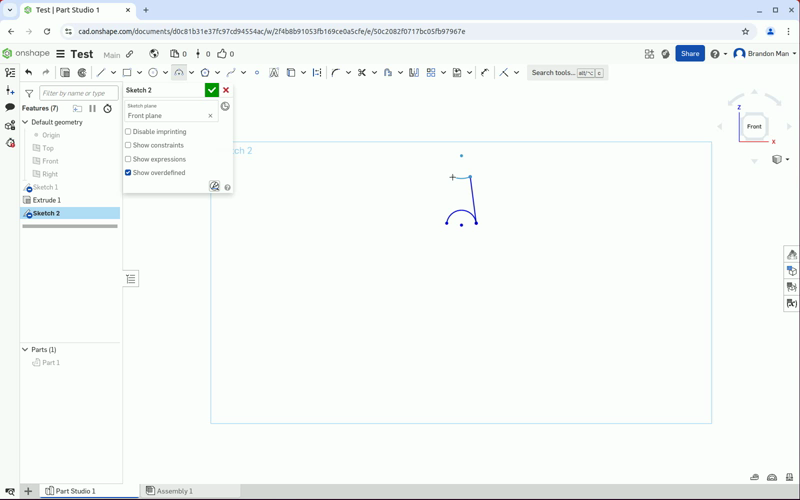
click(452, 176)
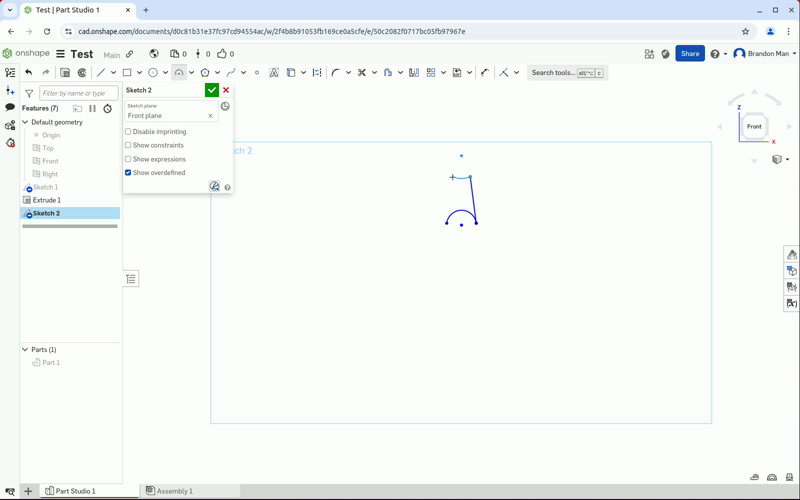
mouse_move(461, 186)
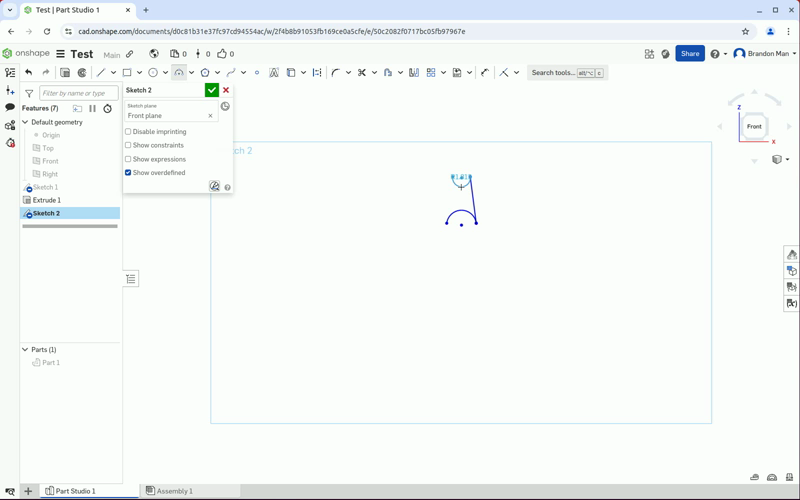
click(461, 186)
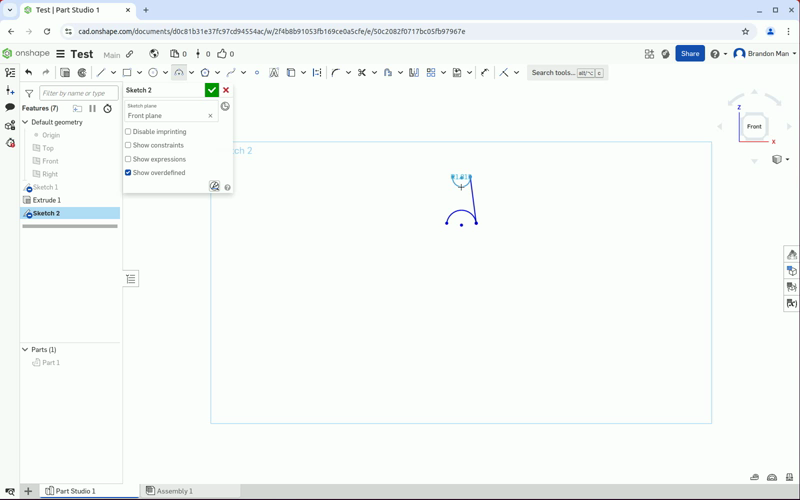
key_up(shift)
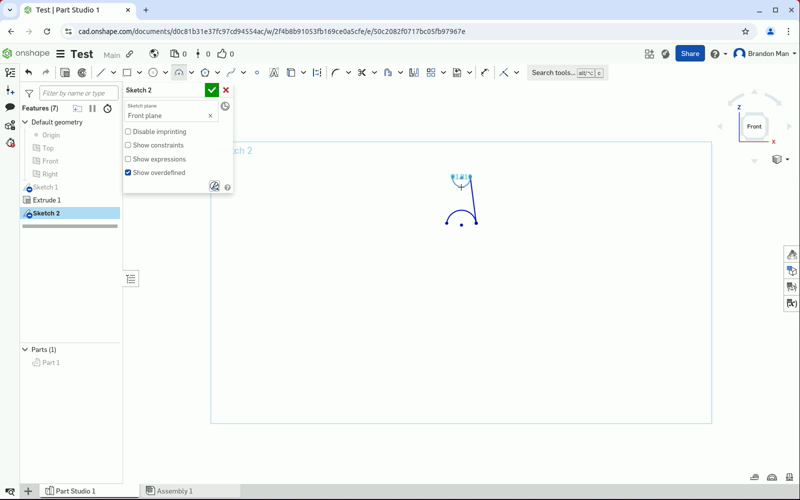
key(esc)
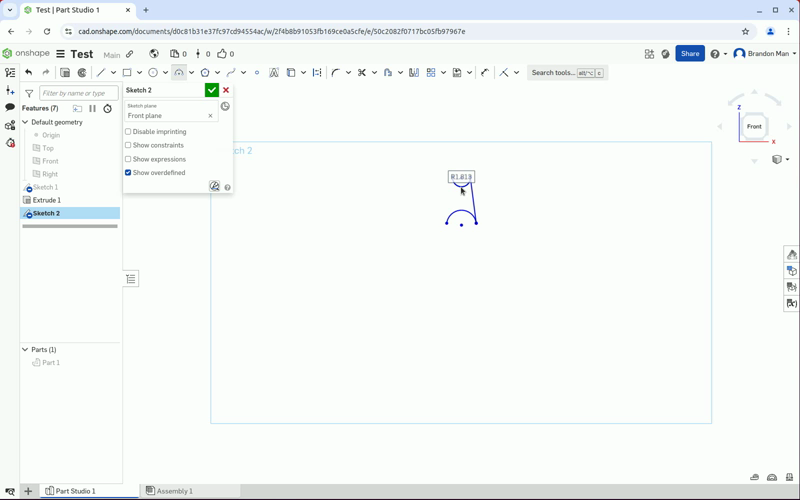
key(l)
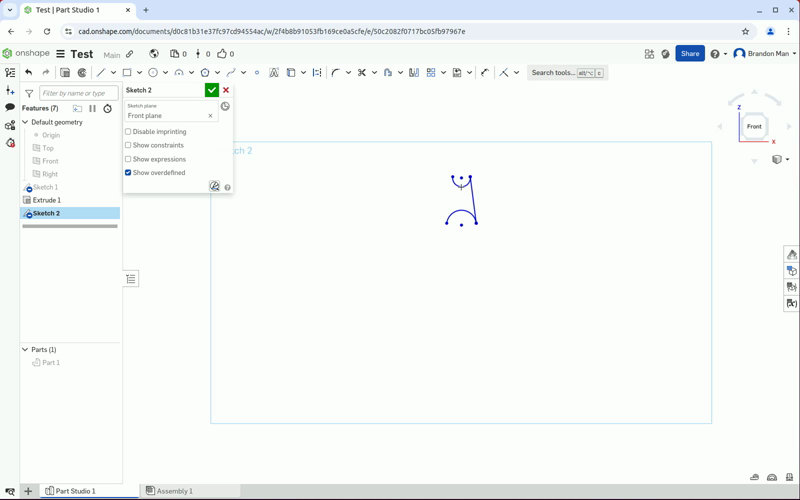
mouse_move(452, 176)
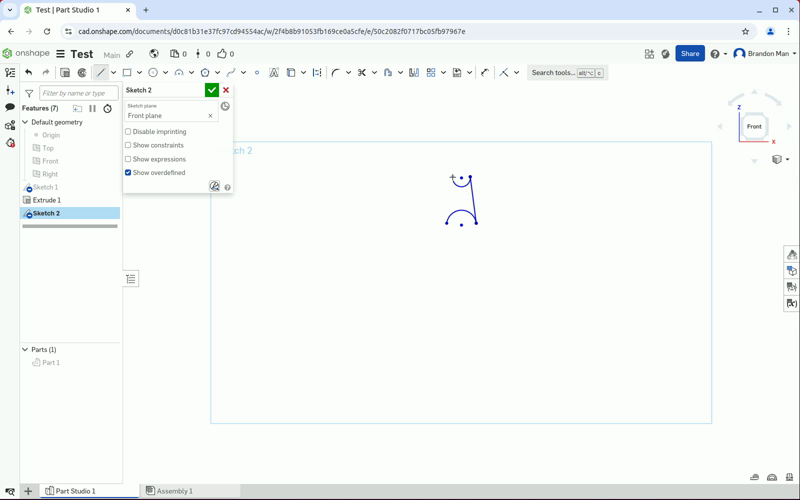
click(452, 176)
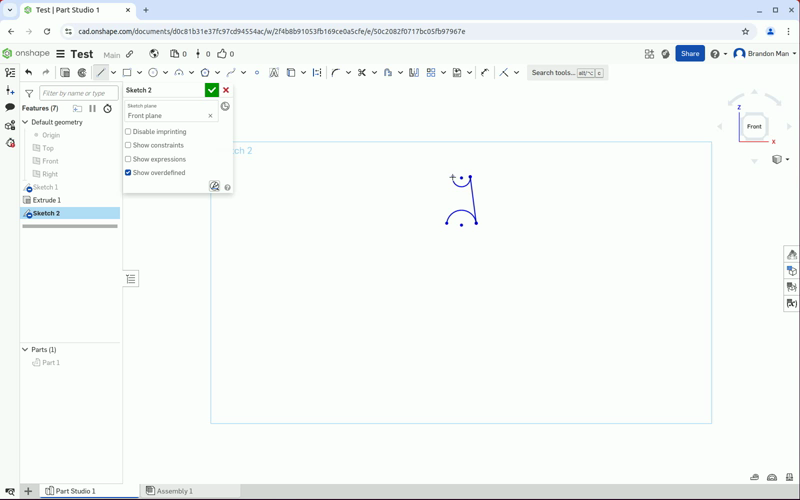
mouse_move(482, 176)
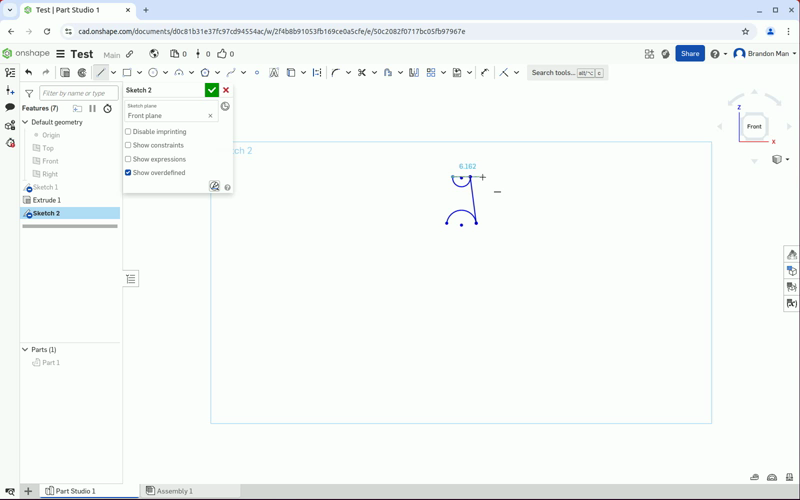
key_down(shift)
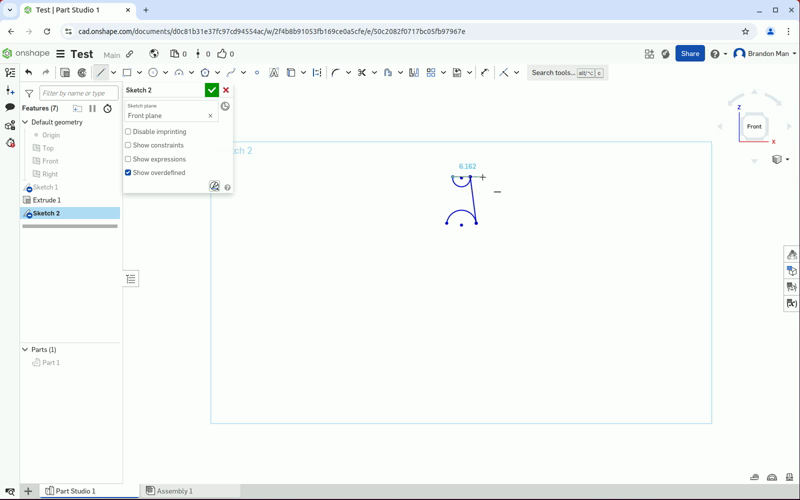
mouse_move(446, 223)
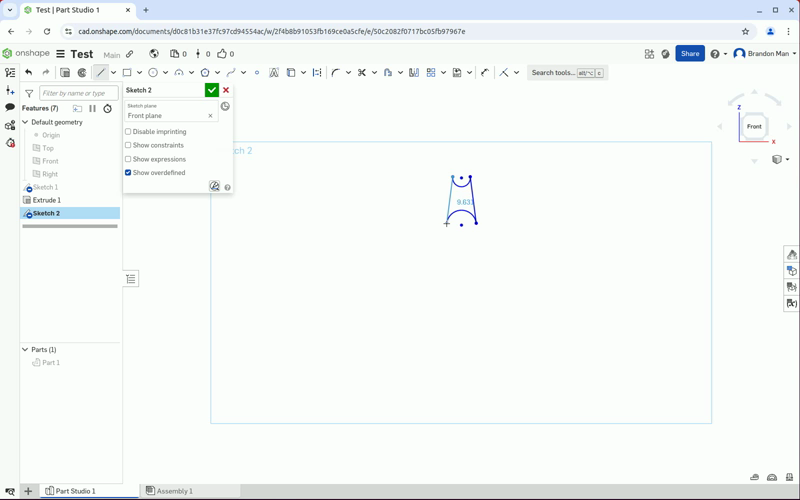
key_up(shift)
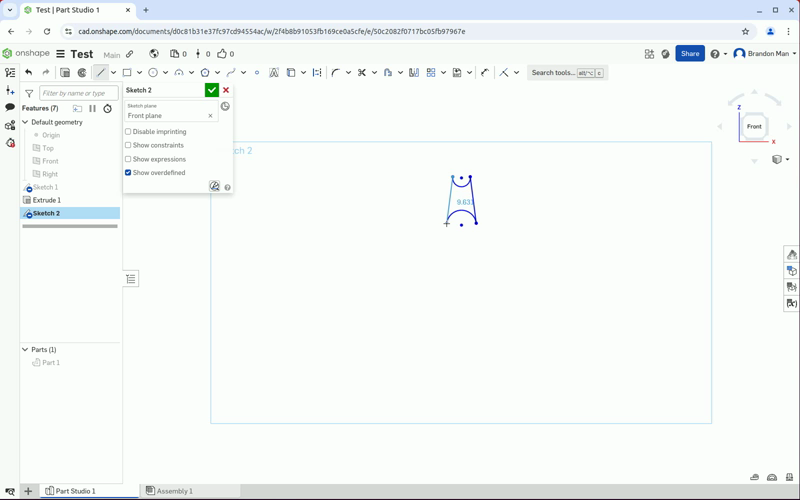
click(446, 223)
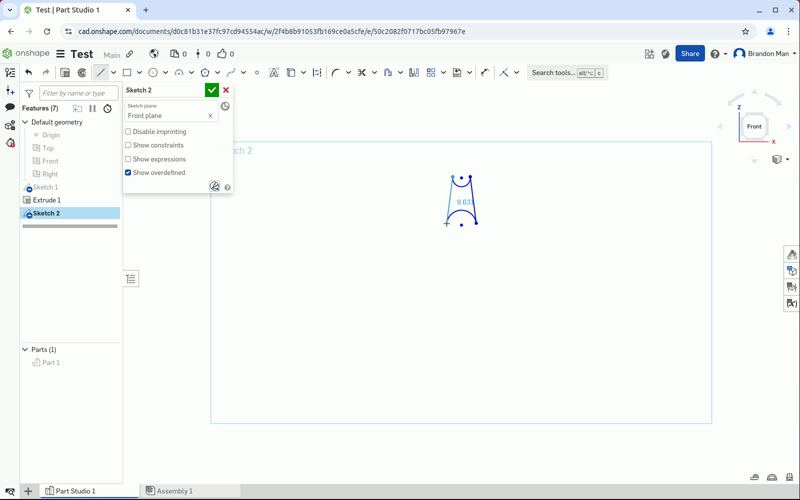
key(esc)
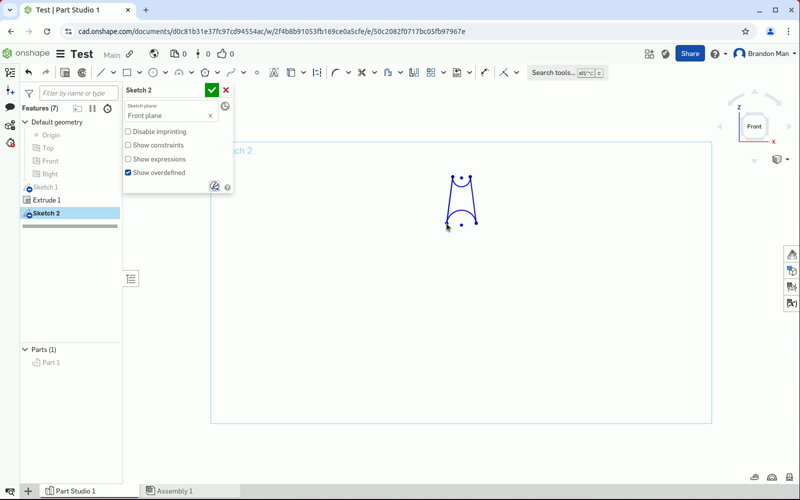
key(c)
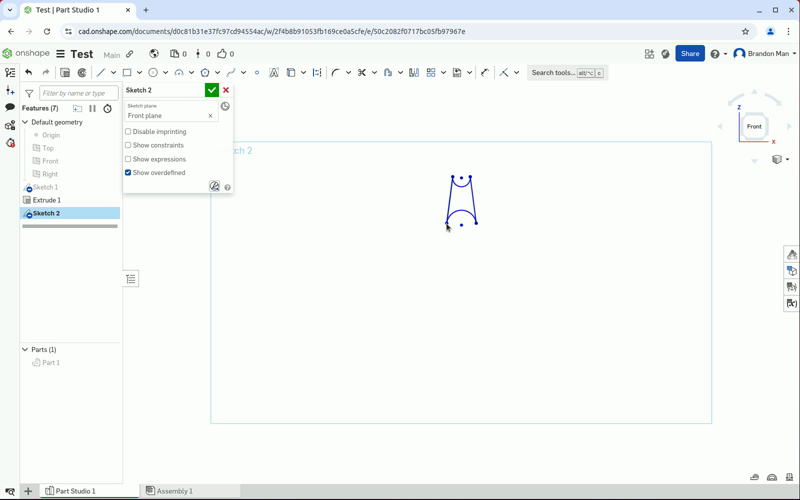
key_down(shift)
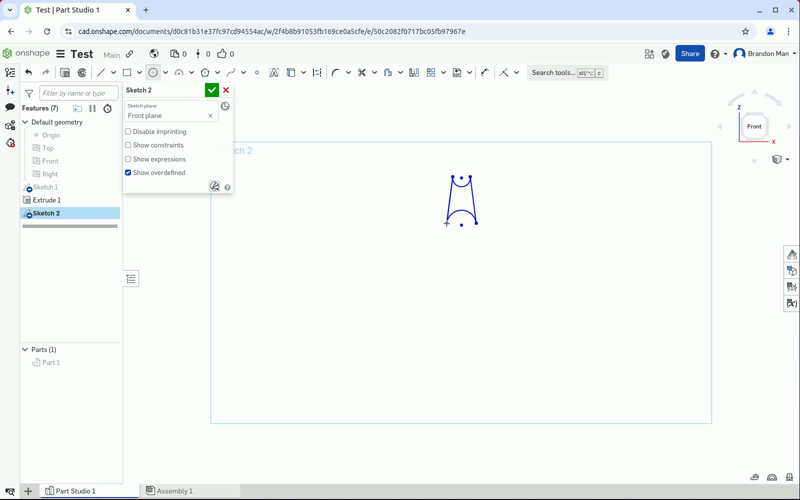
mouse_move(458, 191)
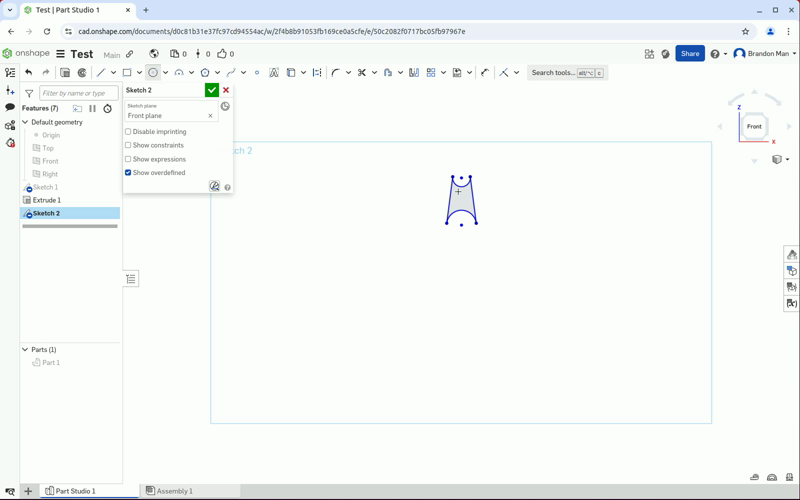
click(458, 191)
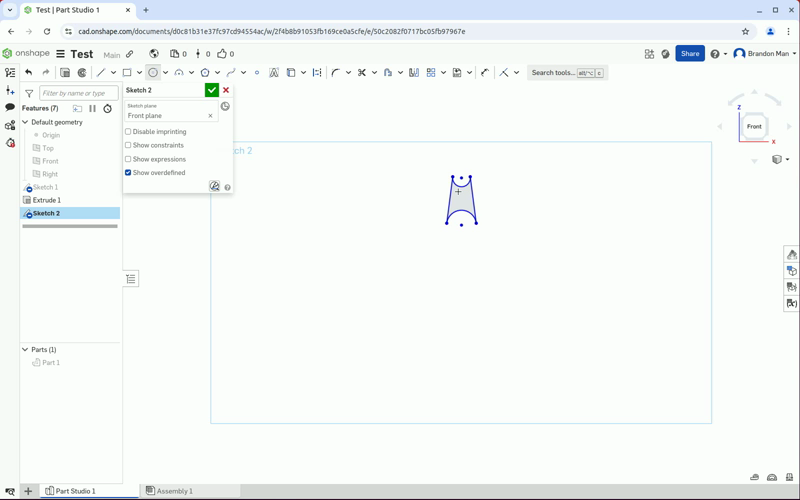
key_up(shift)
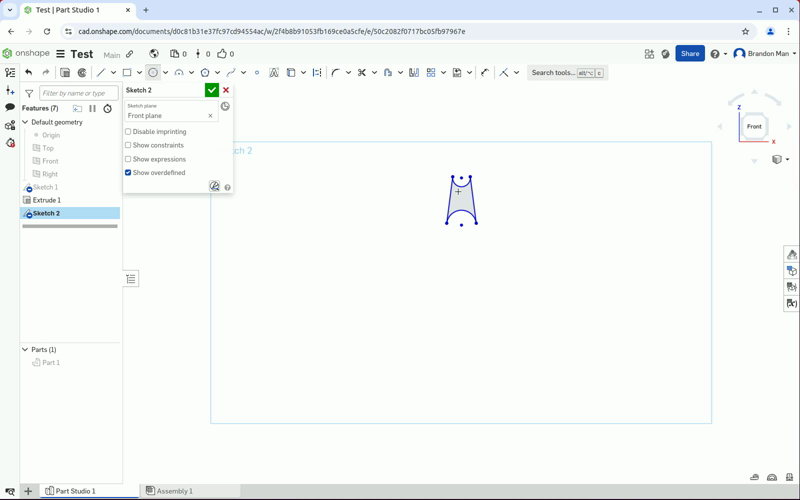
mouse_move(461, 191)
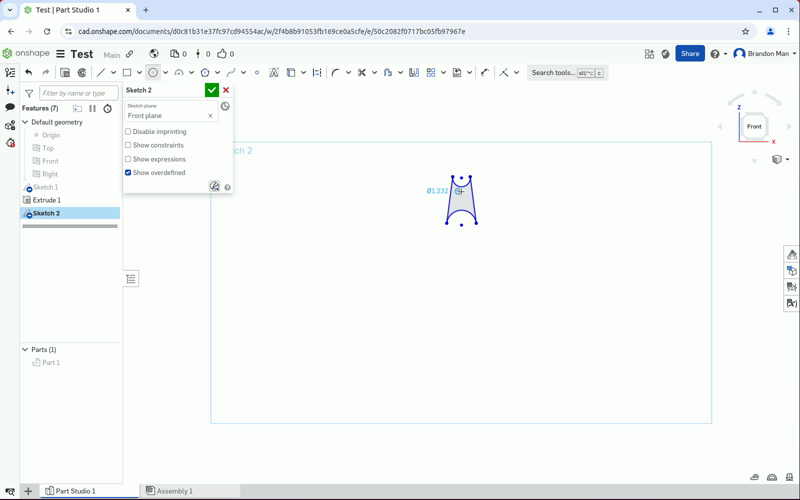
scroll(6)
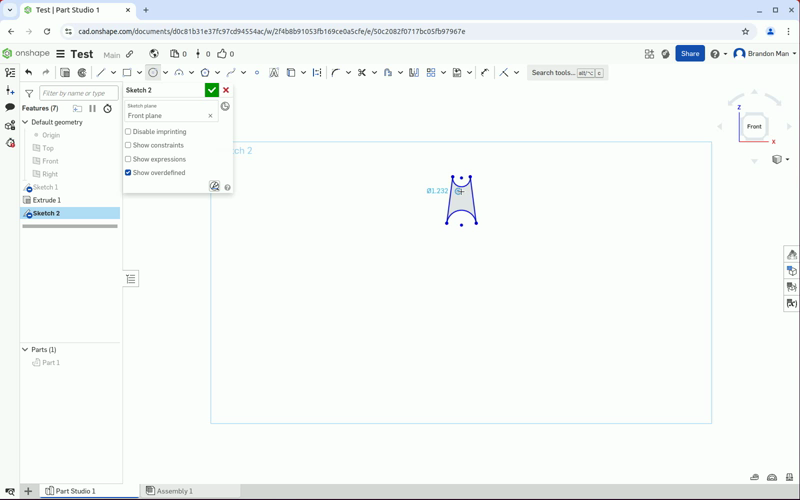
scroll(6)
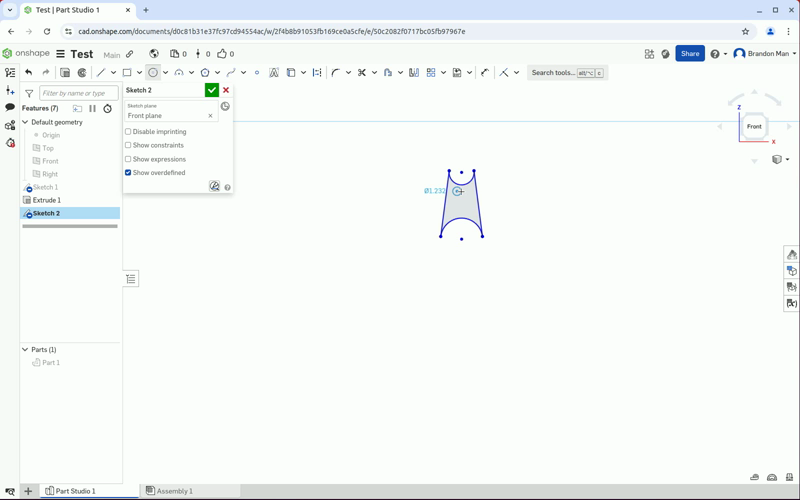
scroll(6)
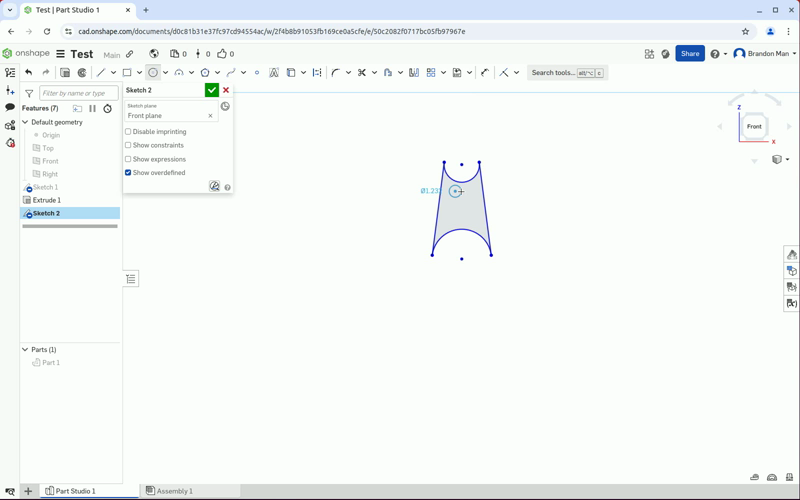
scroll(6)
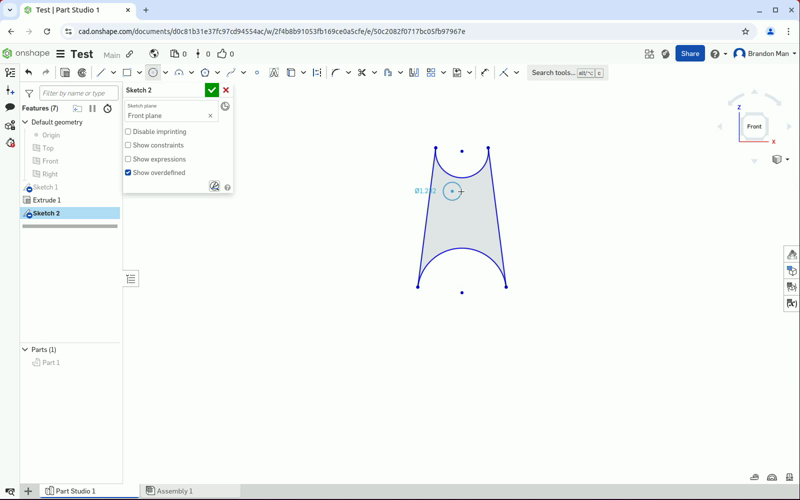
scroll(6)
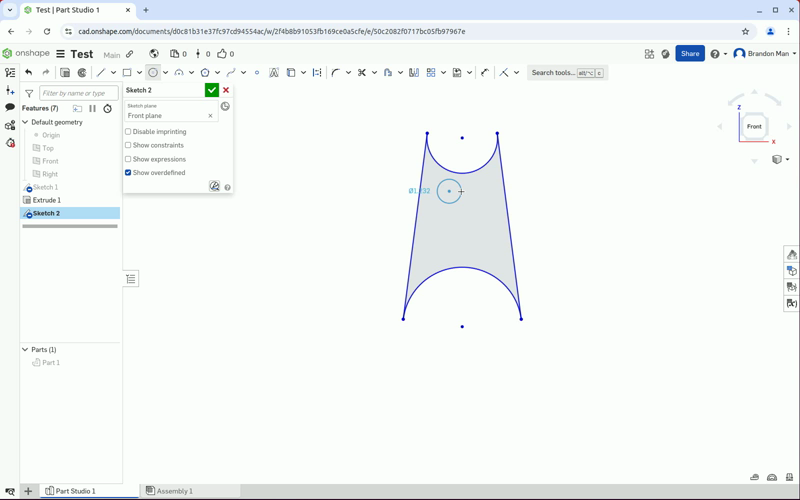
scroll(6)
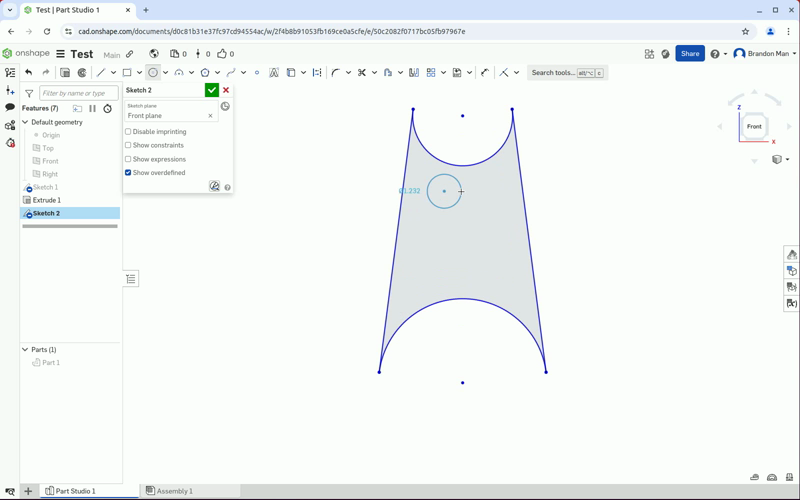
scroll(6)
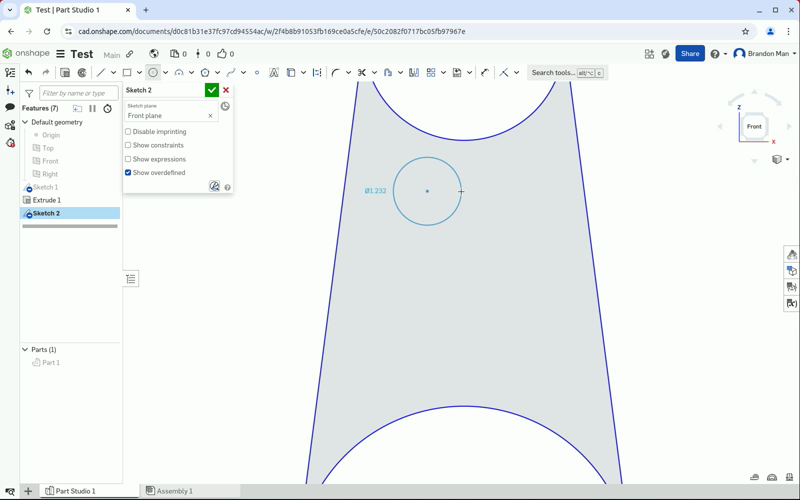
click(461, 191)
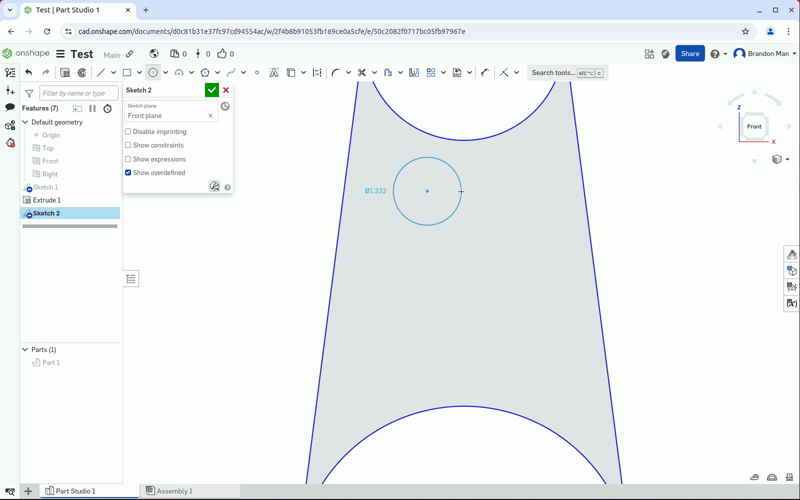
scroll(-6)
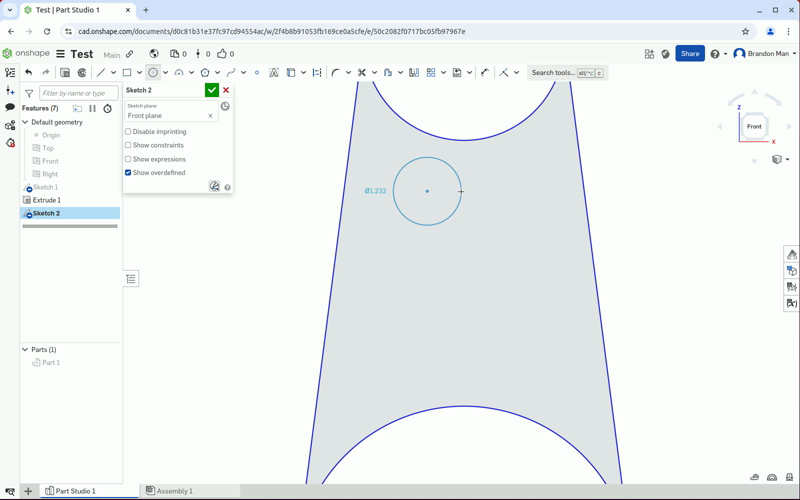
scroll(-6)
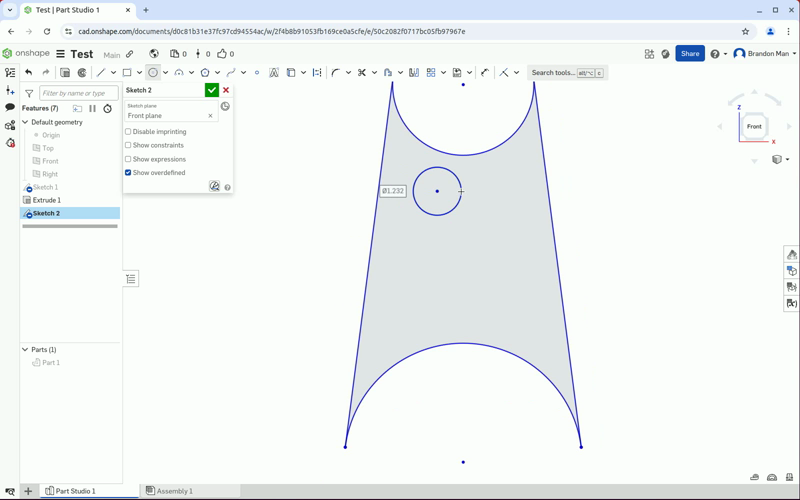
scroll(-6)
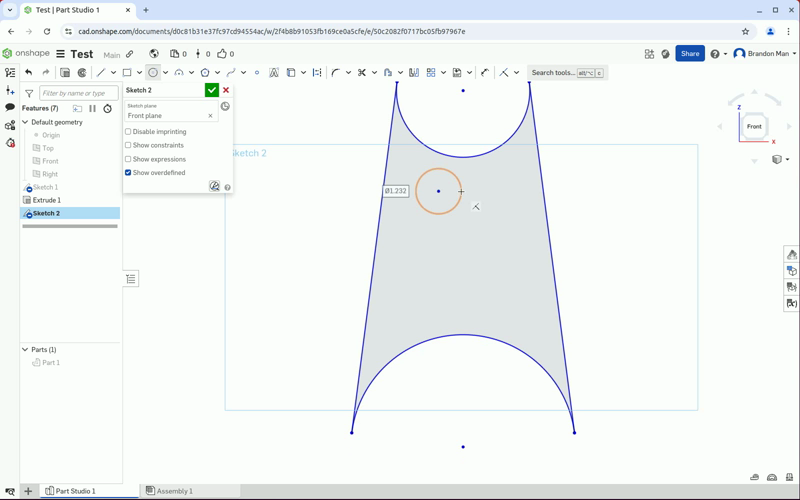
scroll(-6)
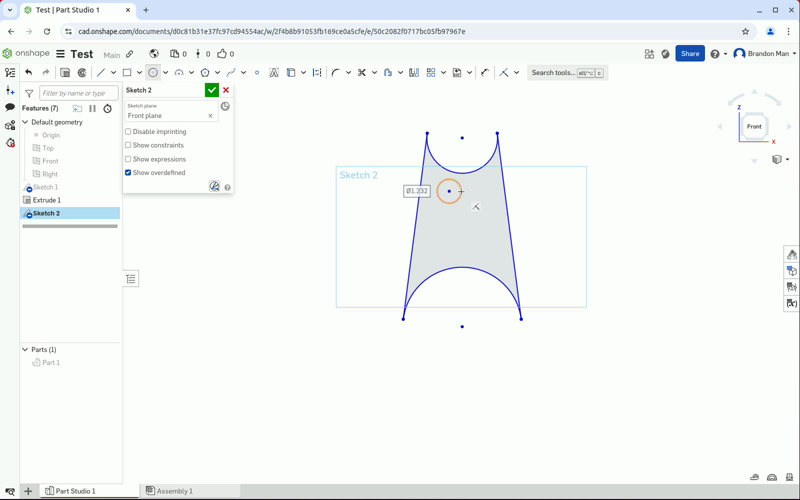
scroll(-6)
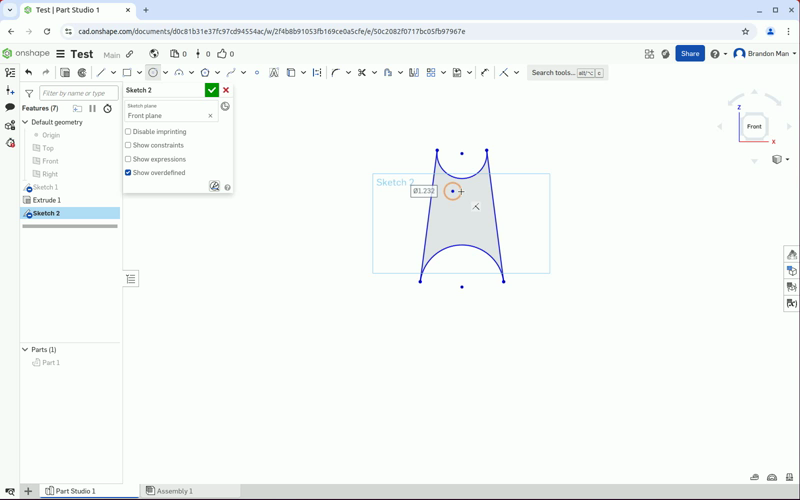
scroll(-6)
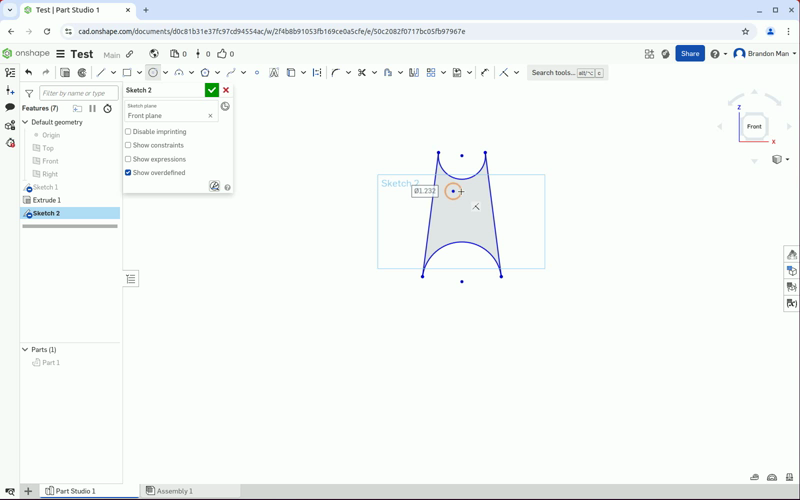
scroll(-6)
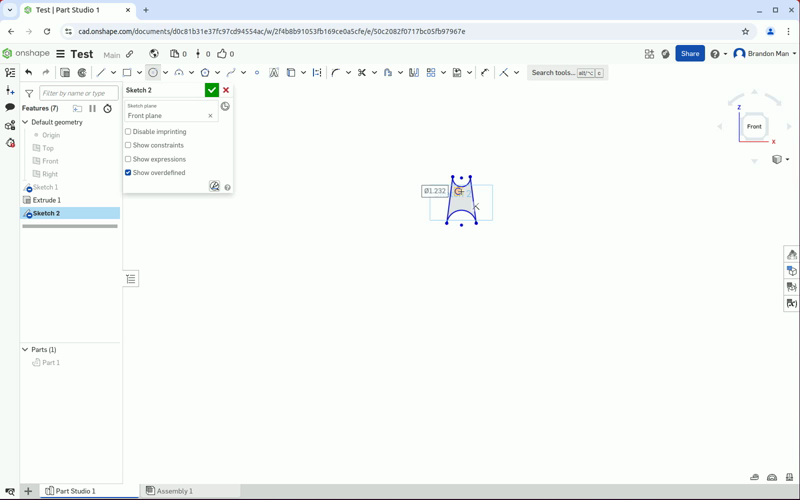
key(esc)
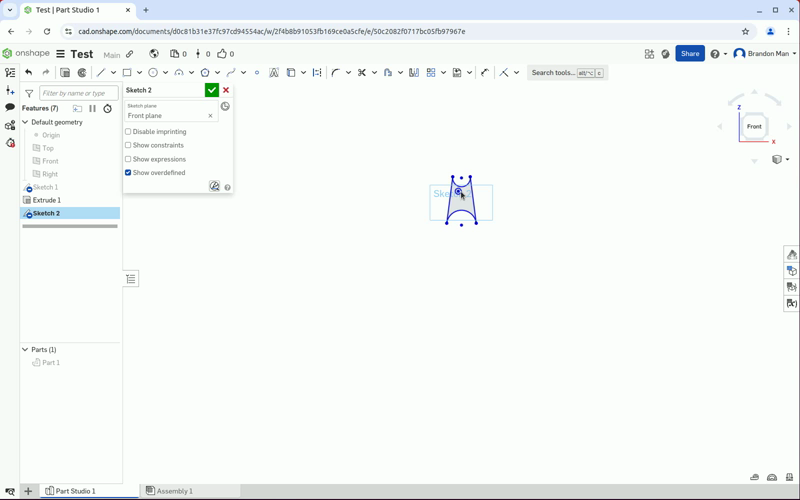
mouse_move(469, 183)
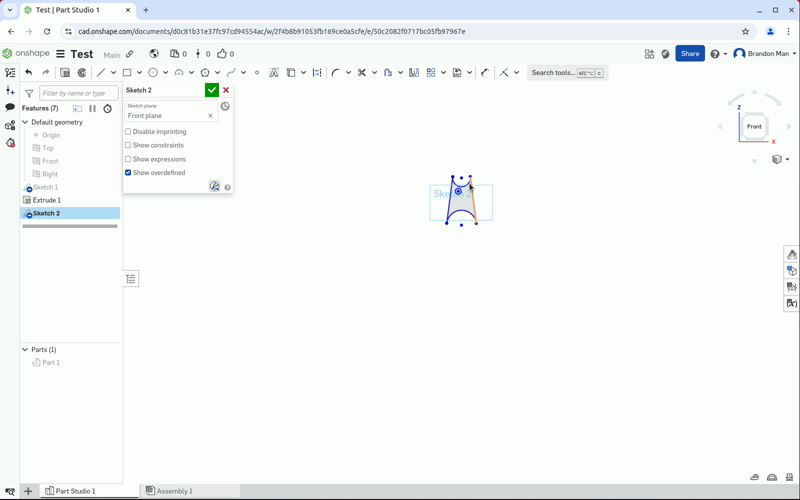
scroll(6)
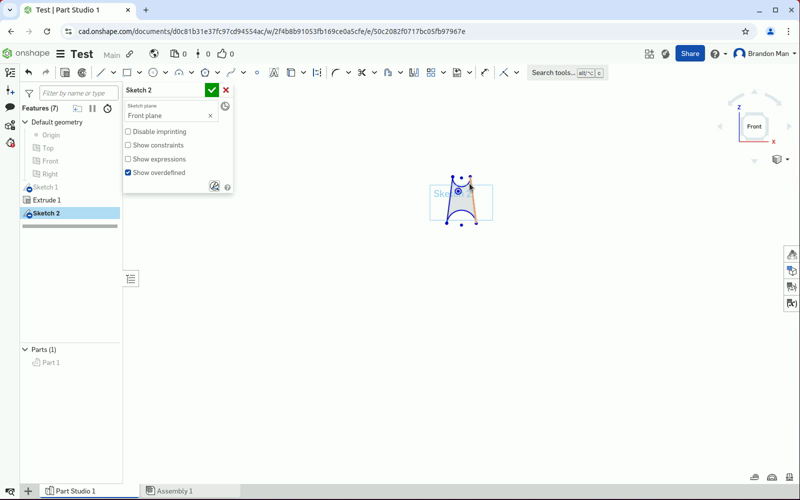
scroll(6)
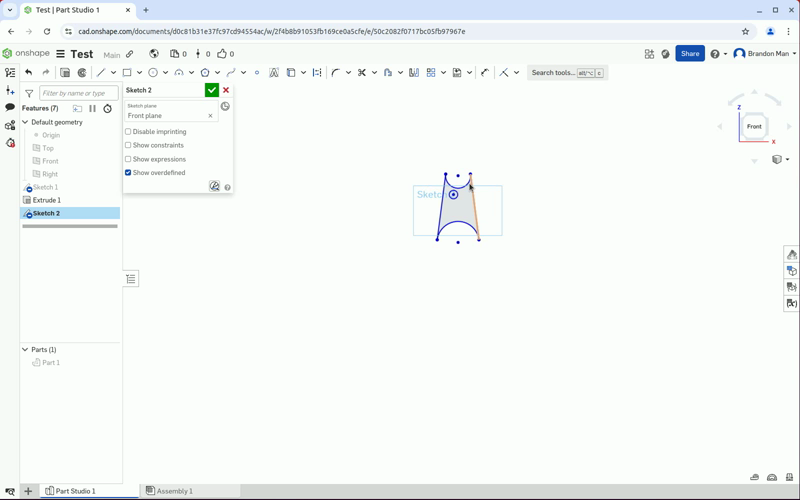
scroll(6)
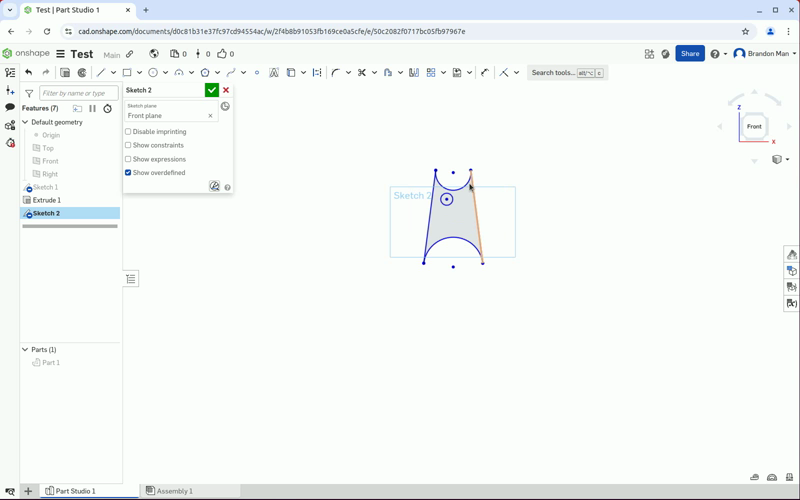
scroll(6)
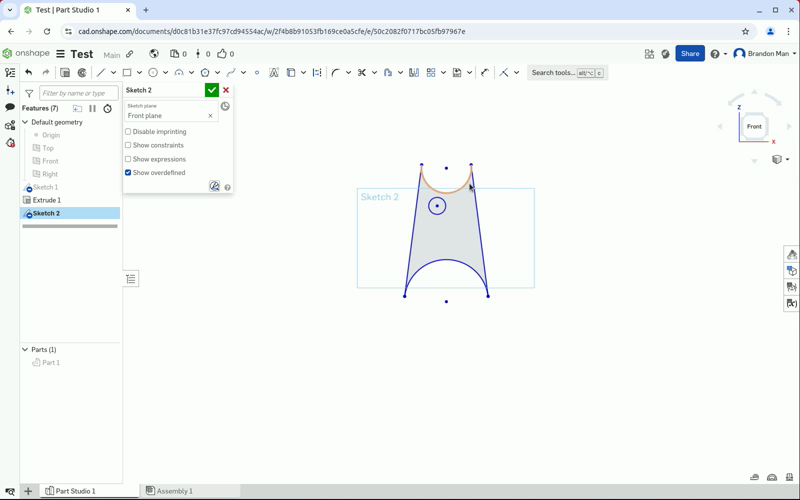
scroll(6)
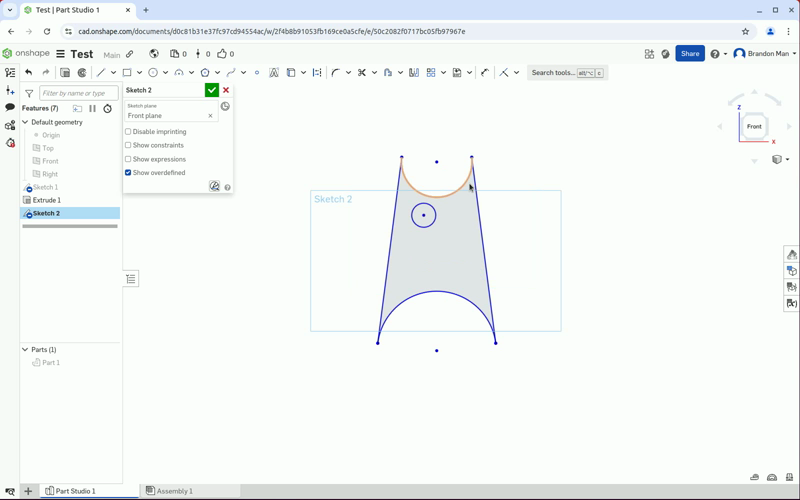
scroll(6)
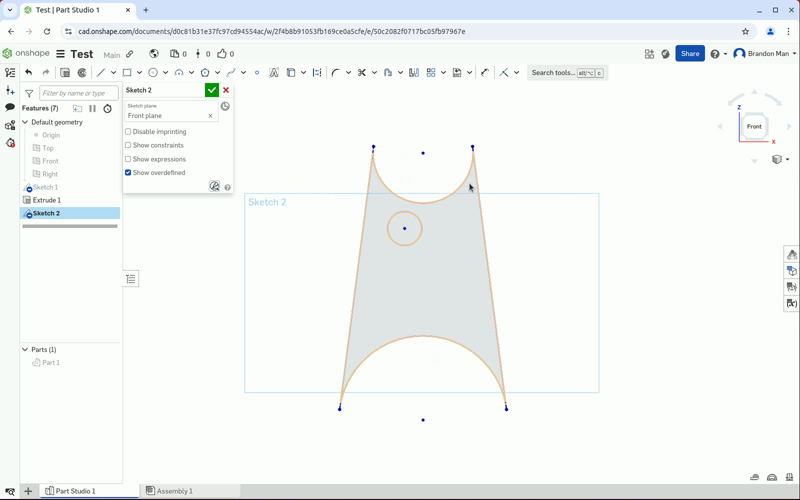
scroll(6)
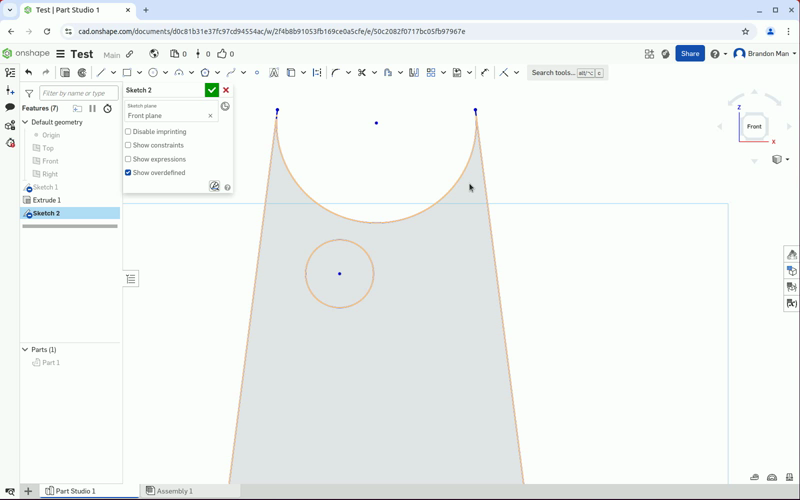
click(469, 183)
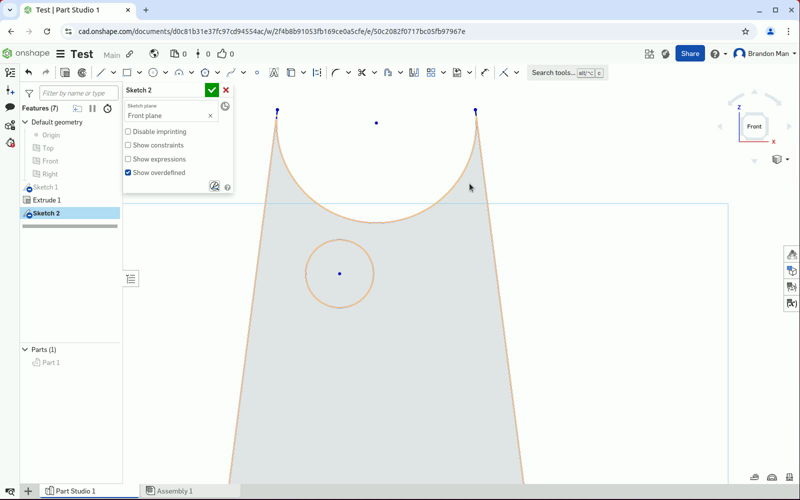
scroll(-6)
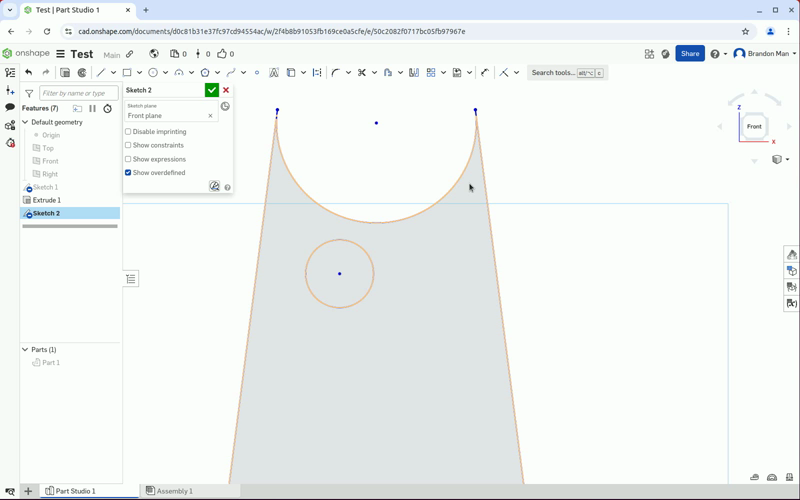
scroll(-6)
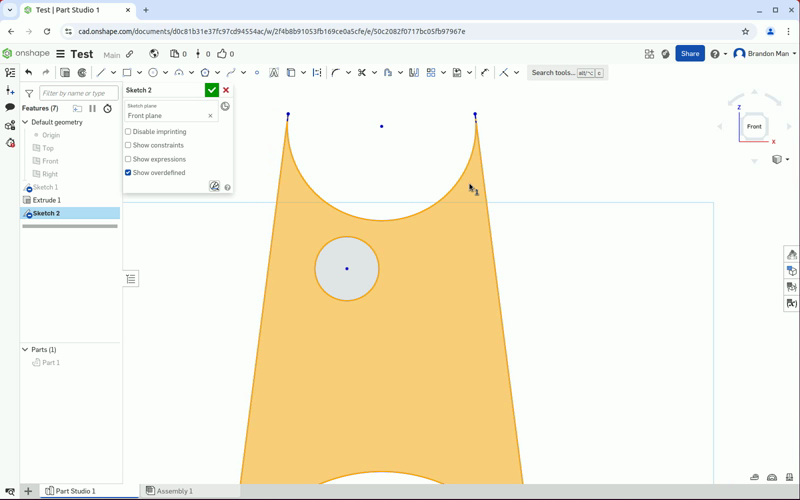
scroll(-6)
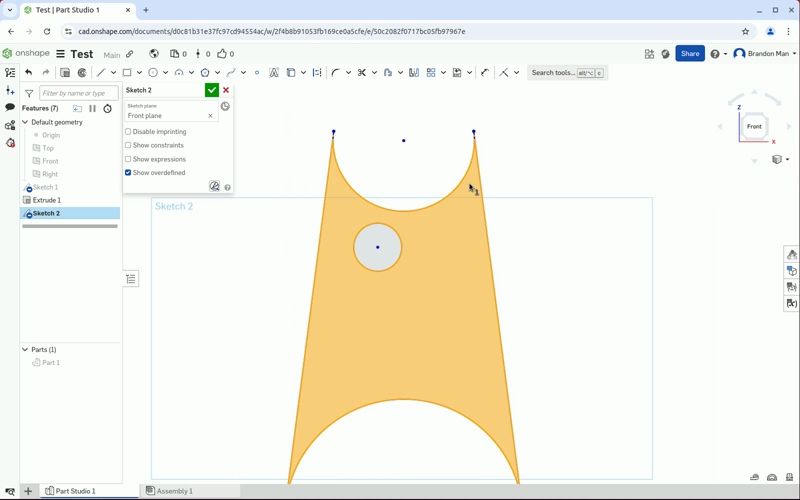
scroll(-6)
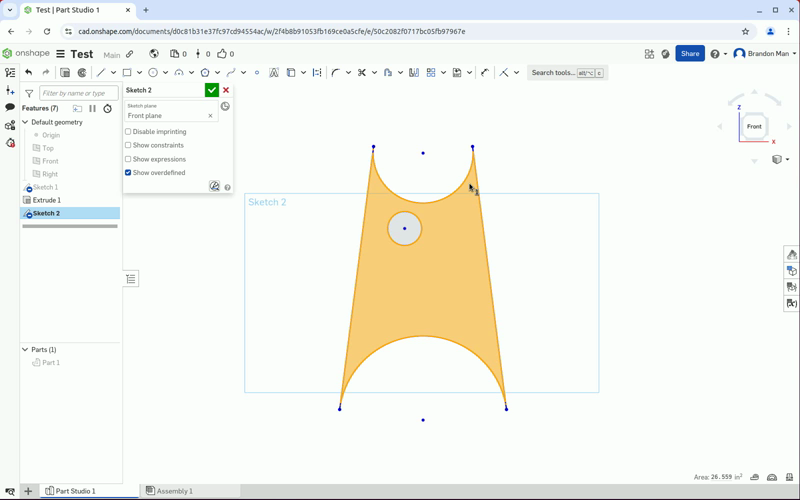
scroll(-6)
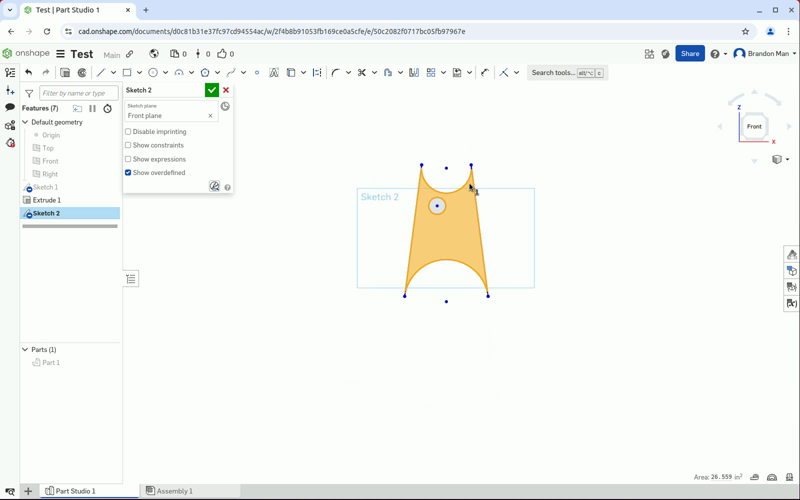
scroll(-6)
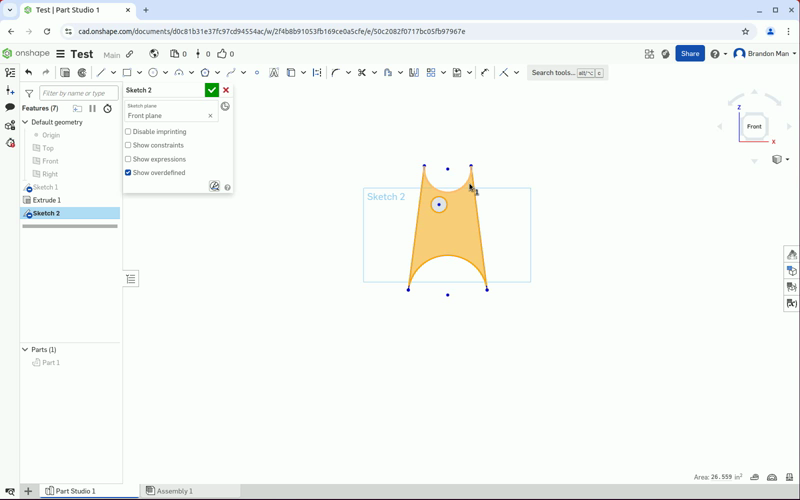
scroll(-6)
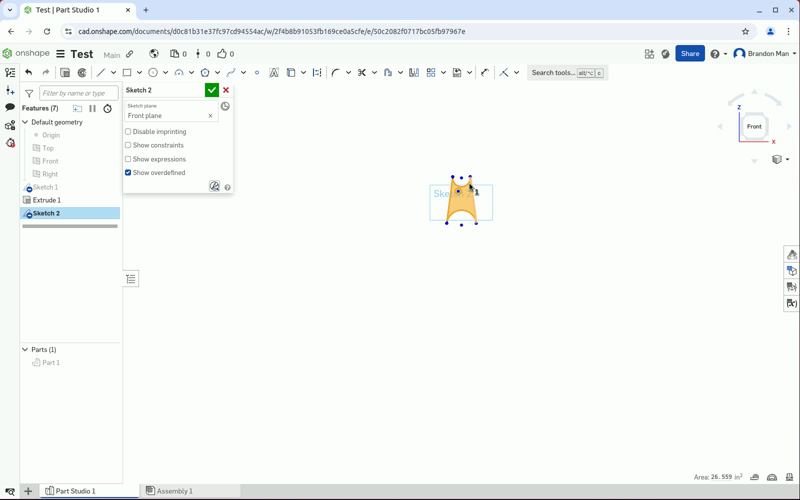
mouse_move(73, 352)
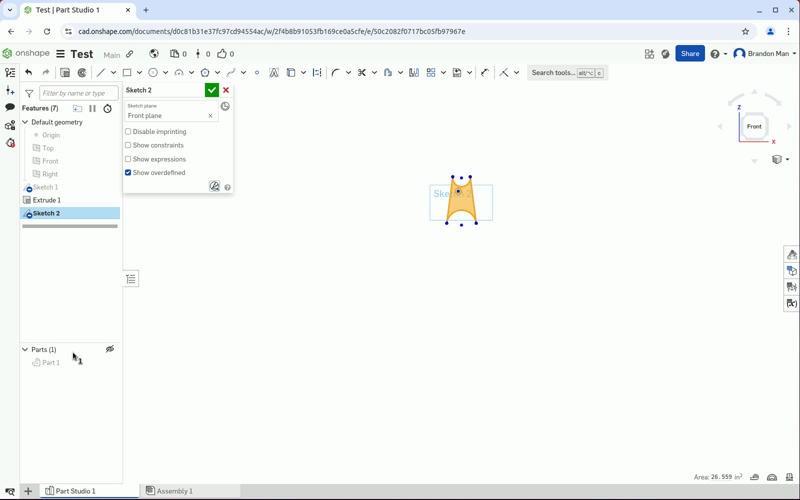
key(shift+y)
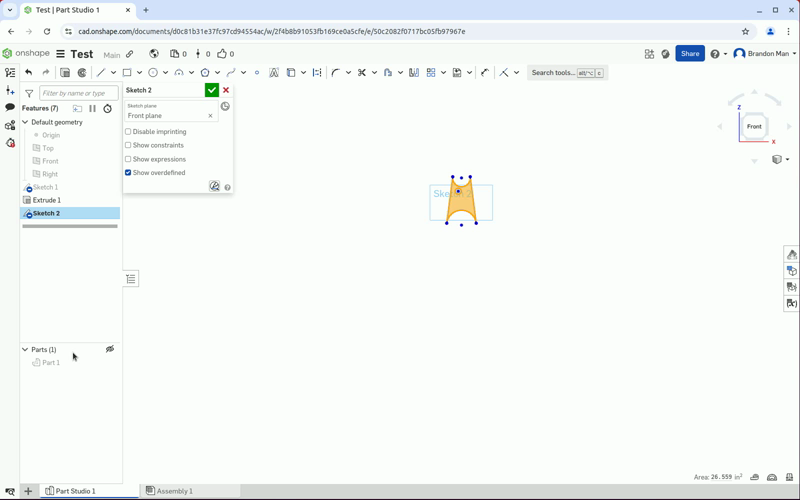
key(shift+e)
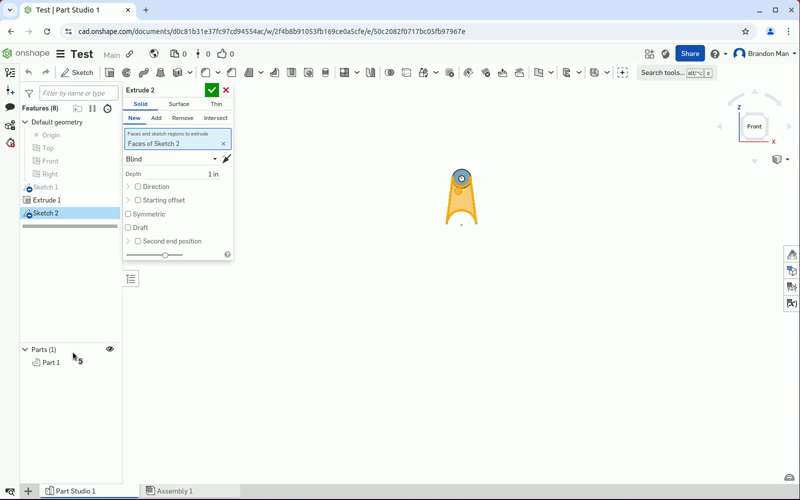
mouse_move(143, 106)
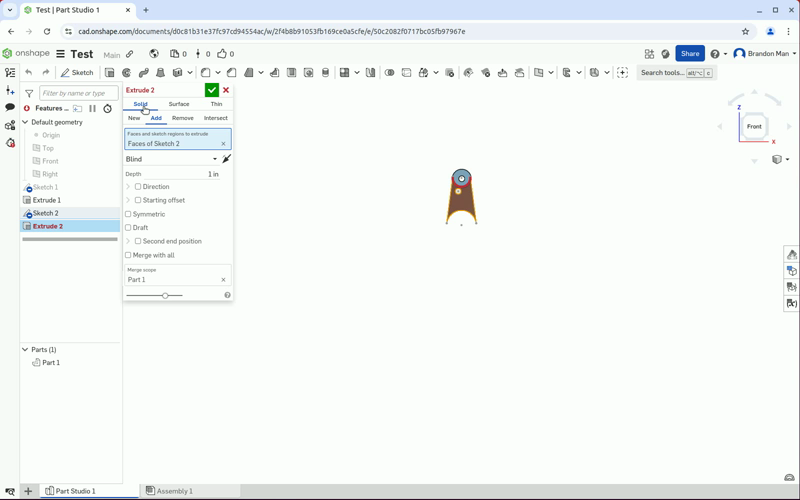
click(143, 106)
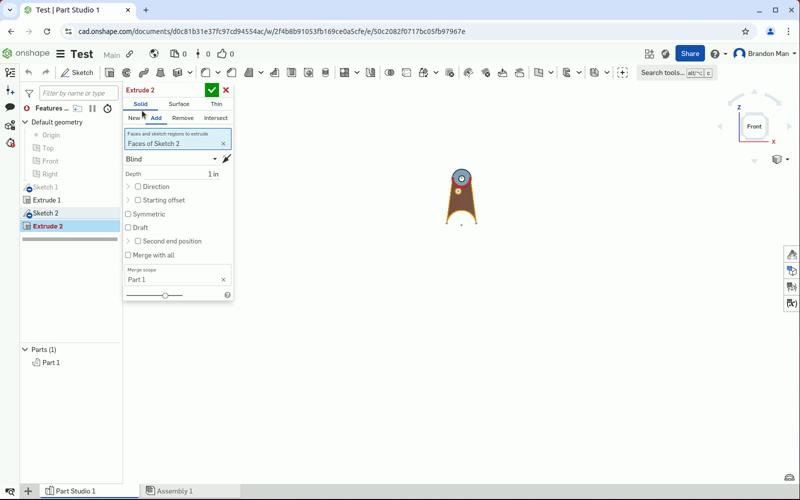
mouse_move(137, 120)
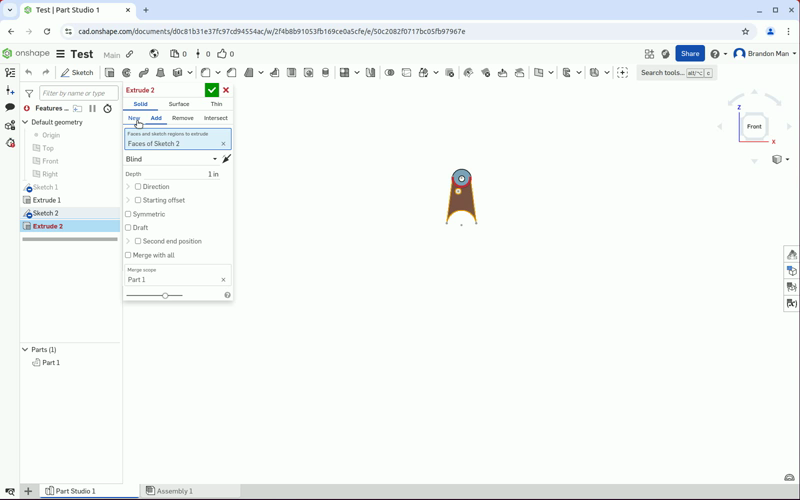
click(137, 120)
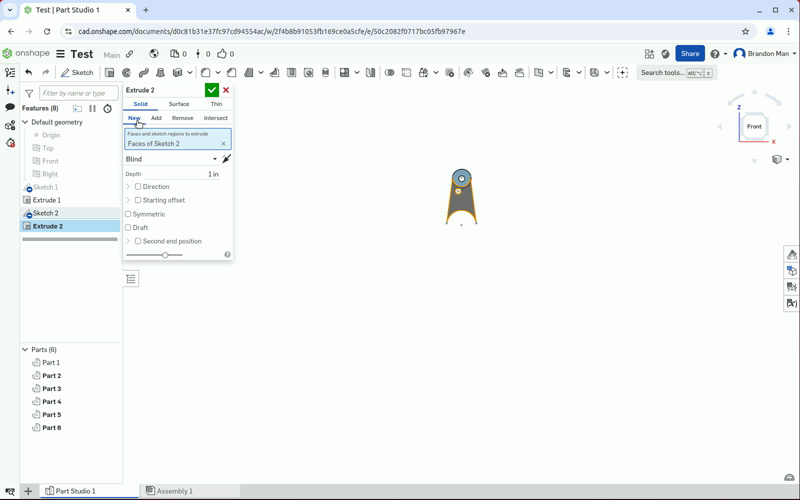
key(tab, 4)
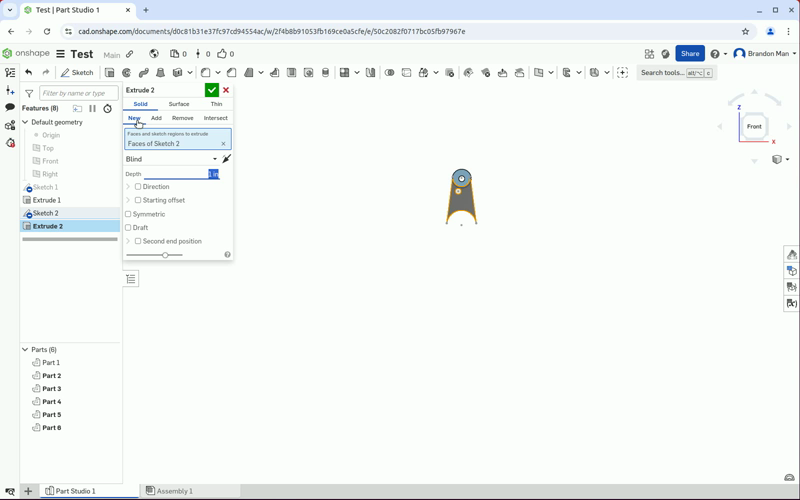
text(0.481)
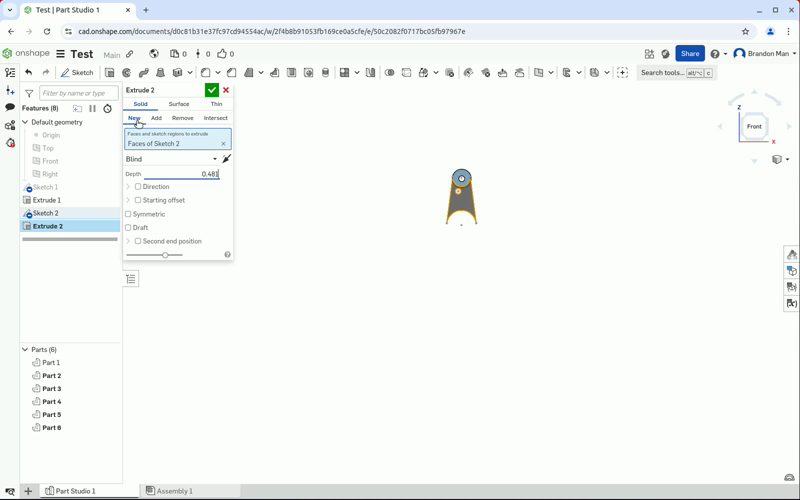
key(enter)
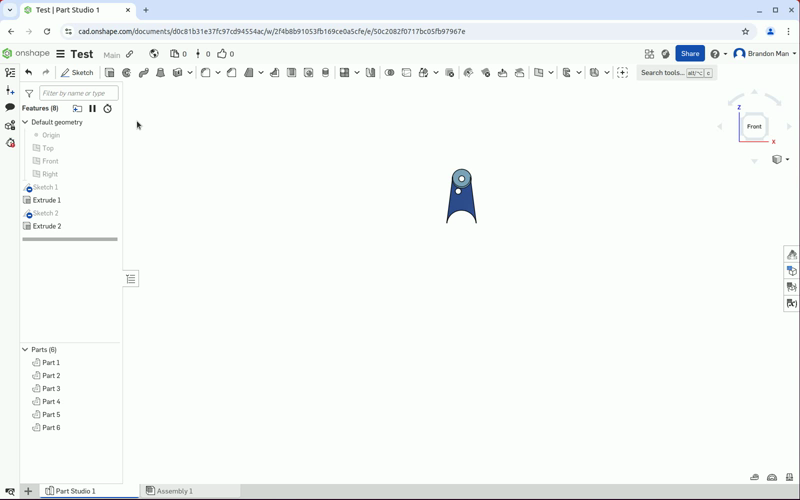
key(shift+h)
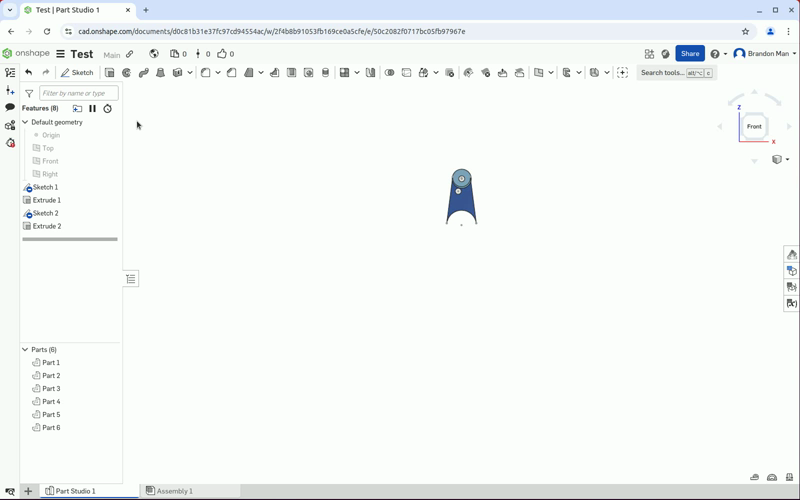
key(shift+h)
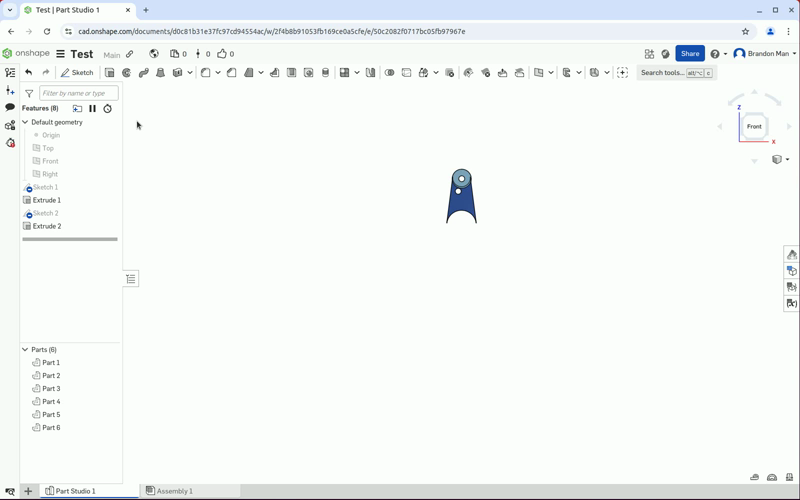
mouse_move(73, 189)
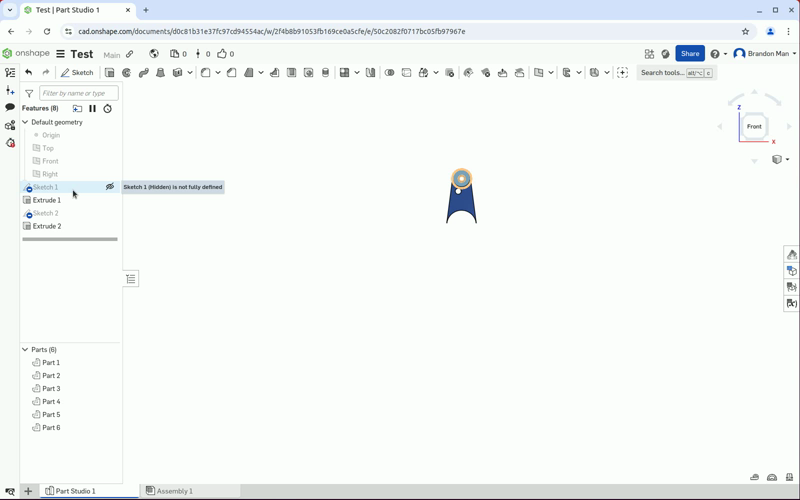
click(73, 189)
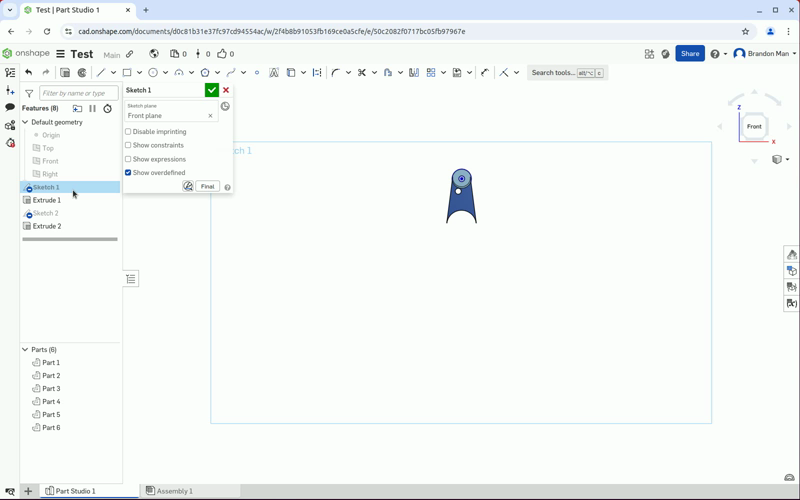
mouse_move(229, 92)
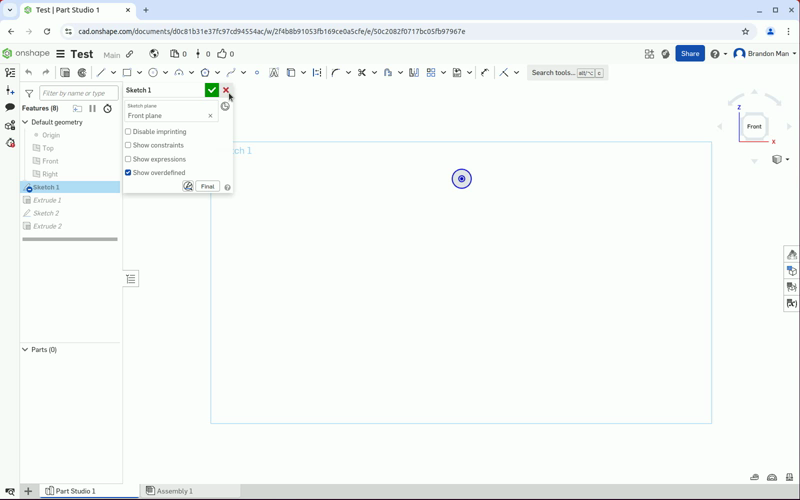
click(229, 92)
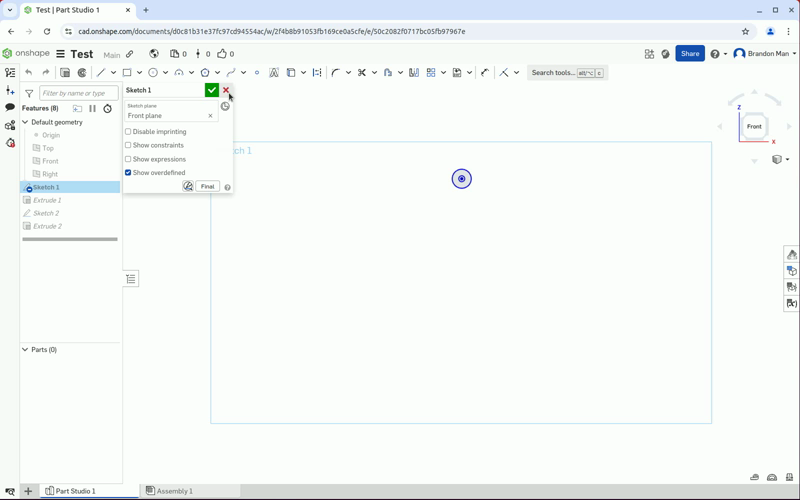
key(shift+s)
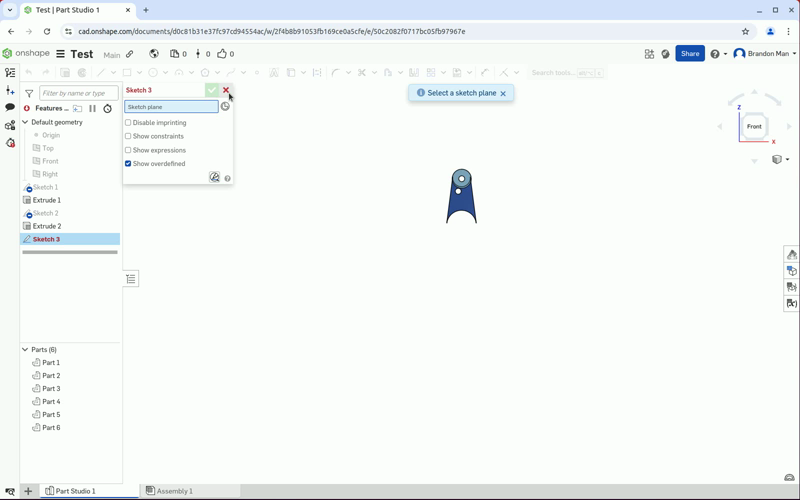
mouse_move(73, 163)
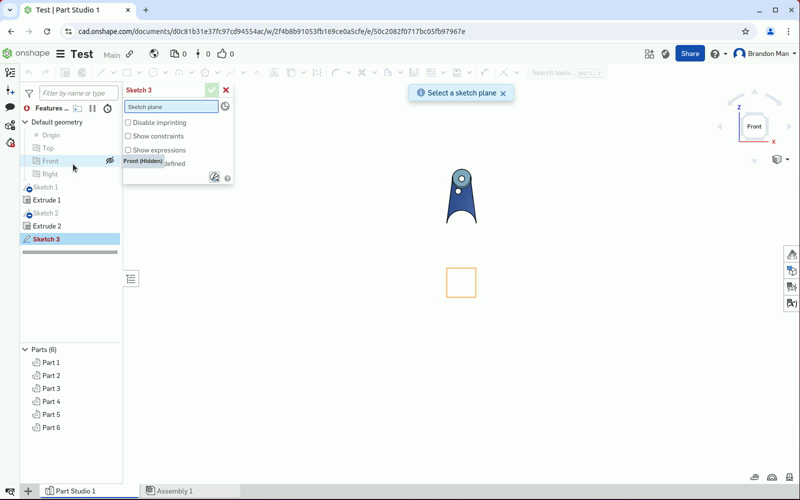
click(73, 163)
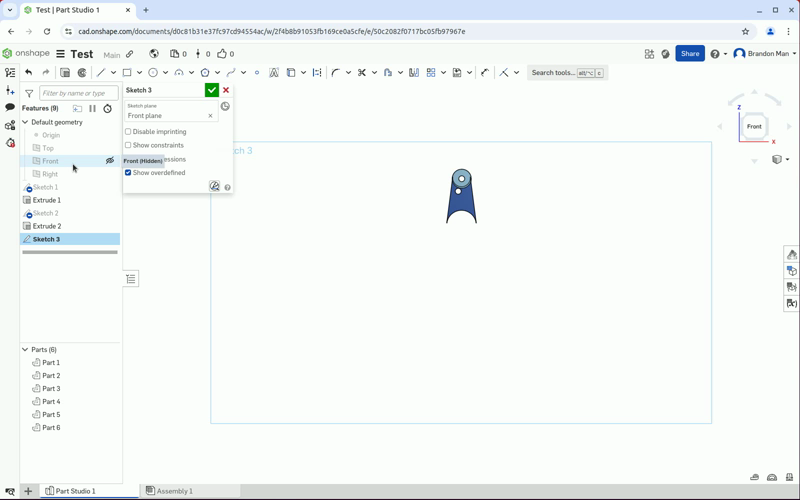
mouse_move(73, 352)
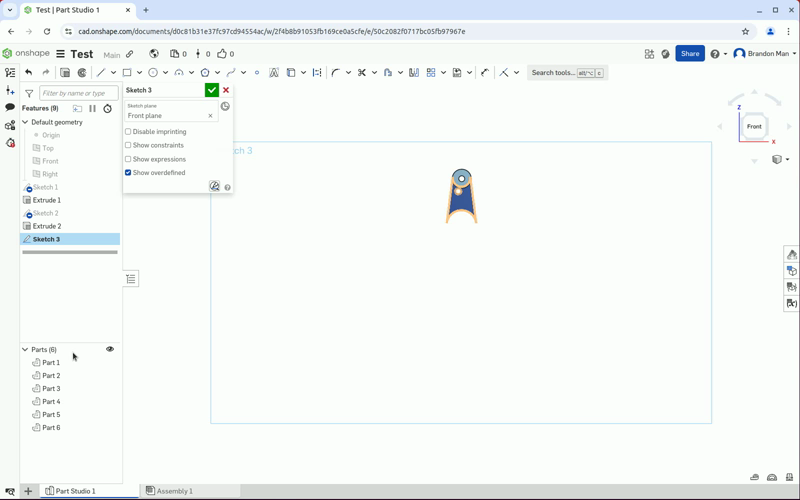
key(y)
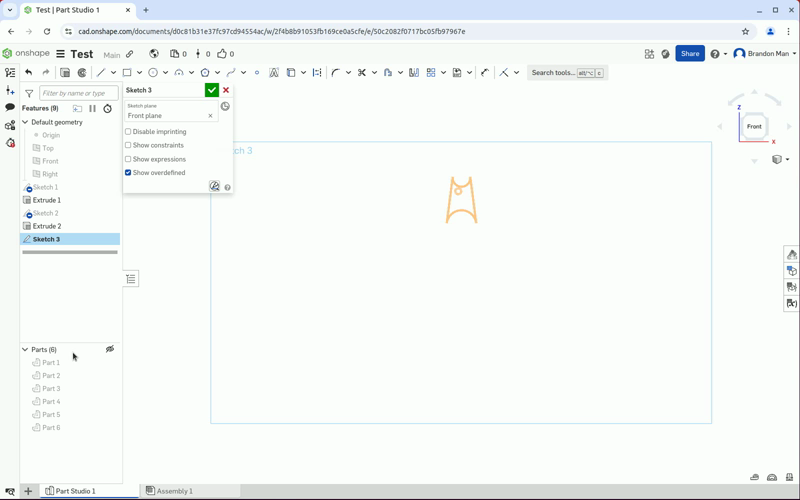
key(c)
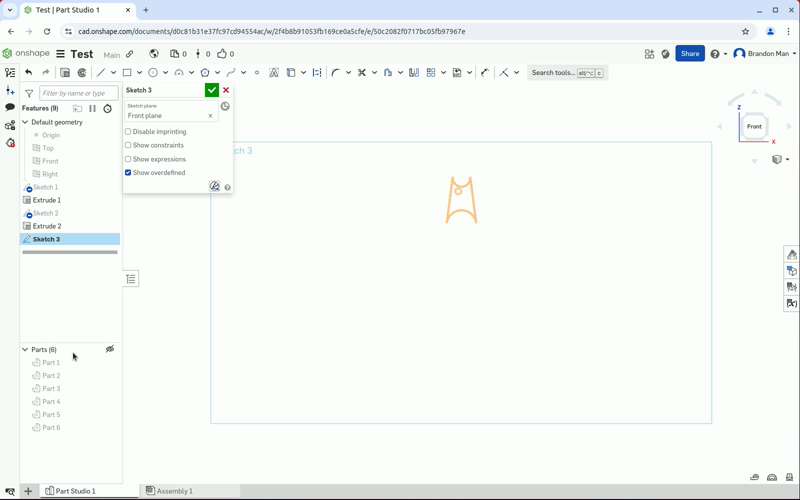
key_down(shift)
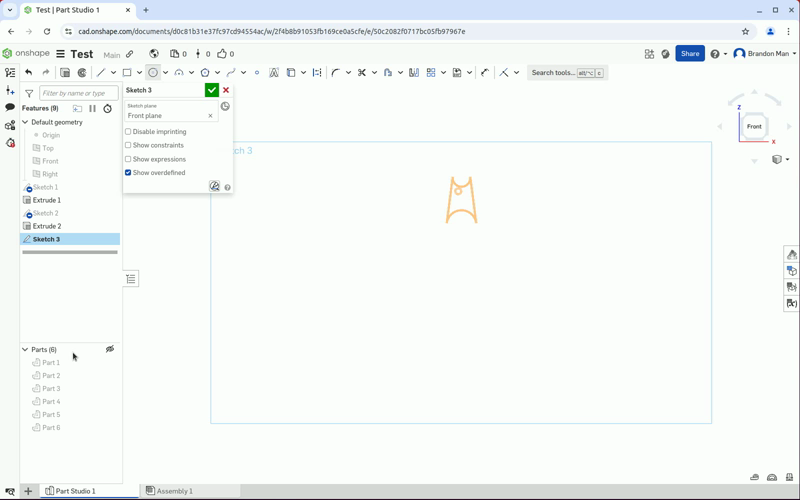
mouse_move(461, 225)
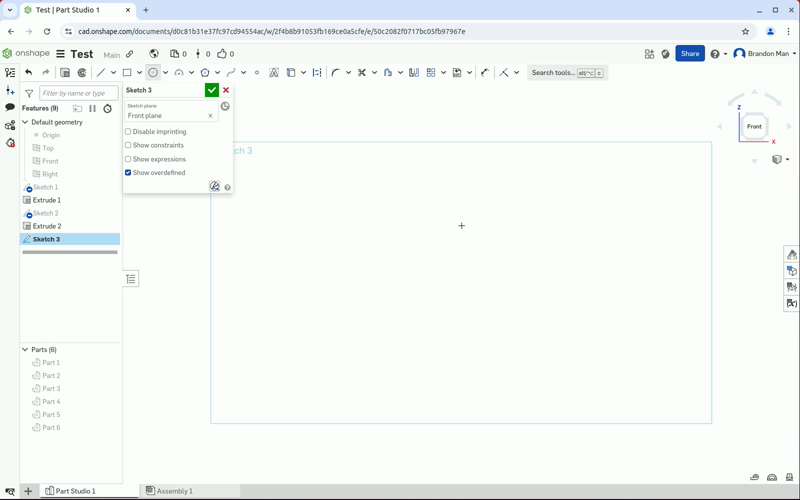
click(461, 225)
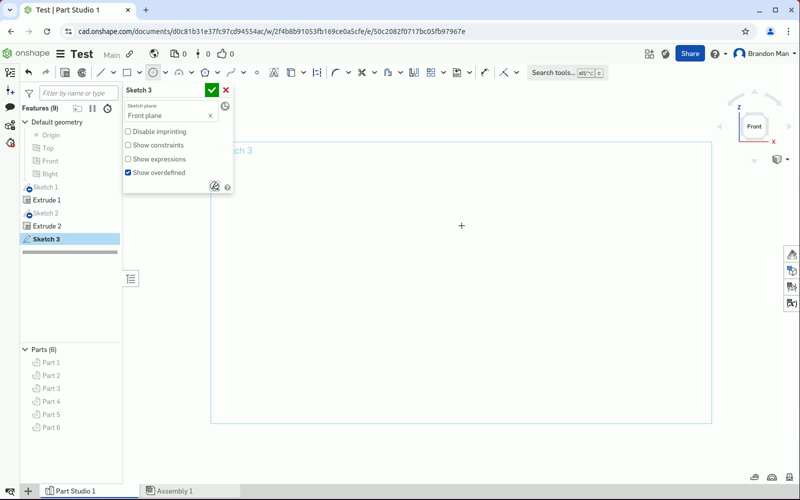
key_up(shift)
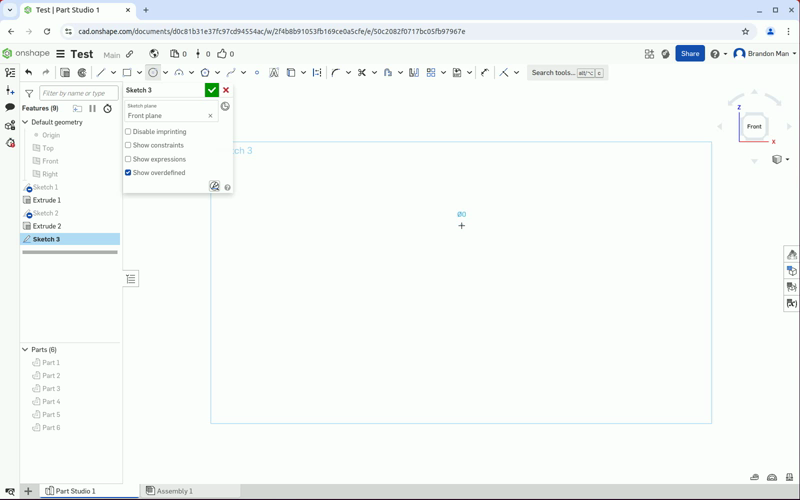
mouse_move(477, 225)
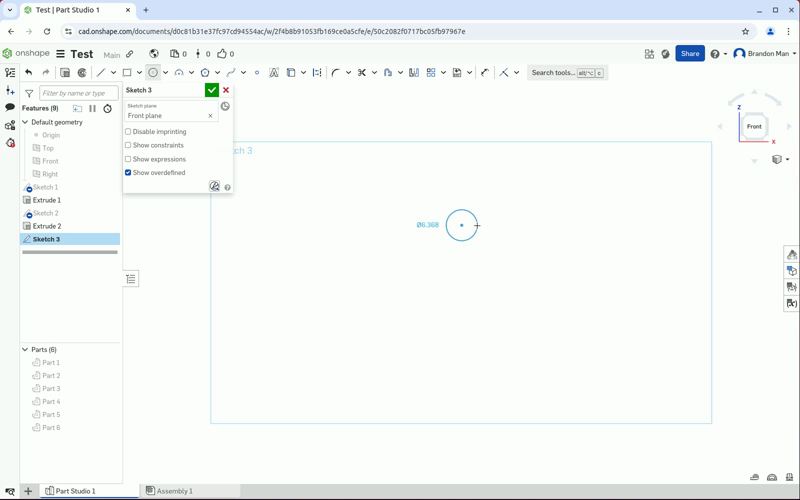
click(477, 225)
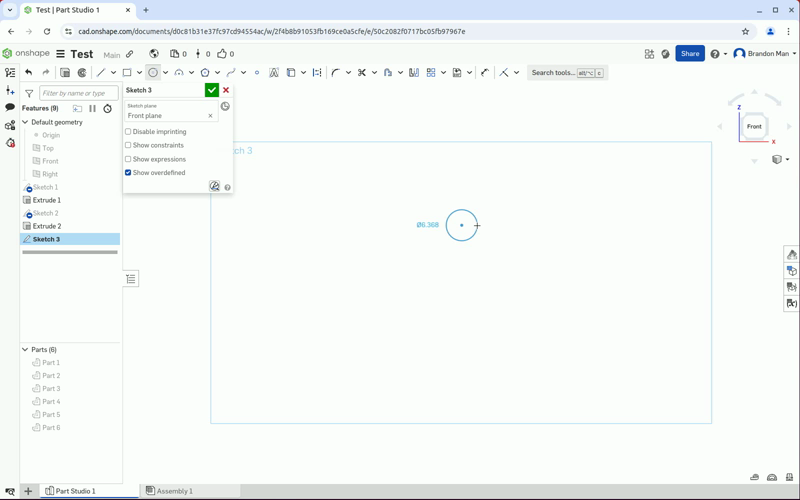
key(esc)
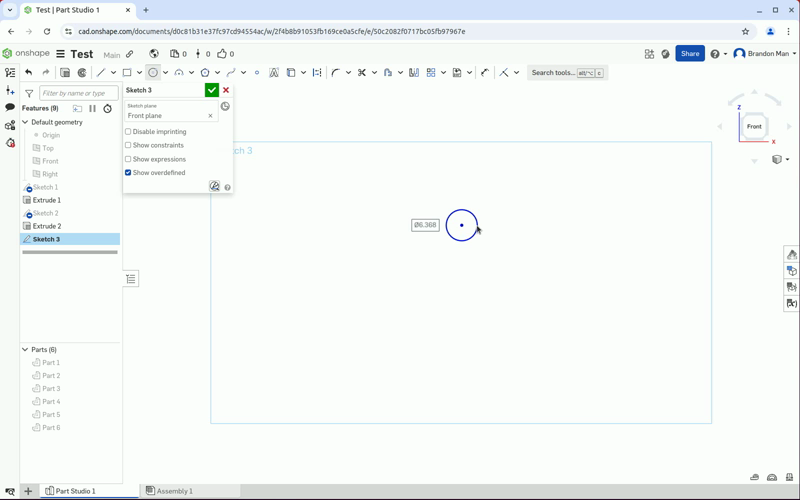
key(c)
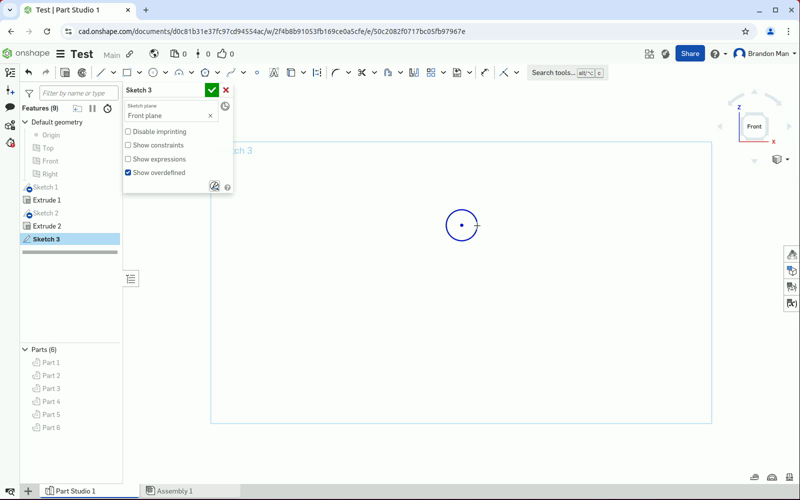
key_down(shift)
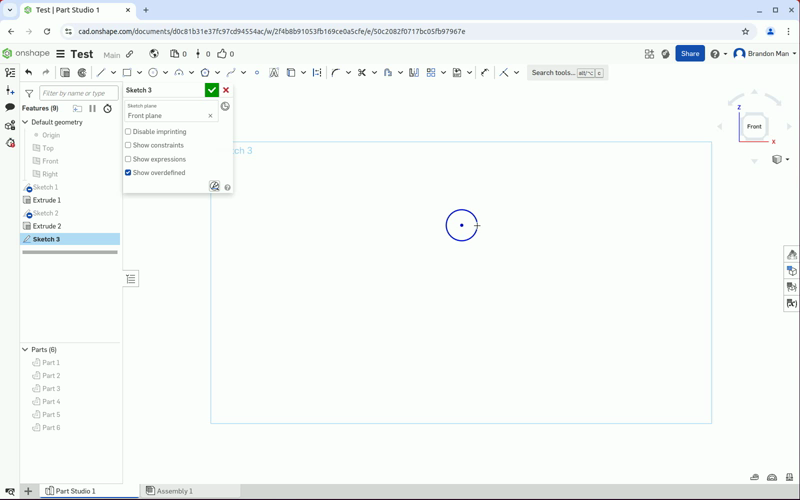
mouse_move(461, 225)
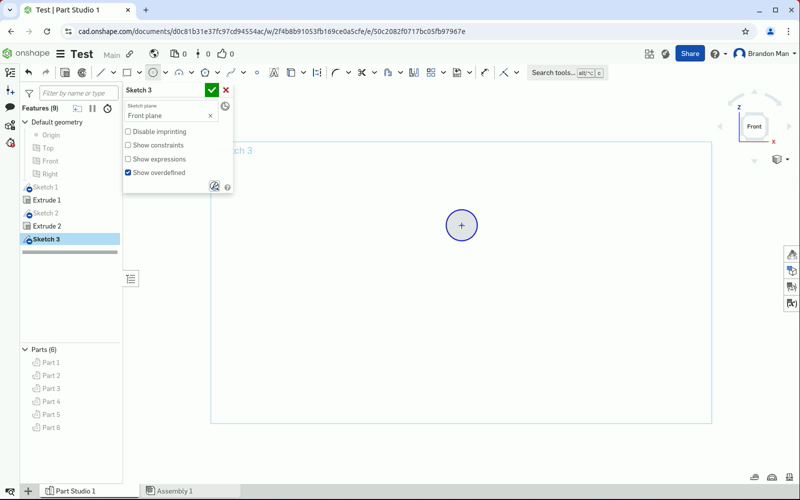
click(461, 225)
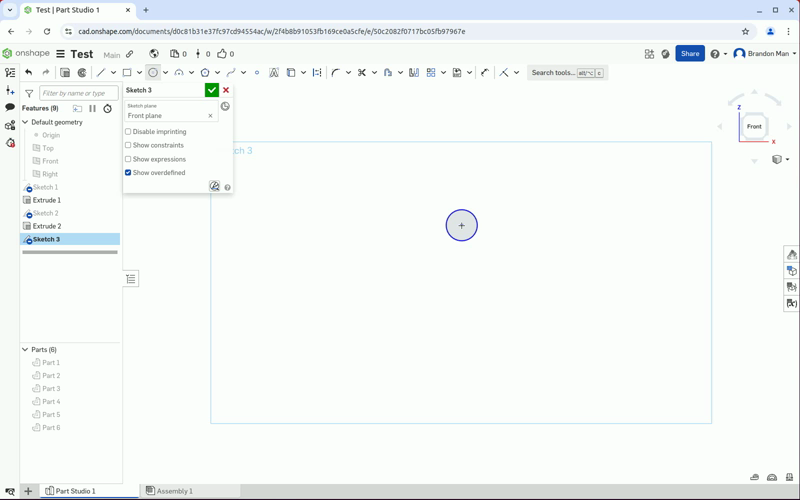
key_up(shift)
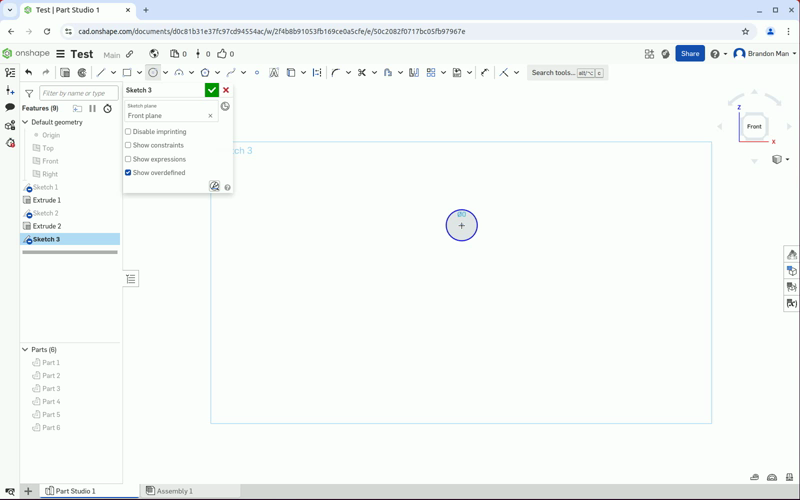
mouse_move(465, 225)
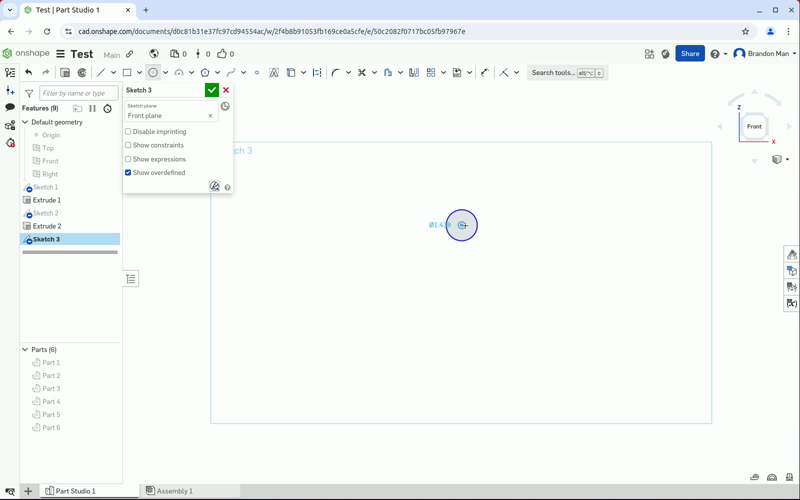
scroll(6)
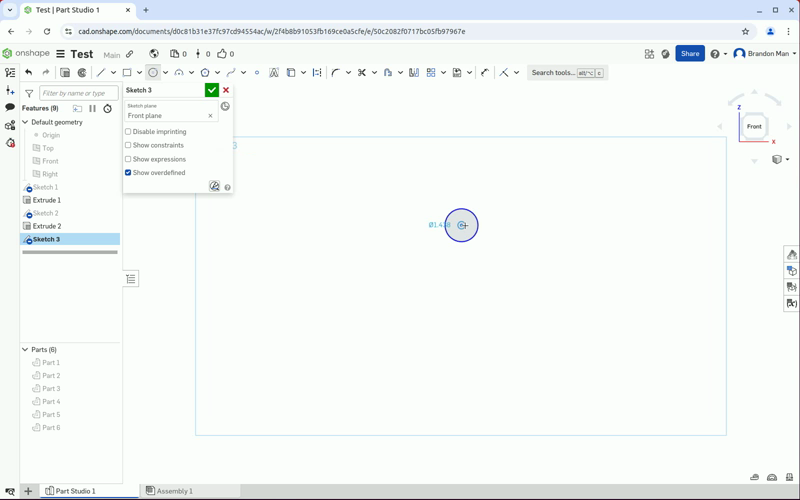
scroll(6)
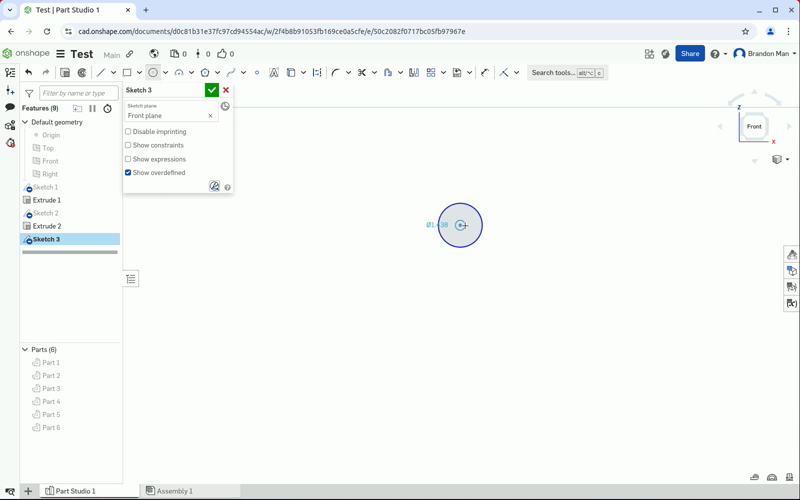
scroll(6)
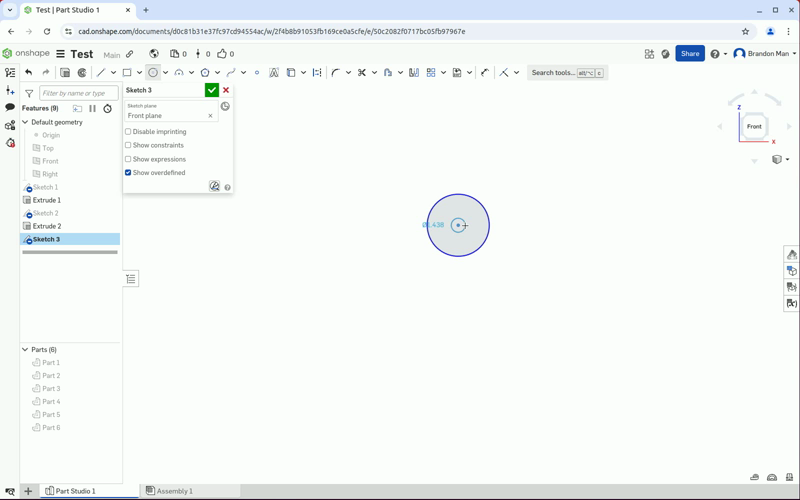
scroll(6)
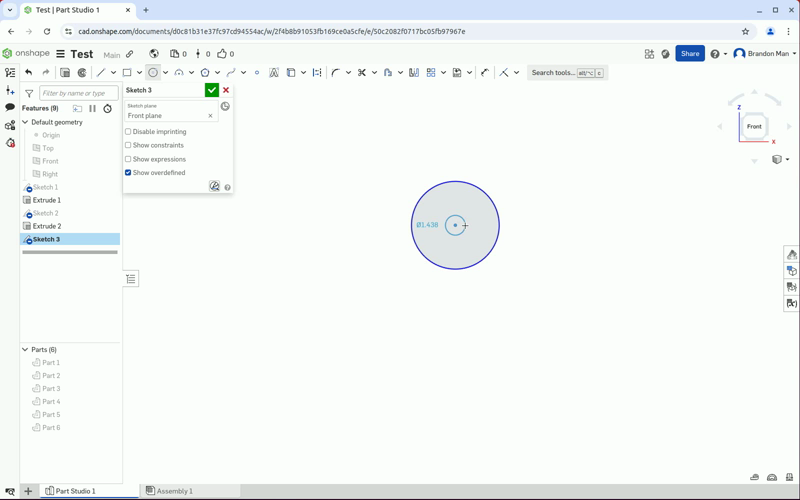
scroll(6)
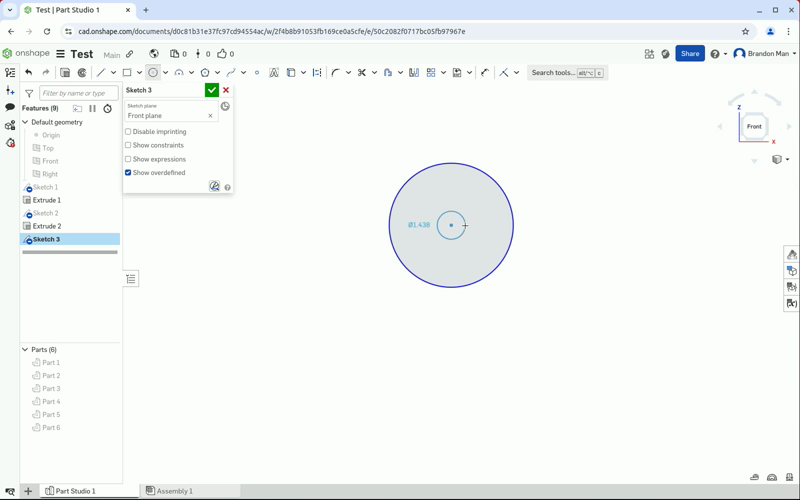
scroll(6)
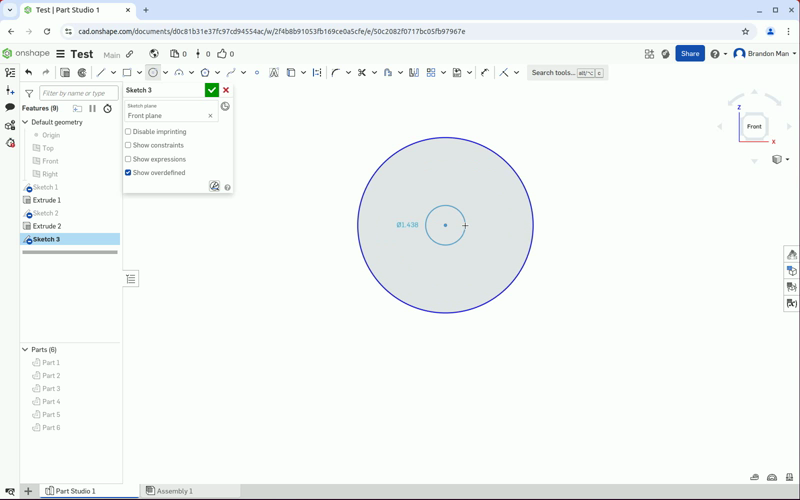
scroll(6)
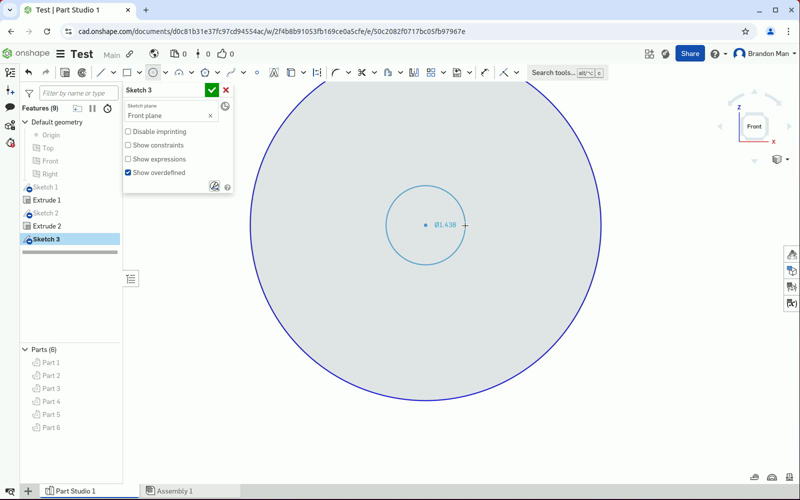
click(465, 225)
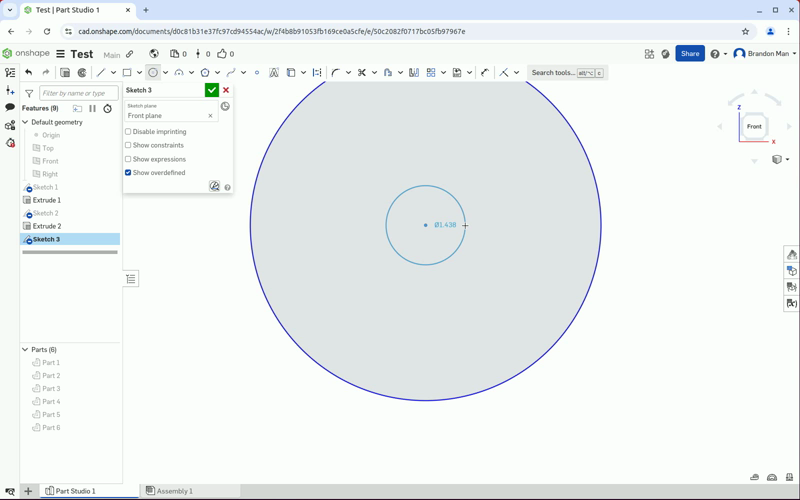
scroll(-6)
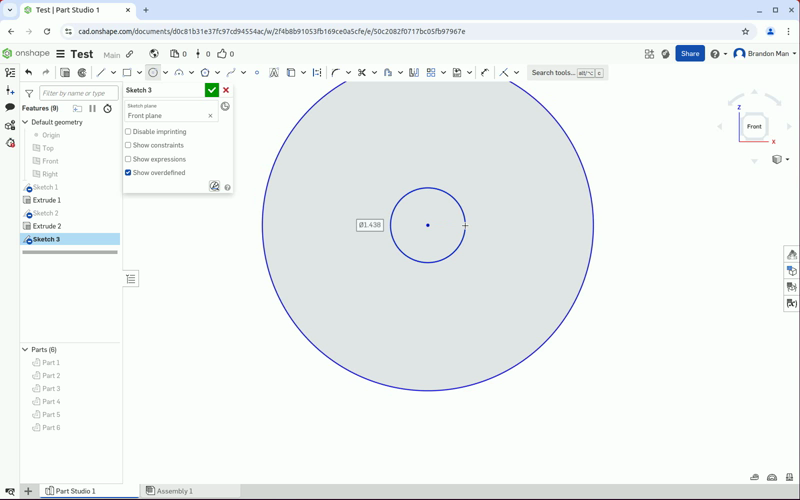
scroll(-6)
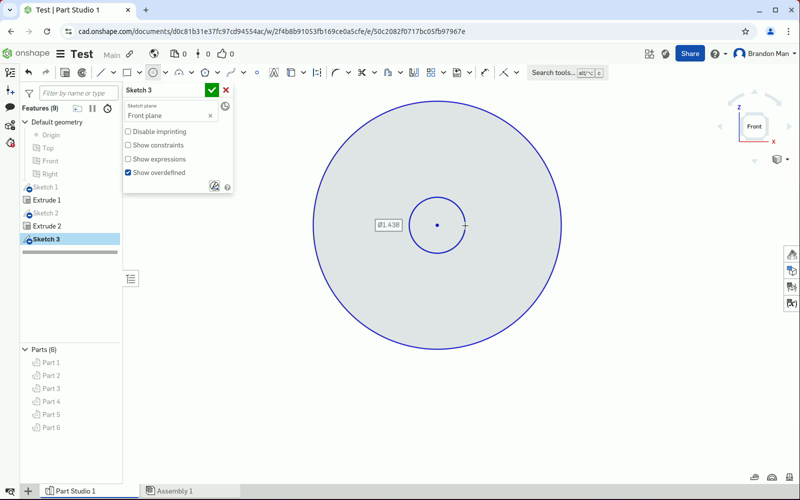
scroll(-6)
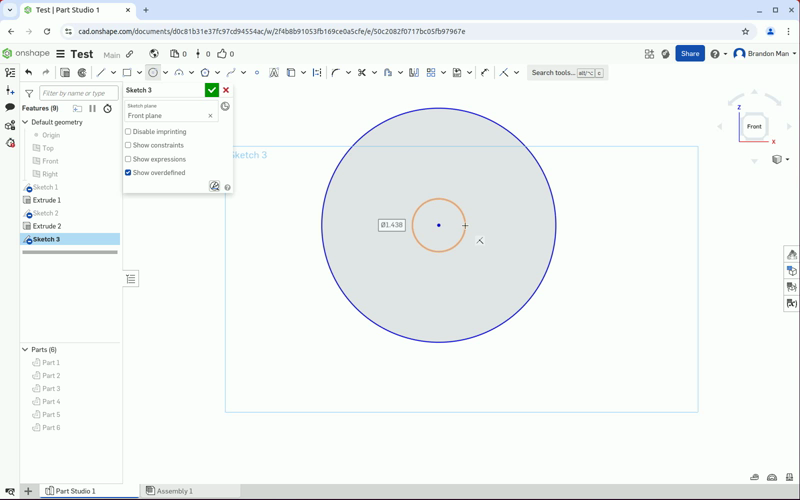
scroll(-6)
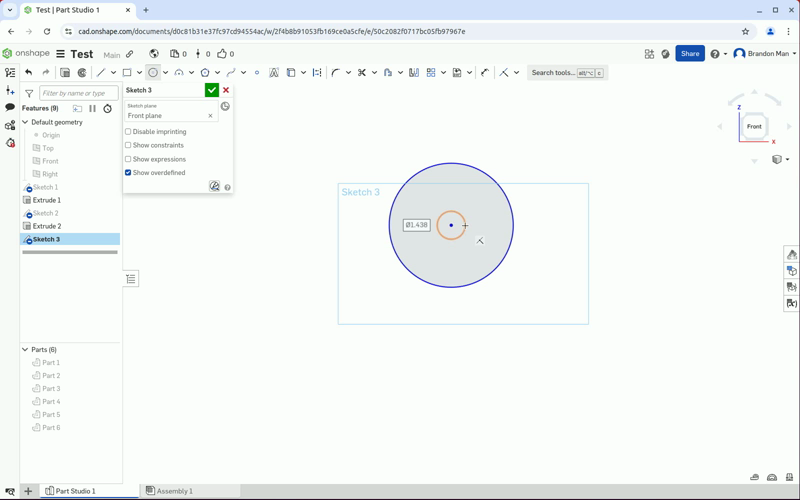
scroll(-6)
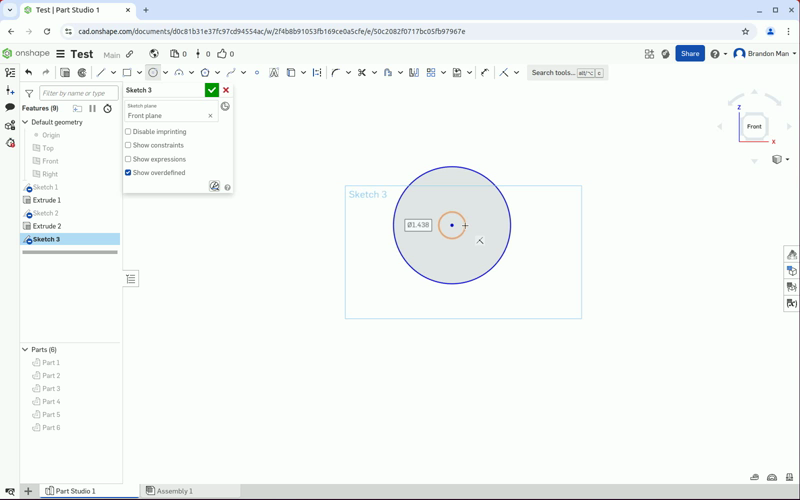
scroll(-6)
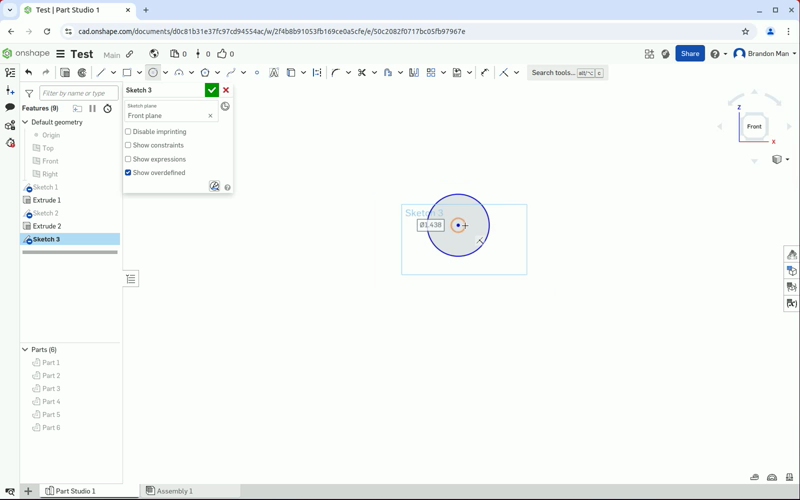
scroll(-6)
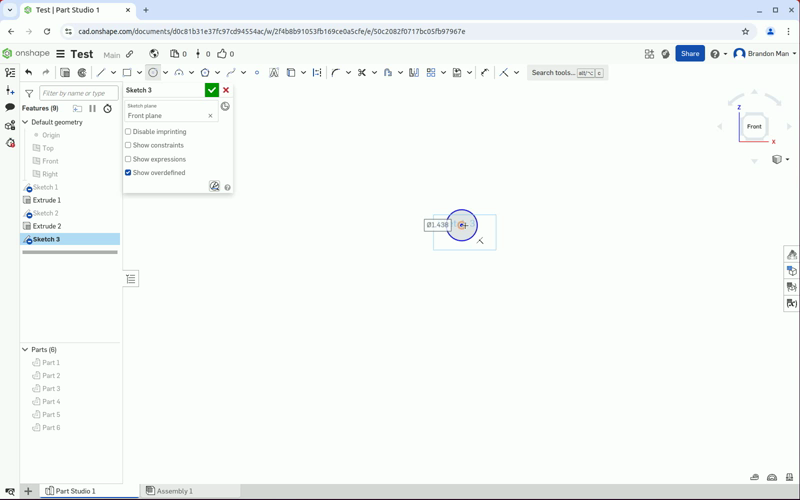
key(esc)
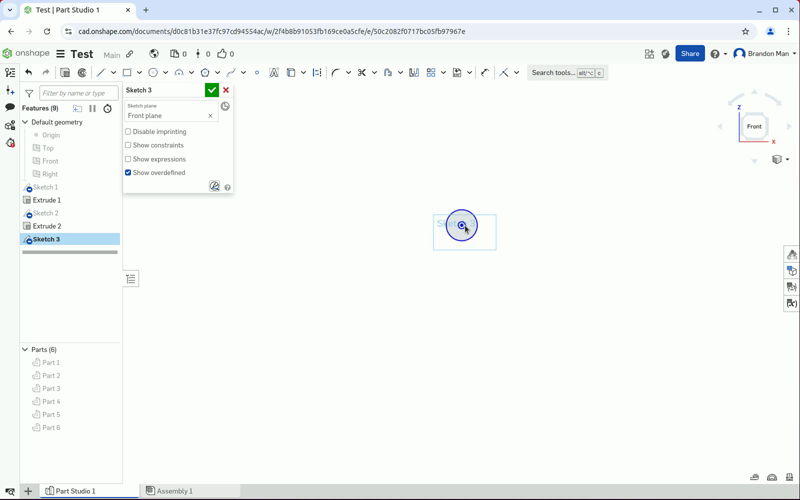
mouse_move(450, 221)
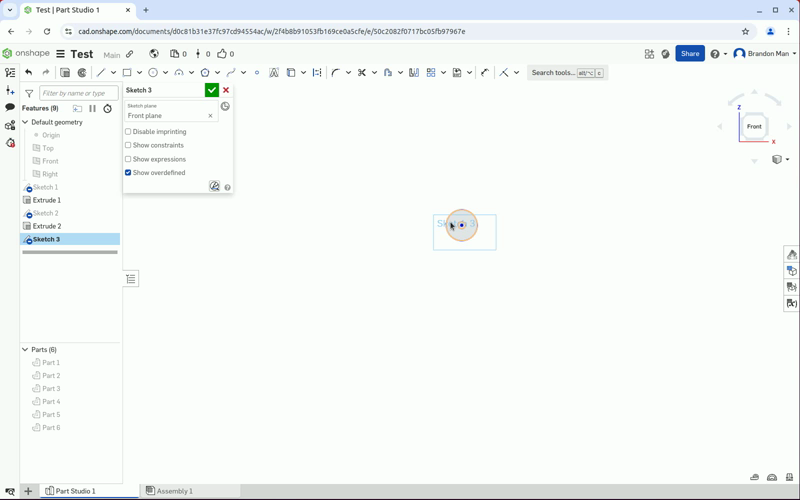
scroll(6)
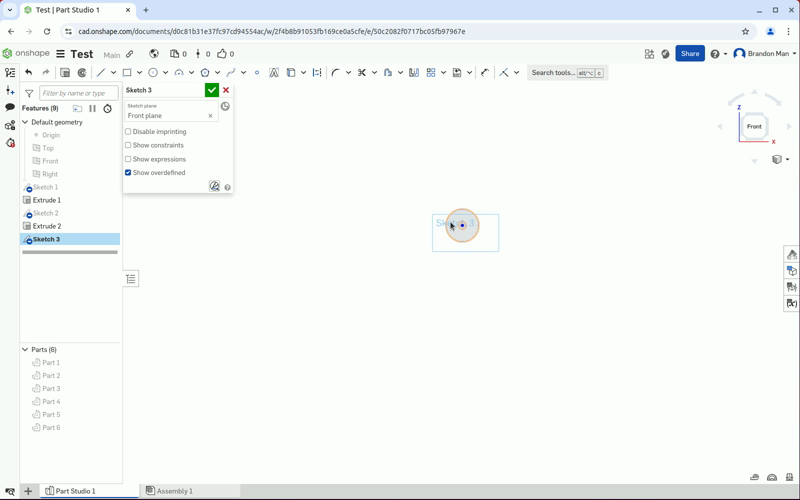
scroll(6)
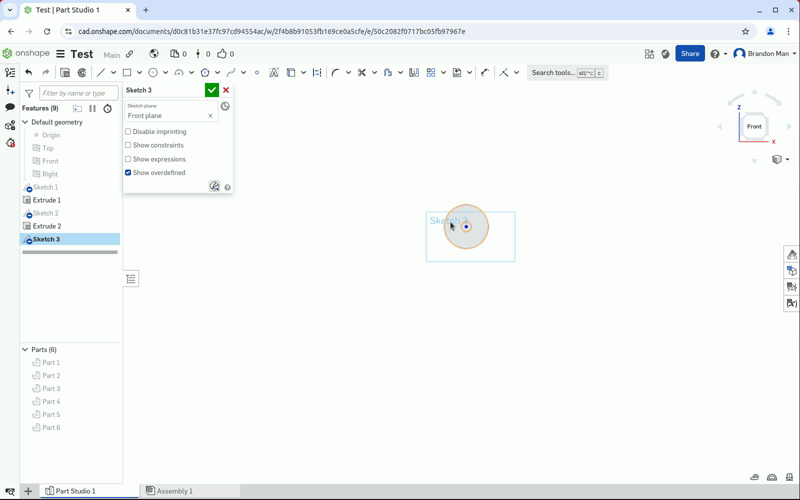
scroll(6)
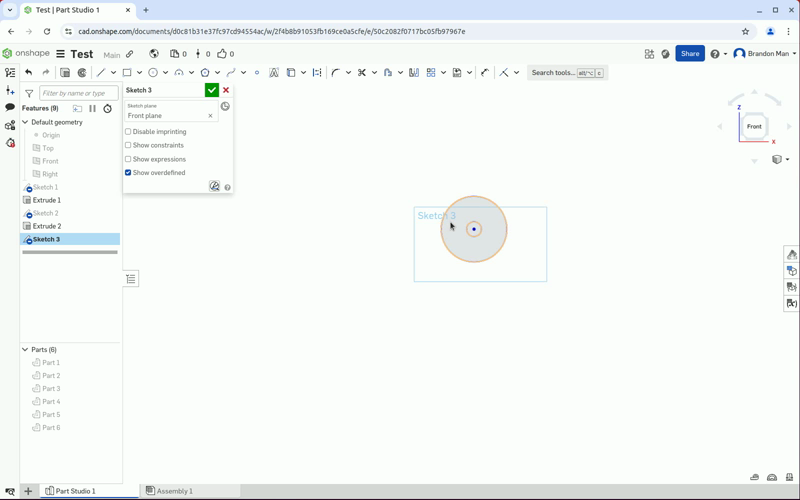
scroll(6)
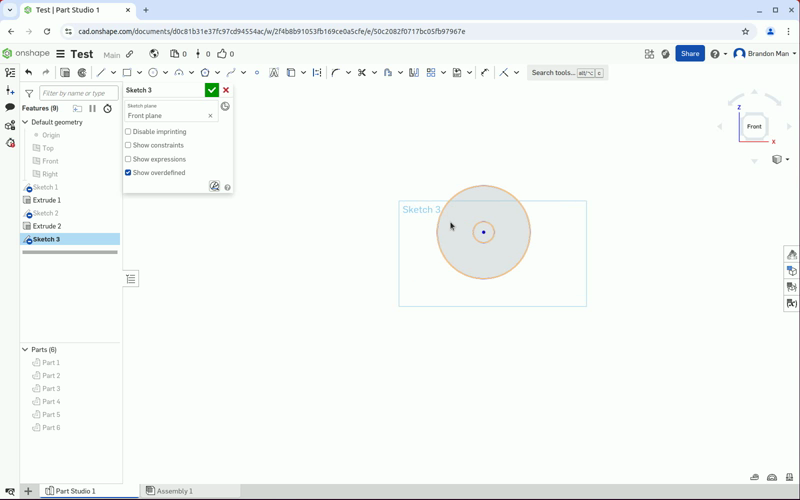
scroll(6)
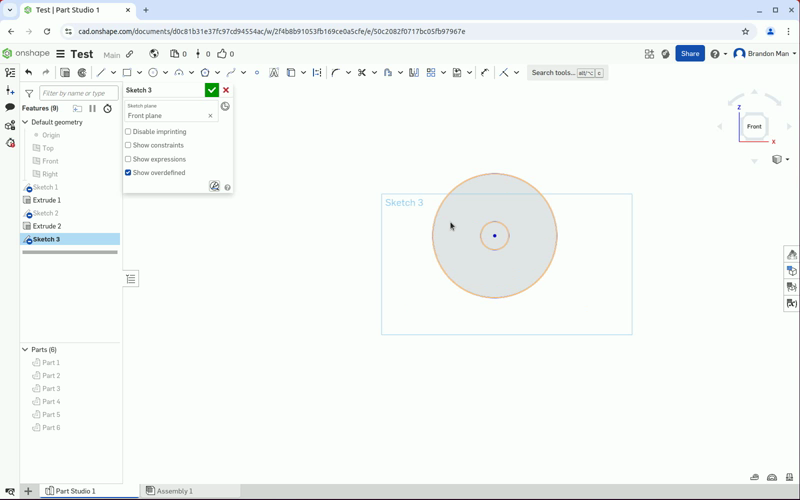
scroll(6)
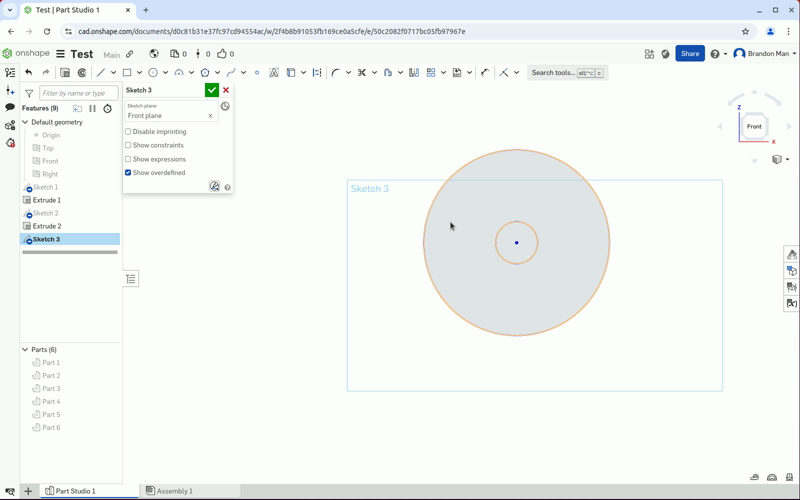
scroll(6)
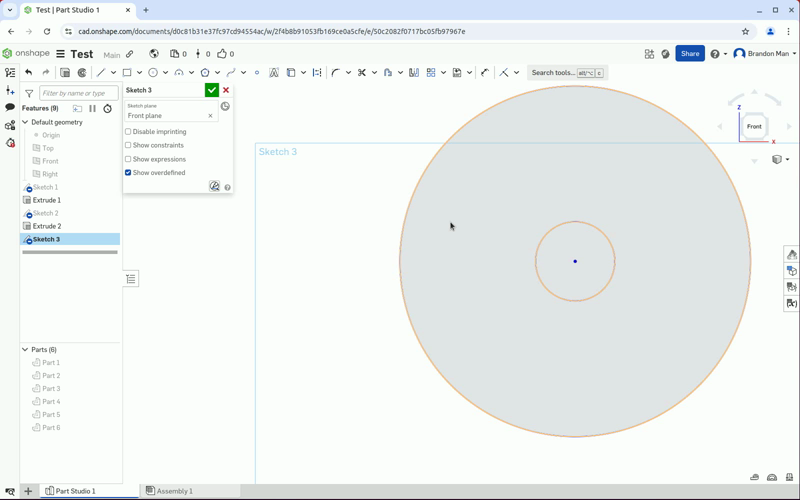
click(450, 221)
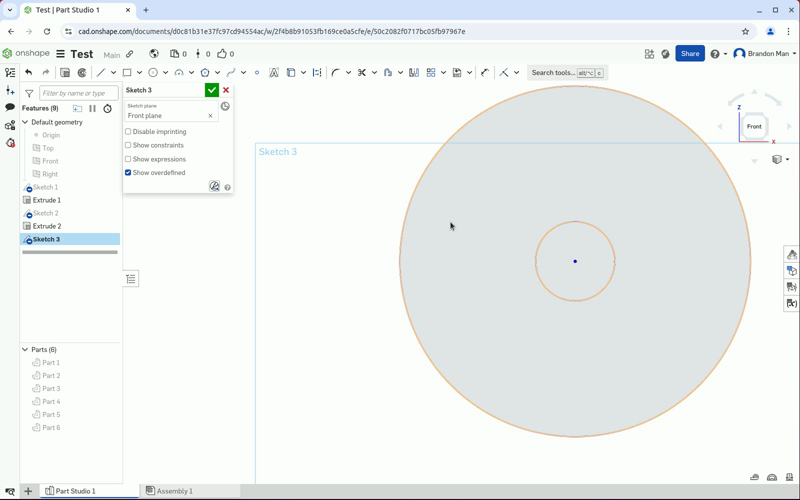
scroll(-6)
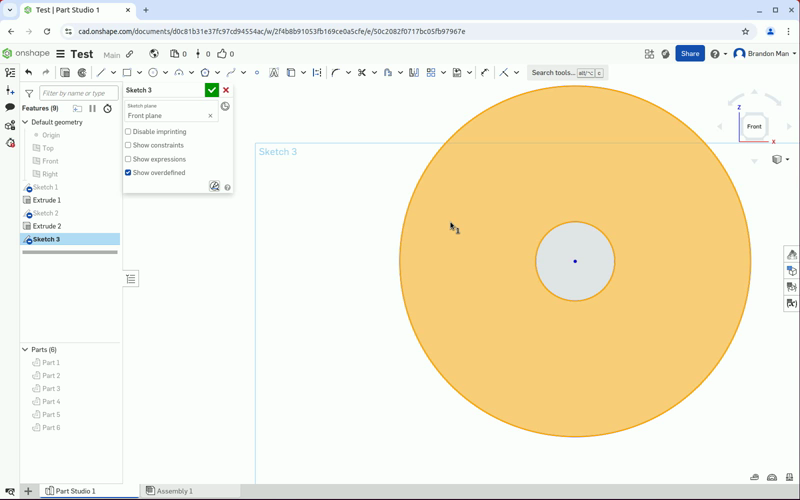
scroll(-6)
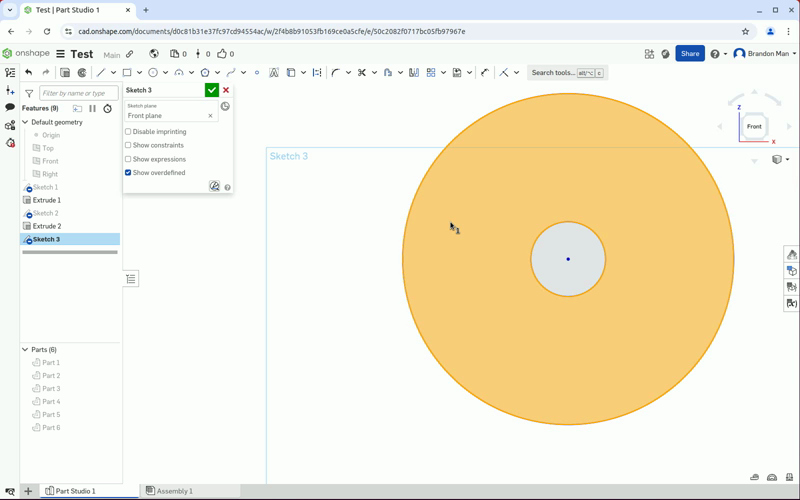
scroll(-6)
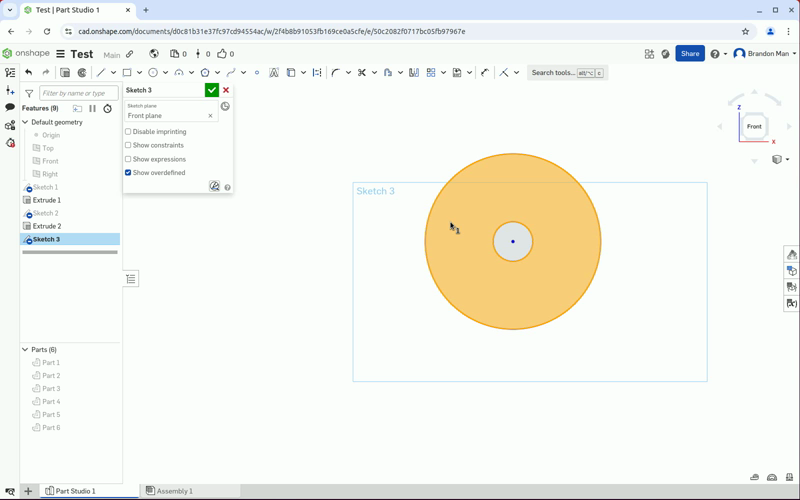
scroll(-6)
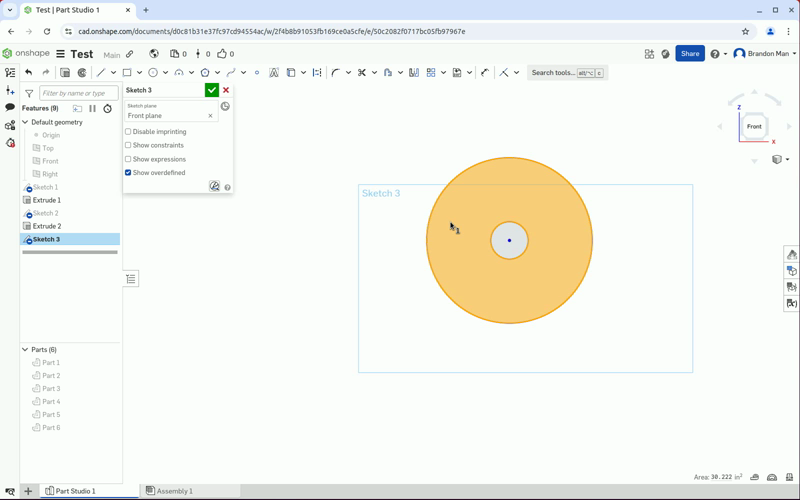
scroll(-6)
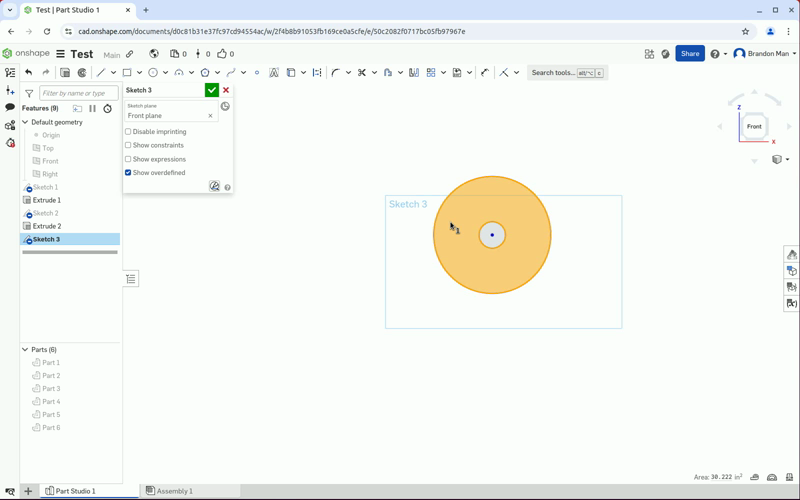
scroll(-6)
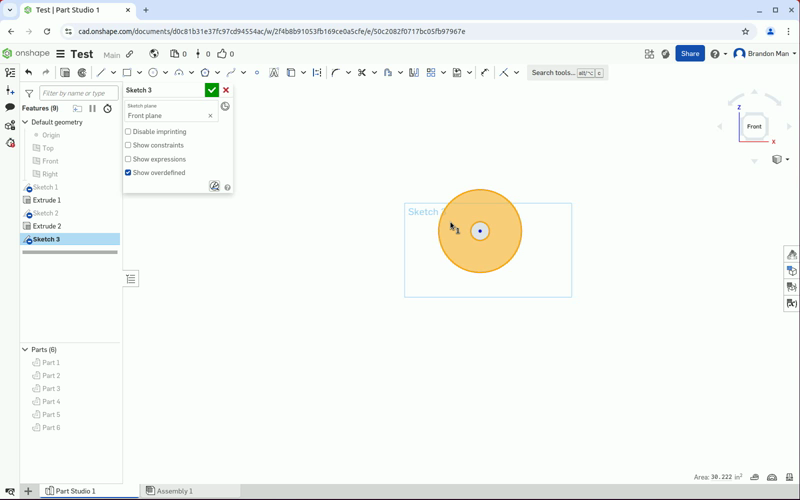
scroll(-6)
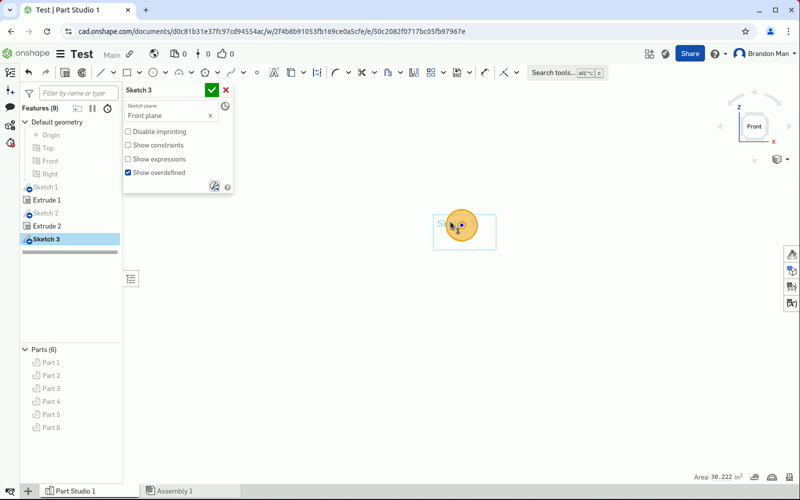
mouse_move(73, 352)
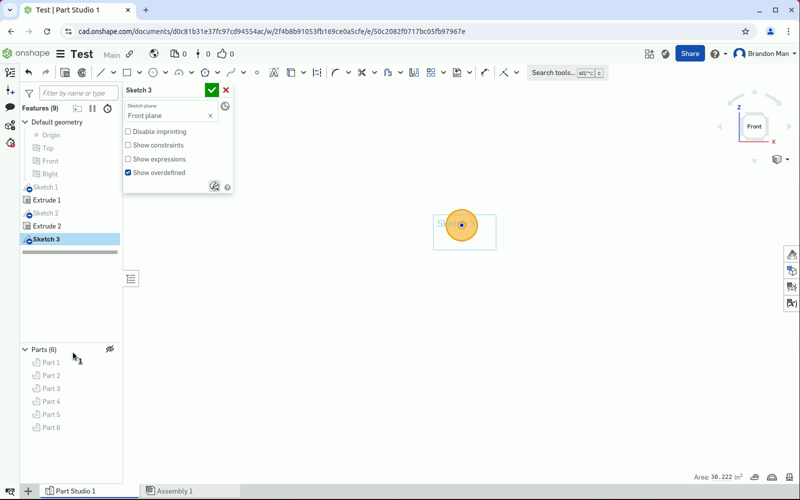
key(shift+y)
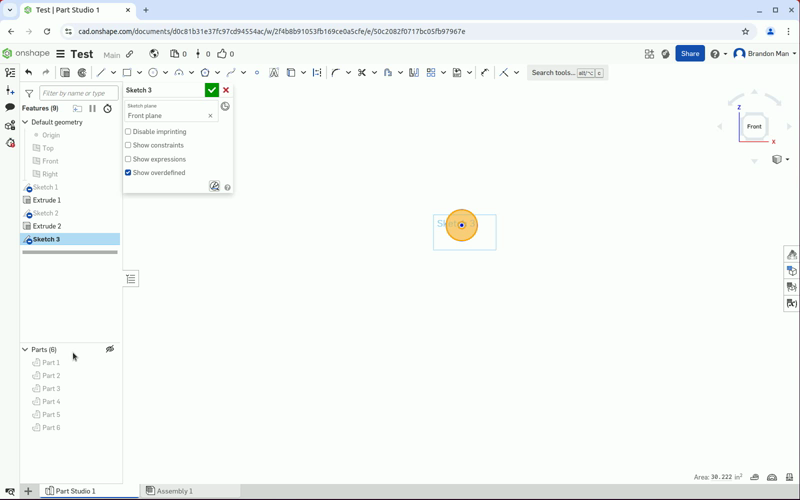
key(shift+e)
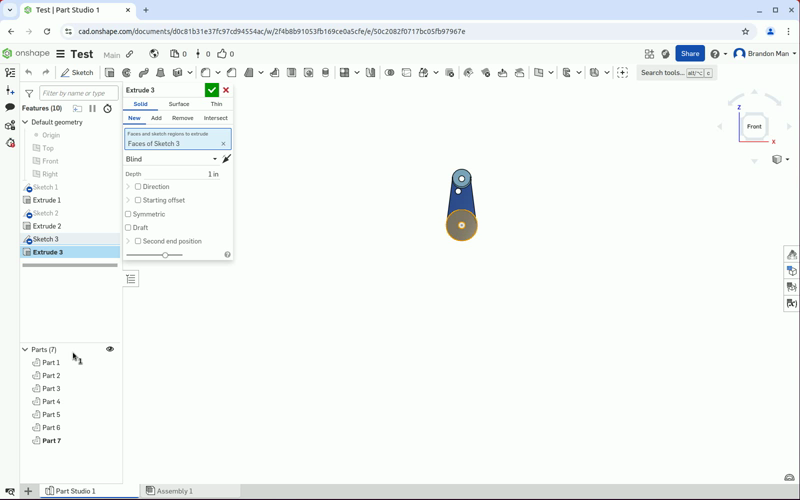
mouse_move(143, 106)
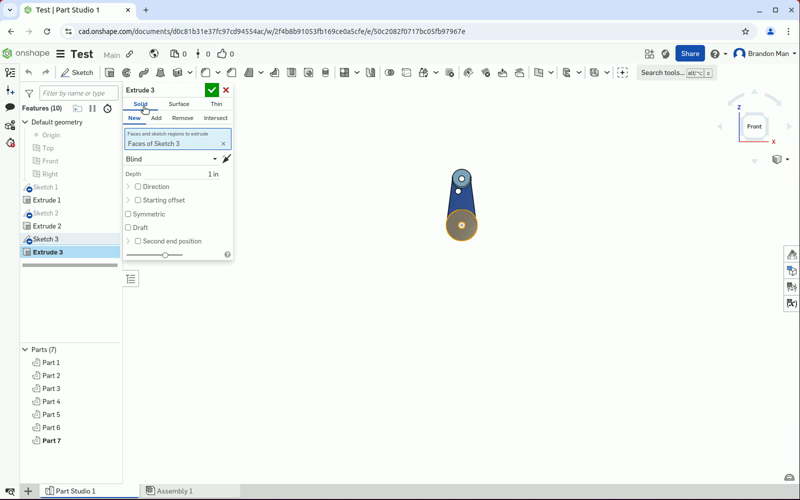
click(143, 106)
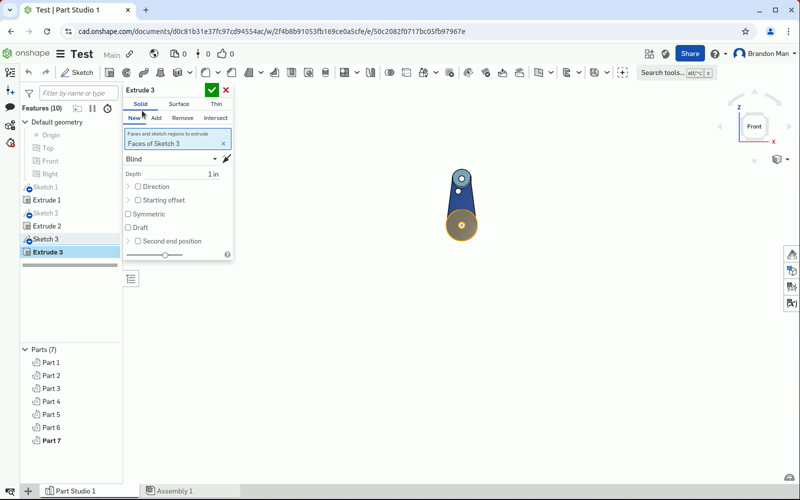
mouse_move(137, 120)
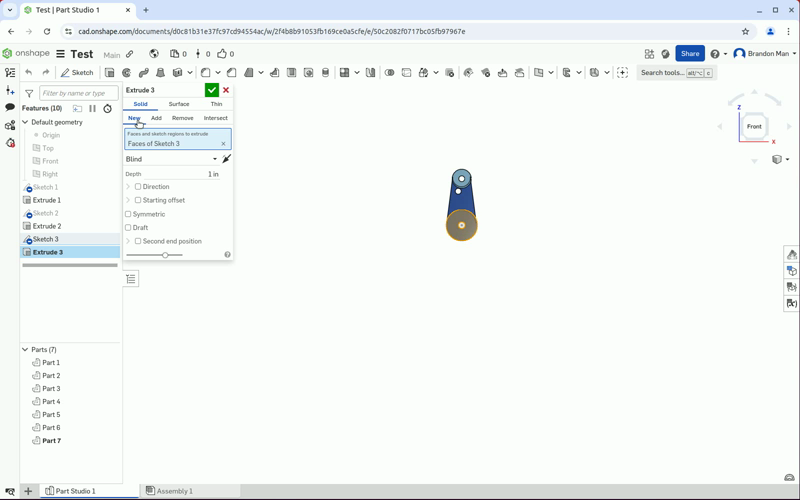
click(137, 120)
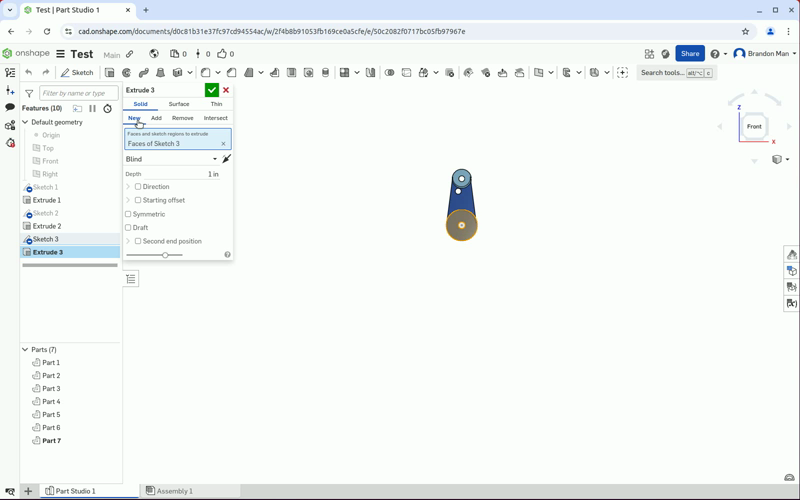
key(tab, 4)
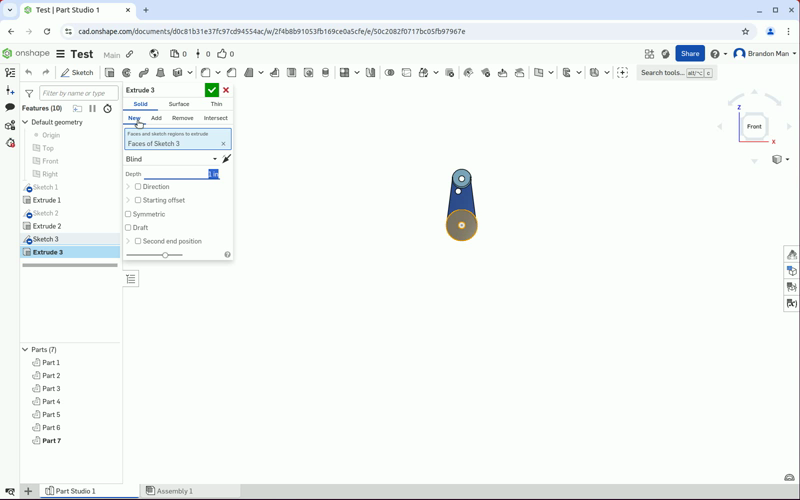
text(0.481)
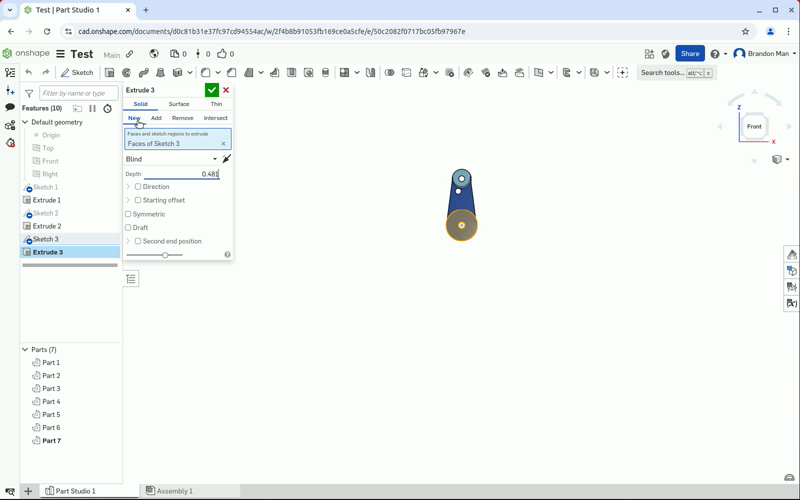
key(enter)
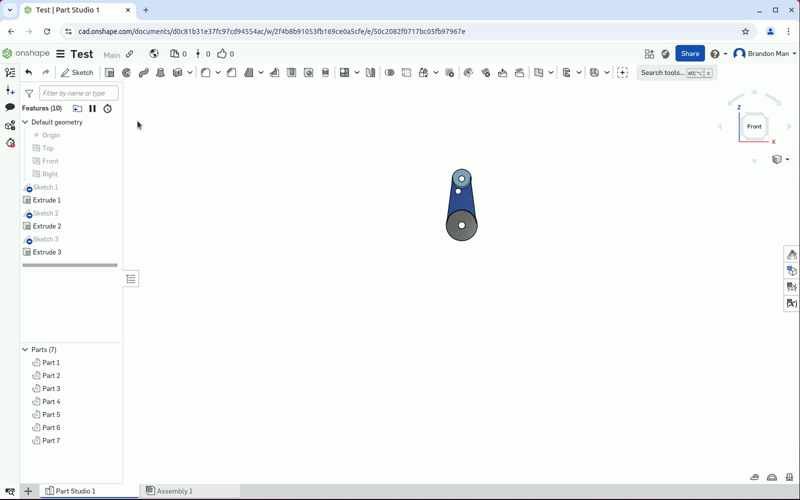
key(shift+h)
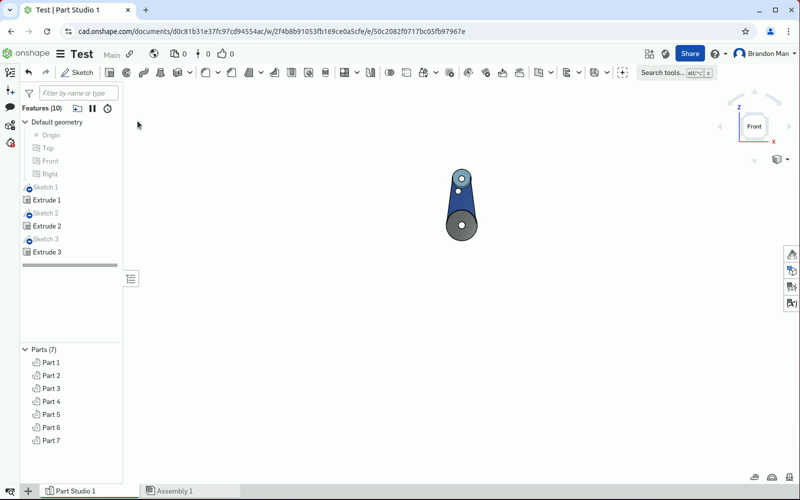
key(shift+h)
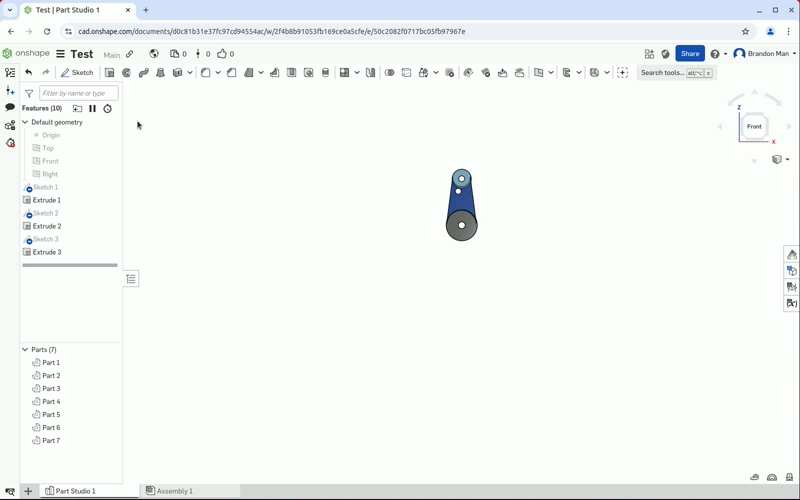
mouse_move(73, 189)
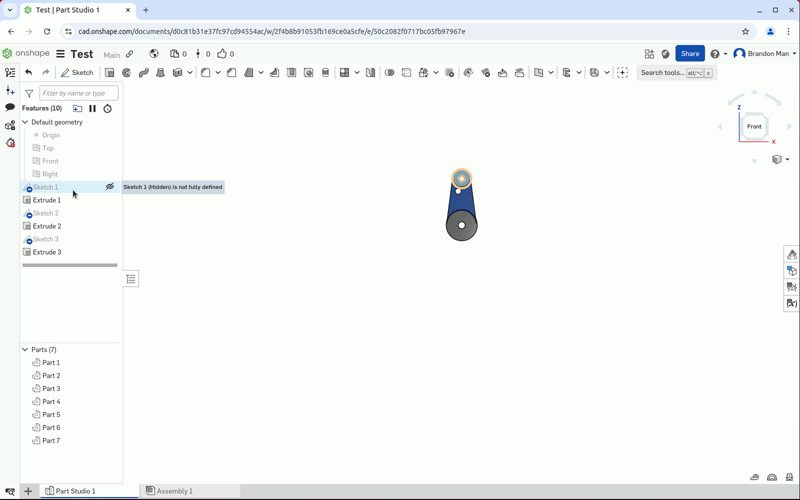
click(73, 189)
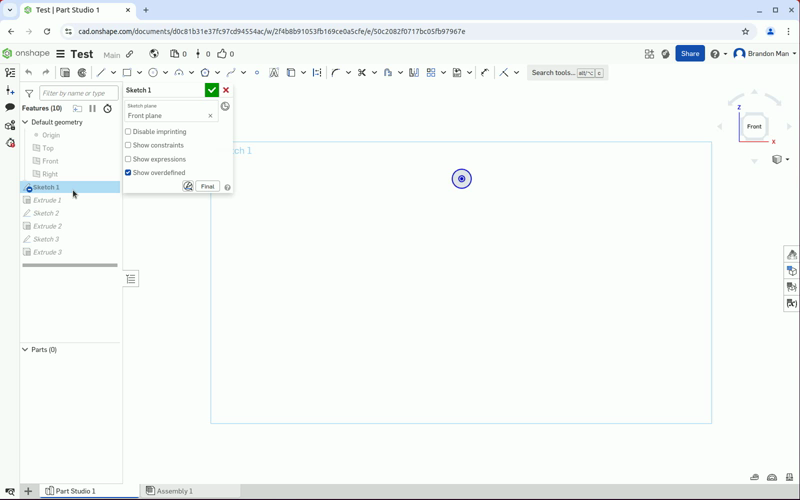
mouse_move(229, 92)
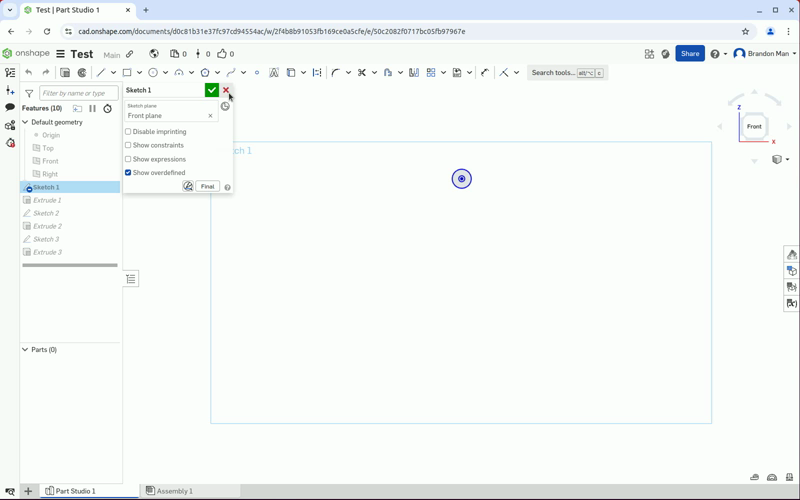
click(229, 92)
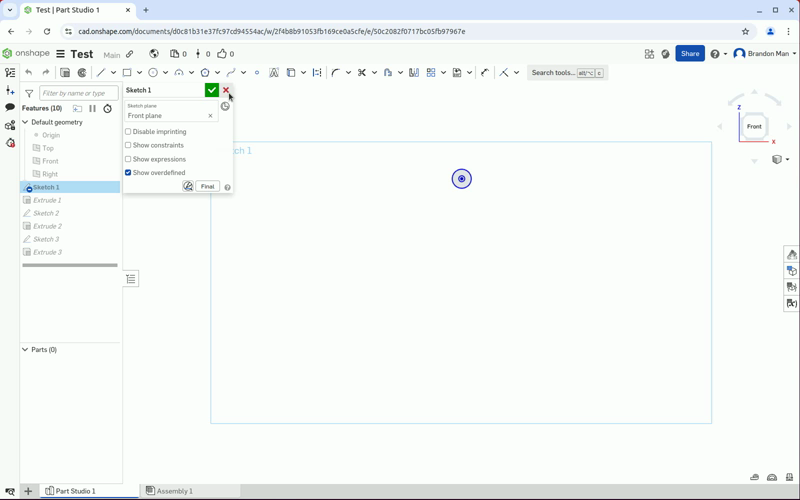
key(shift+s)
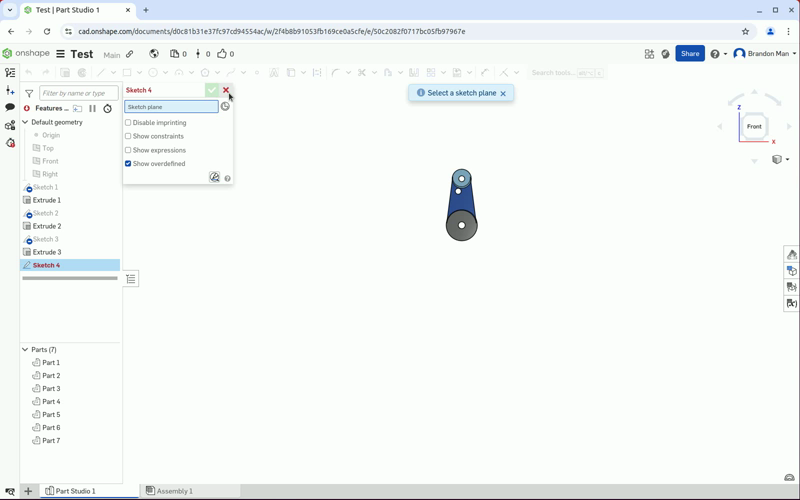
mouse_move(73, 163)
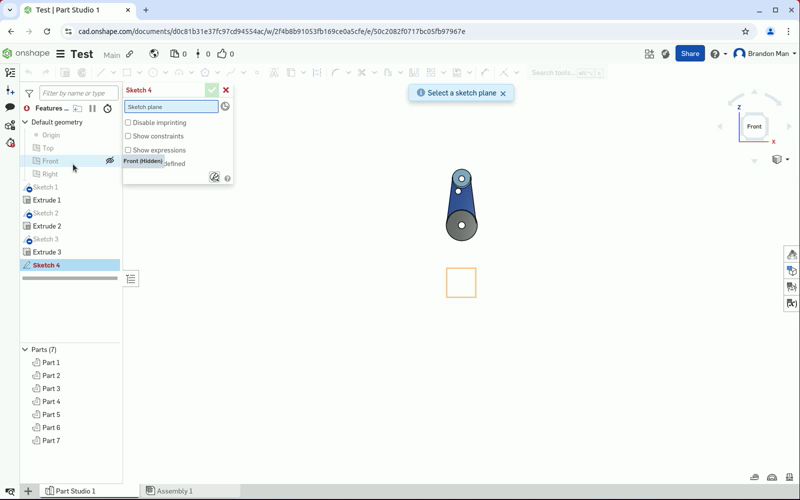
click(73, 163)
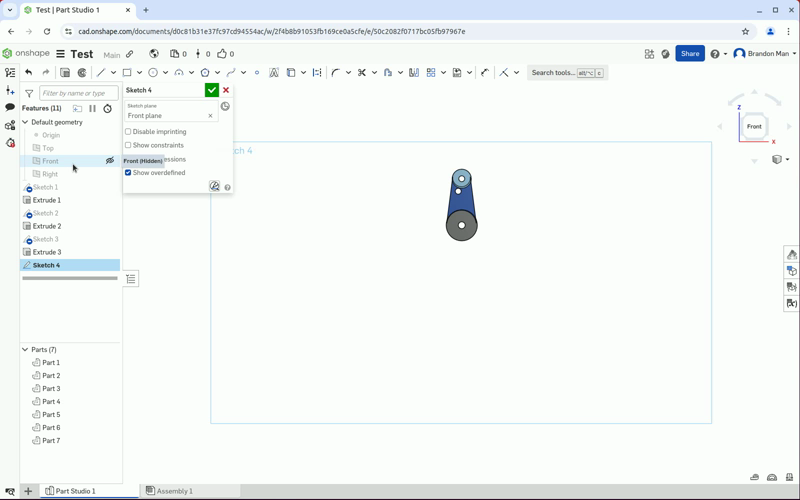
mouse_move(73, 352)
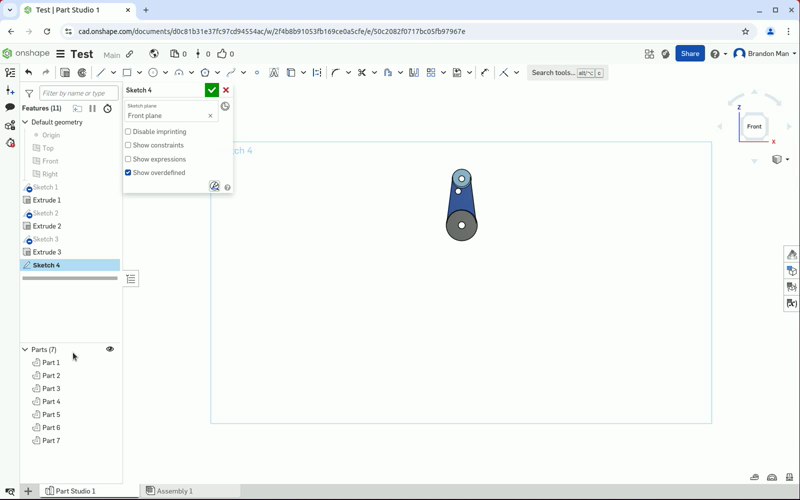
key(y)
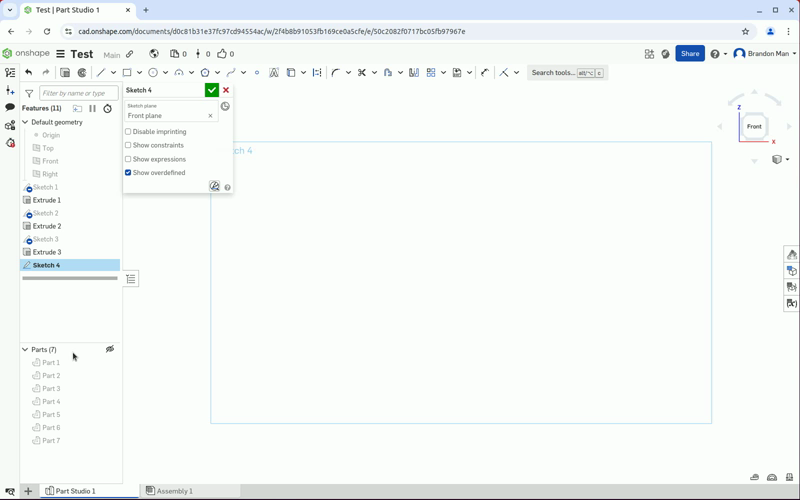
key(l)
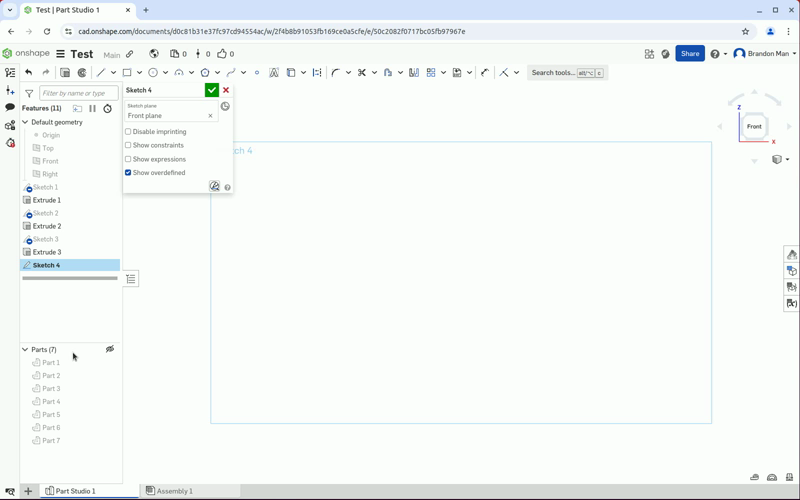
key_down(shift)
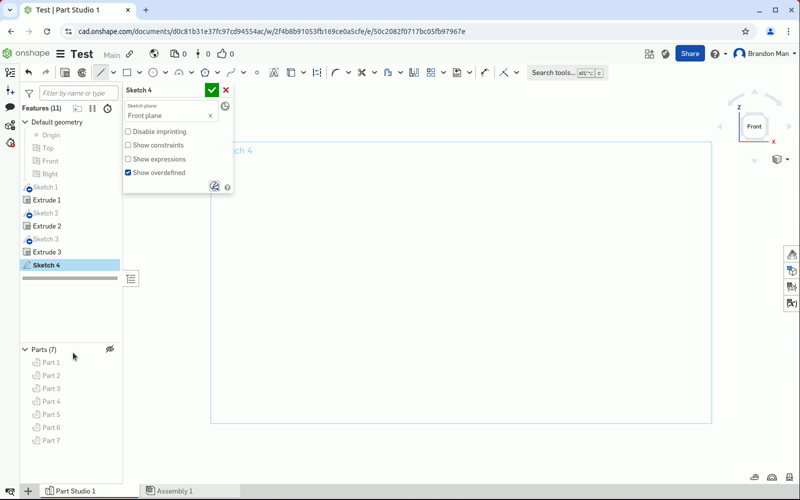
mouse_move(446, 226)
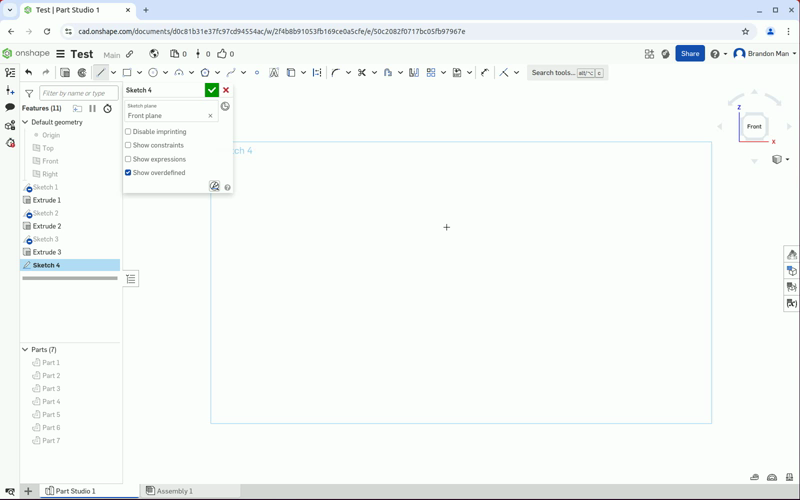
click(446, 226)
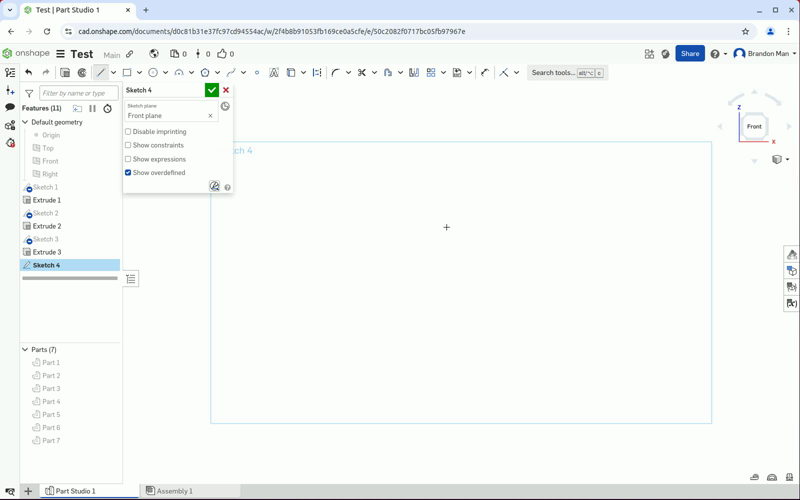
key_up(shift)
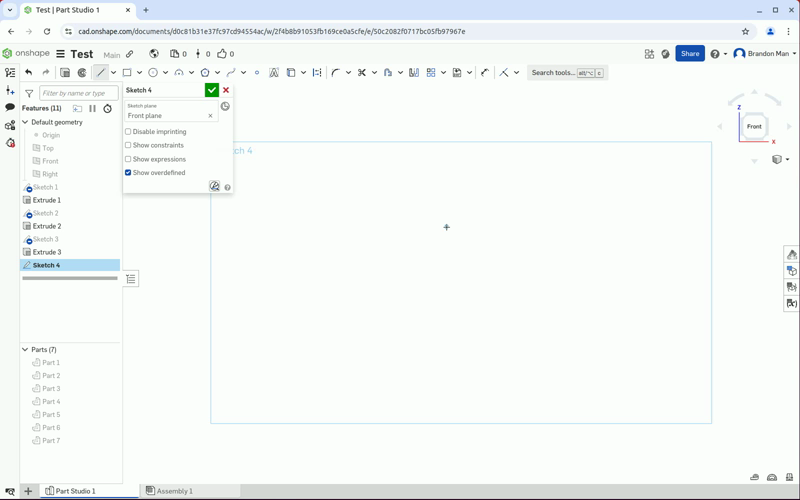
key_down(shift)
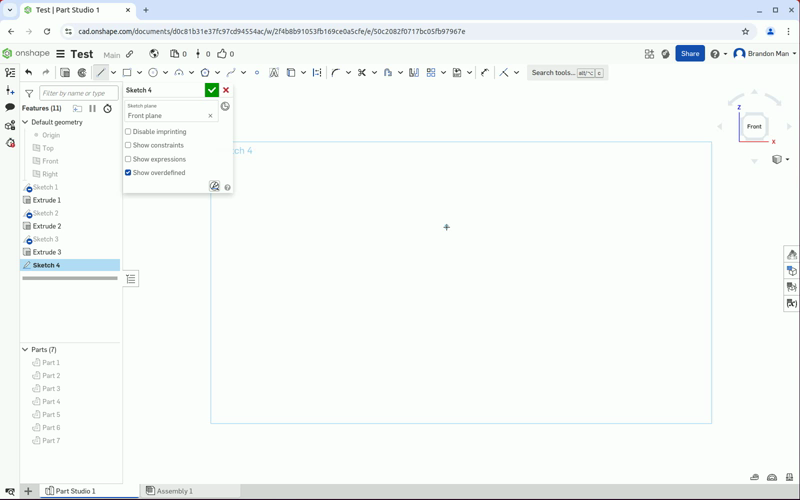
mouse_move(476, 226)
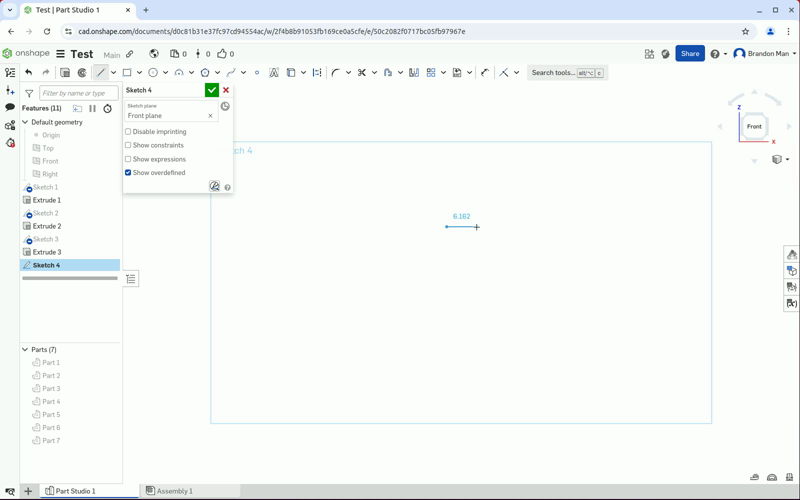
mouse_move(452, 284)
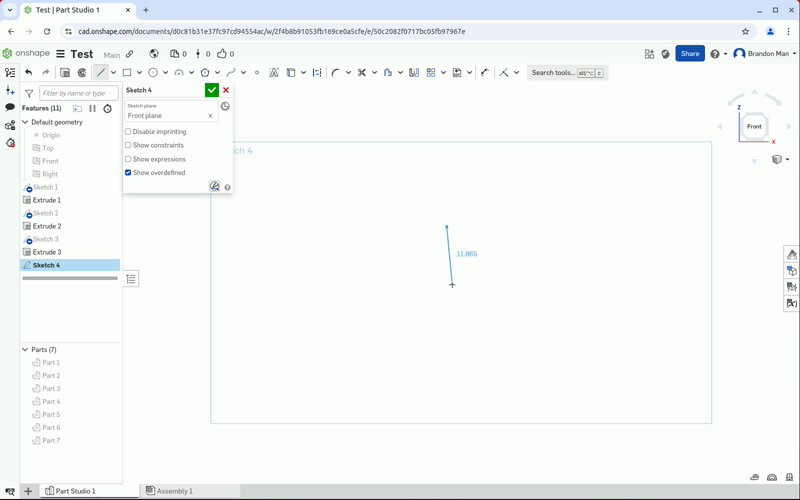
click(452, 284)
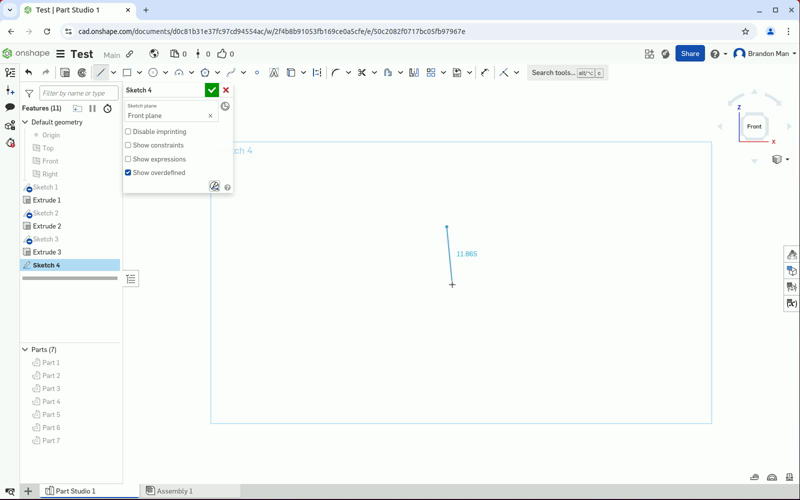
key_up(shift)
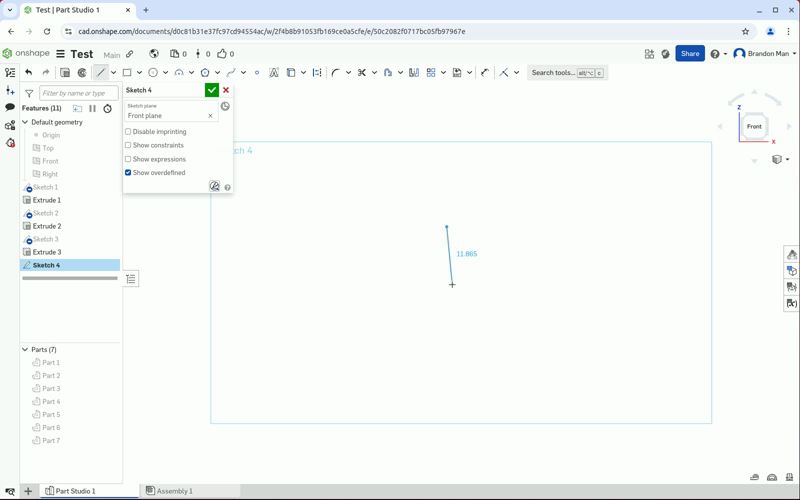
key(esc)
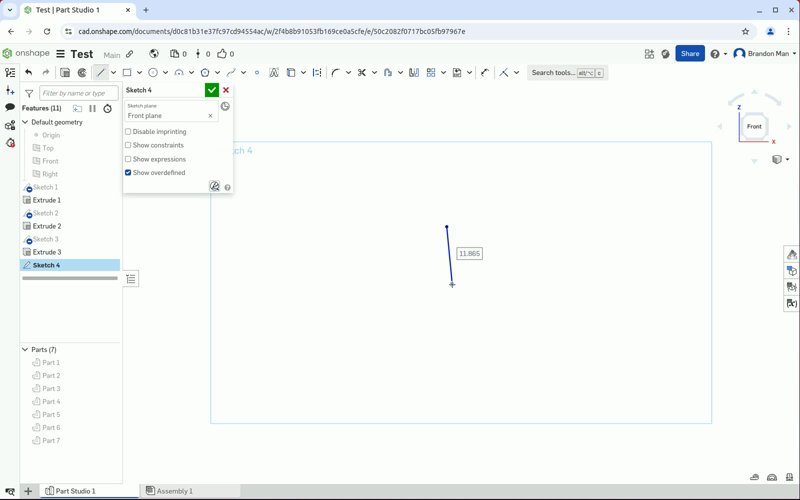
key(a)
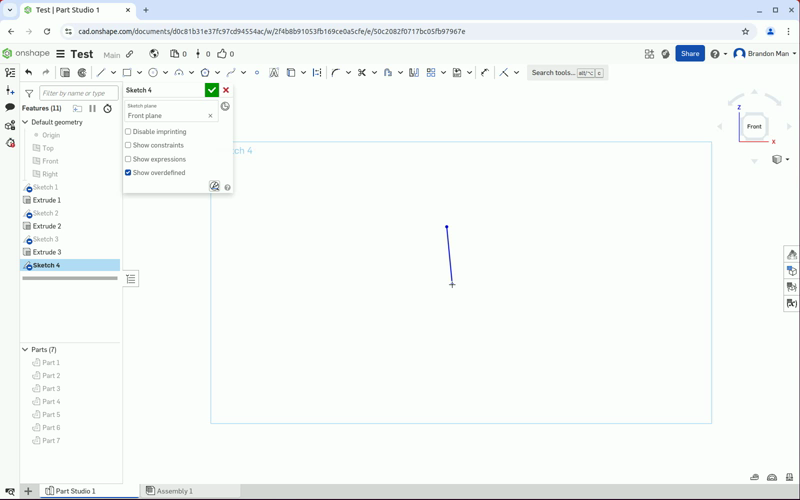
mouse_move(452, 284)
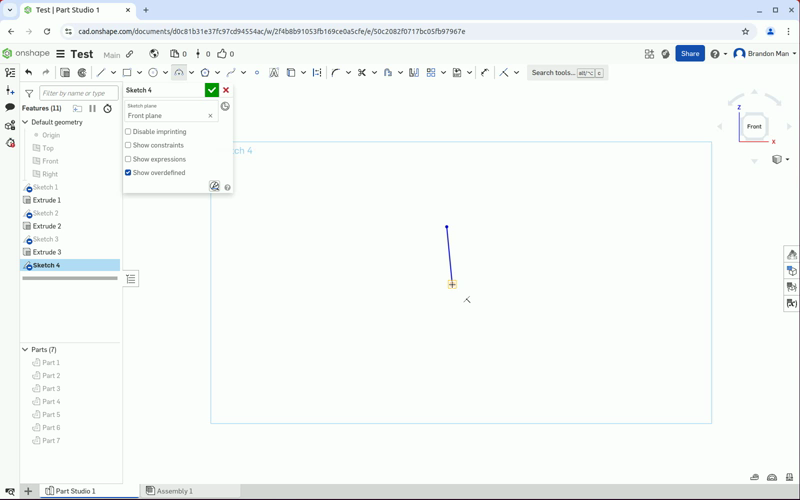
click(452, 284)
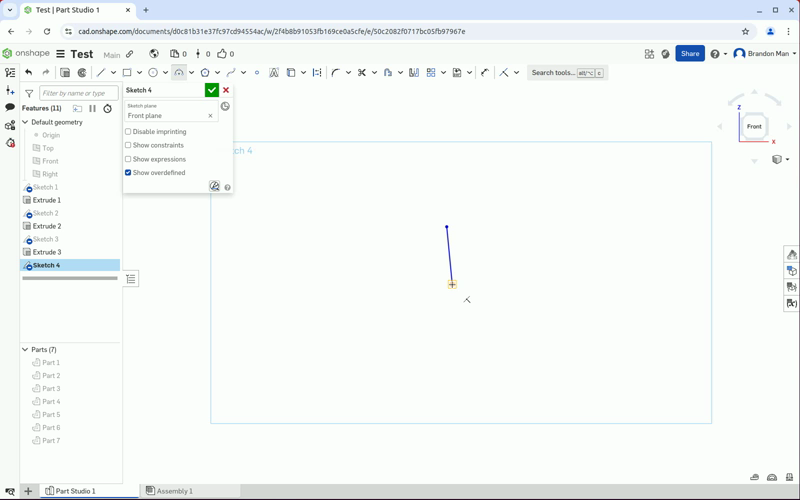
key_down(shift)
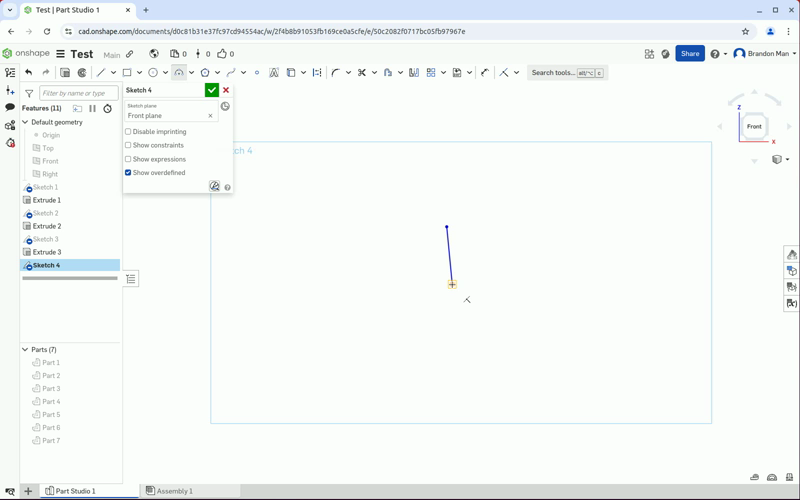
mouse_move(461, 291)
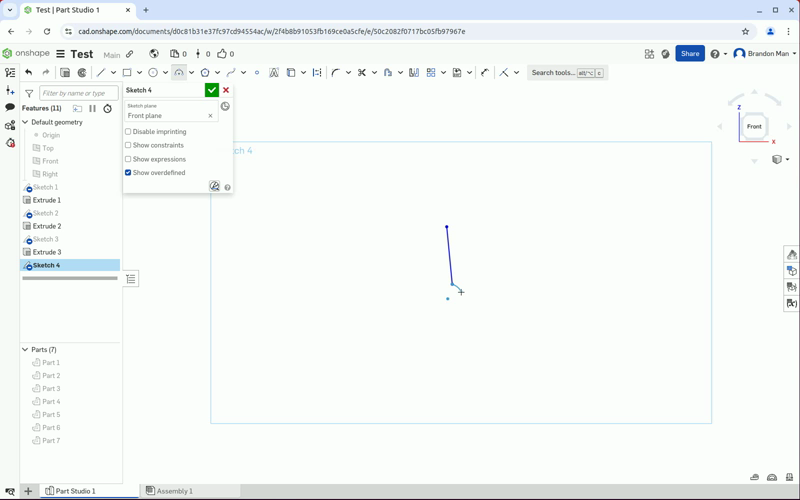
click(461, 291)
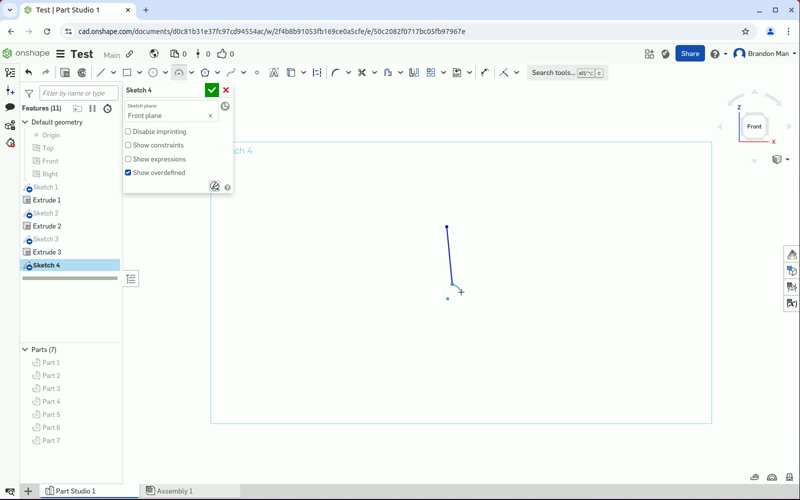
mouse_move(466, 276)
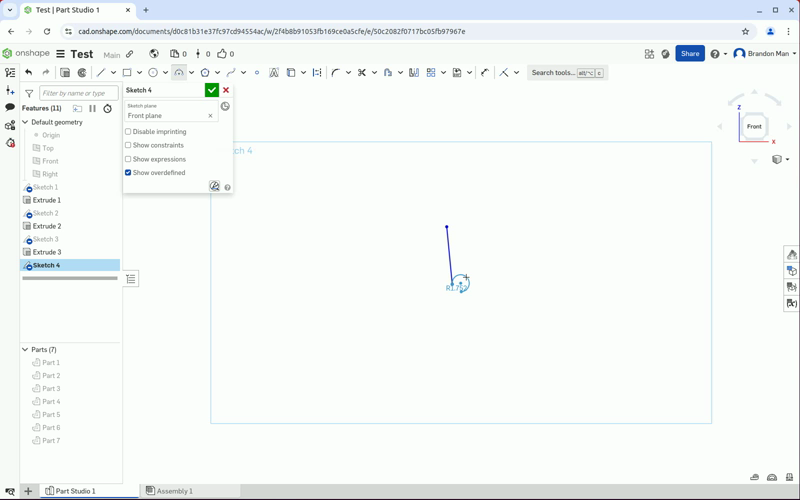
click(466, 276)
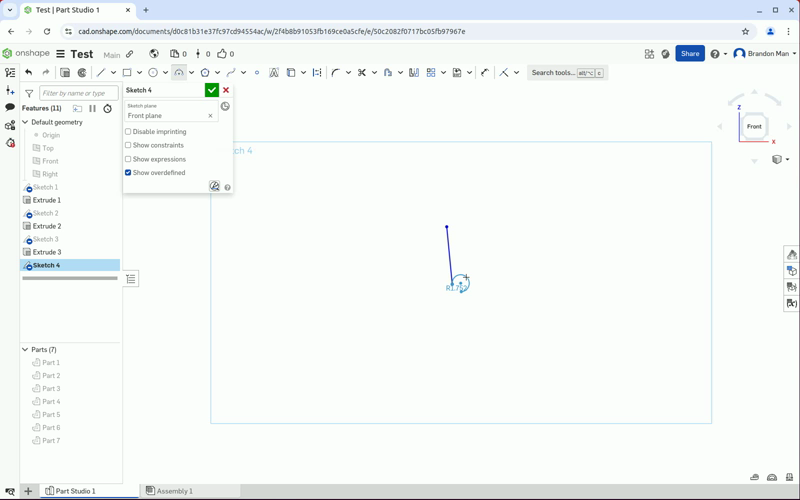
key_up(shift)
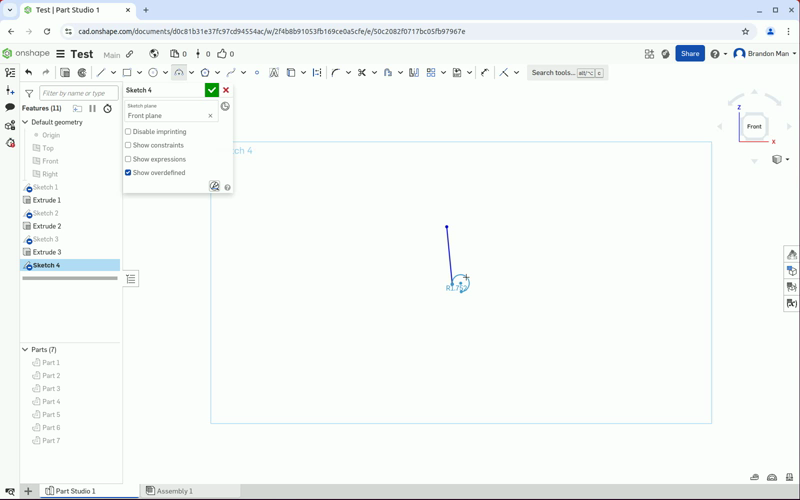
key(esc)
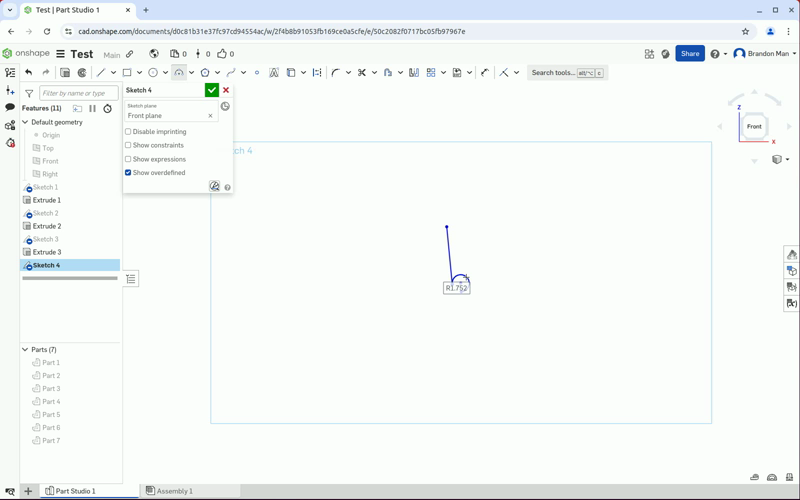
key(l)
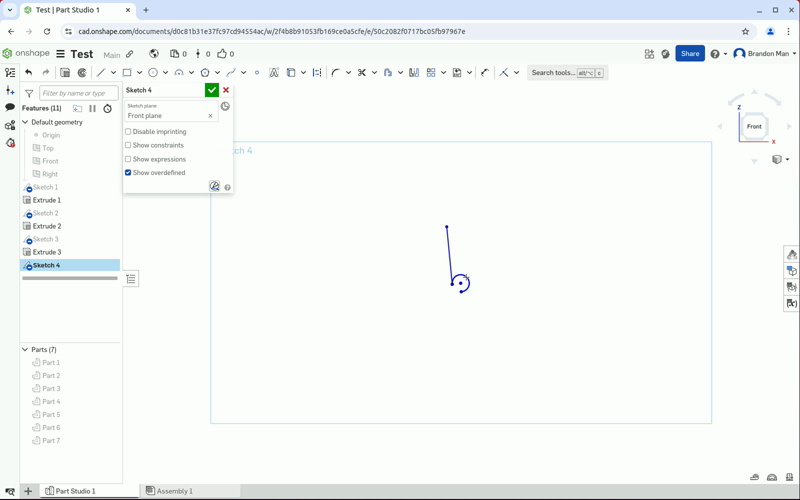
mouse_move(461, 291)
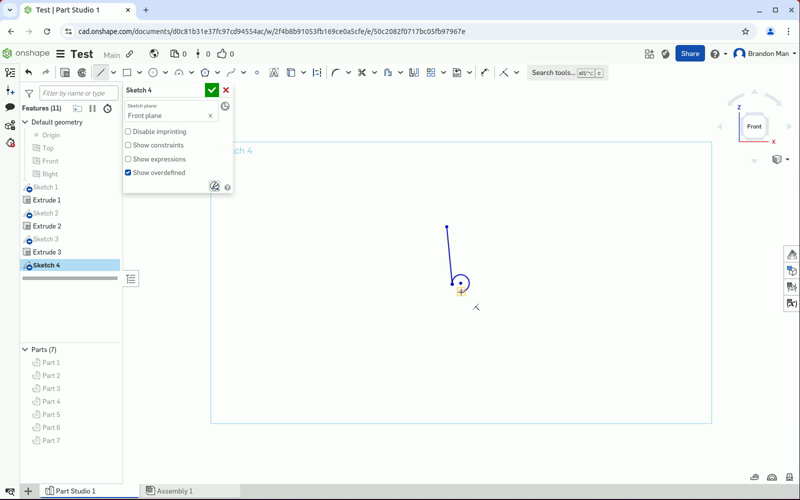
click(461, 291)
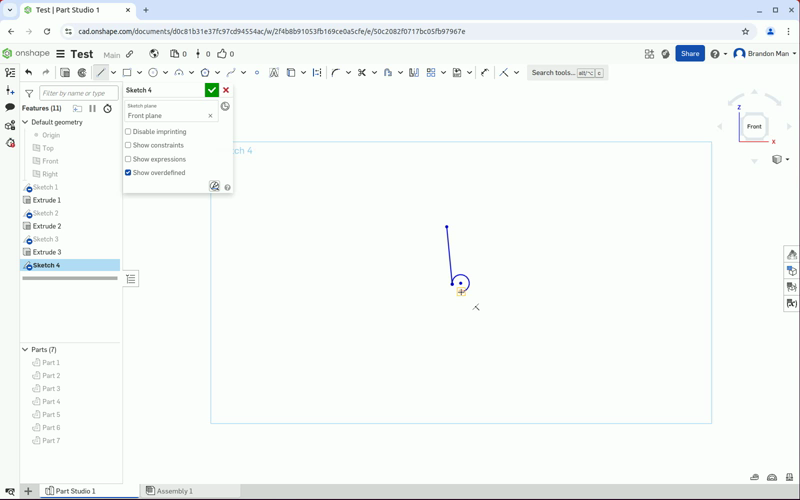
key_down(shift)
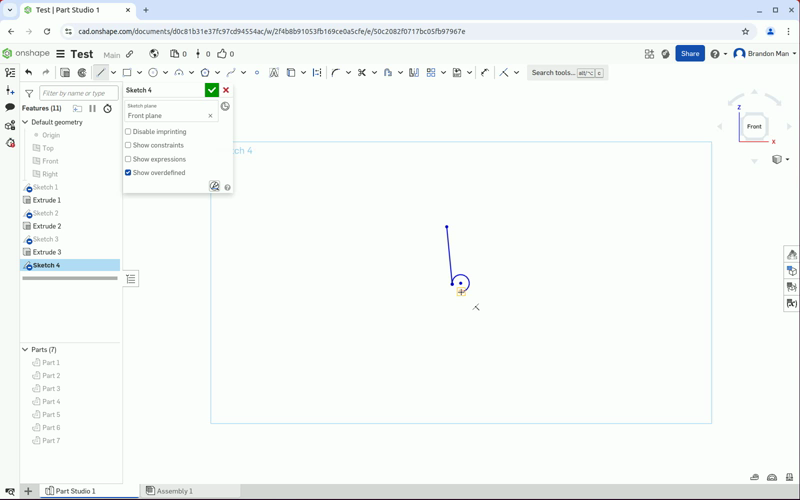
mouse_move(491, 291)
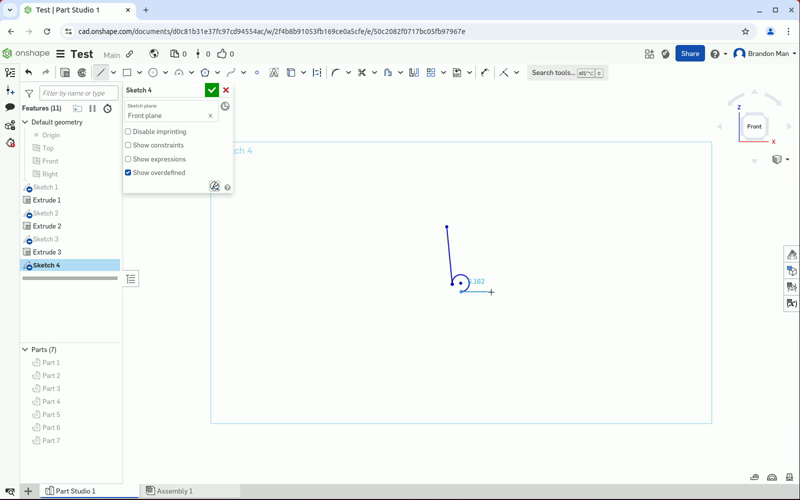
mouse_move(502, 290)
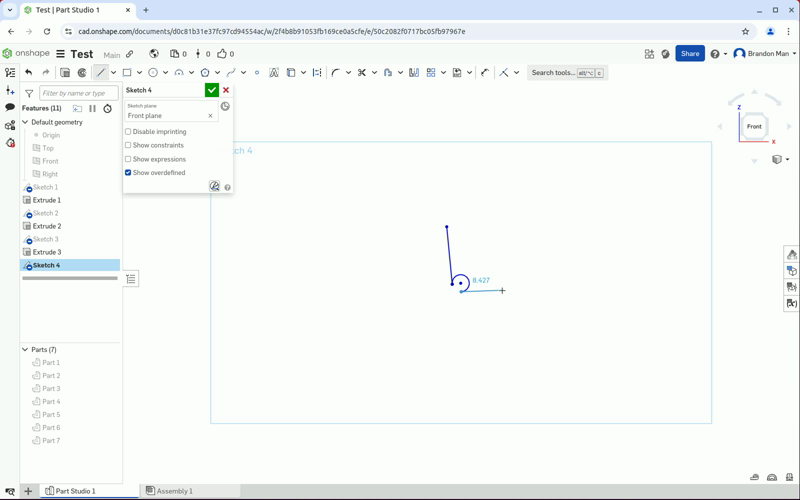
click(502, 290)
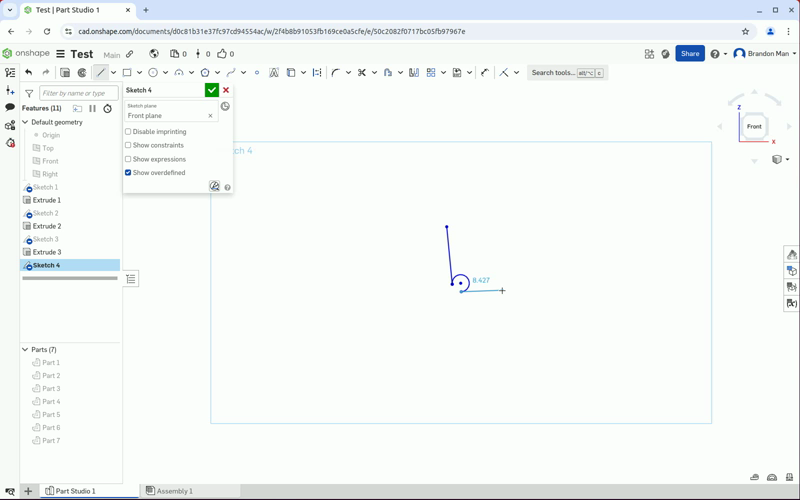
key_up(shift)
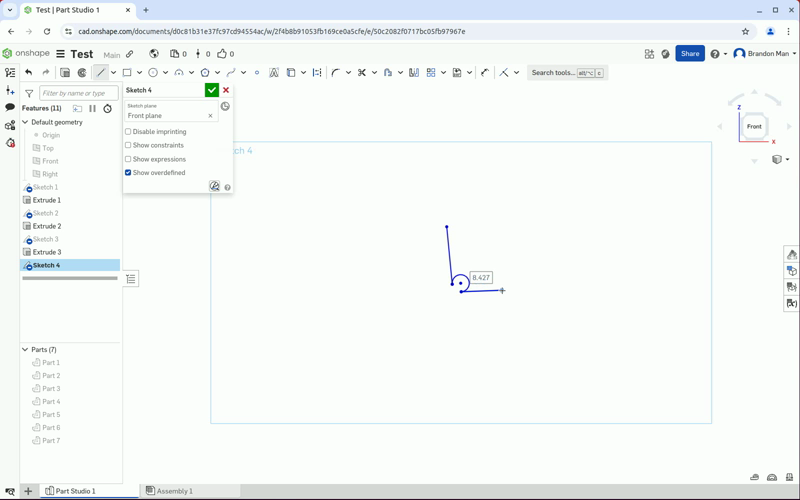
key(esc)
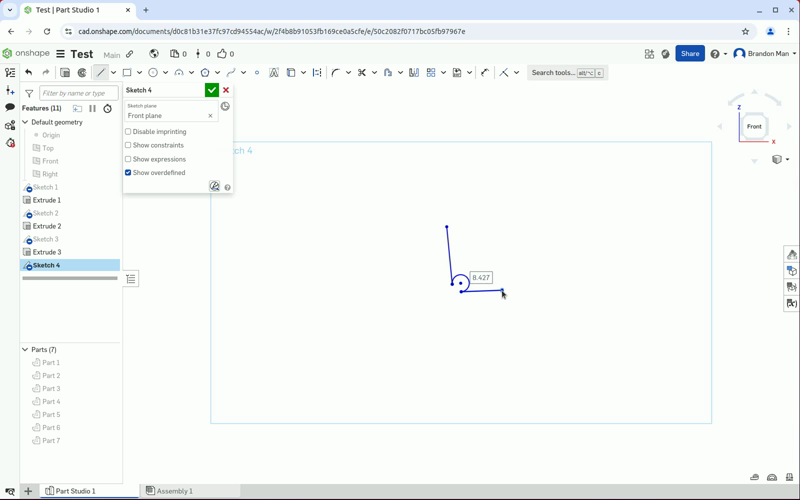
key(a)
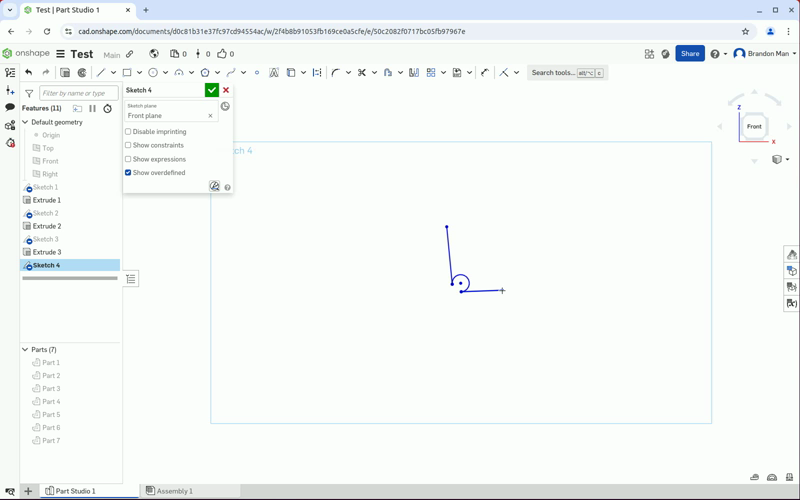
mouse_move(502, 290)
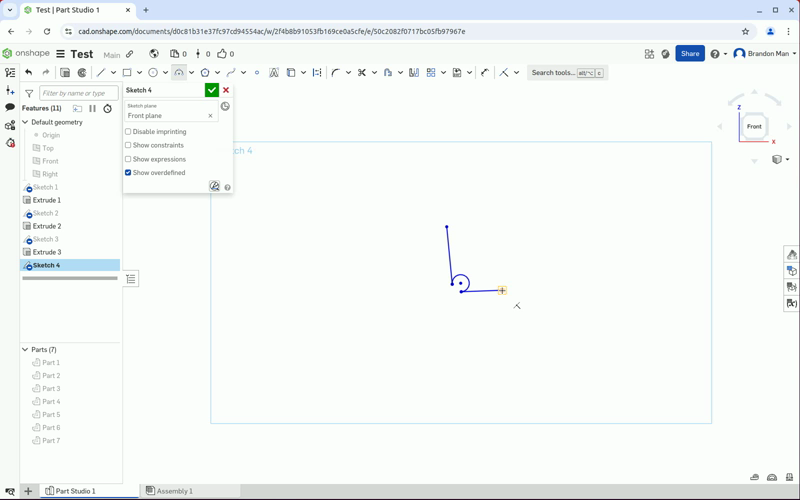
click(502, 290)
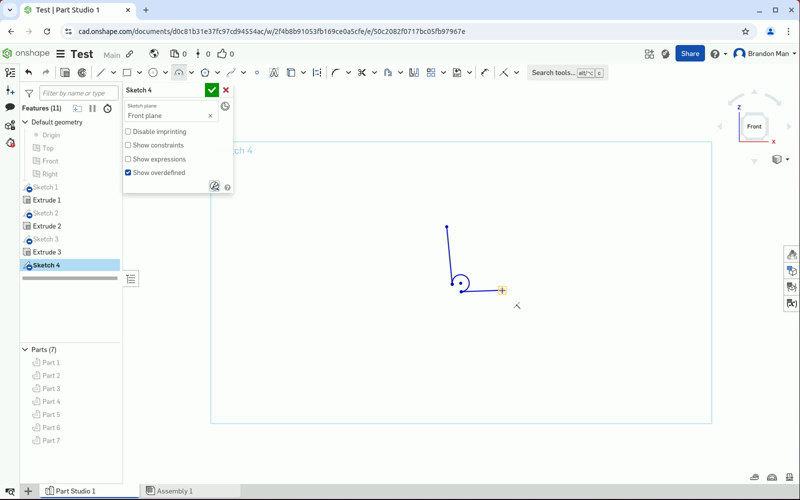
key_down(shift)
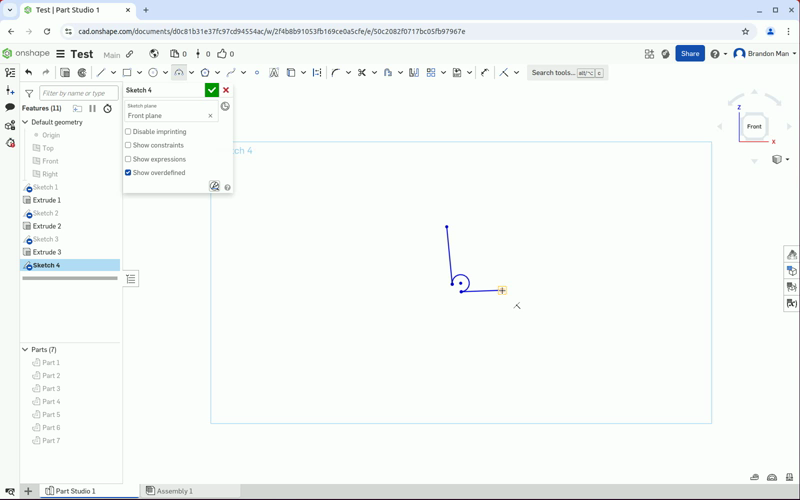
mouse_move(502, 276)
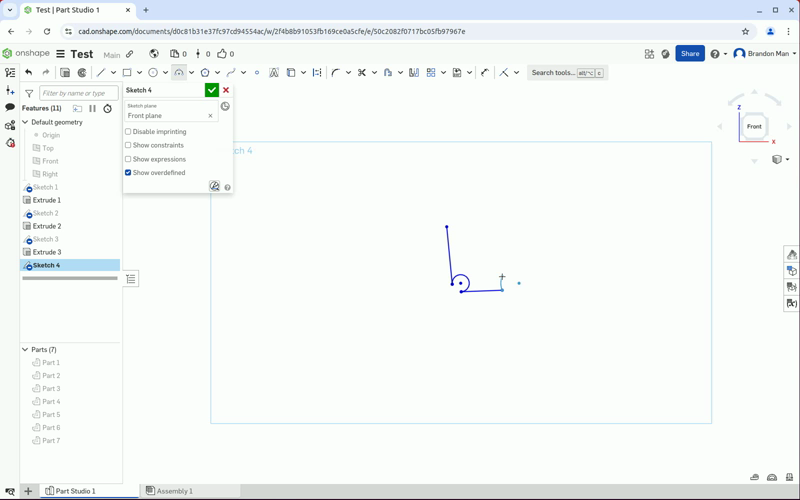
click(502, 276)
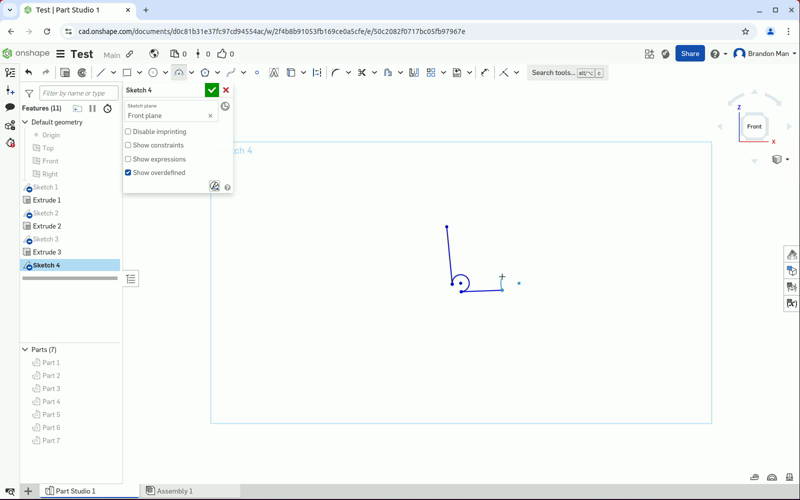
mouse_move(494, 282)
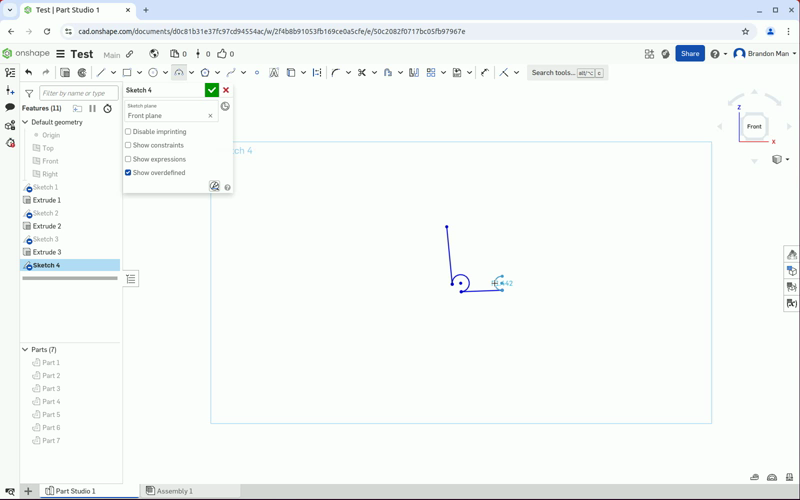
click(494, 282)
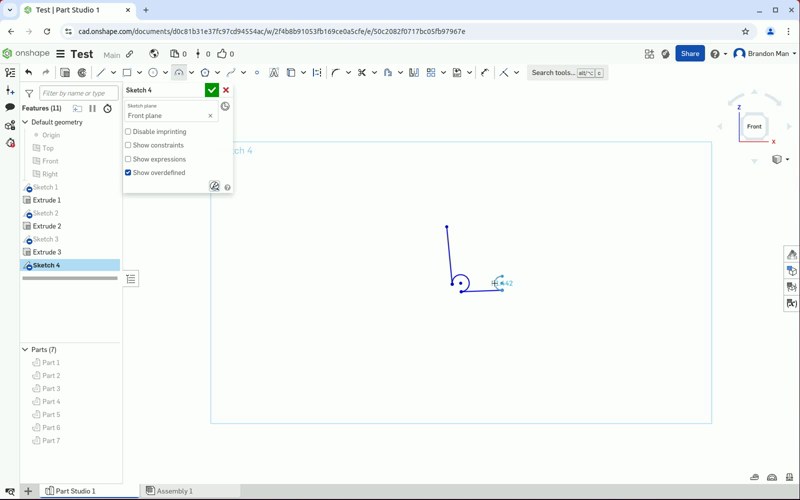
key_up(shift)
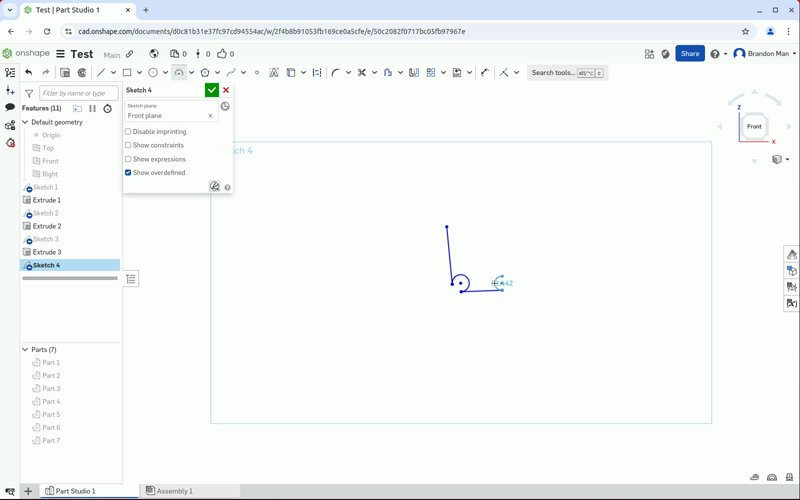
key(esc)
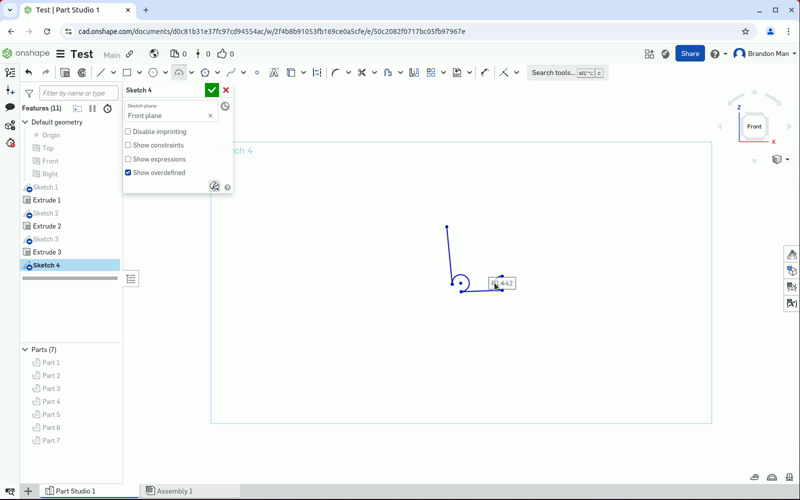
key(l)
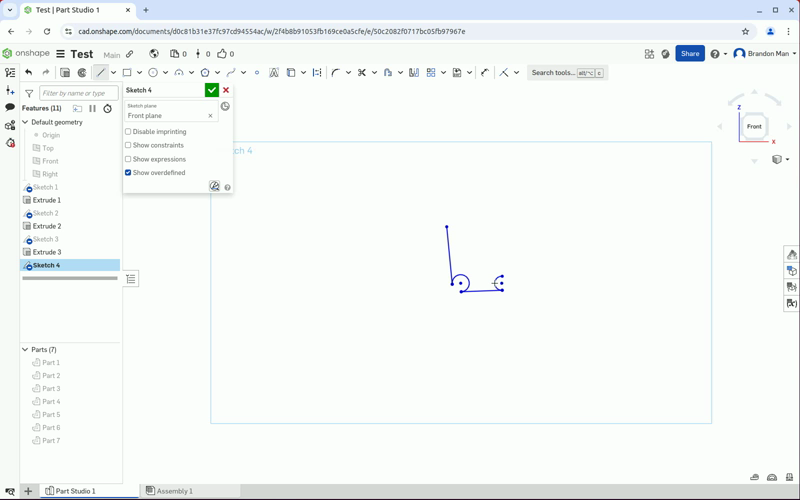
mouse_move(502, 276)
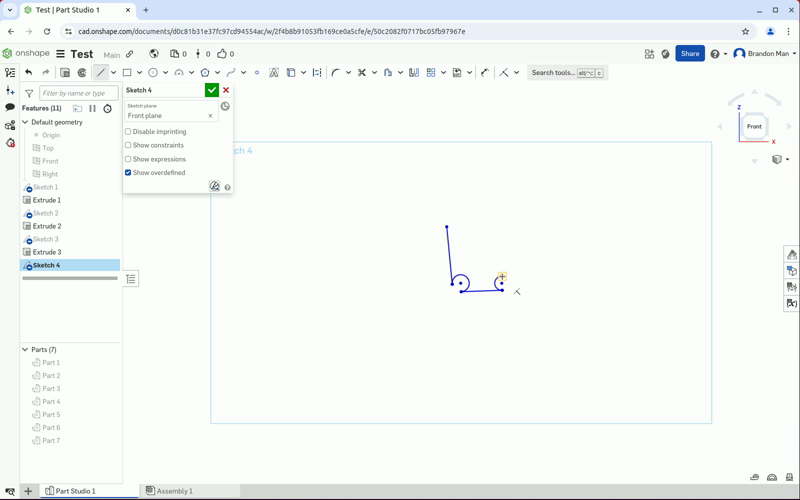
click(502, 276)
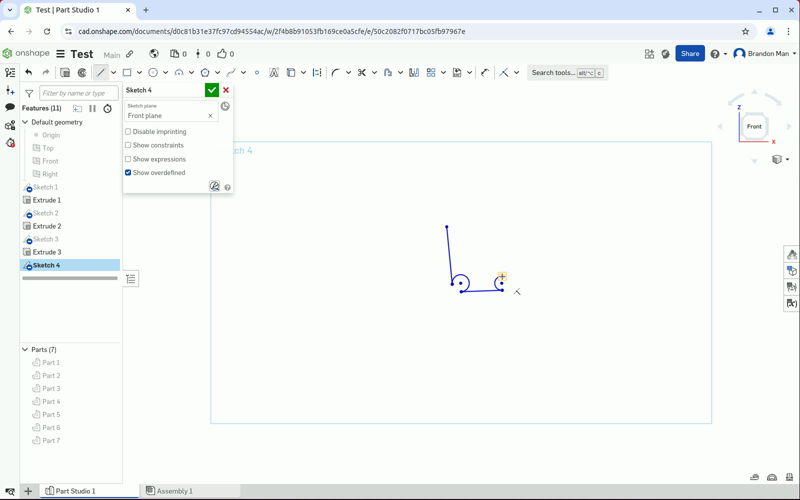
key_down(shift)
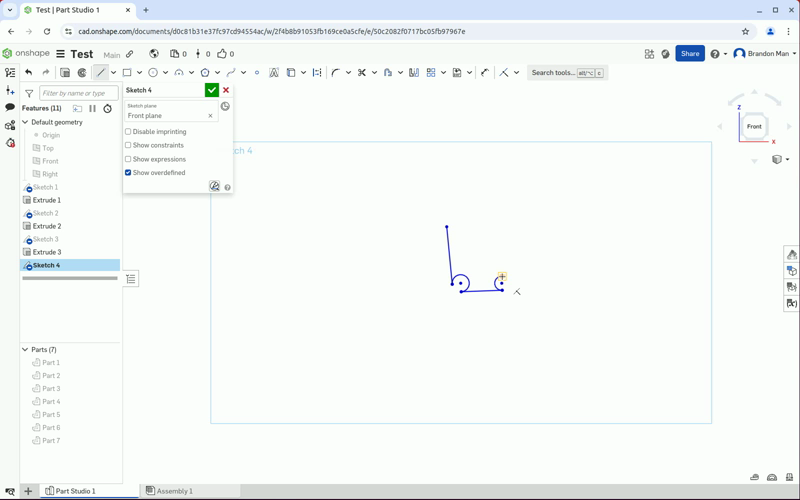
mouse_move(532, 276)
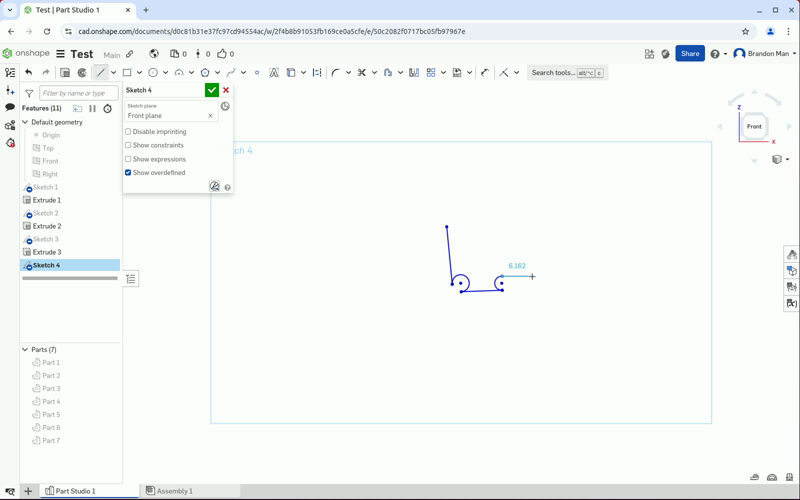
mouse_move(478, 275)
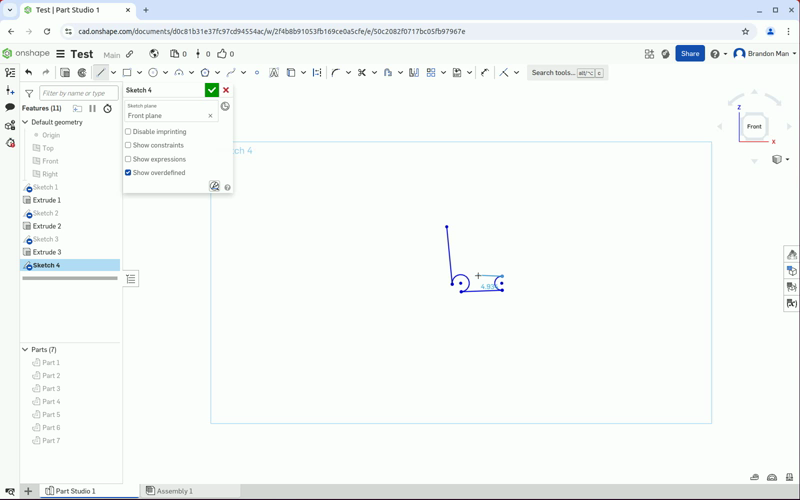
click(478, 275)
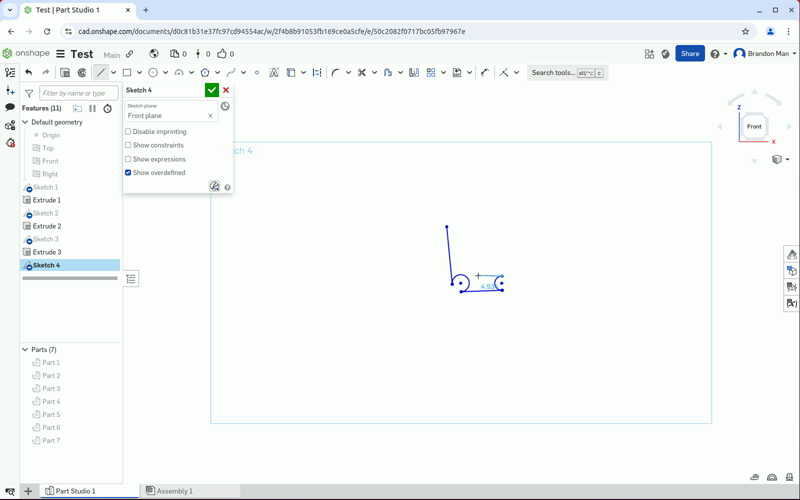
key_up(shift)
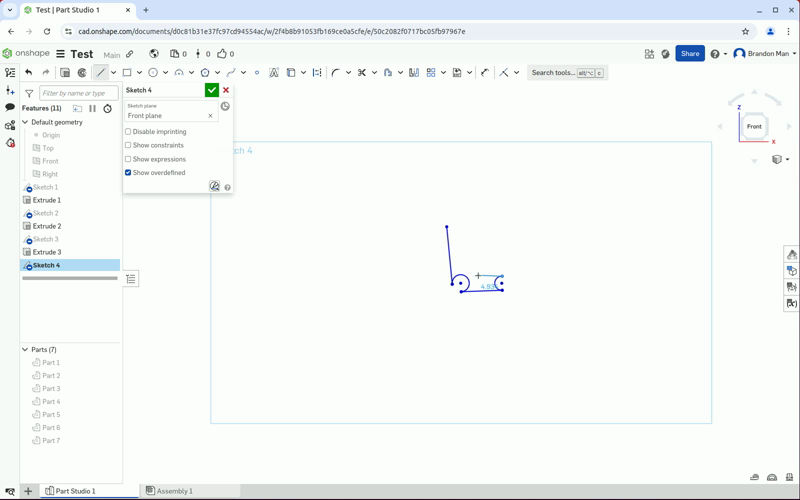
key(esc)
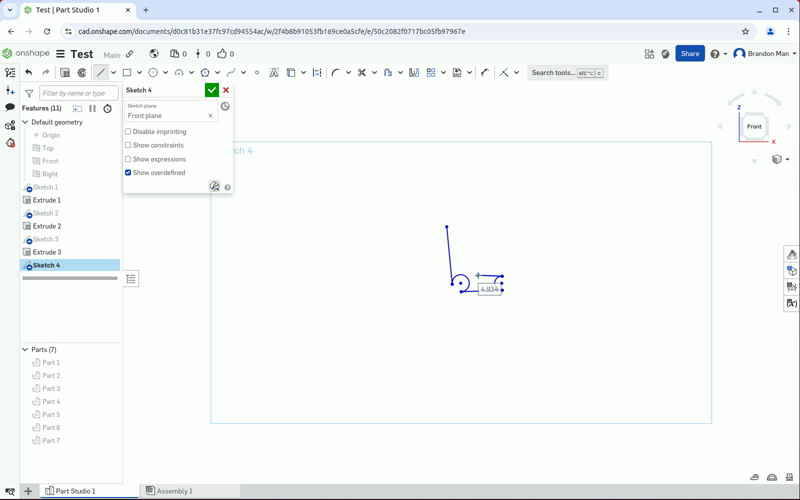
key(a)
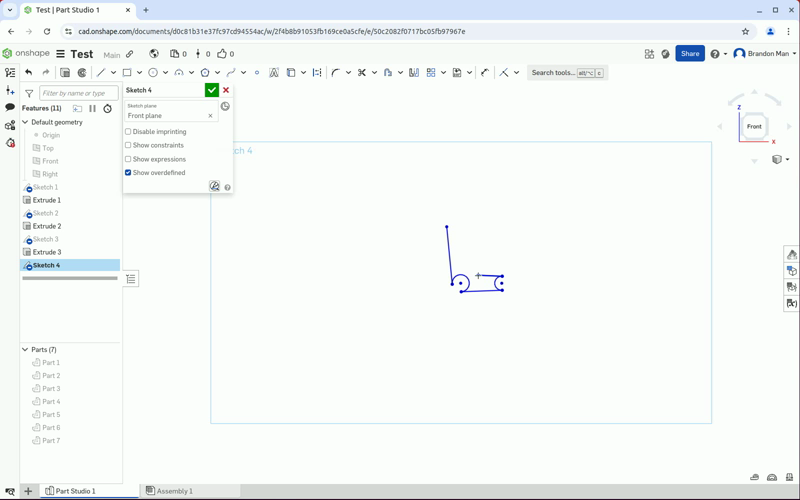
mouse_move(478, 275)
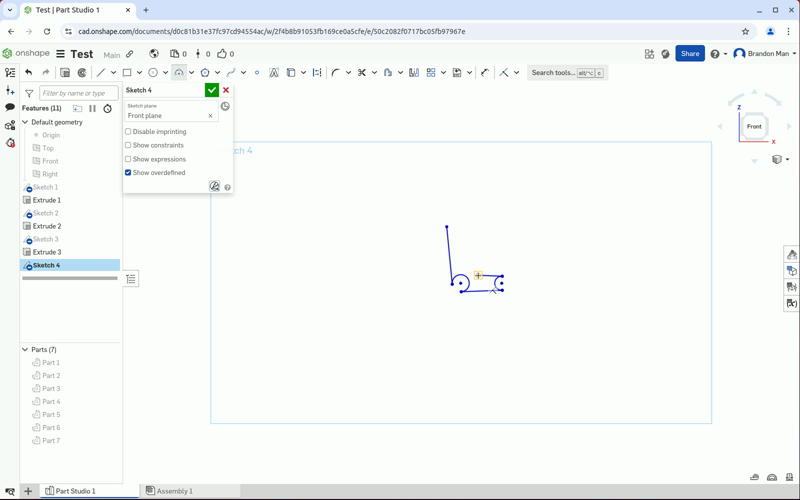
click(478, 275)
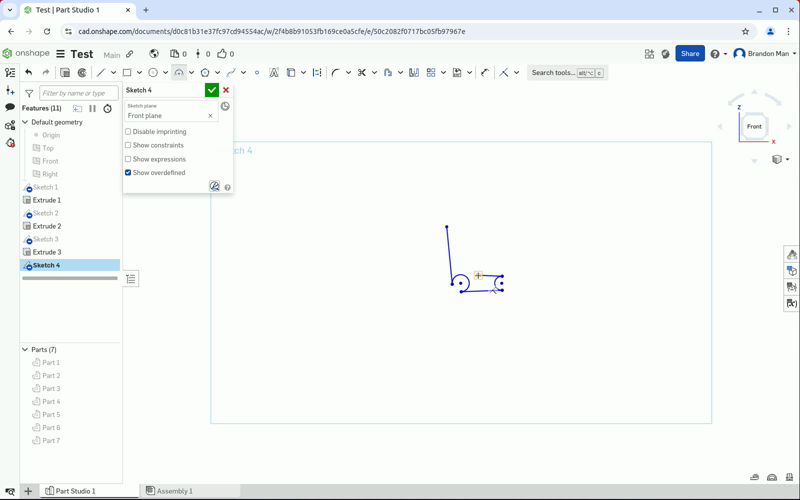
key_down(shift)
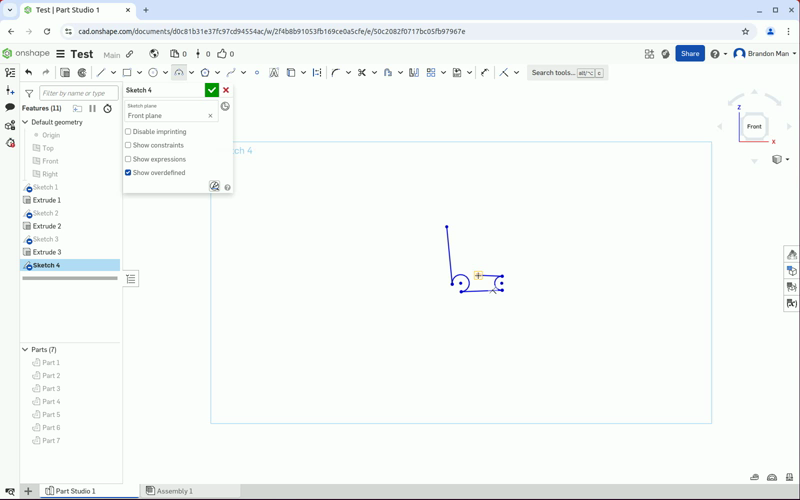
mouse_move(471, 267)
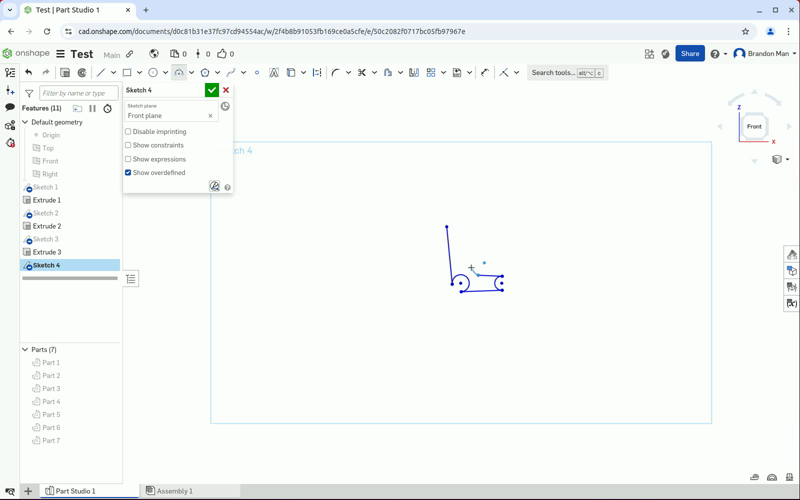
click(471, 267)
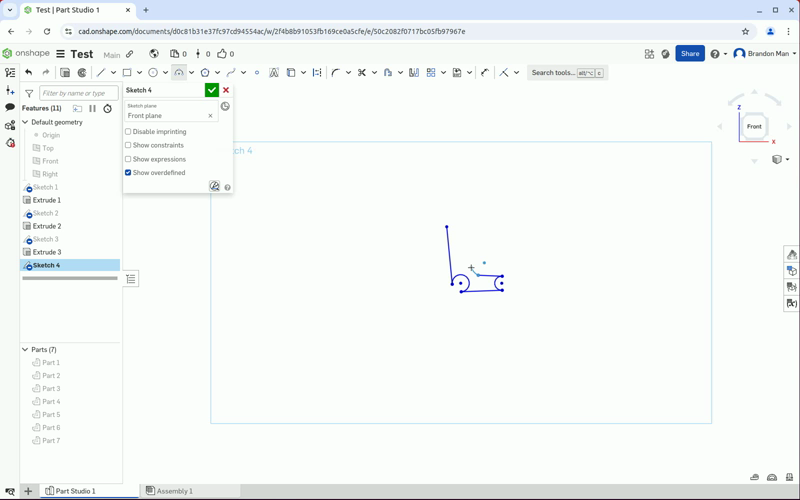
mouse_move(472, 272)
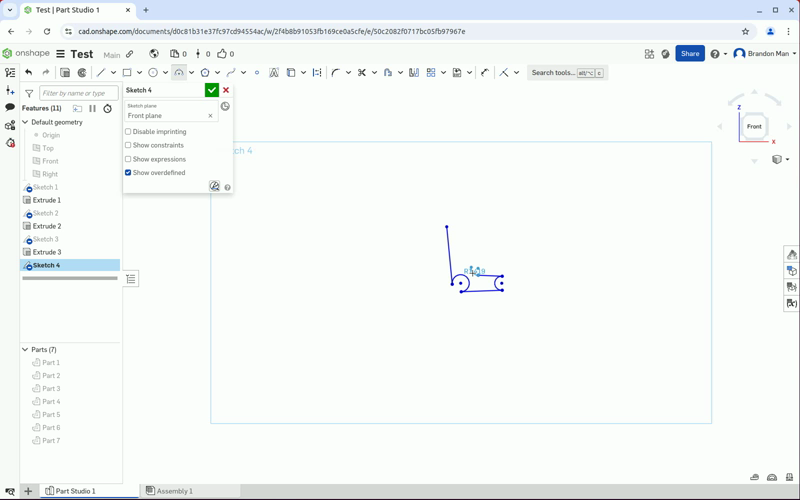
click(472, 272)
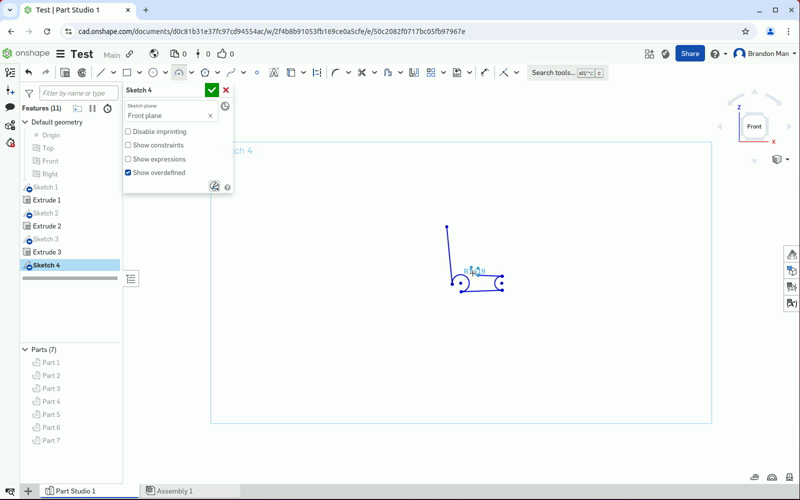
key_up(shift)
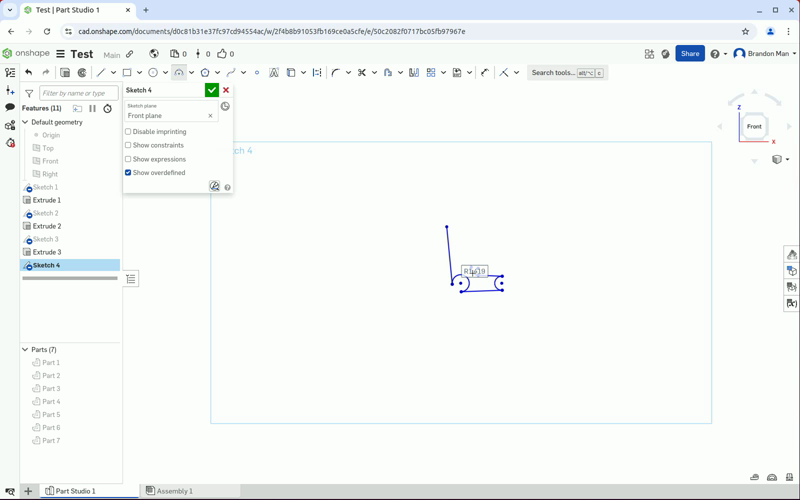
key(esc)
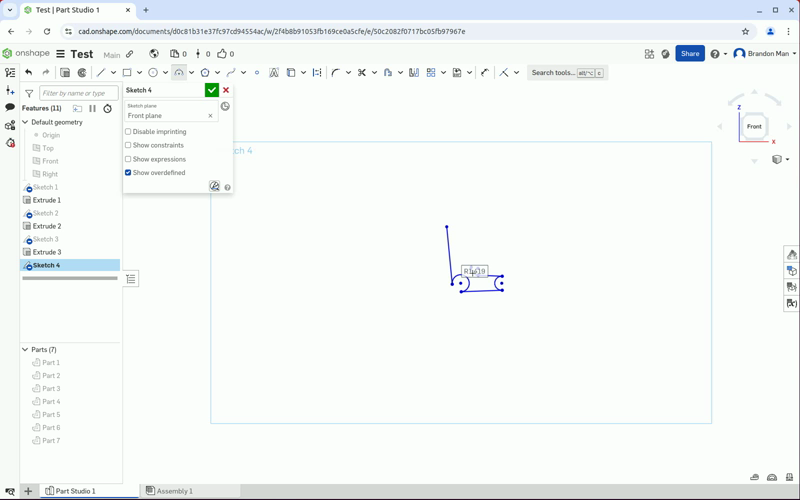
key(l)
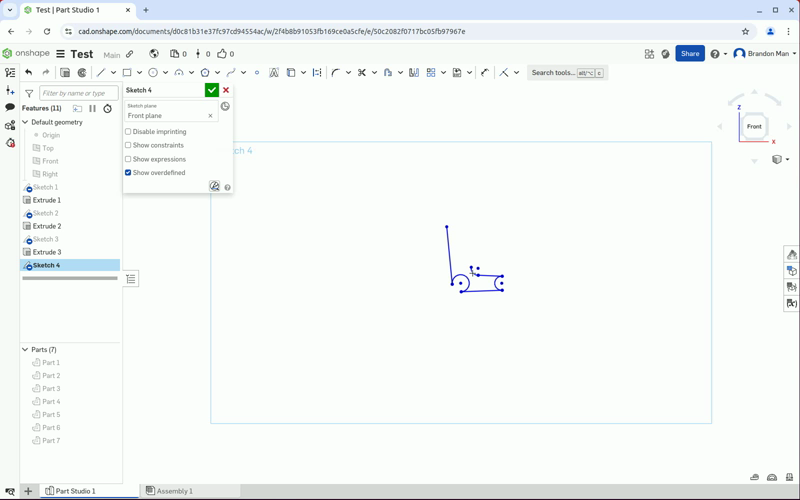
mouse_move(471, 267)
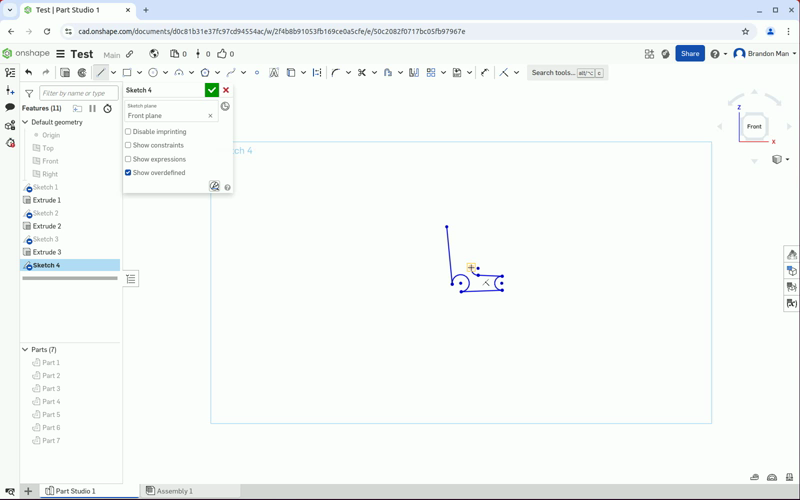
click(471, 267)
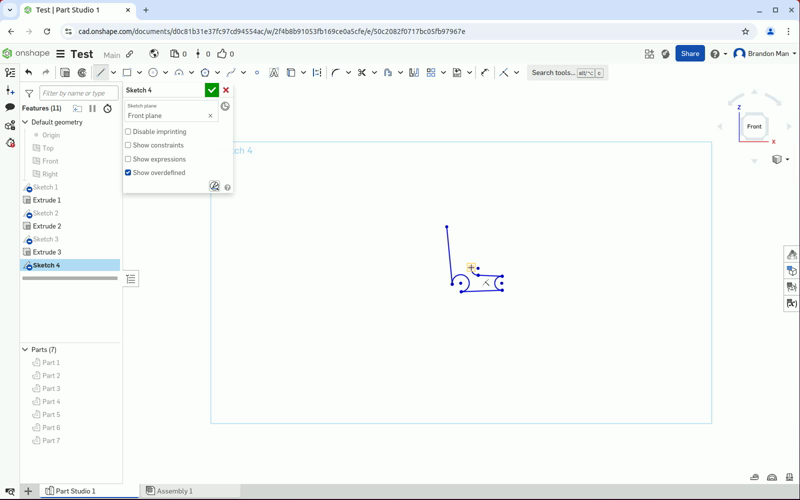
key_down(shift)
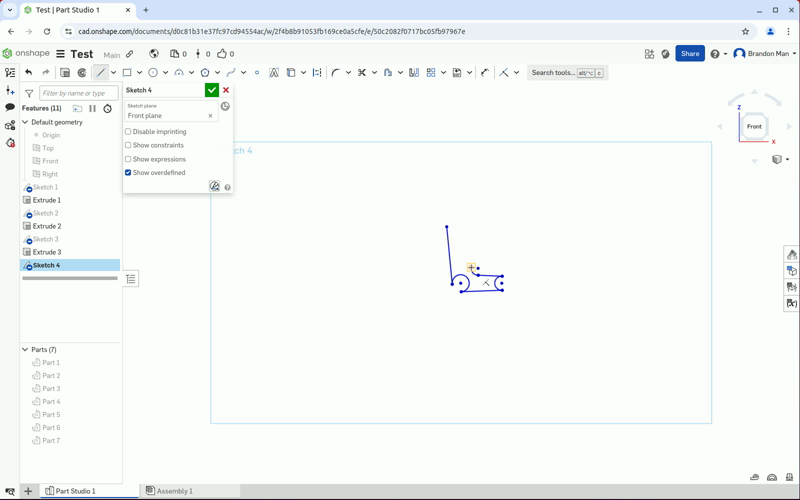
mouse_move(501, 267)
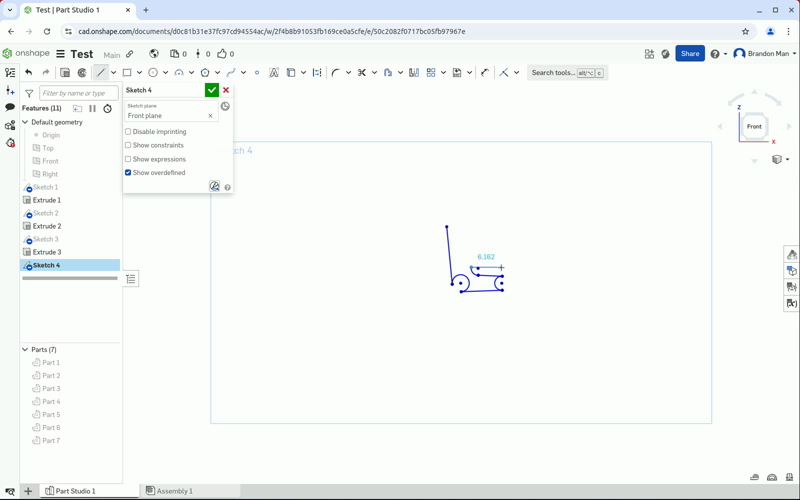
mouse_move(475, 226)
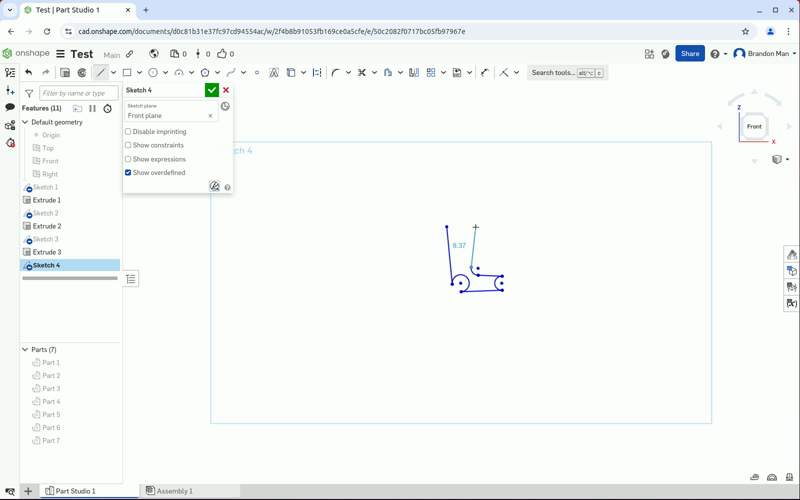
click(475, 226)
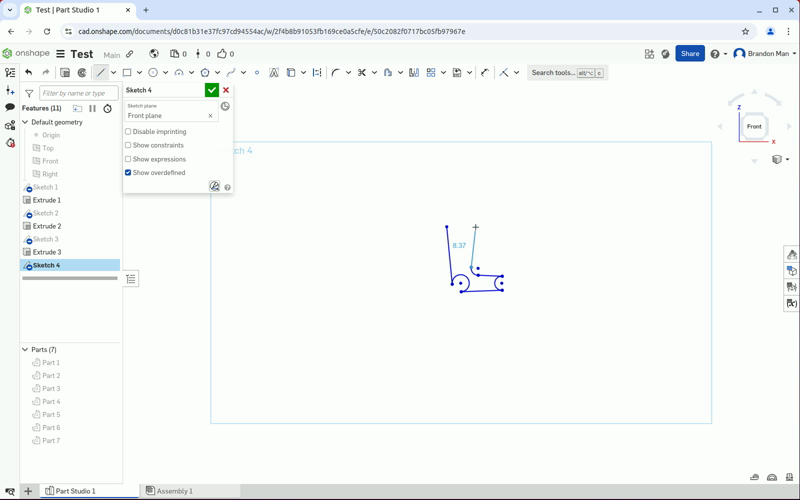
key_up(shift)
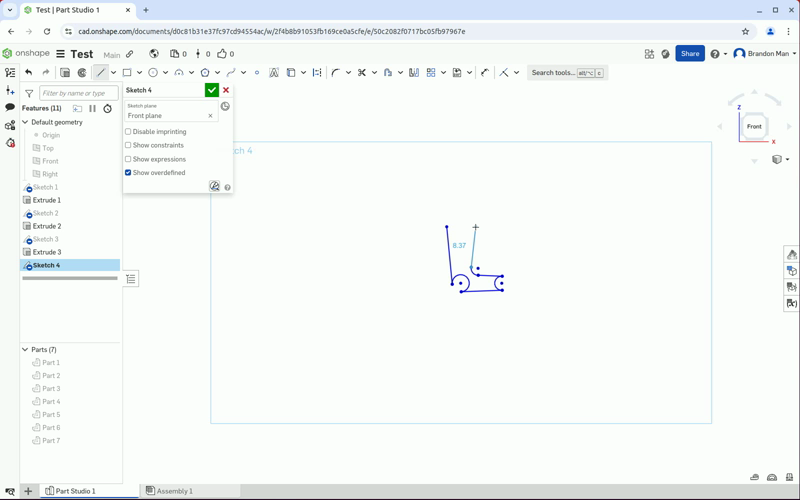
key(esc)
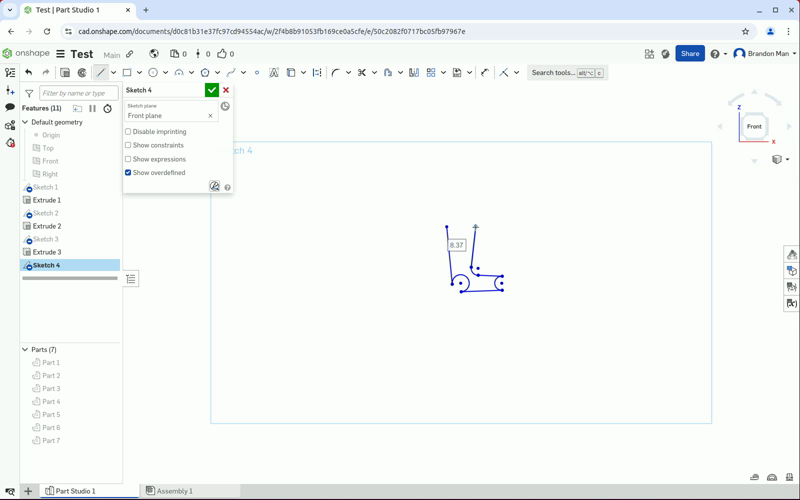
key(a)
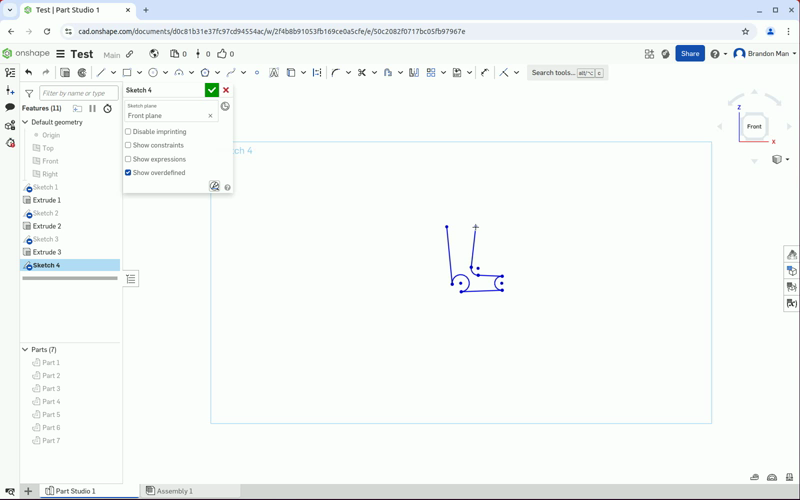
mouse_move(475, 226)
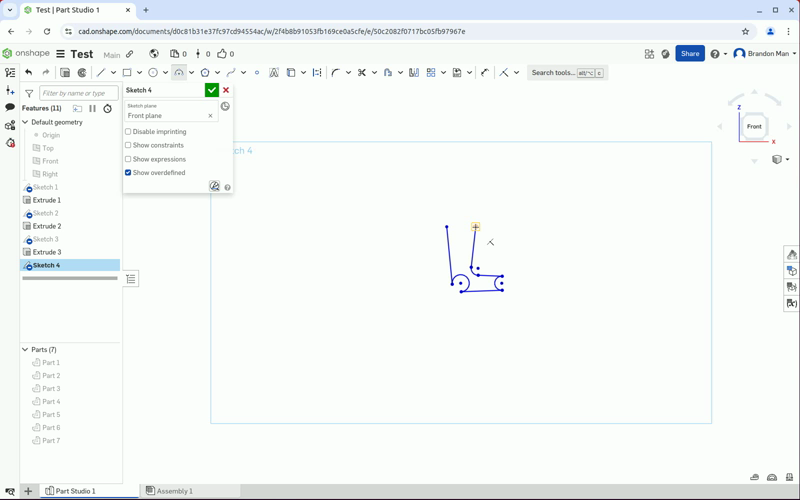
click(475, 226)
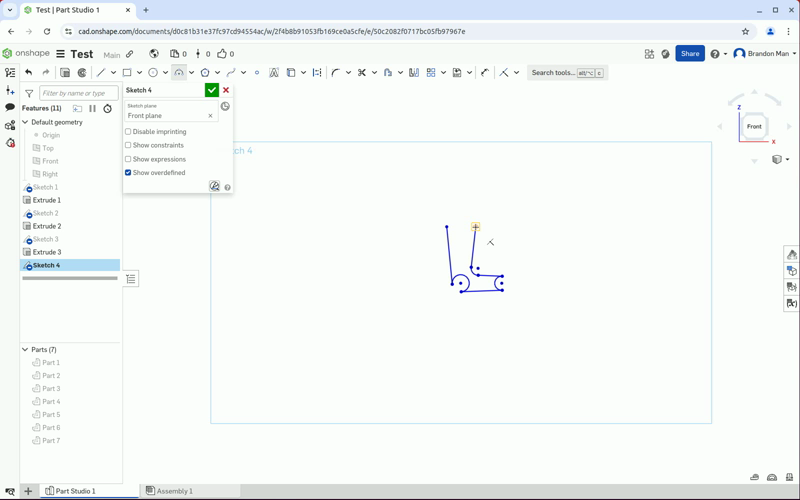
mouse_move(446, 226)
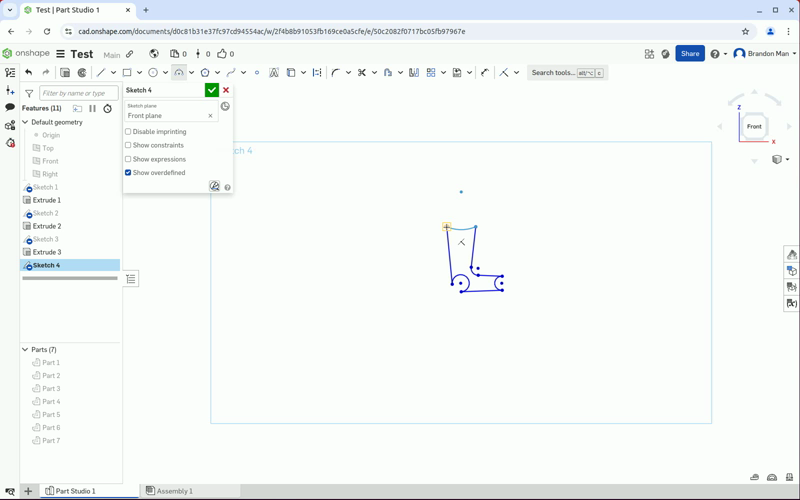
click(446, 226)
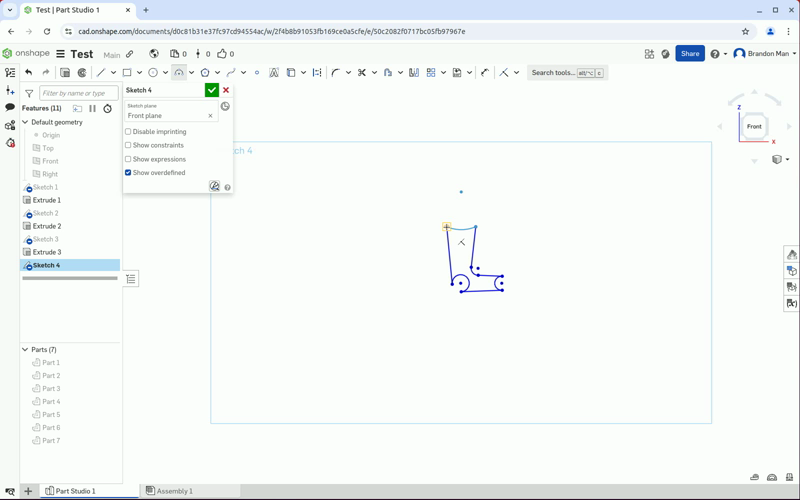
key_down(shift)
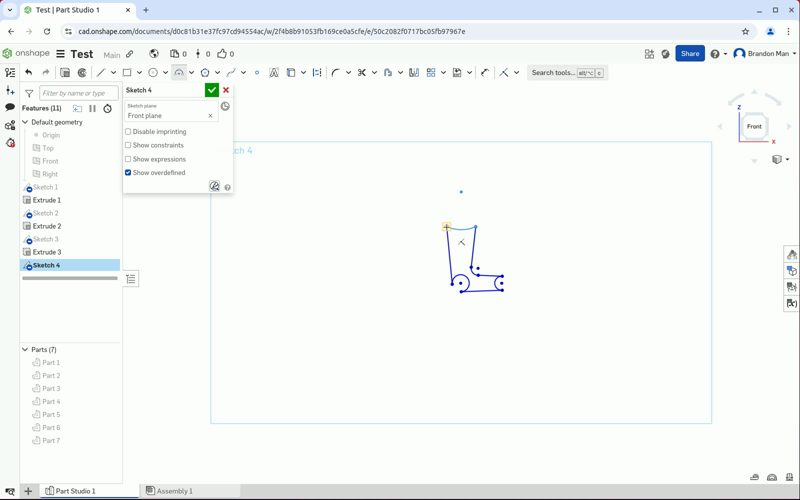
mouse_move(461, 239)
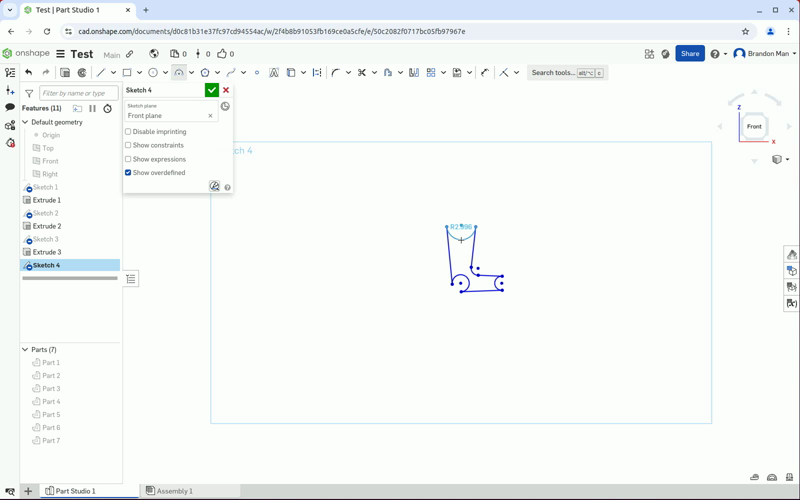
click(461, 239)
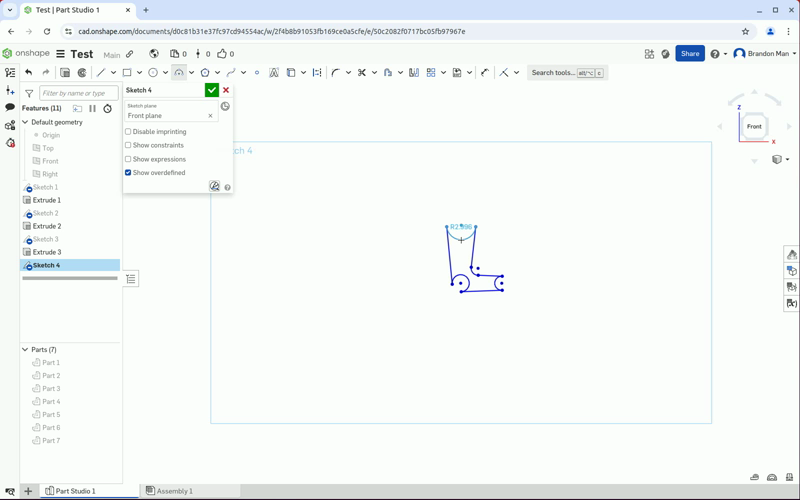
key_up(shift)
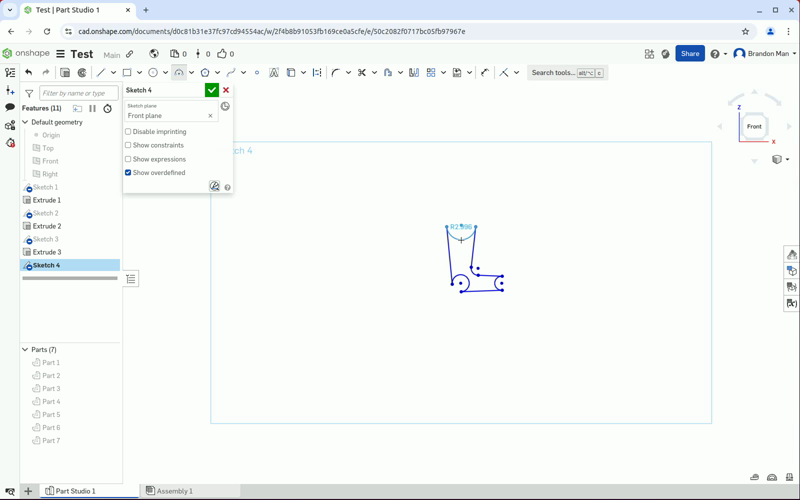
key(esc)
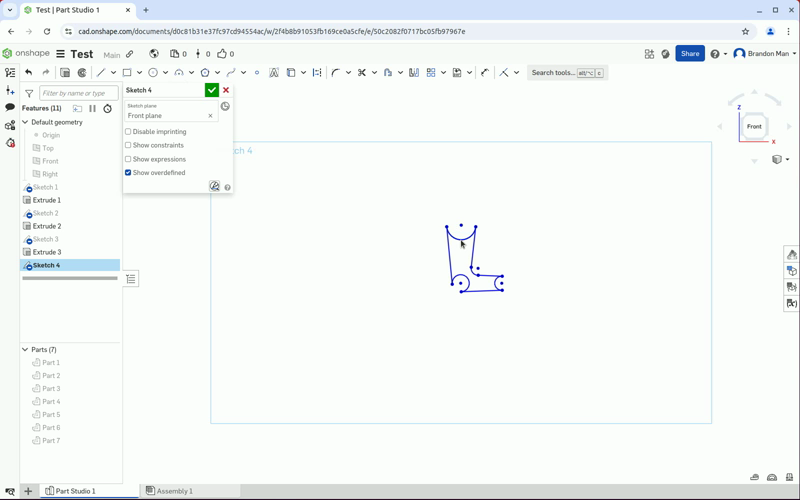
mouse_move(469, 253)
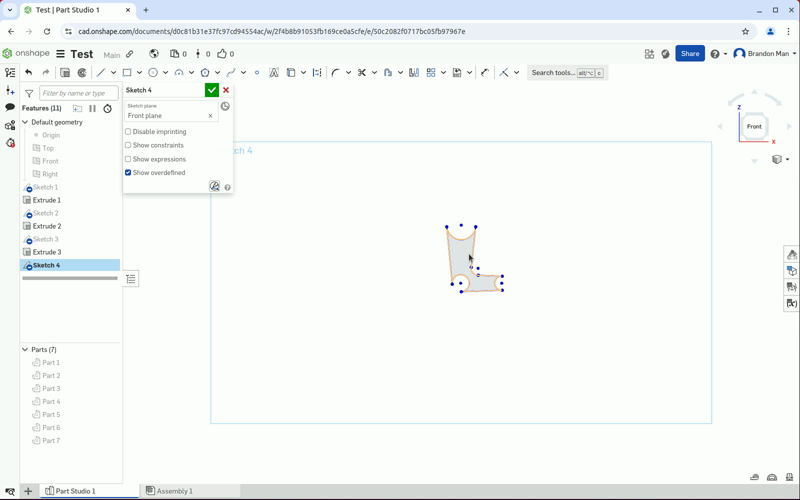
scroll(6)
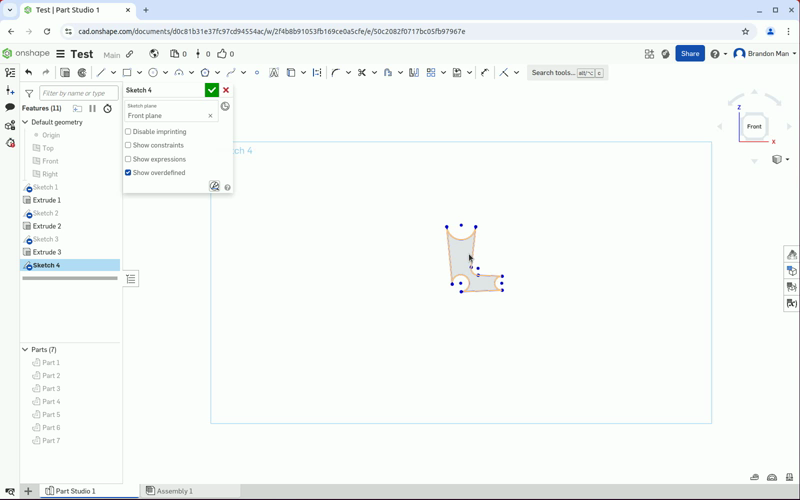
scroll(6)
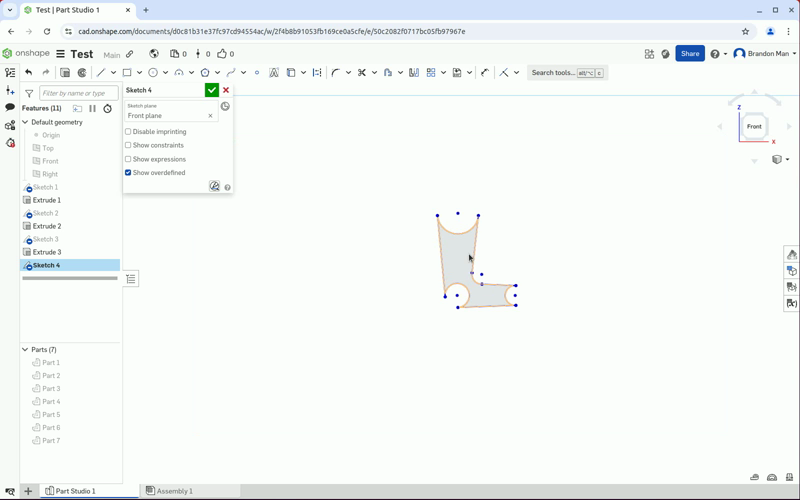
scroll(6)
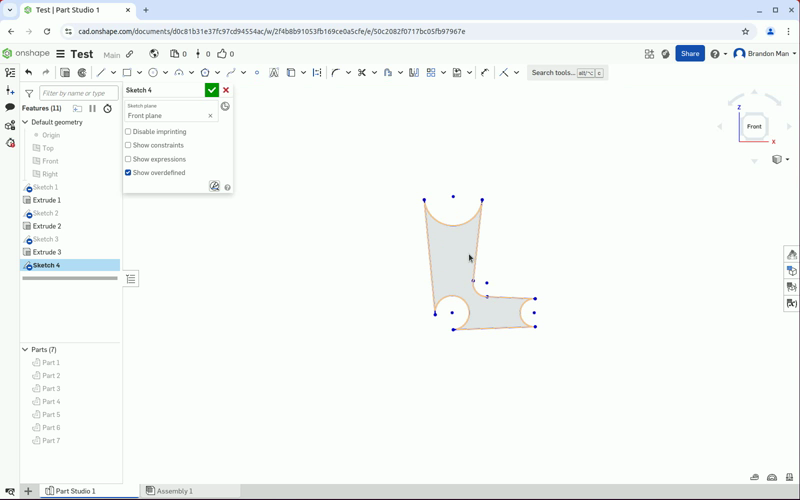
scroll(6)
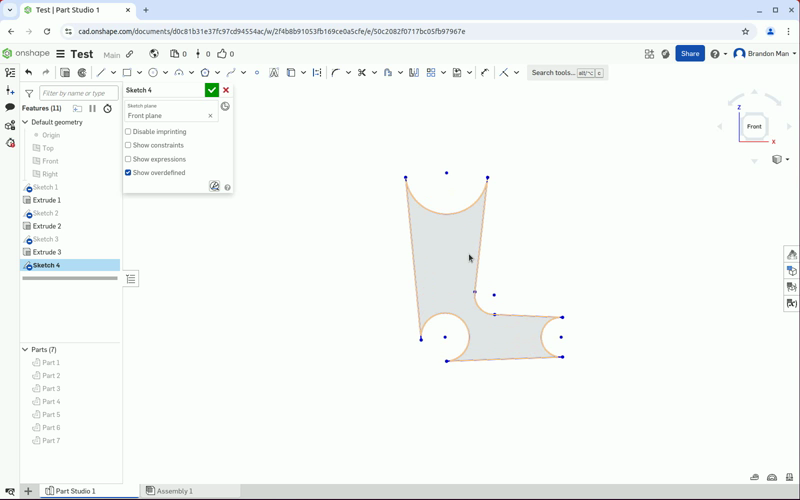
scroll(6)
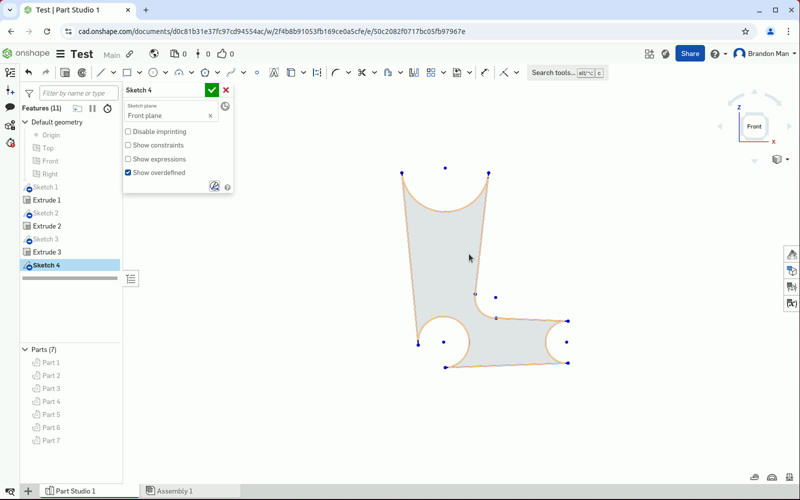
scroll(6)
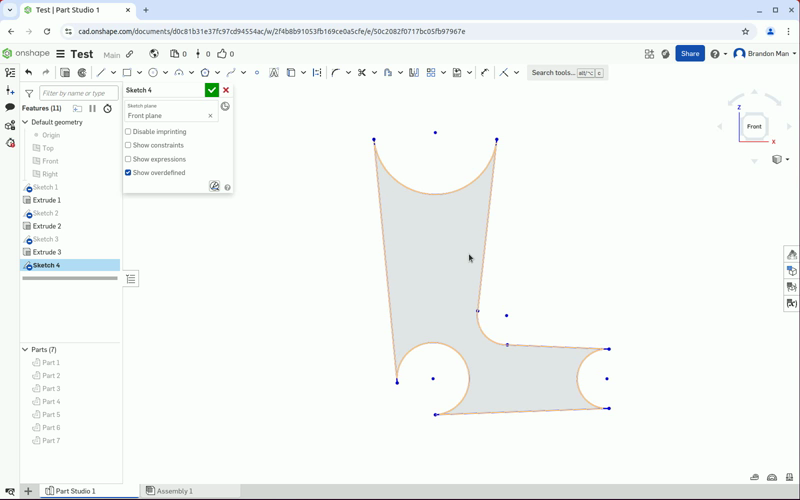
scroll(6)
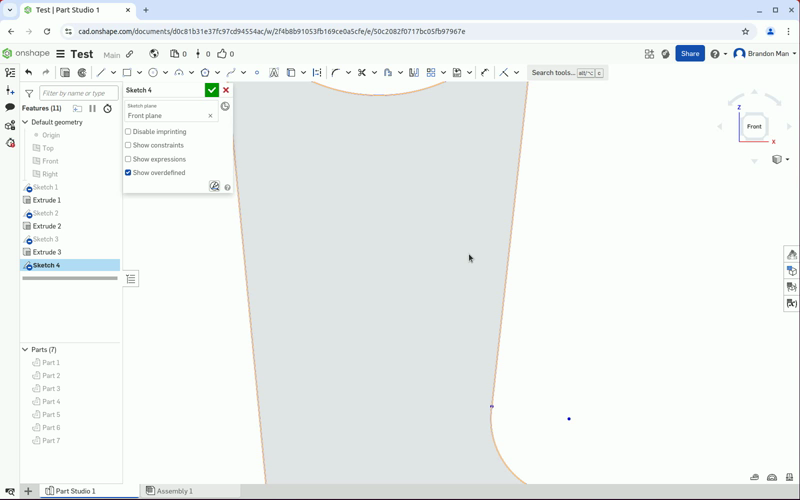
click(469, 253)
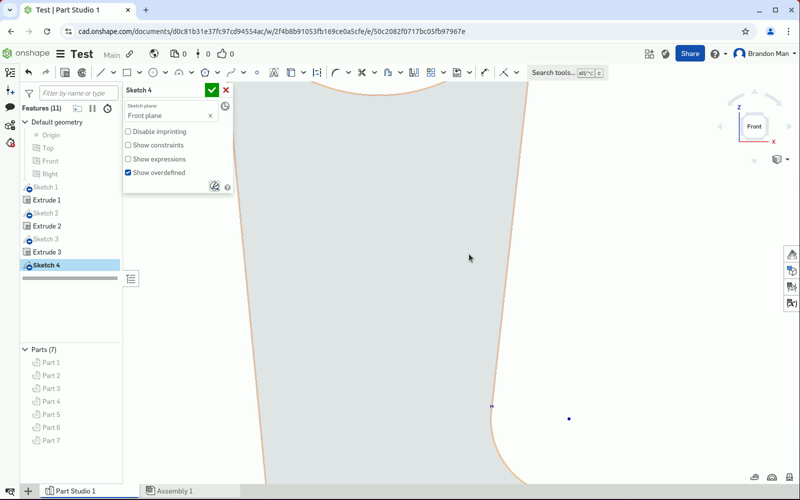
scroll(-6)
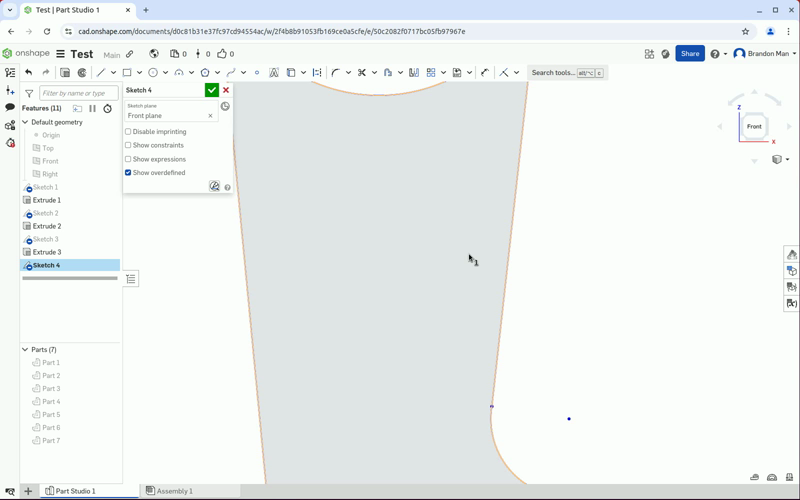
scroll(-6)
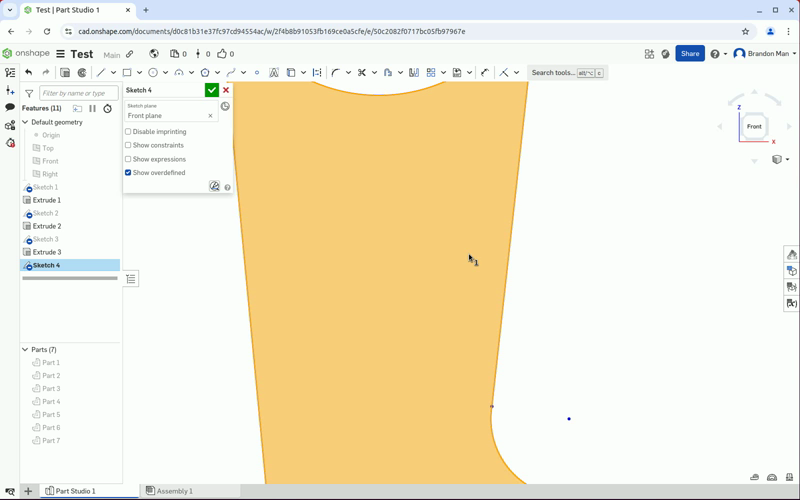
scroll(-6)
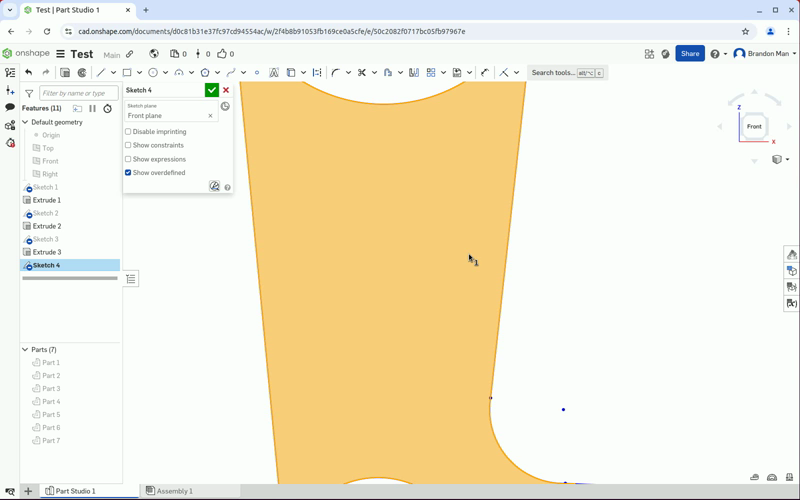
scroll(-6)
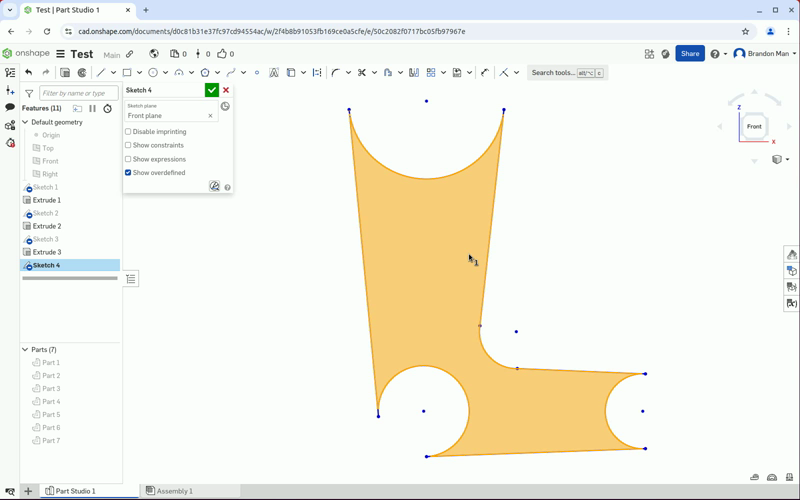
scroll(-6)
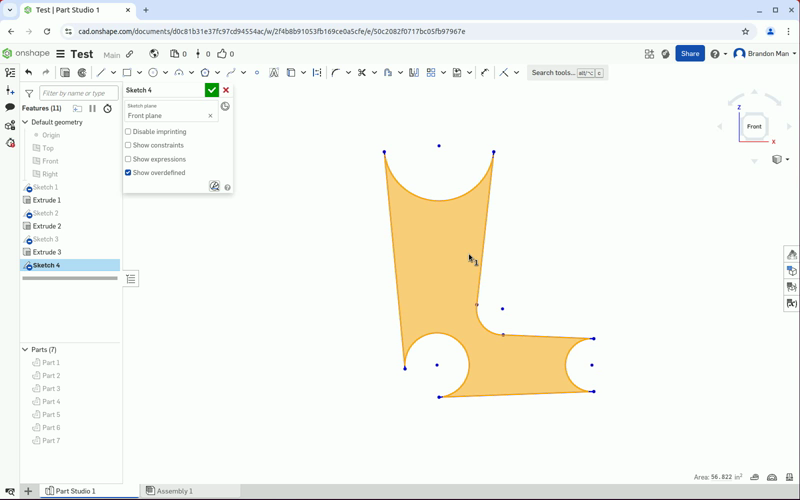
scroll(-6)
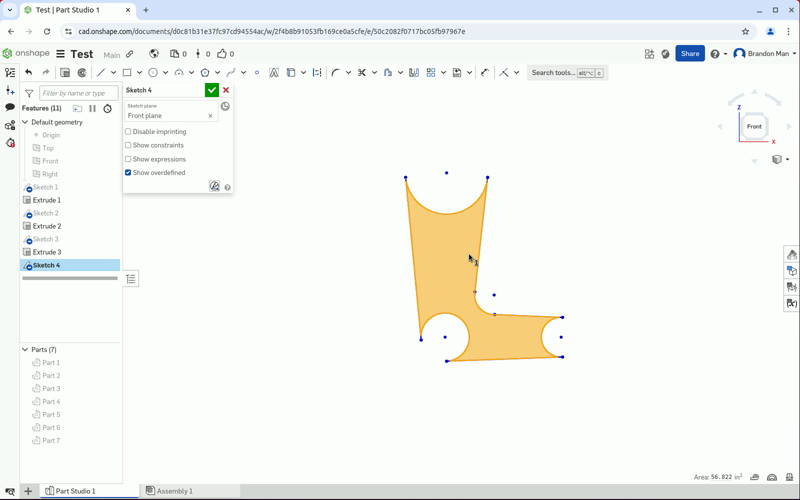
scroll(-6)
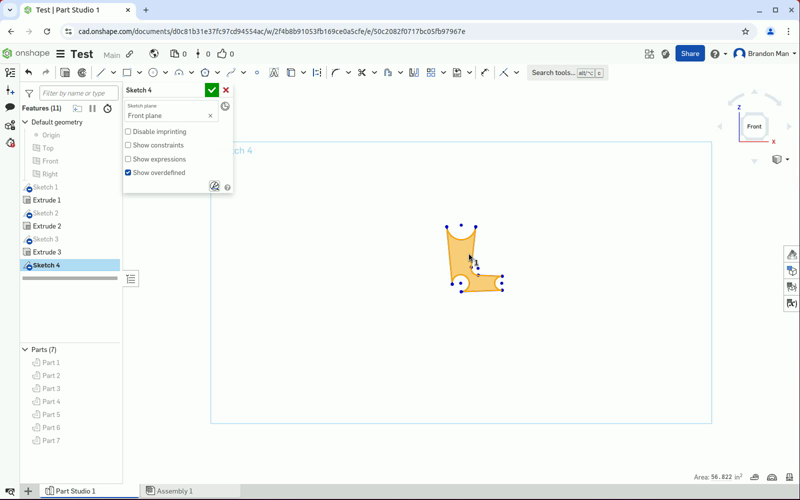
mouse_move(73, 352)
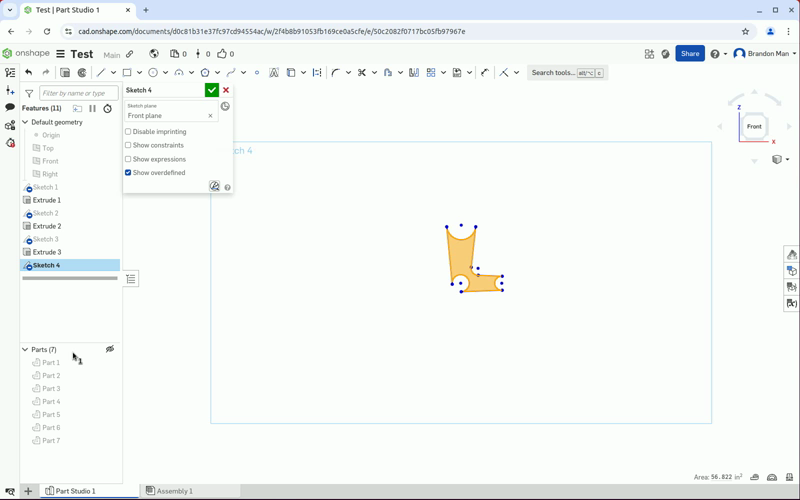
key(shift+y)
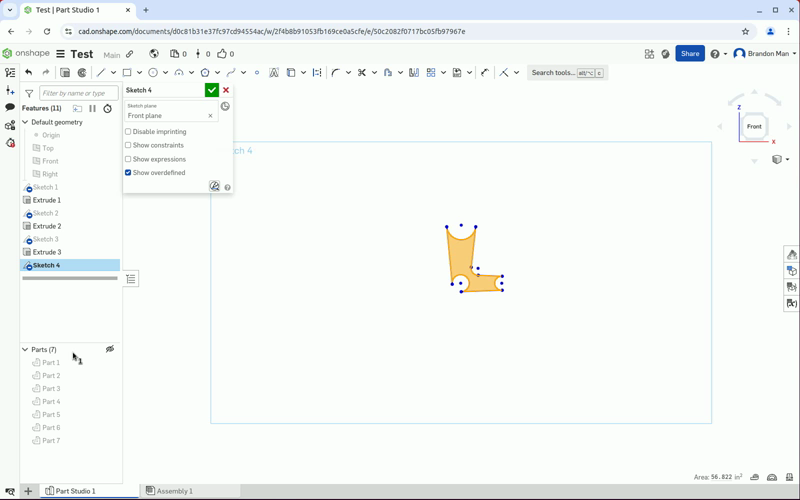
key(shift+e)
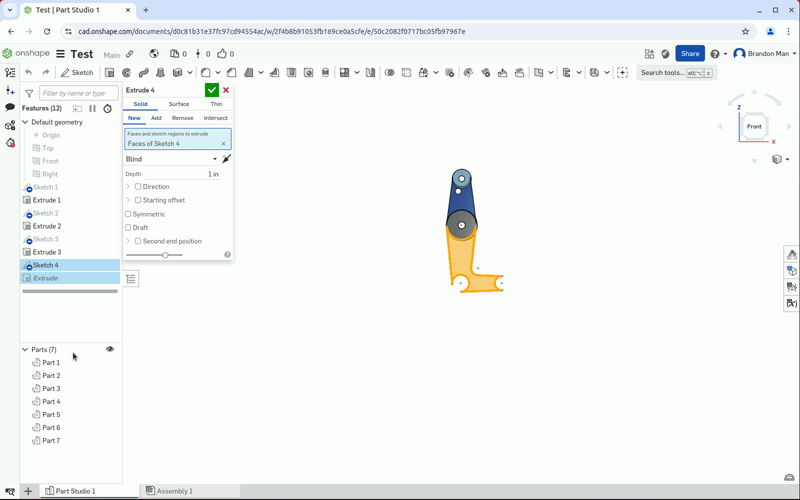
mouse_move(143, 106)
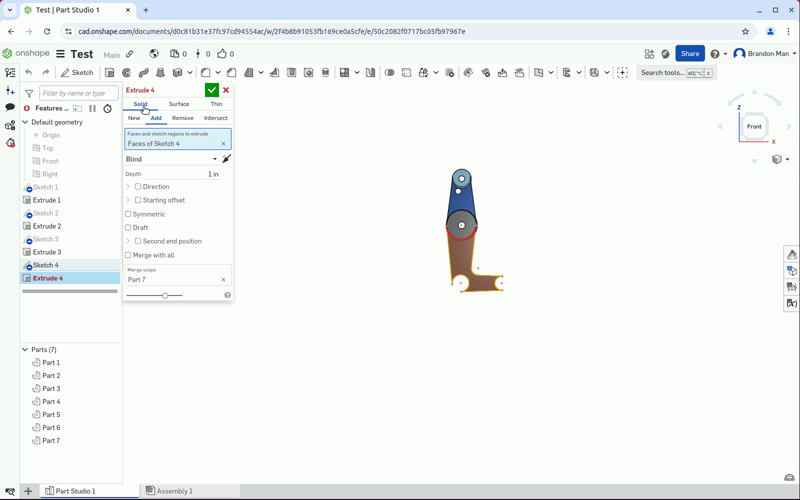
click(143, 106)
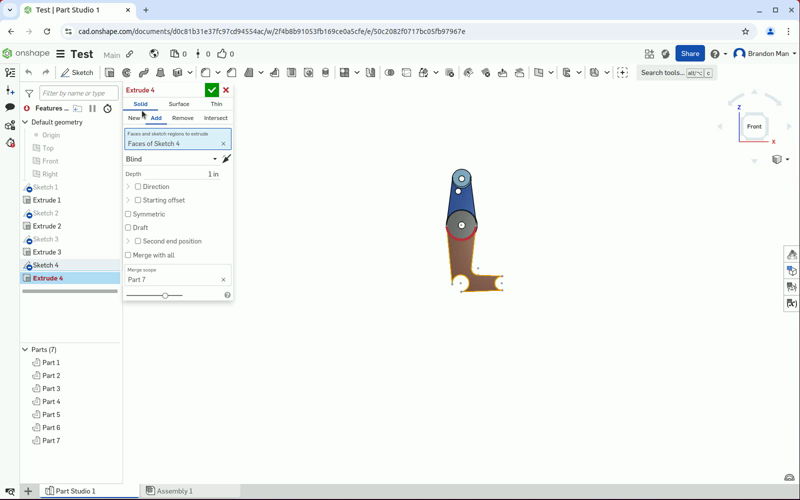
mouse_move(137, 120)
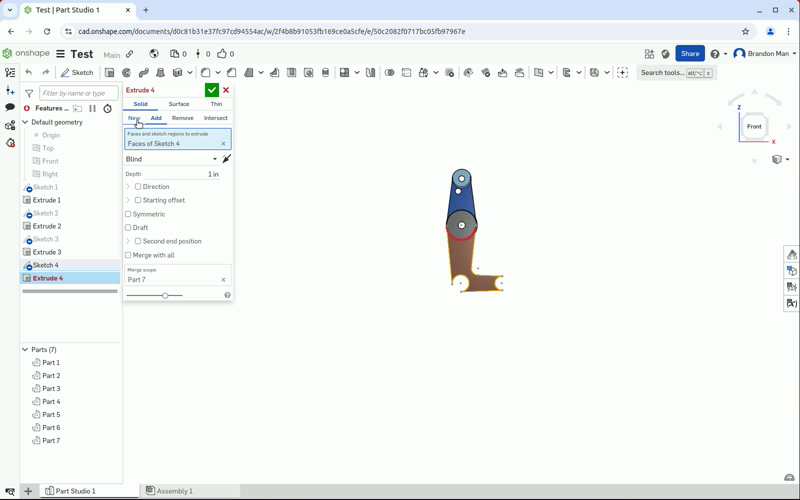
click(137, 120)
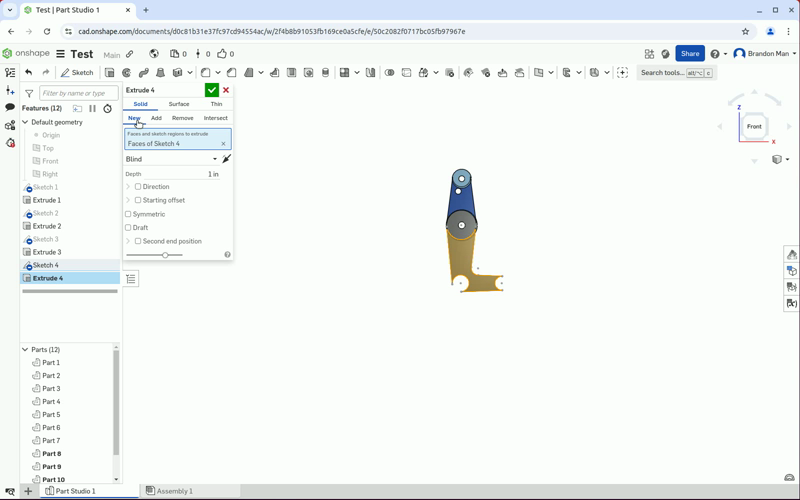
key(tab, 4)
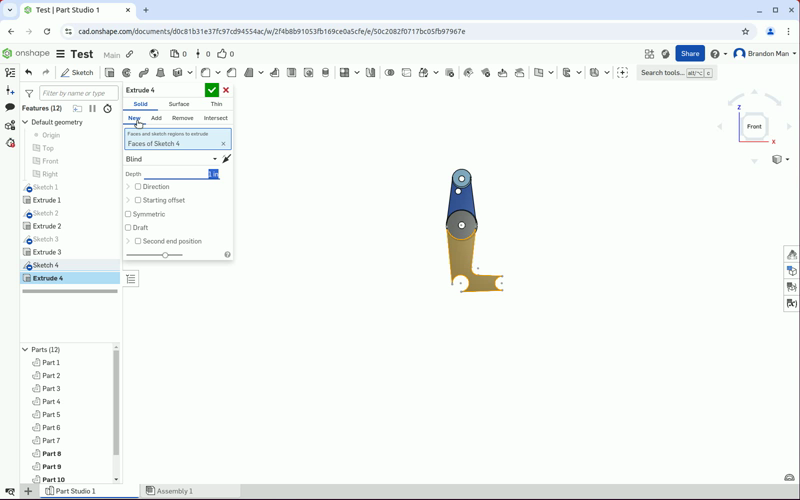
text(0.481)
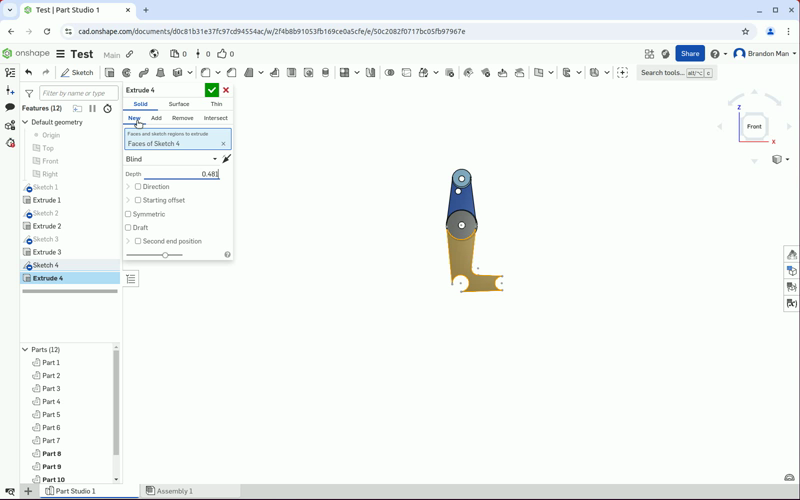
key(enter)
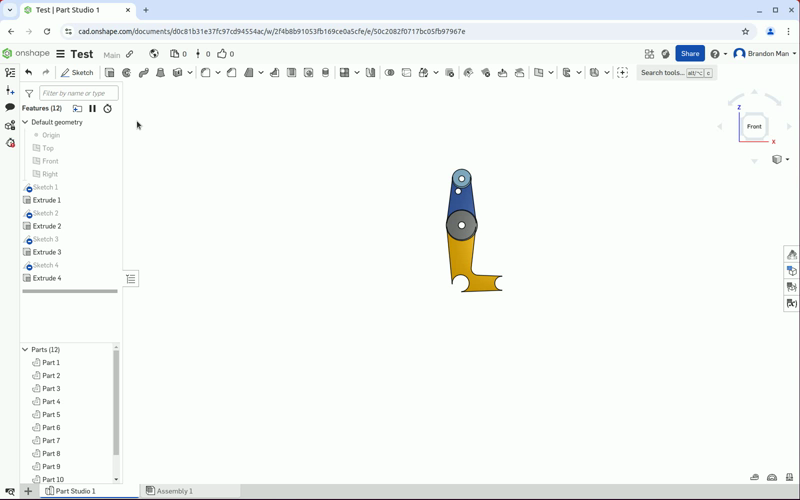
key(shift+h)
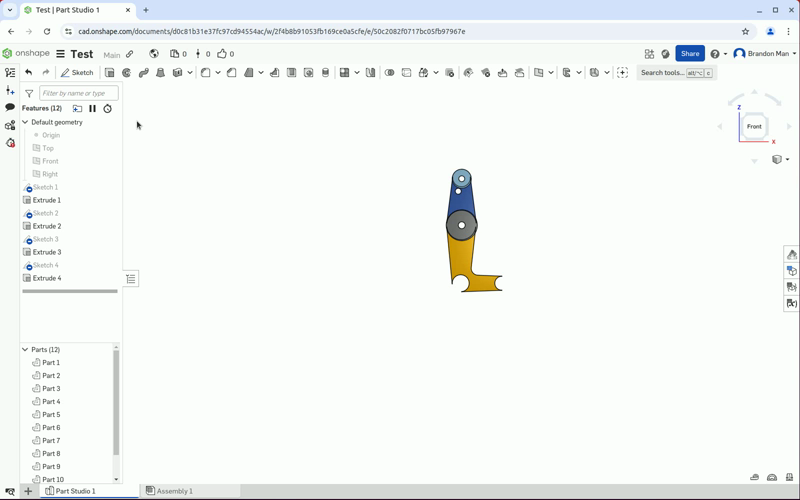
key(shift+h)
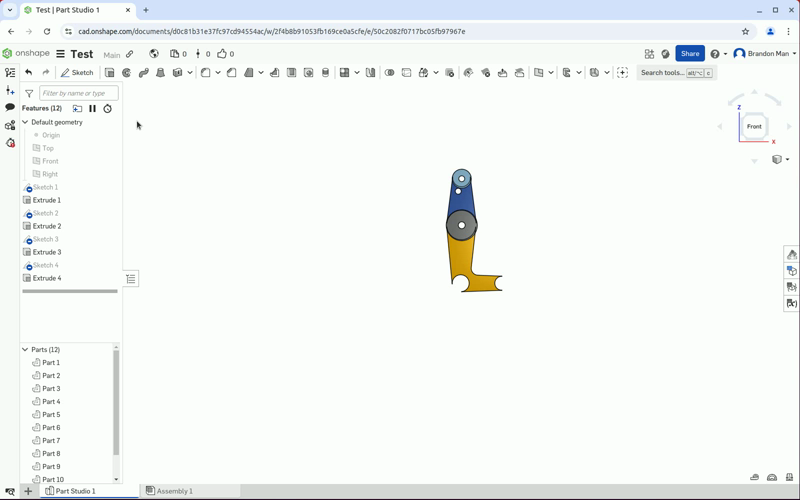
mouse_move(73, 189)
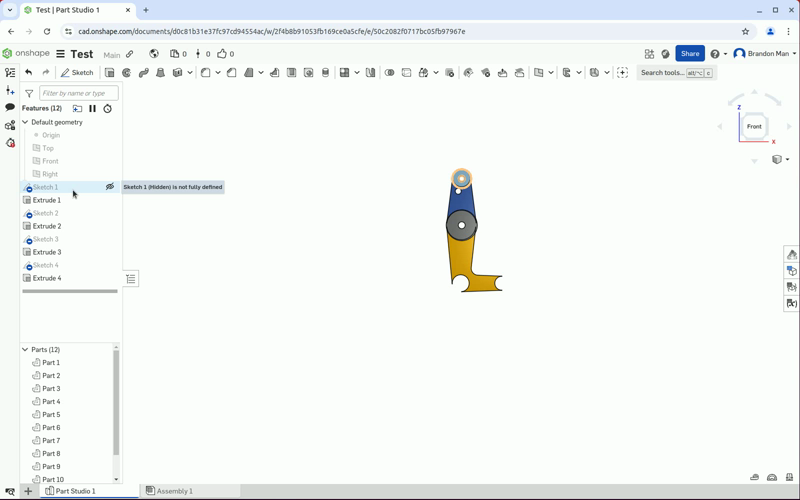
click(73, 189)
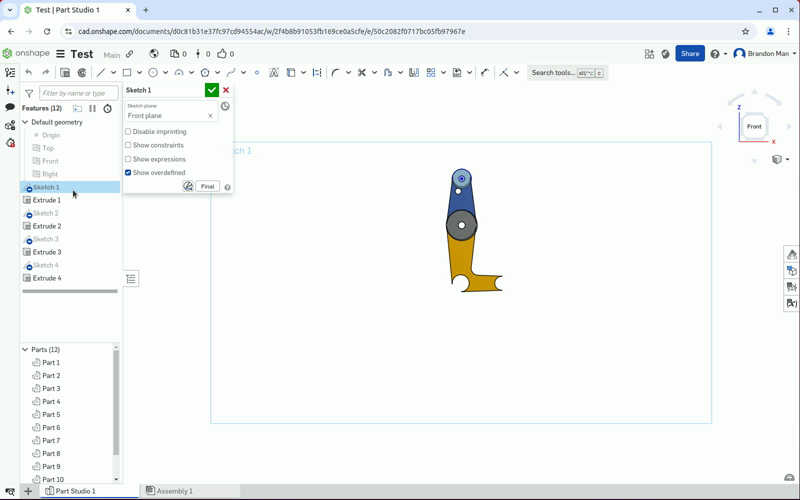
mouse_move(229, 92)
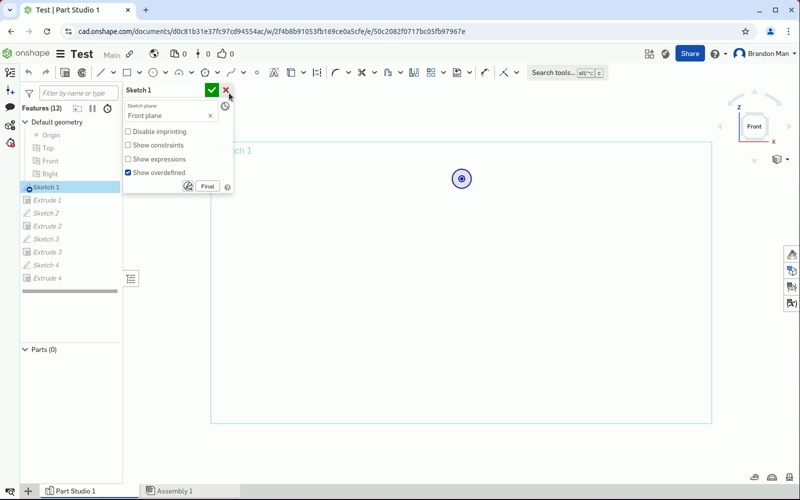
click(229, 92)
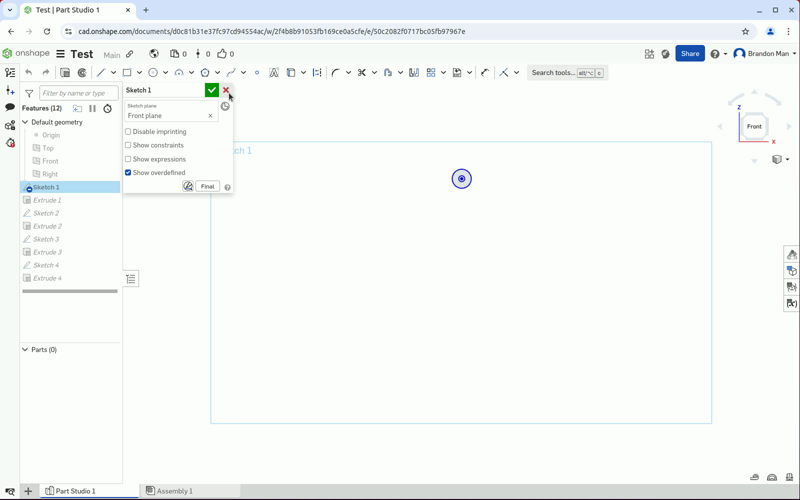
key(shift+s)
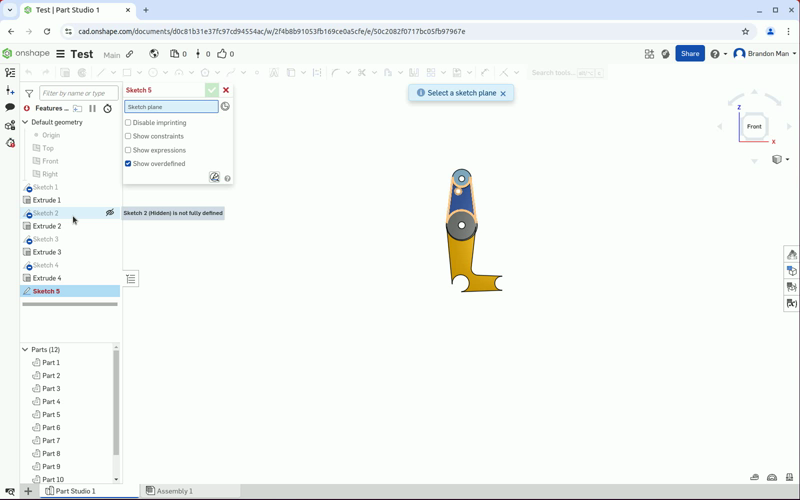
scroll(3)
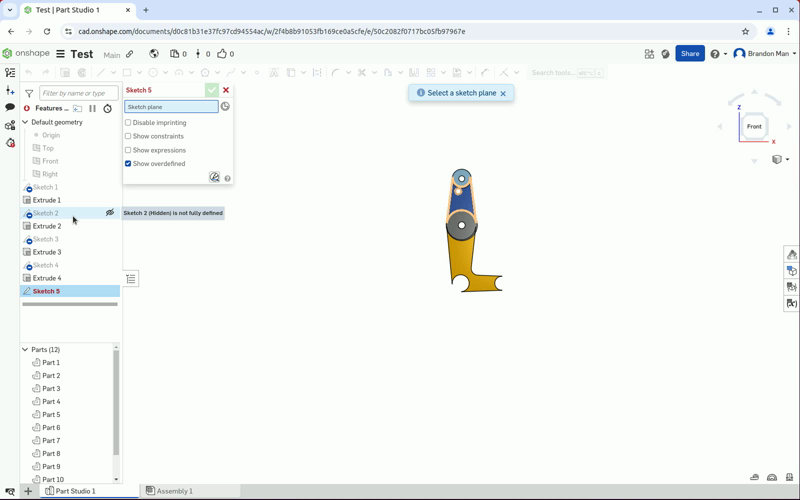
mouse_move(73, 163)
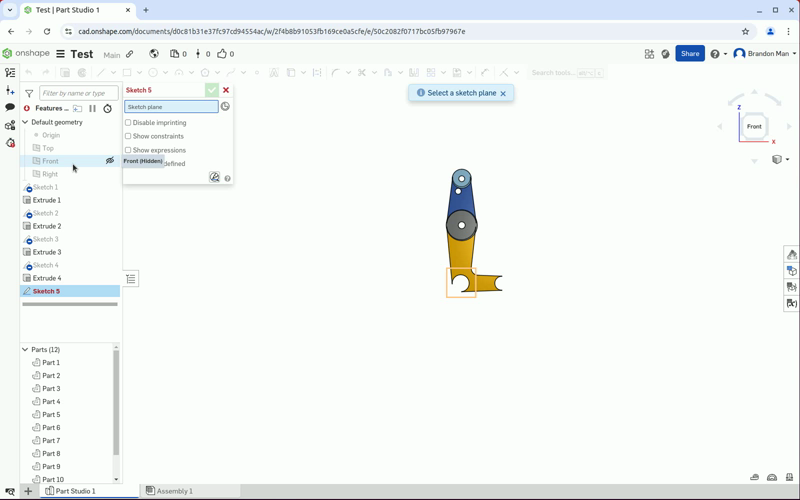
click(73, 163)
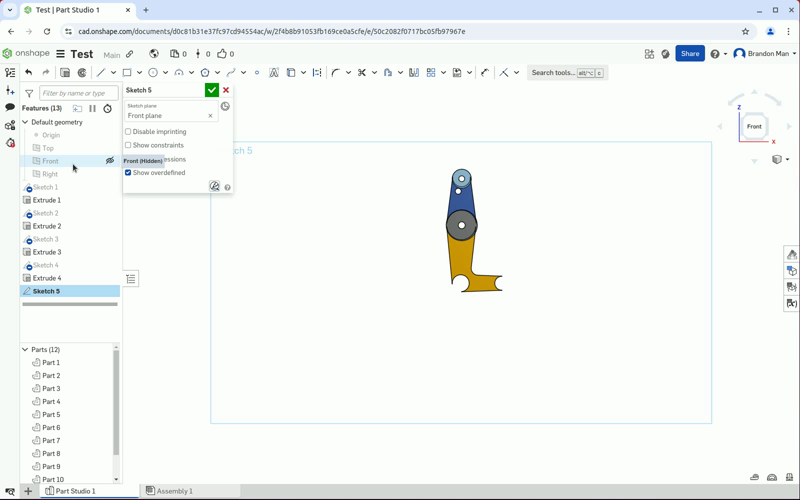
mouse_move(69, 352)
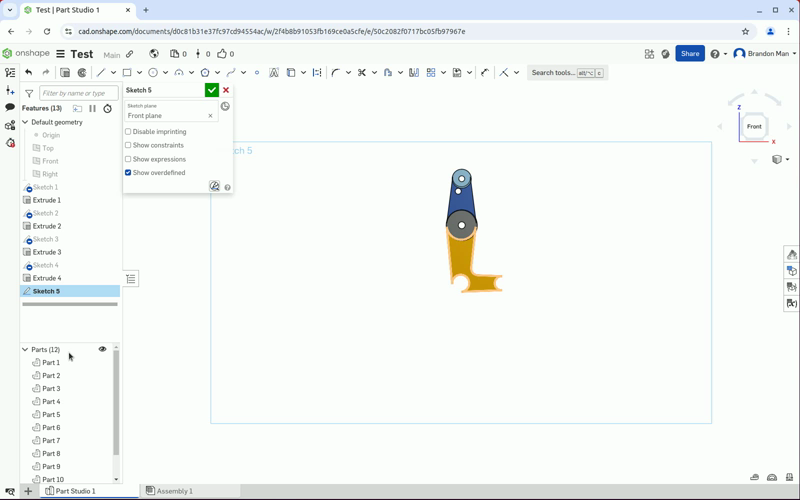
key(y)
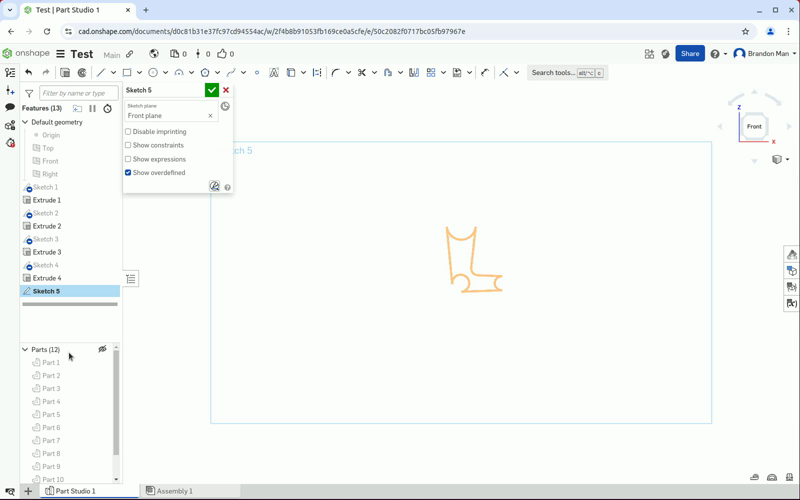
key(c)
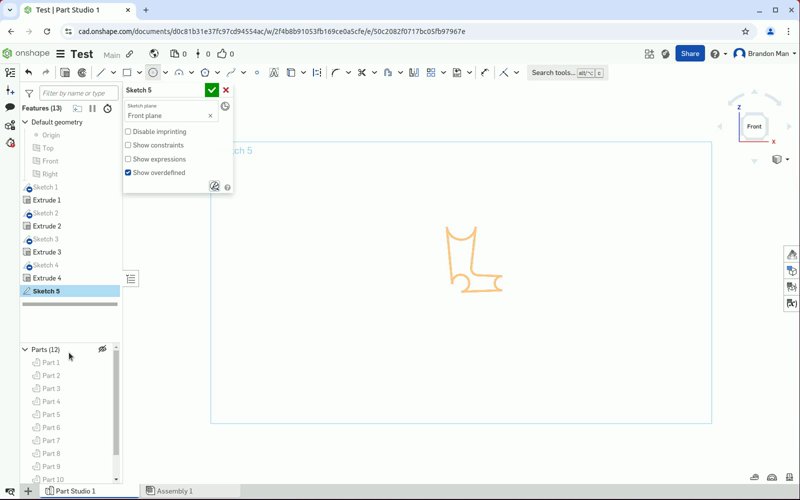
key_down(shift)
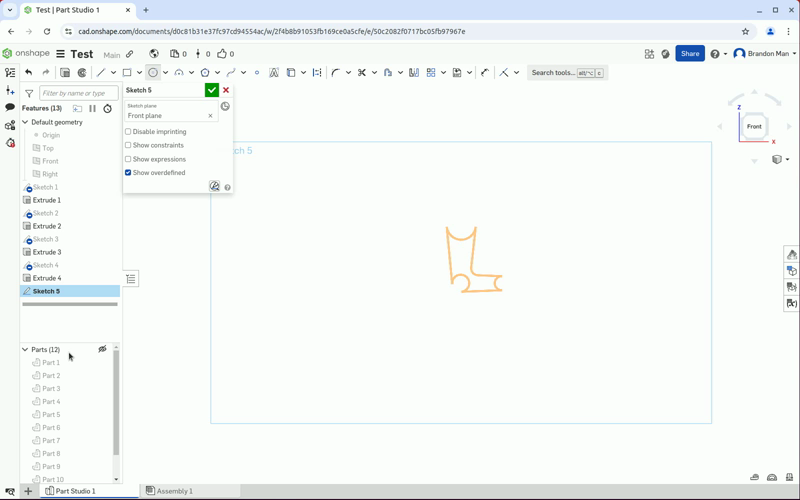
mouse_move(461, 282)
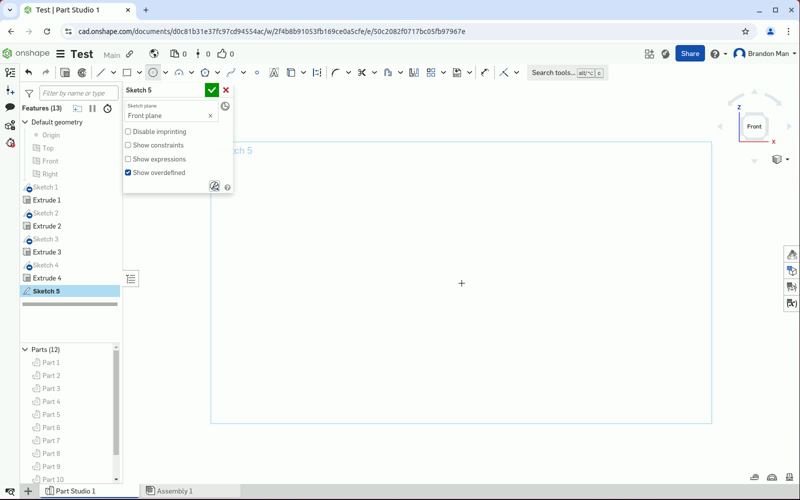
click(461, 282)
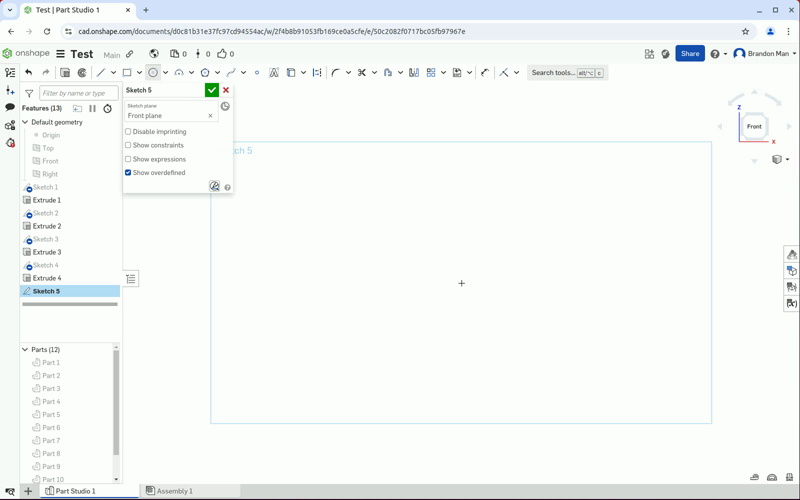
key_up(shift)
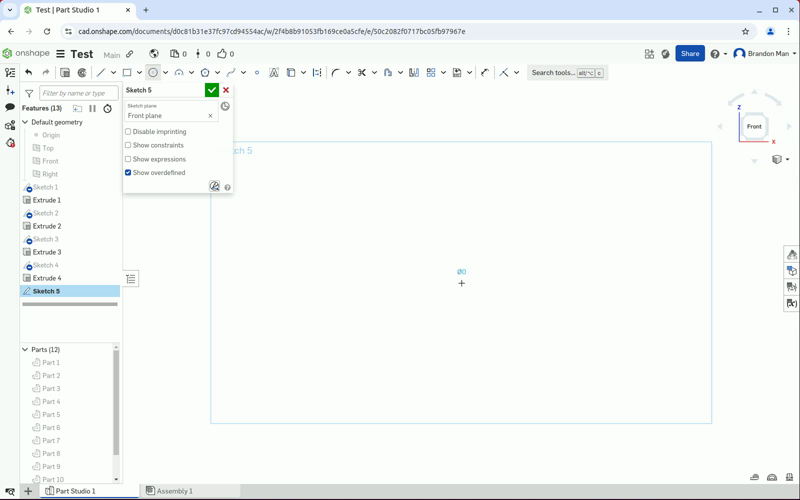
mouse_move(471, 282)
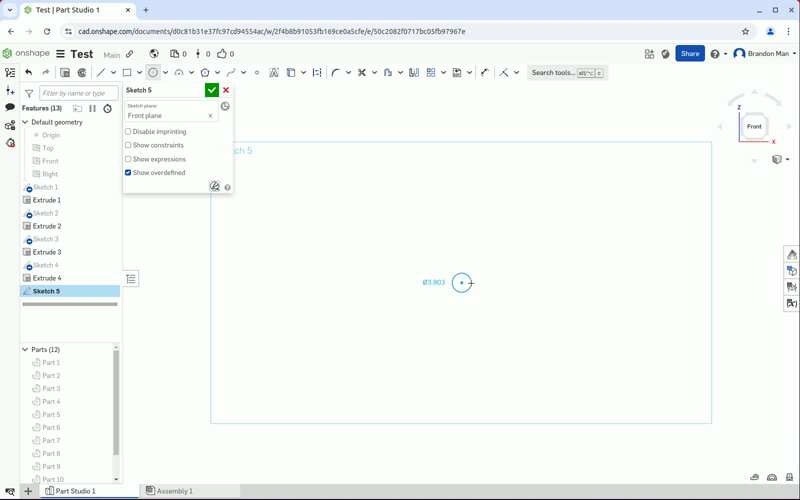
click(471, 282)
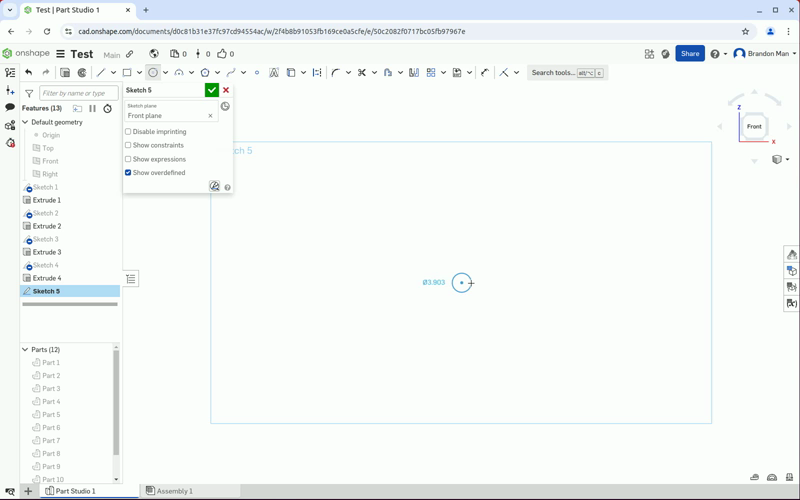
key(esc)
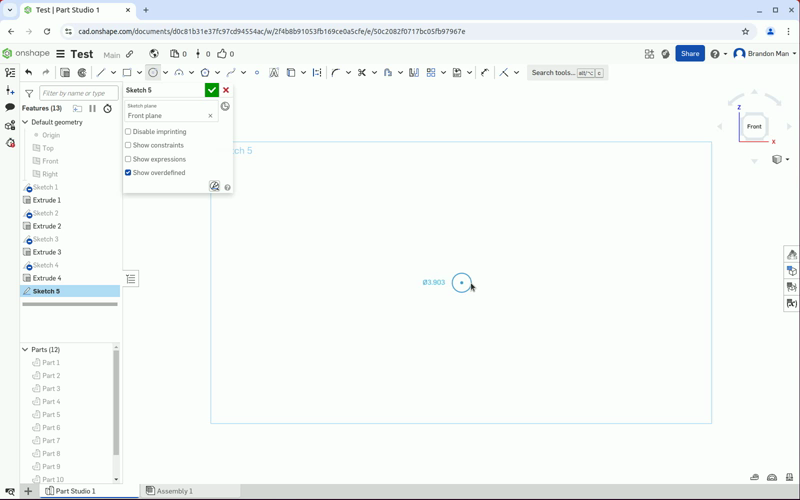
key(c)
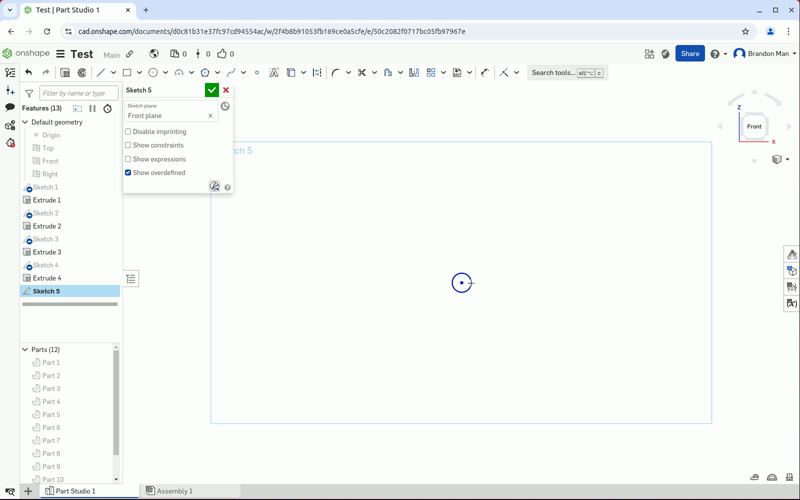
key_down(shift)
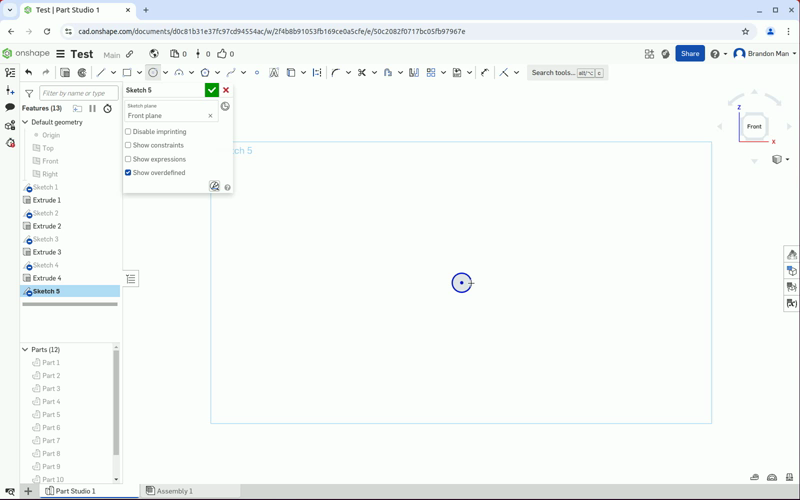
mouse_move(461, 282)
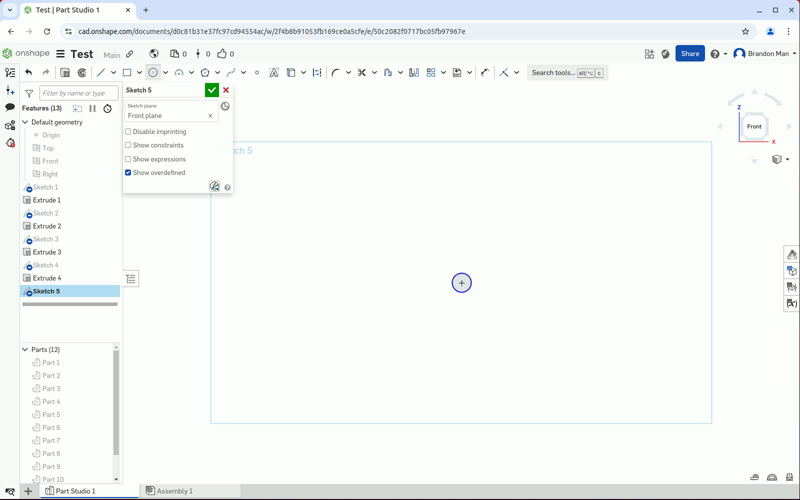
click(461, 282)
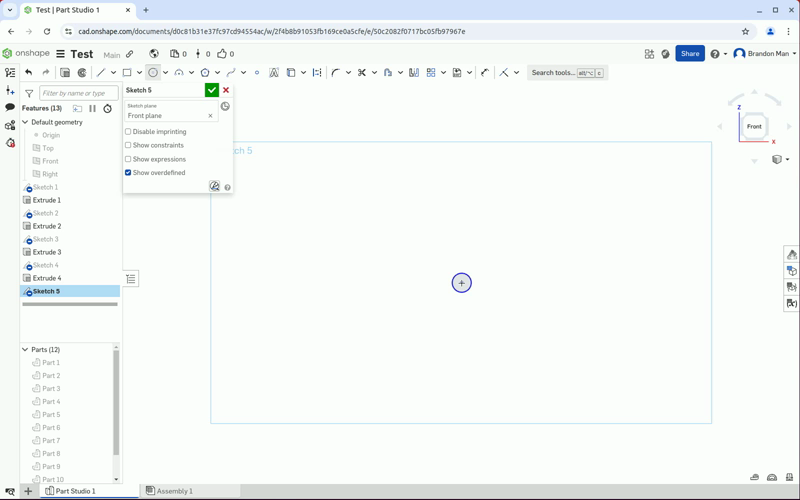
key_up(shift)
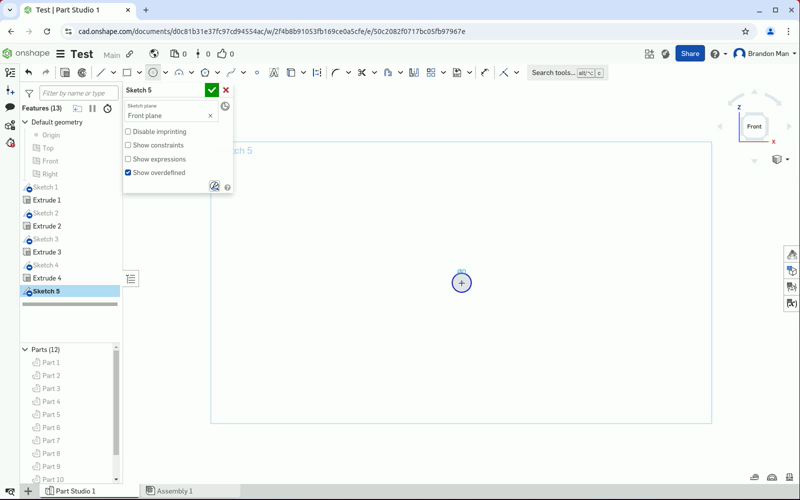
mouse_move(464, 282)
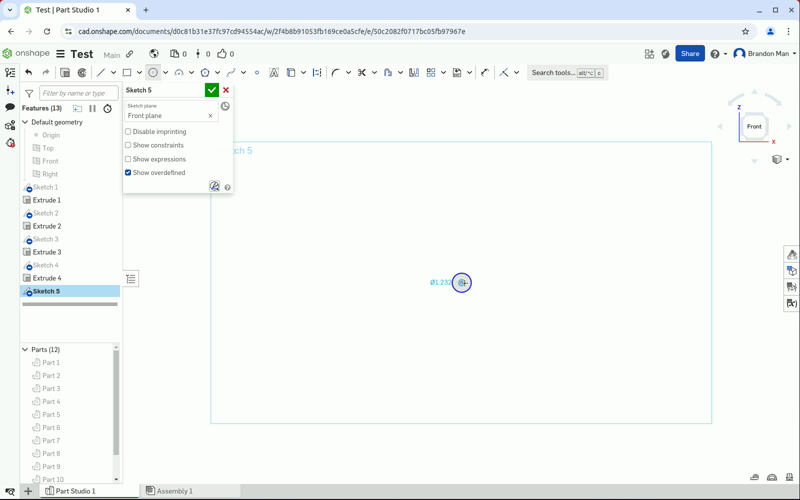
scroll(6)
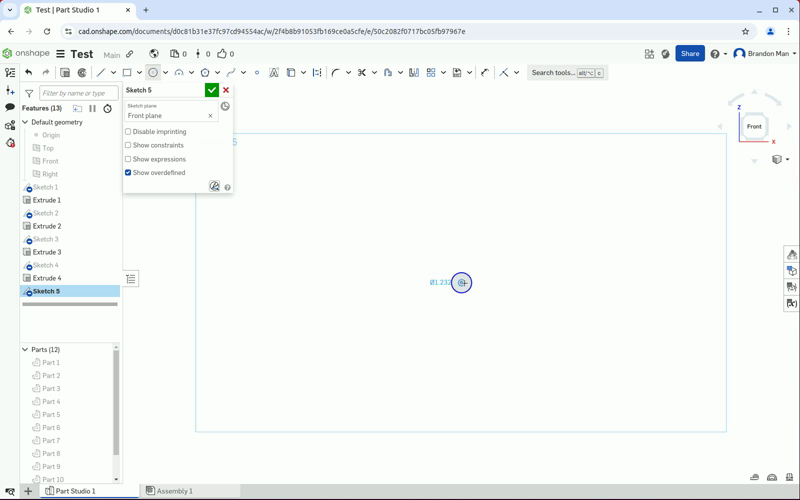
scroll(6)
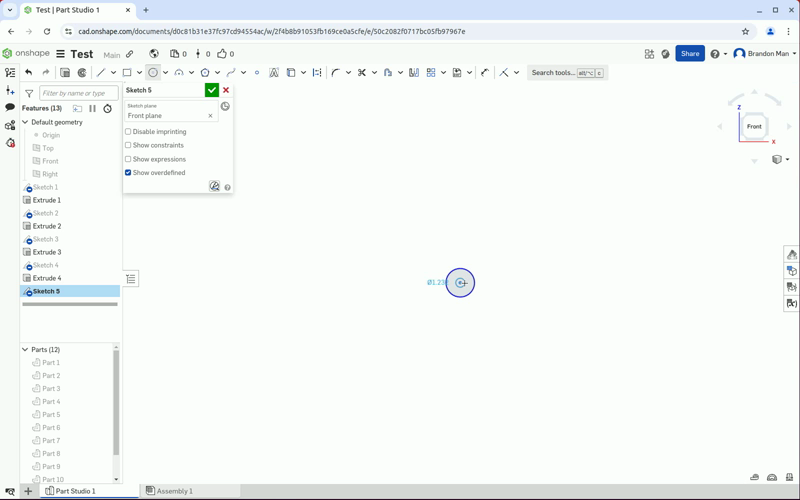
scroll(6)
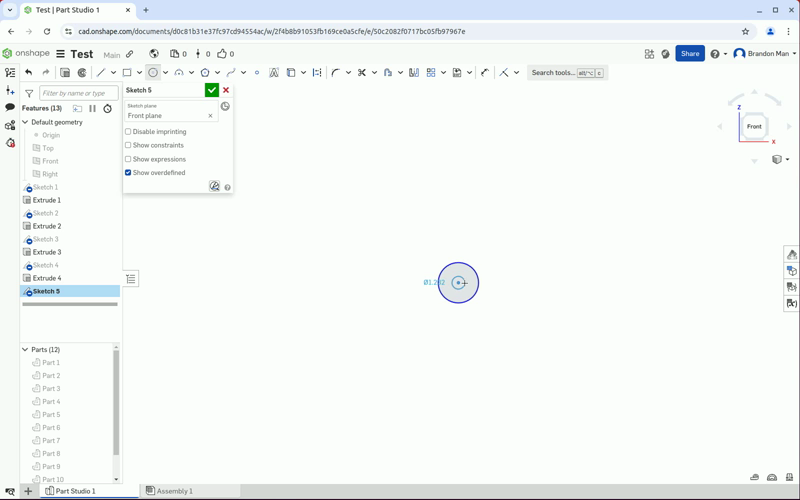
scroll(6)
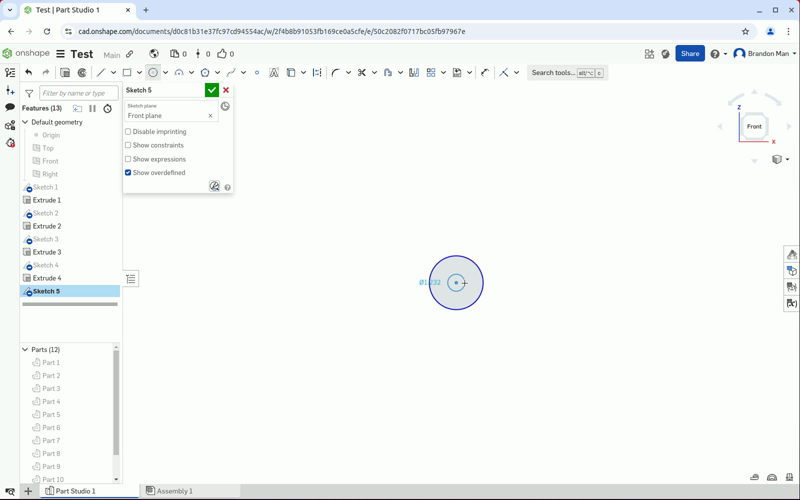
scroll(6)
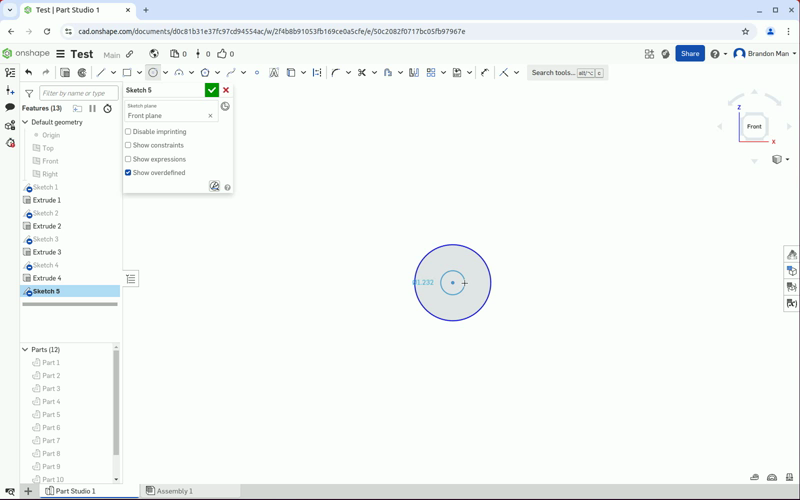
scroll(6)
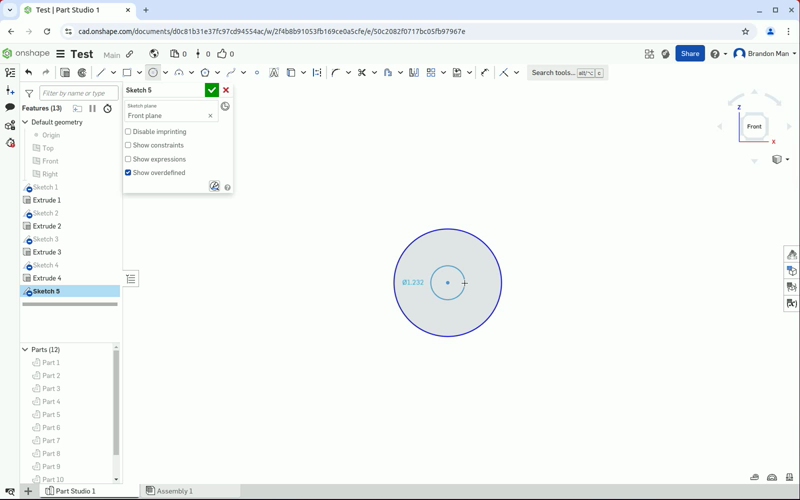
scroll(6)
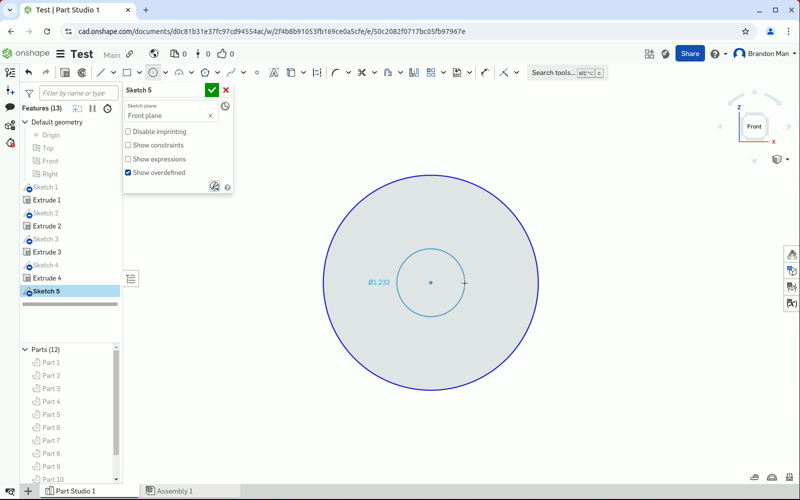
click(464, 282)
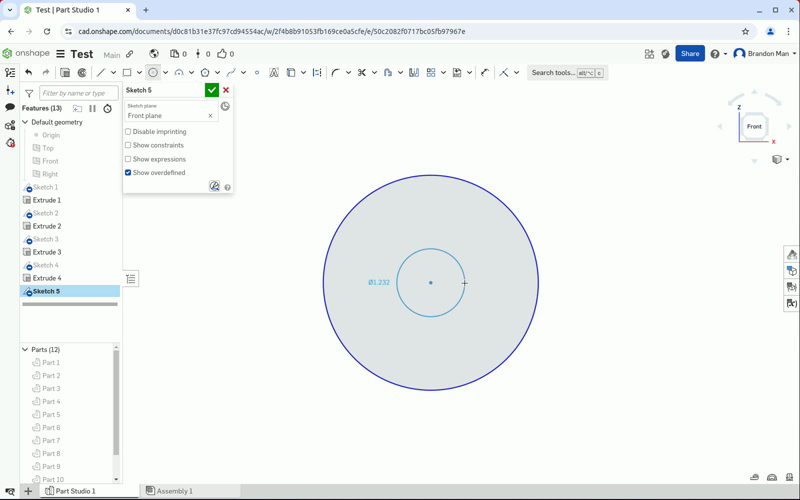
scroll(-6)
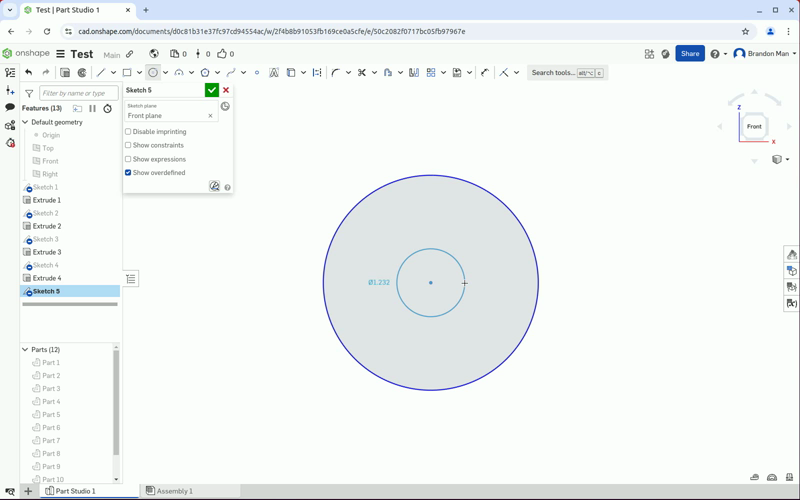
scroll(-6)
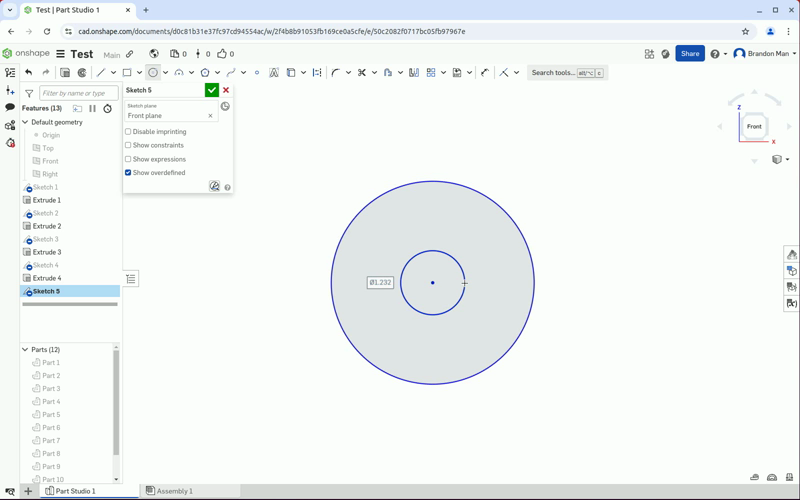
scroll(-6)
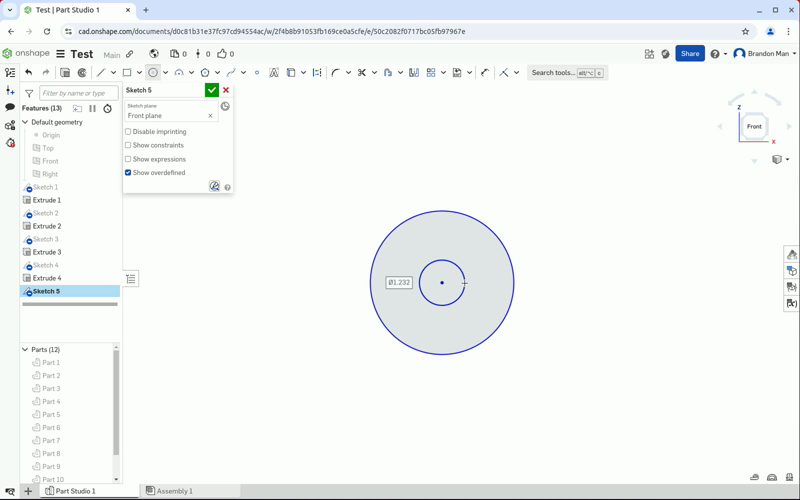
scroll(-6)
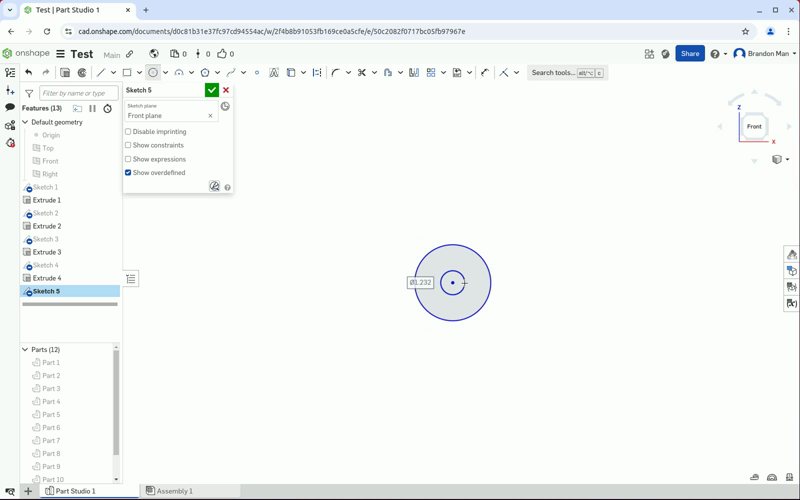
scroll(-6)
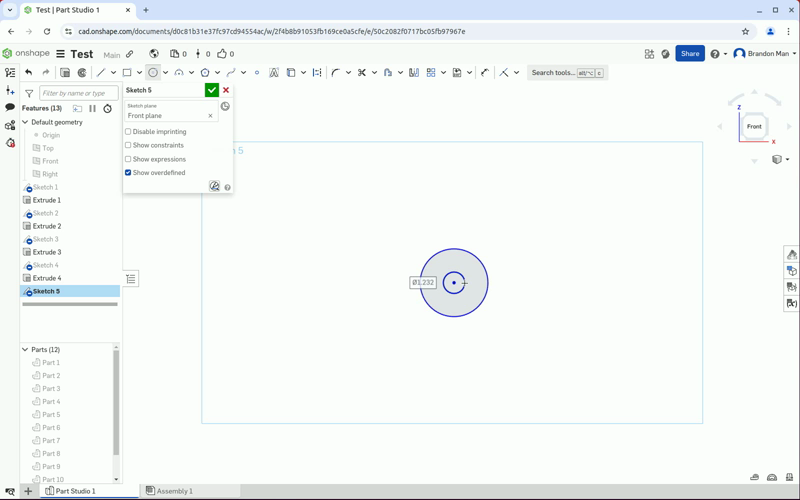
scroll(-6)
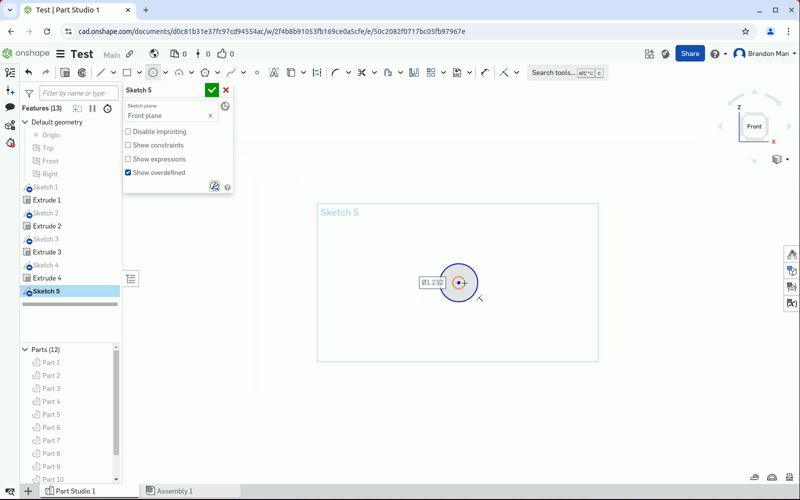
scroll(-6)
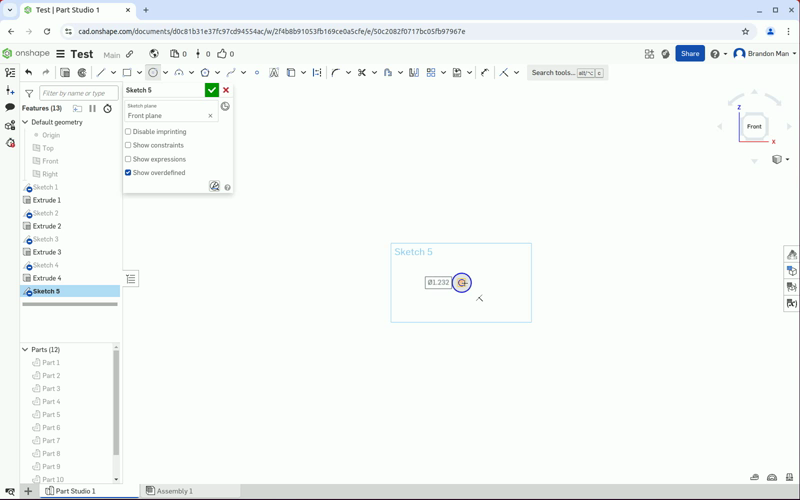
key(esc)
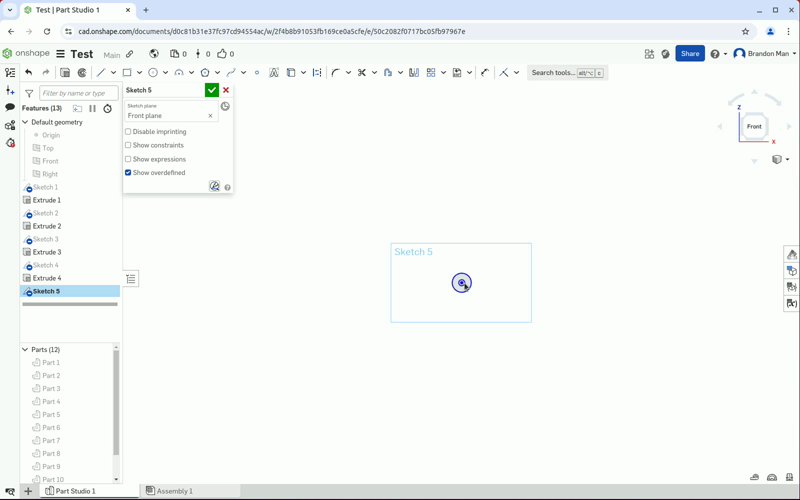
mouse_move(465, 287)
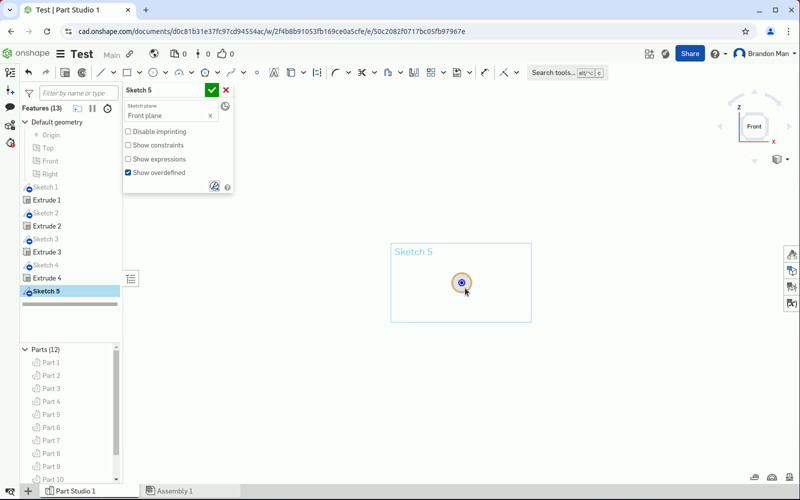
scroll(6)
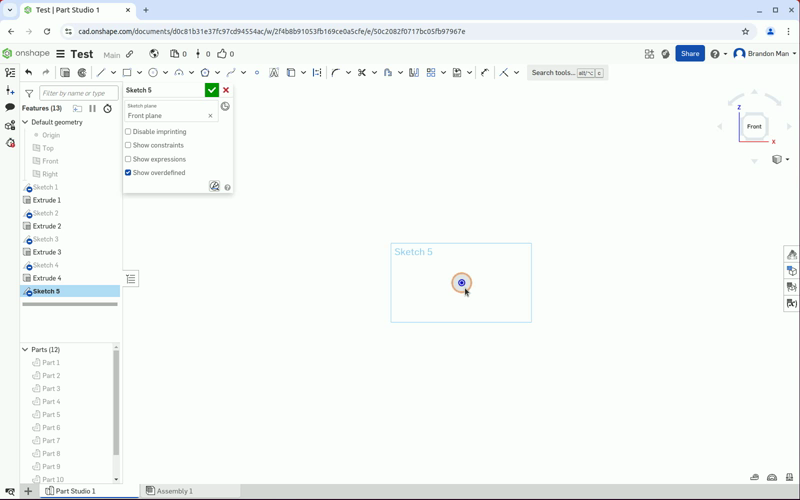
scroll(6)
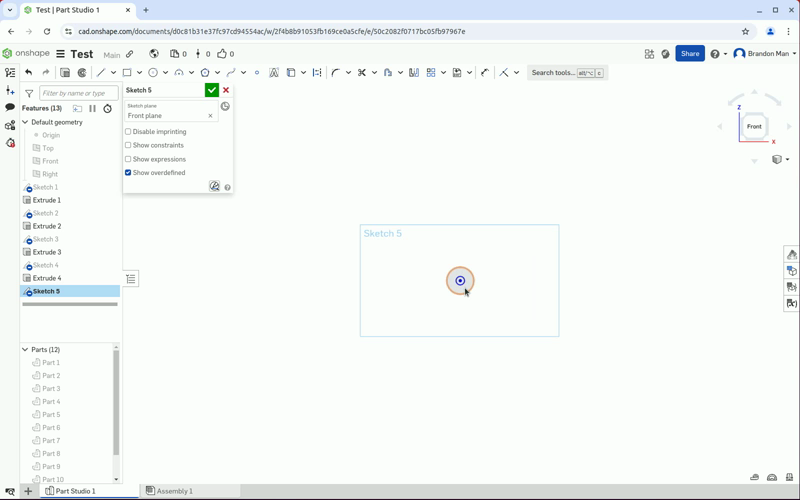
scroll(6)
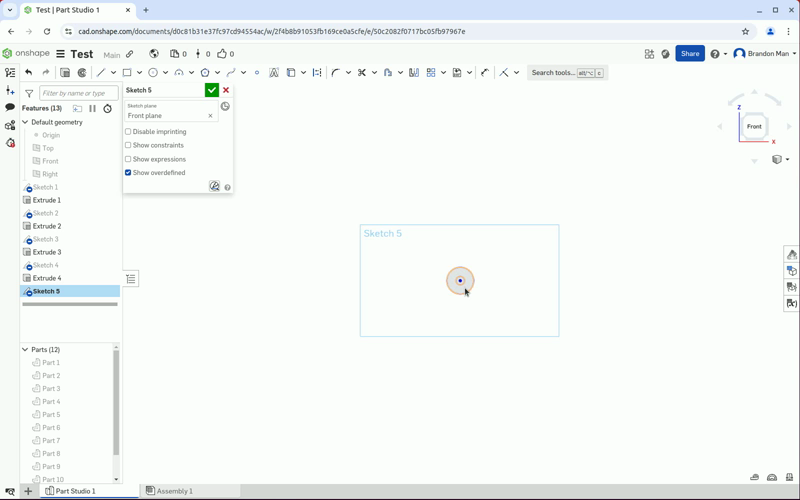
scroll(6)
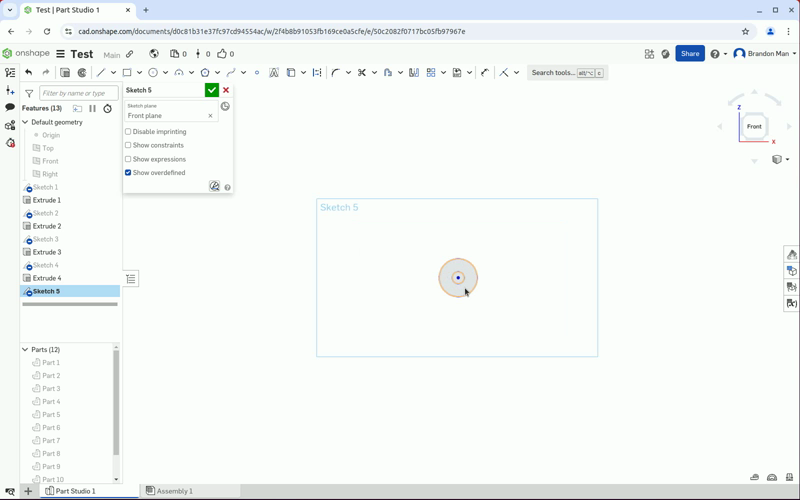
scroll(6)
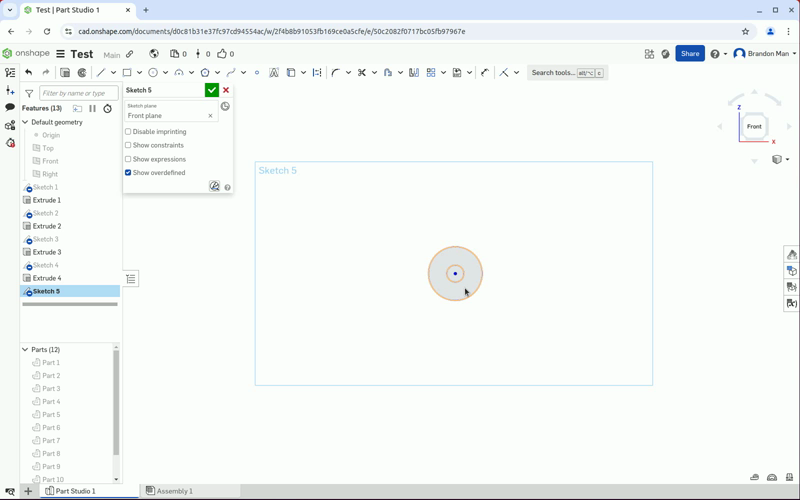
scroll(6)
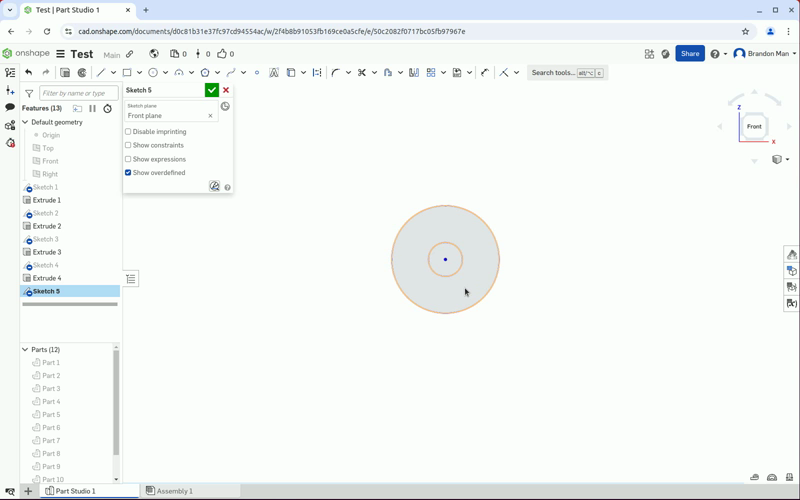
scroll(6)
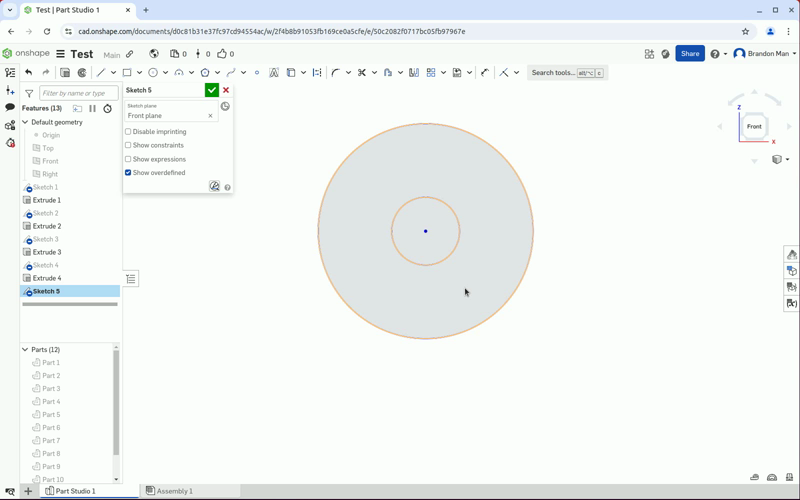
click(465, 287)
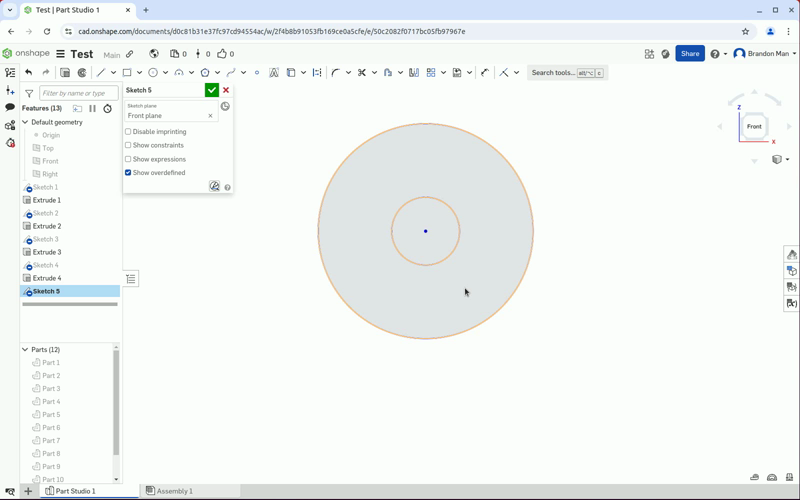
scroll(-6)
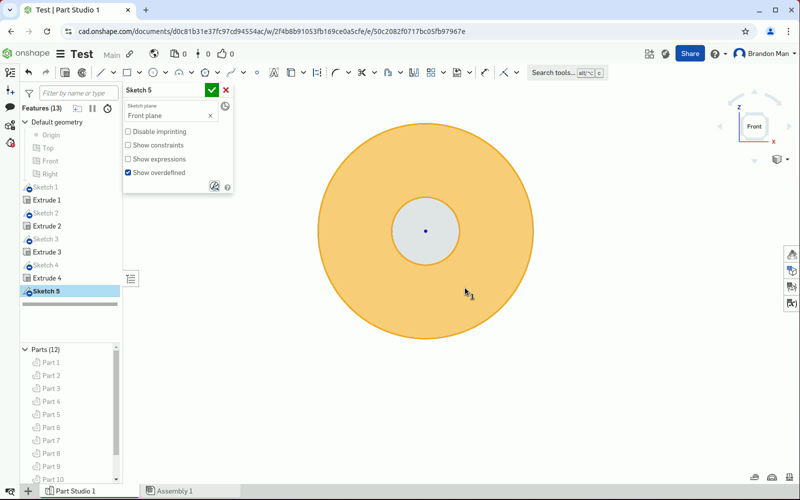
scroll(-6)
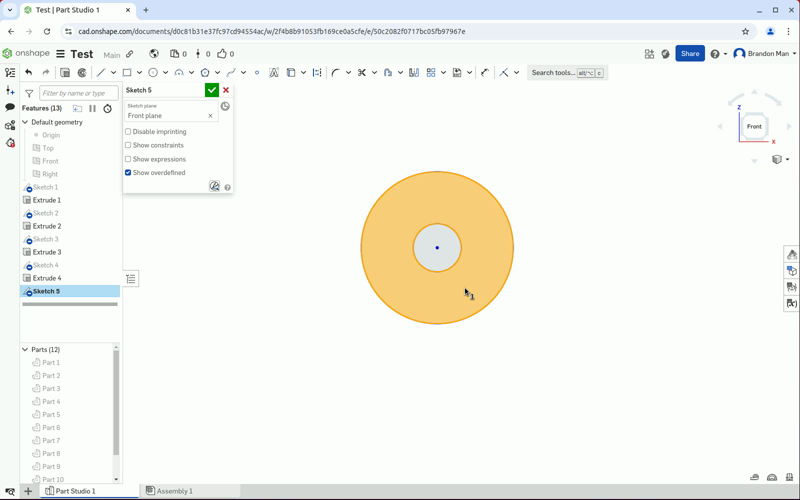
scroll(-6)
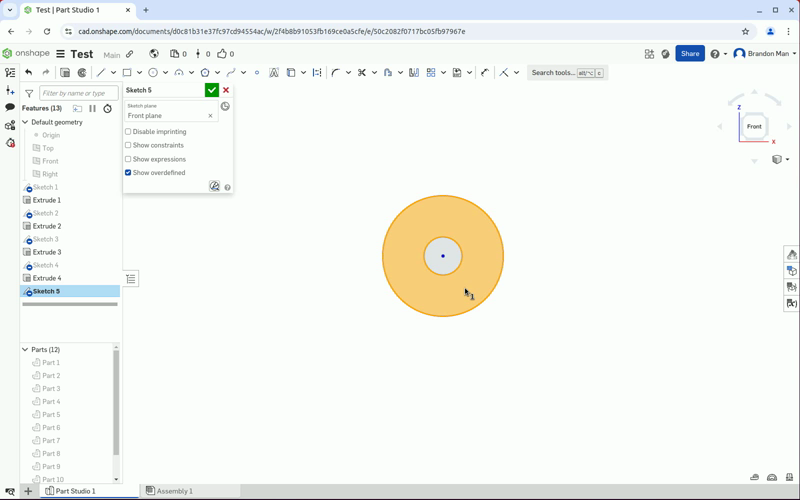
scroll(-6)
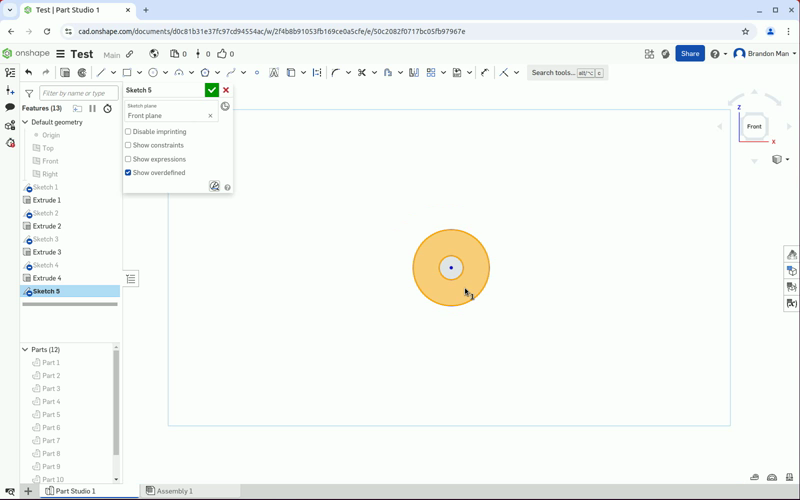
scroll(-6)
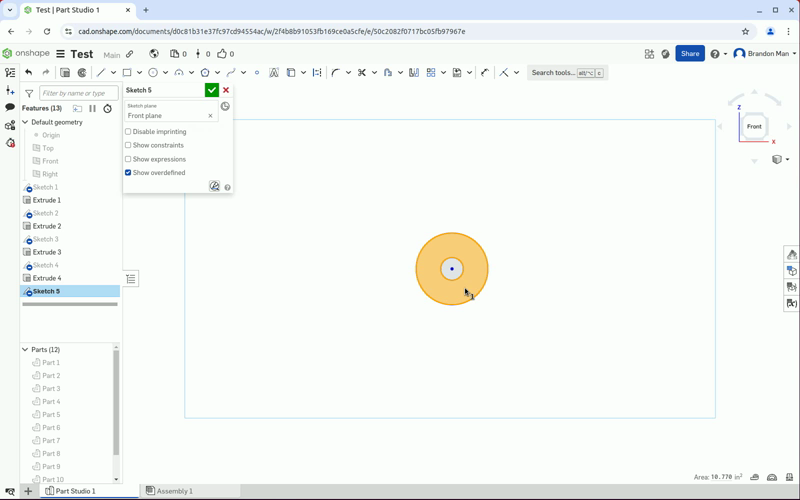
scroll(-6)
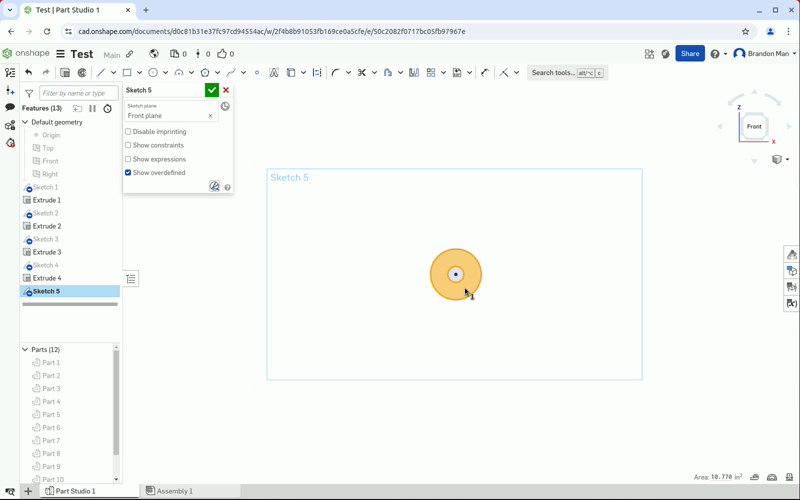
scroll(-6)
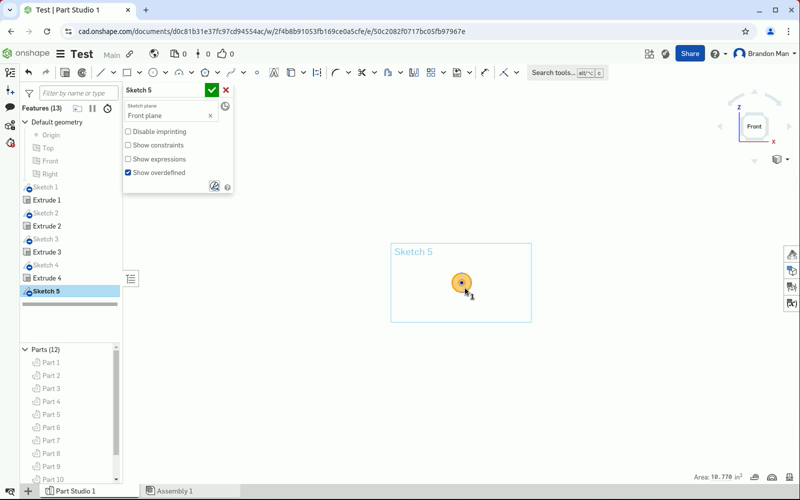
mouse_move(69, 352)
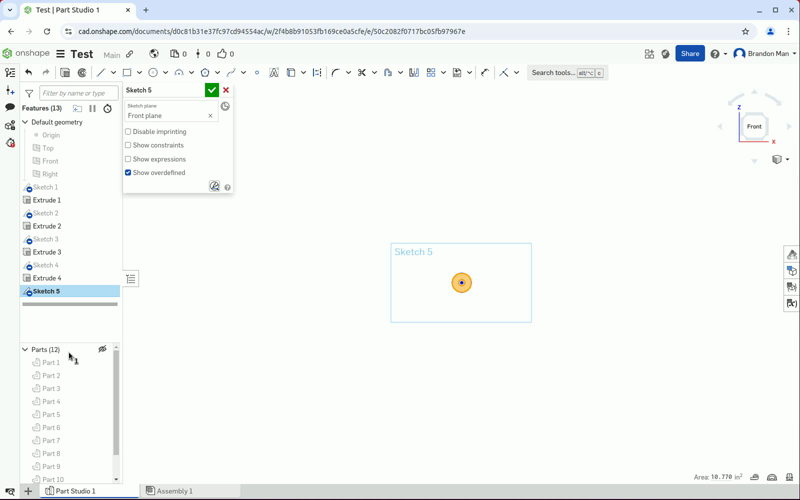
key(shift+y)
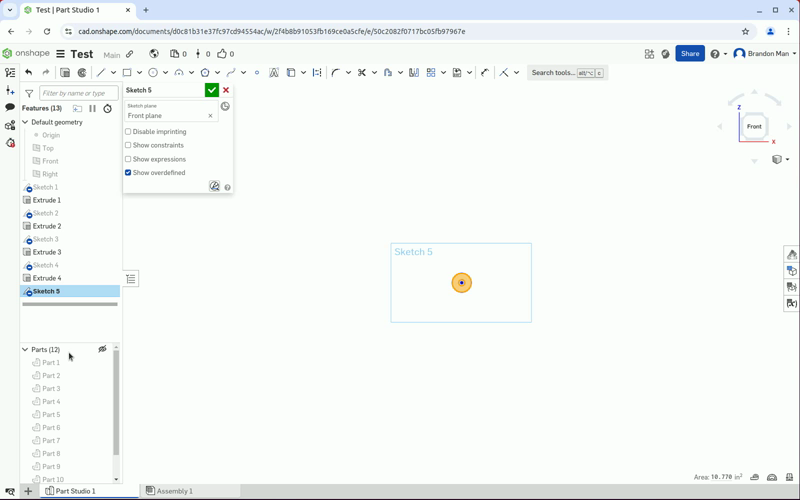
key(shift+e)
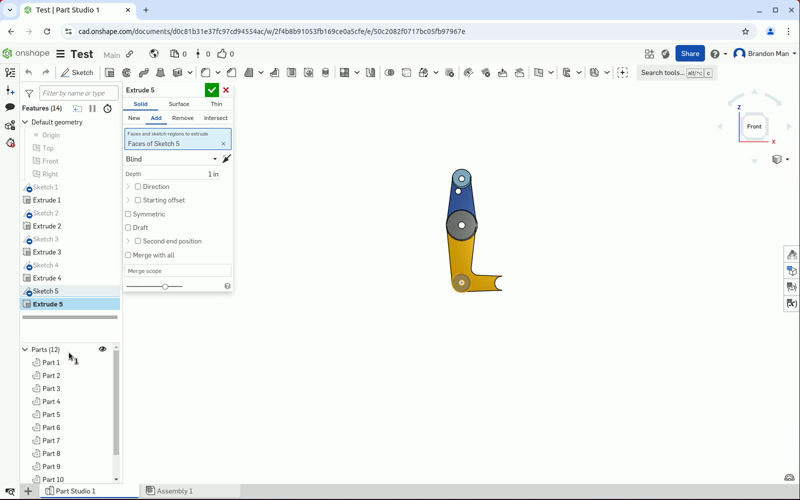
mouse_move(143, 106)
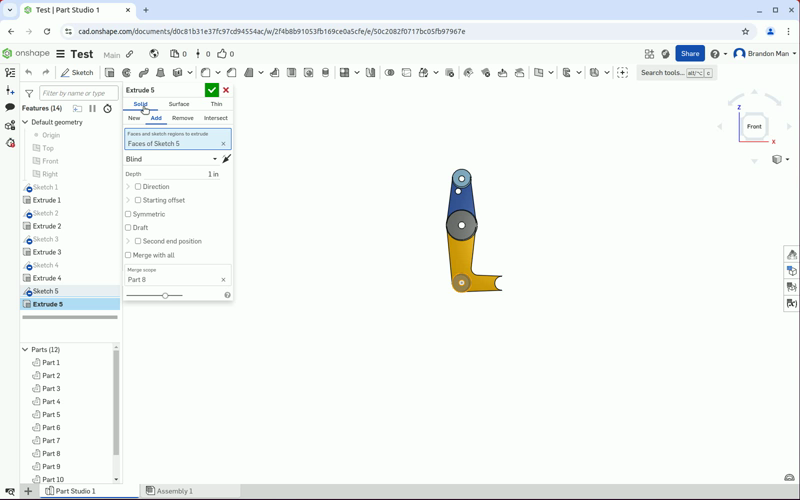
click(143, 106)
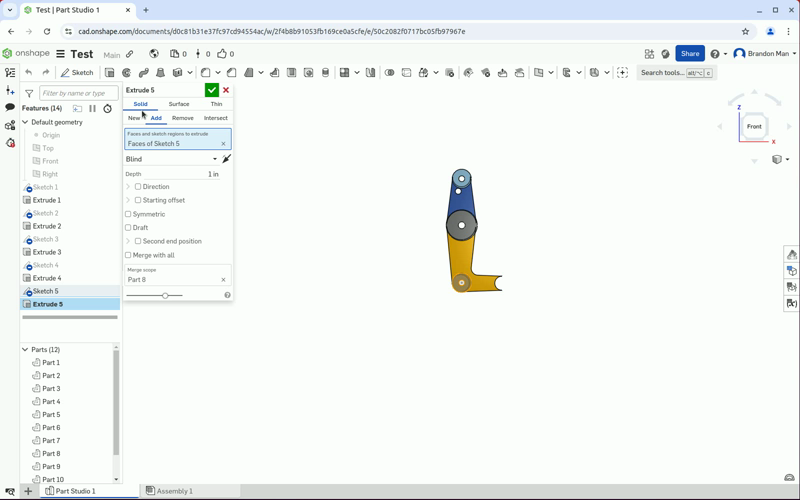
mouse_move(137, 120)
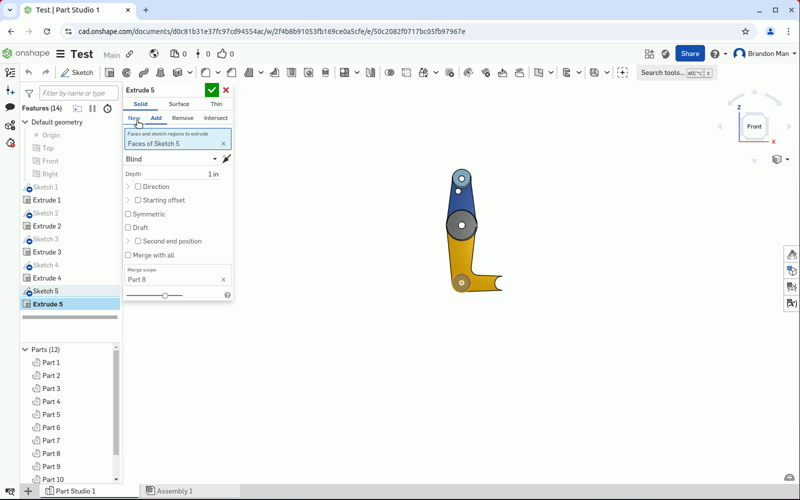
click(137, 120)
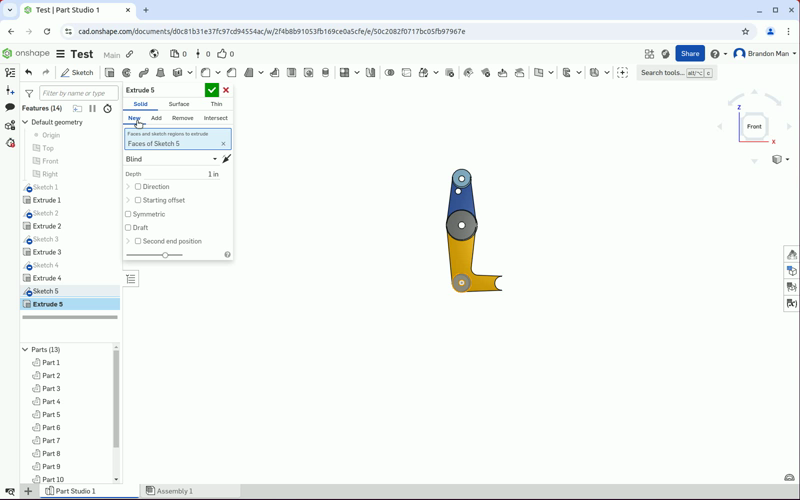
key(tab, 4)
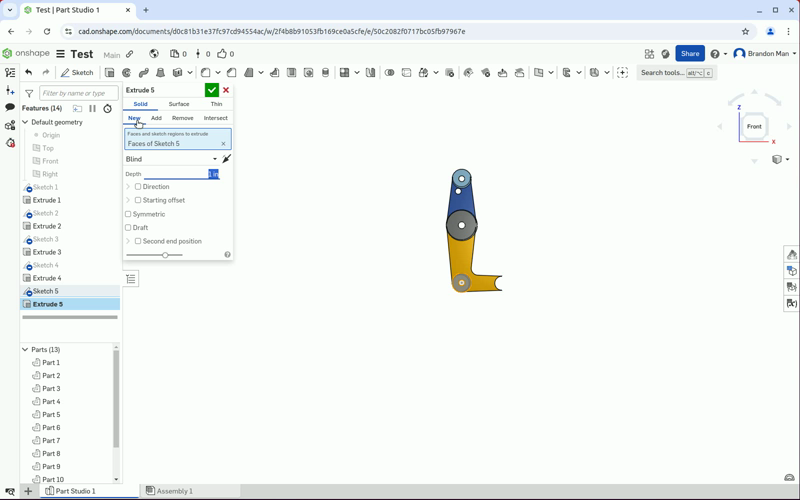
text(0.481)
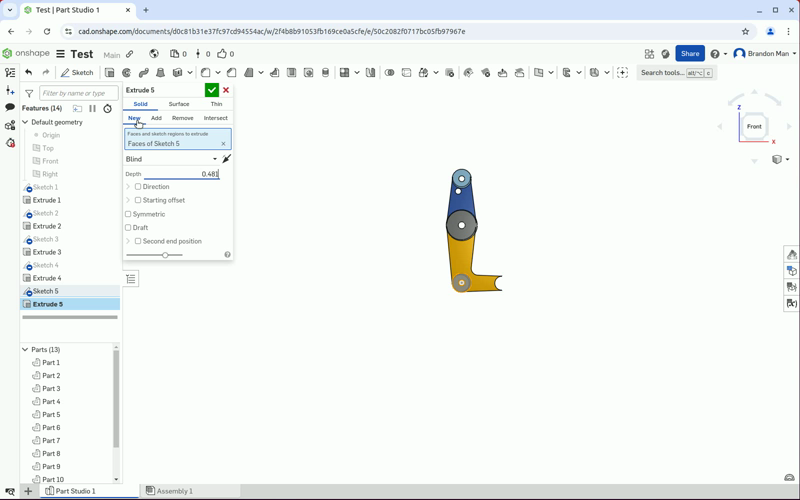
key(enter)
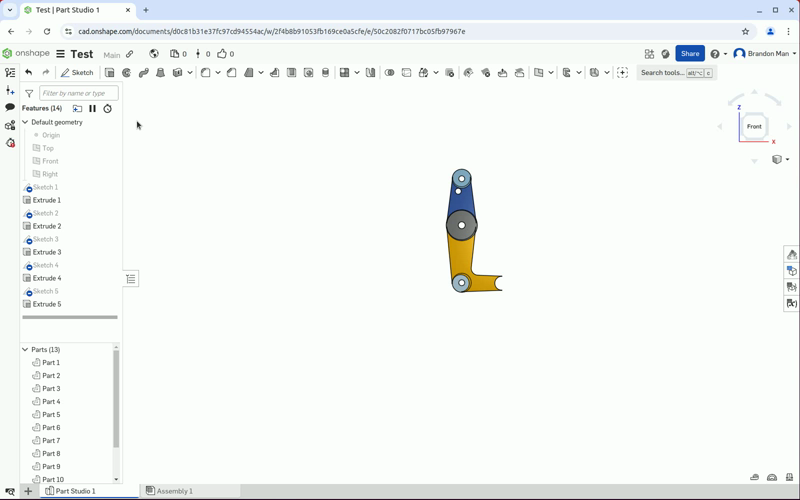
key(shift+h)
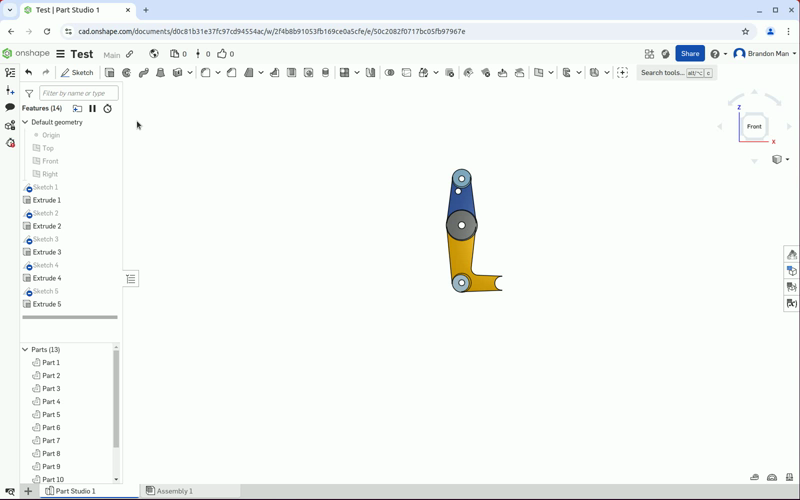
key(shift+h)
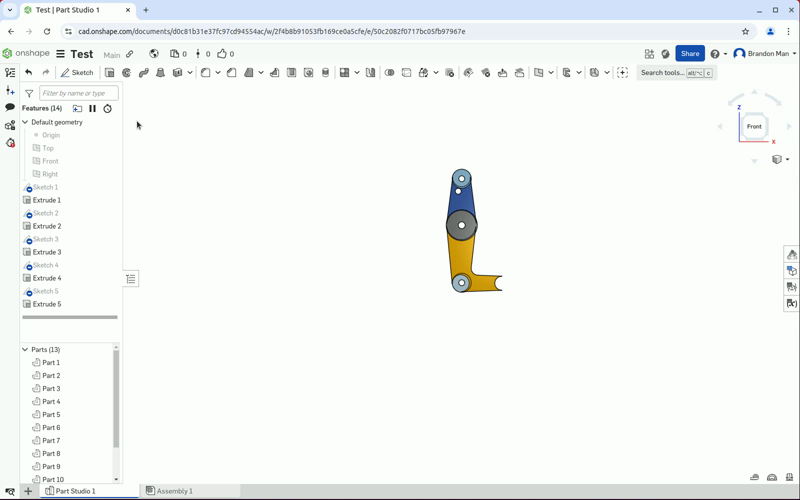
mouse_move(73, 189)
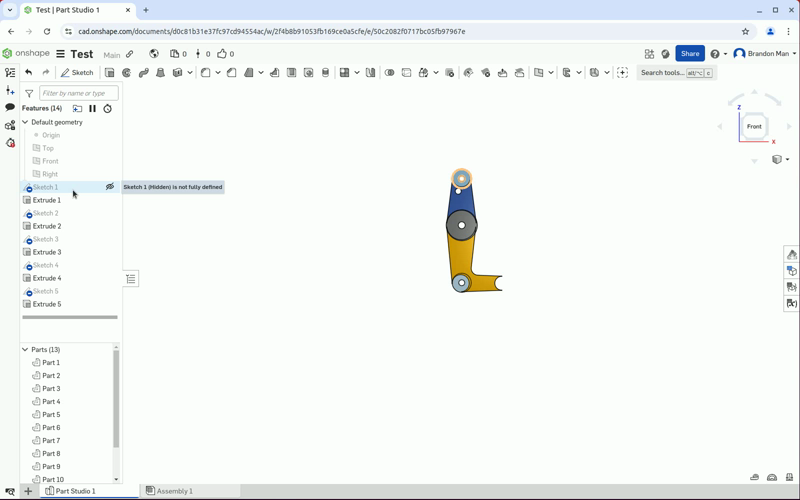
click(73, 189)
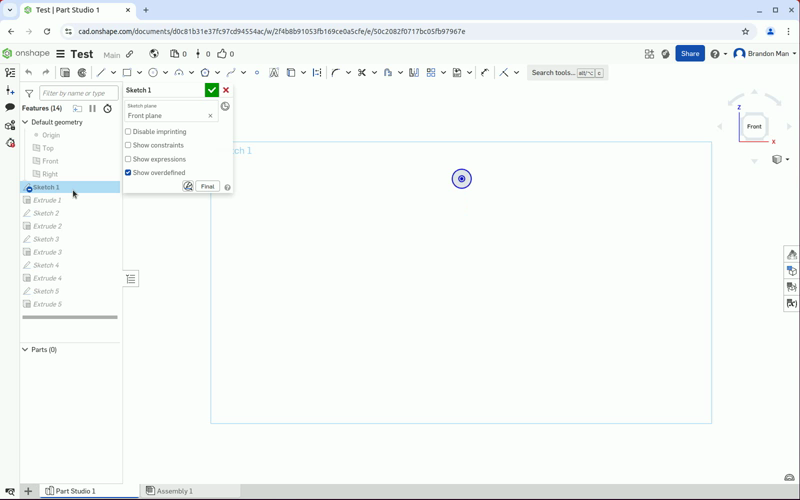
mouse_move(229, 92)
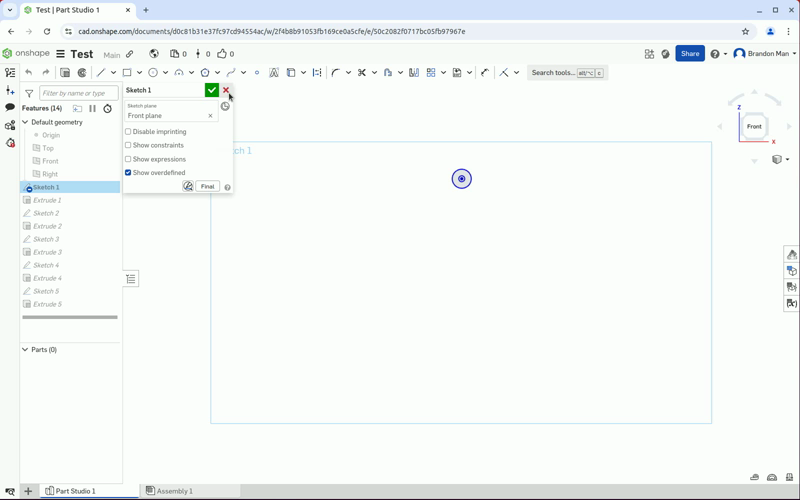
click(229, 92)
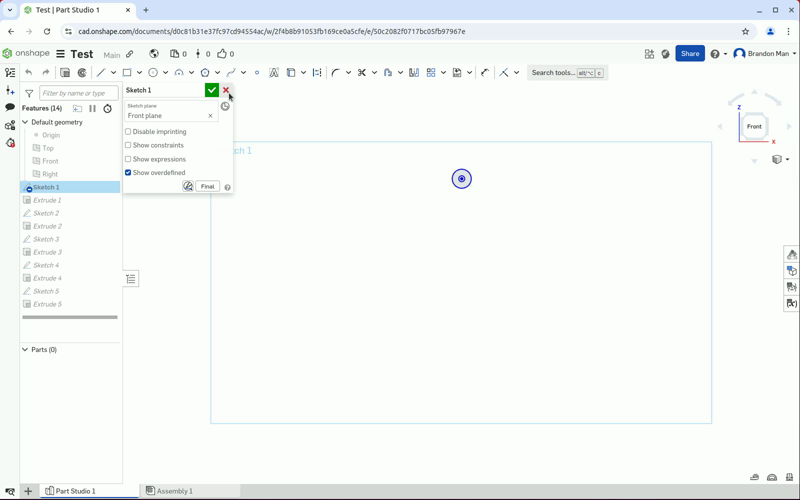
key(shift+s)
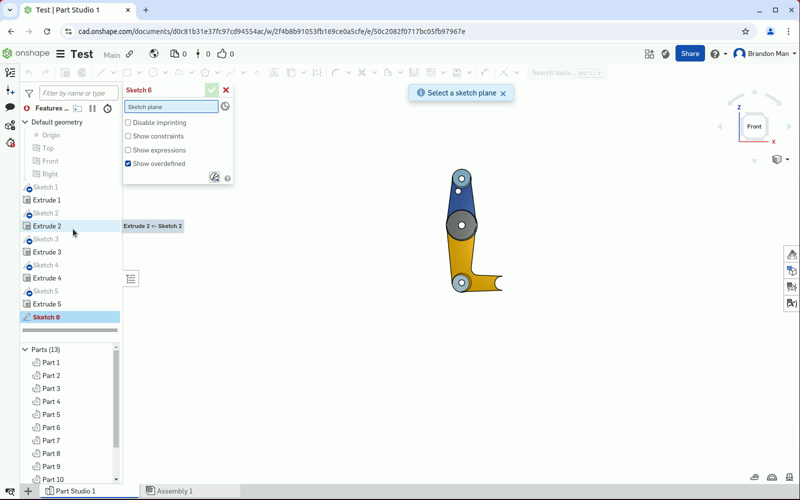
scroll(3)
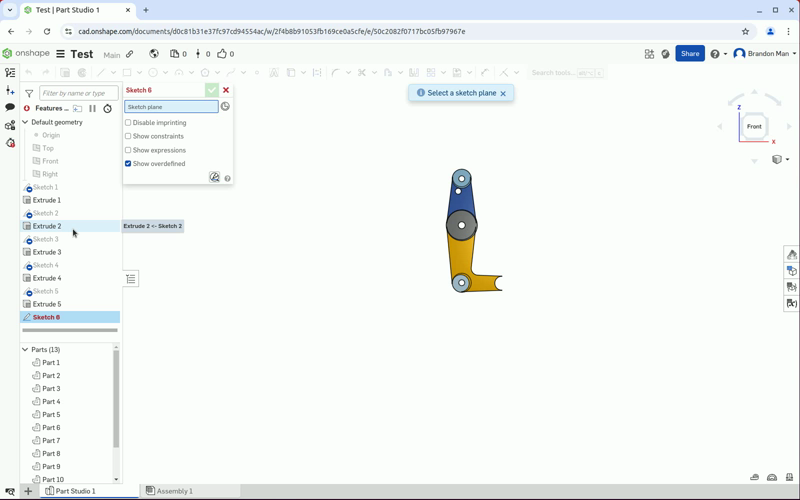
mouse_move(73, 163)
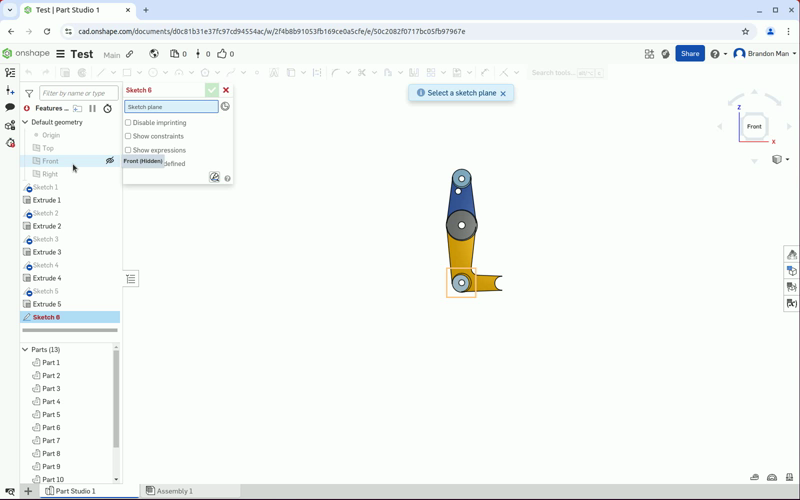
click(73, 163)
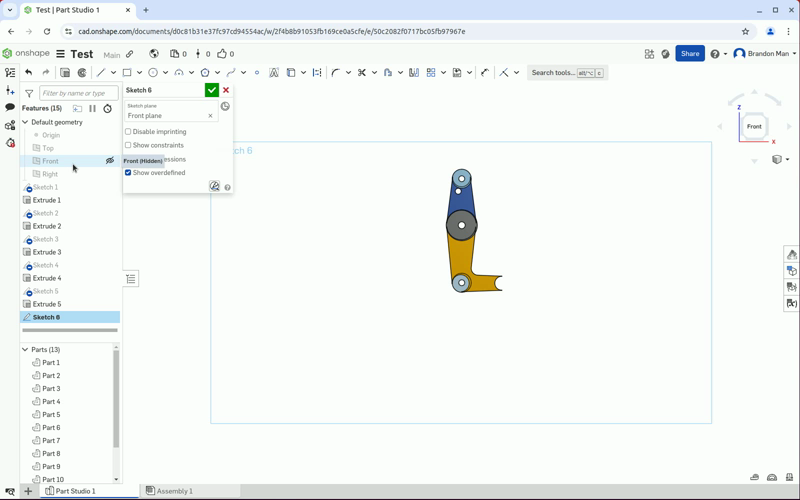
mouse_move(69, 352)
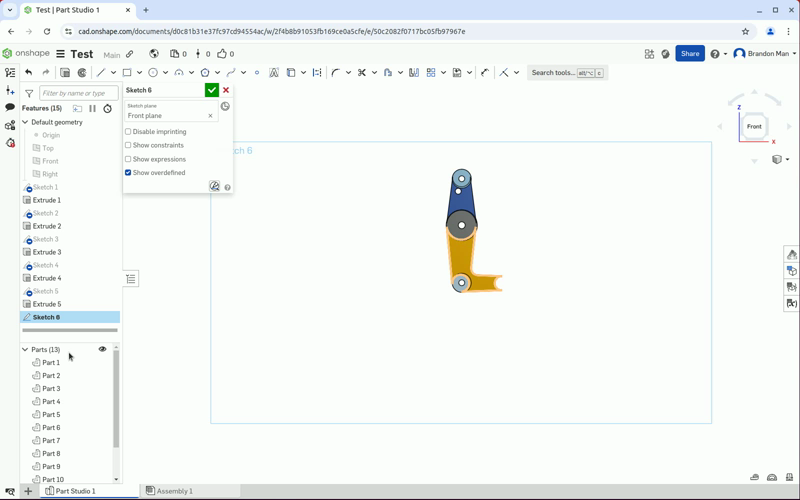
key(y)
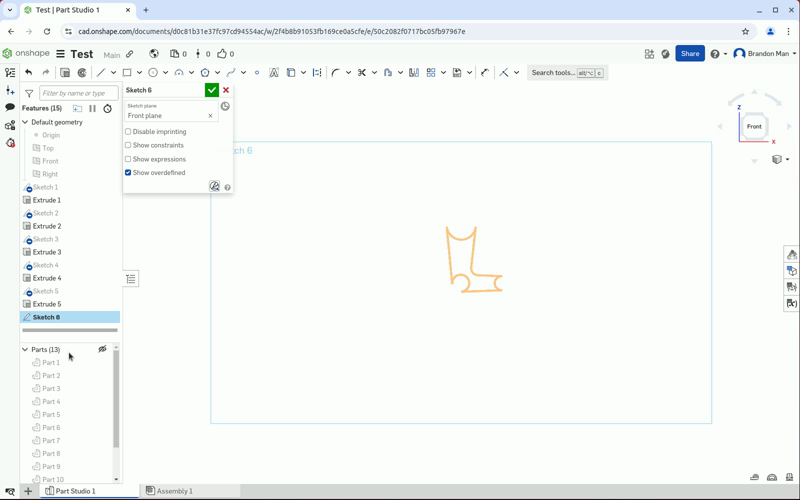
key(c)
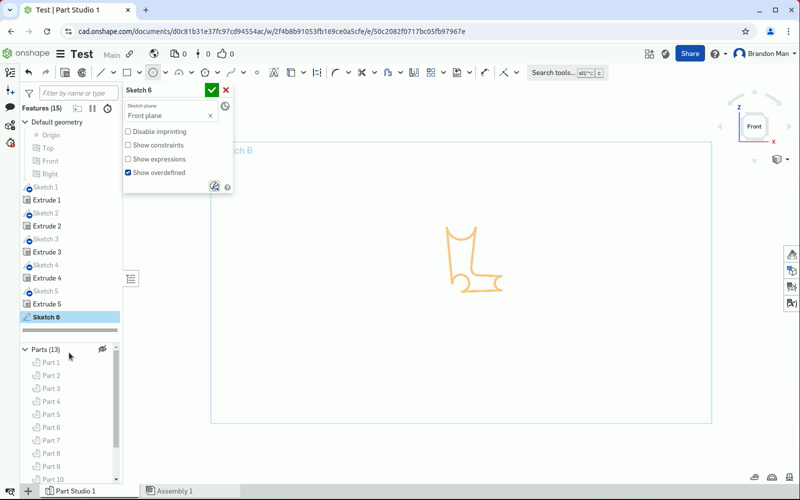
key_down(shift)
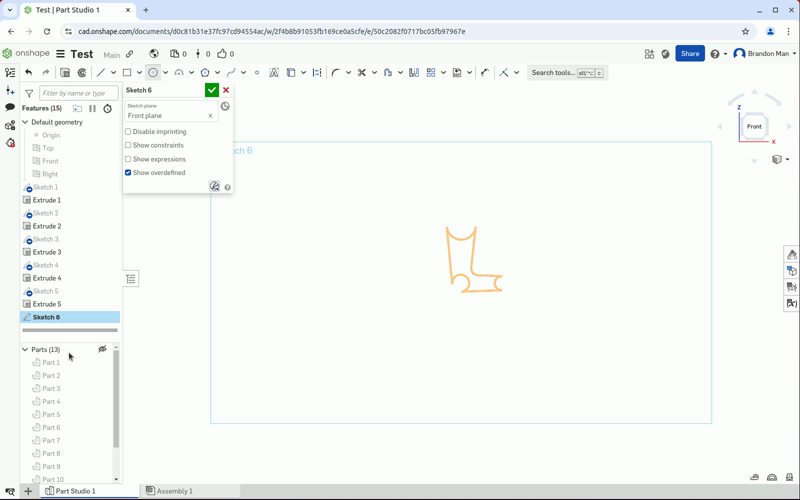
mouse_move(501, 282)
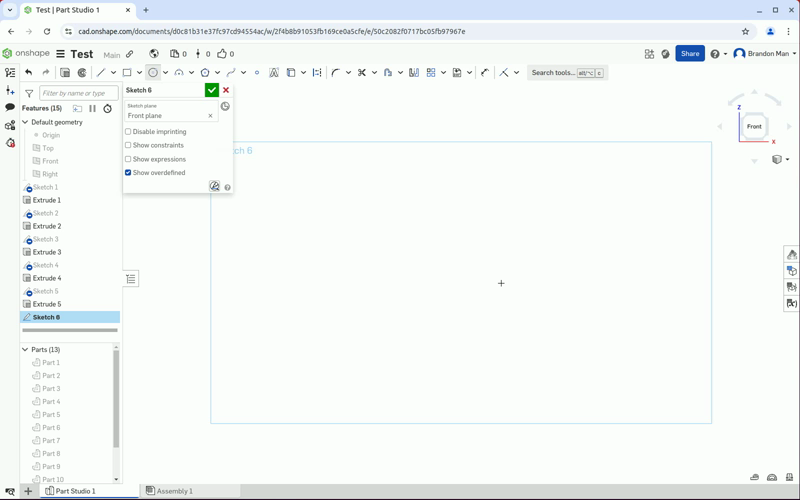
click(501, 282)
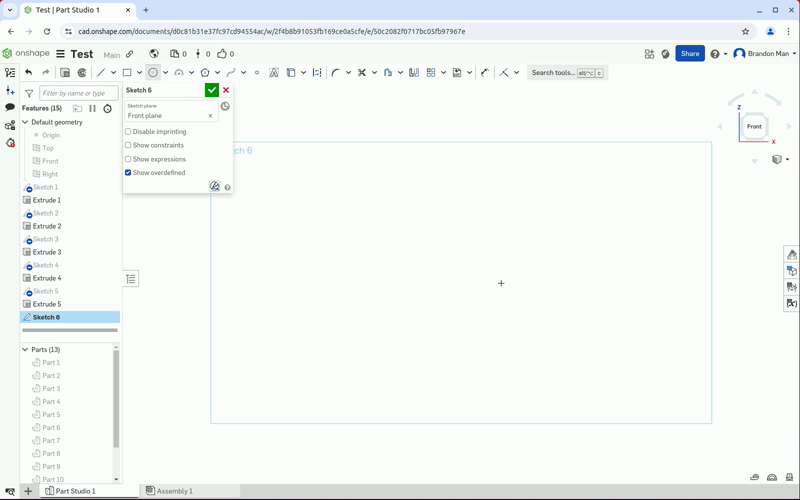
key_up(shift)
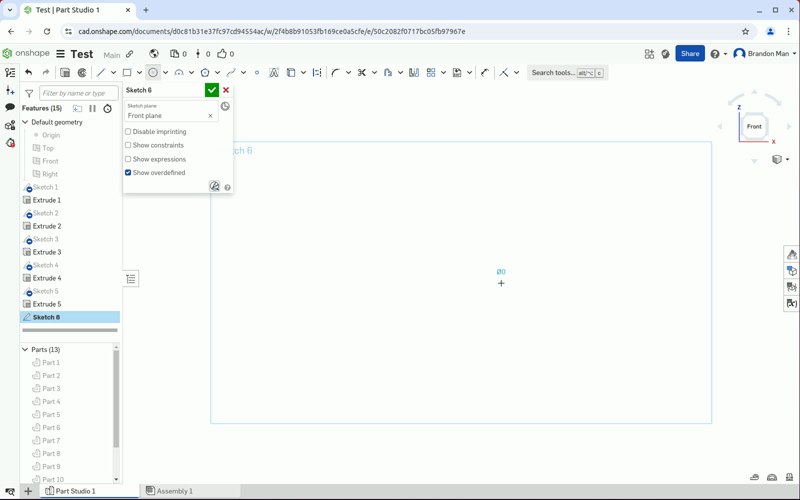
mouse_move(508, 282)
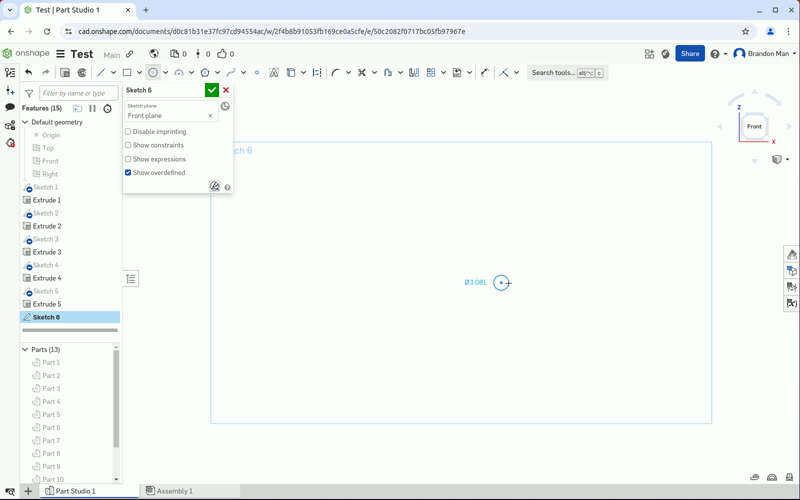
click(508, 282)
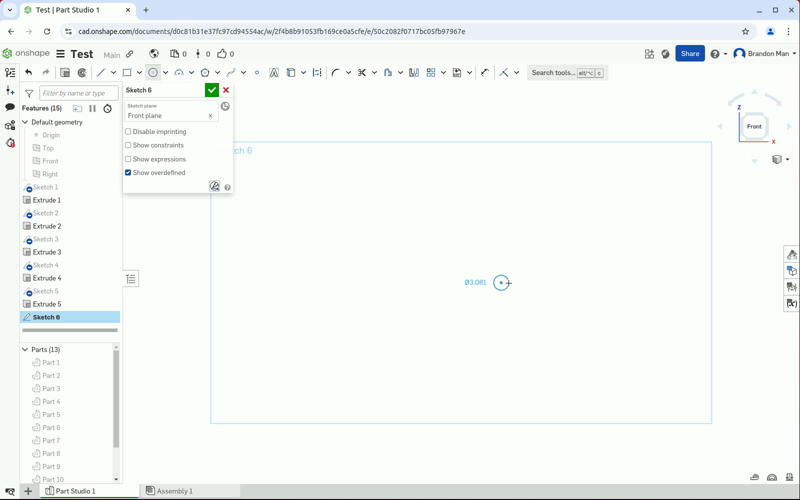
key(esc)
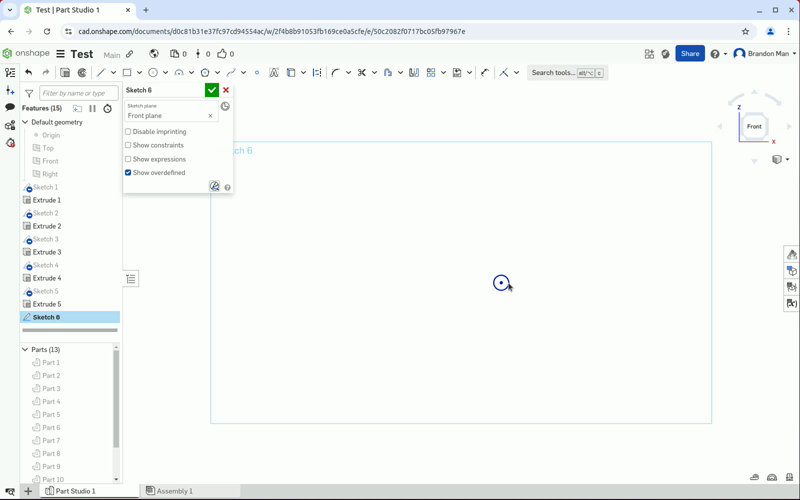
key(c)
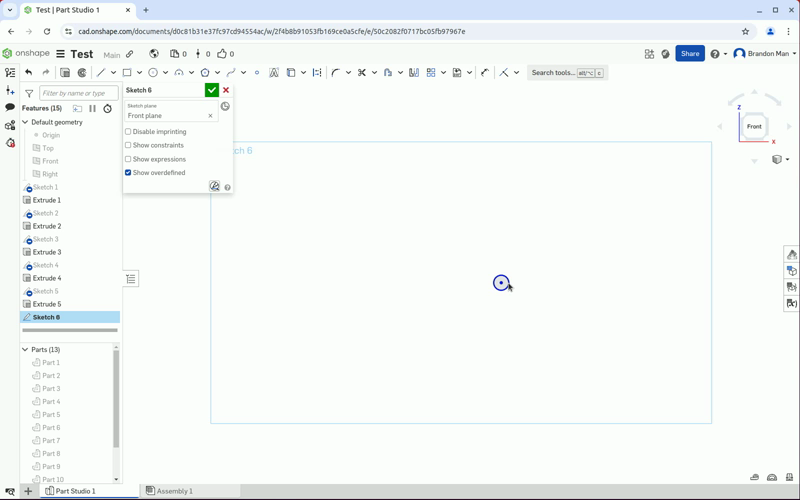
key_down(shift)
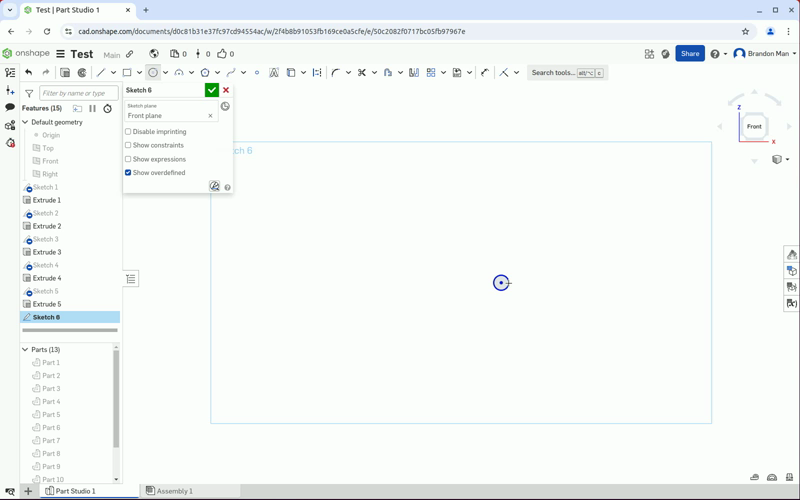
mouse_move(501, 282)
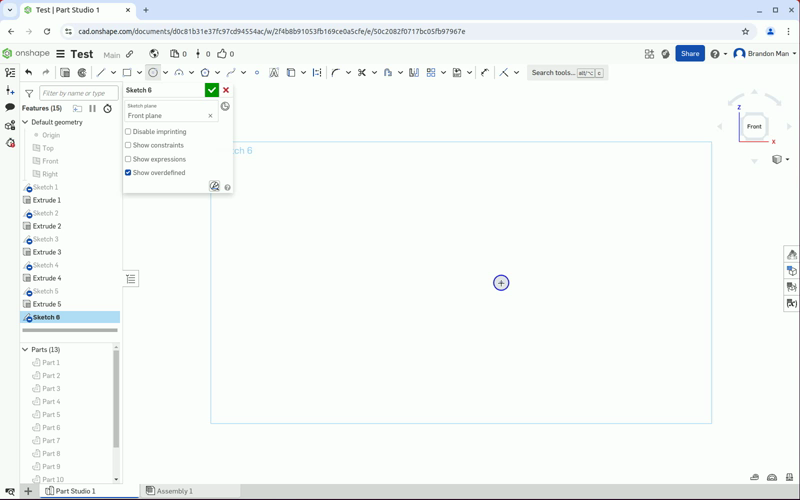
click(501, 282)
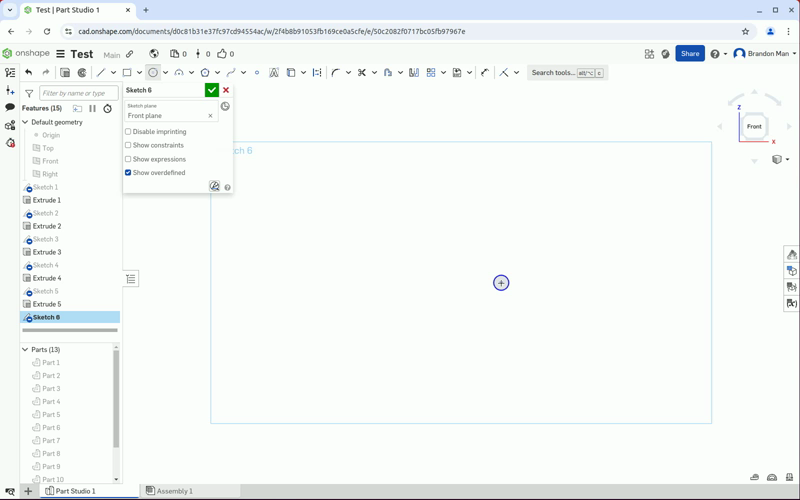
key_up(shift)
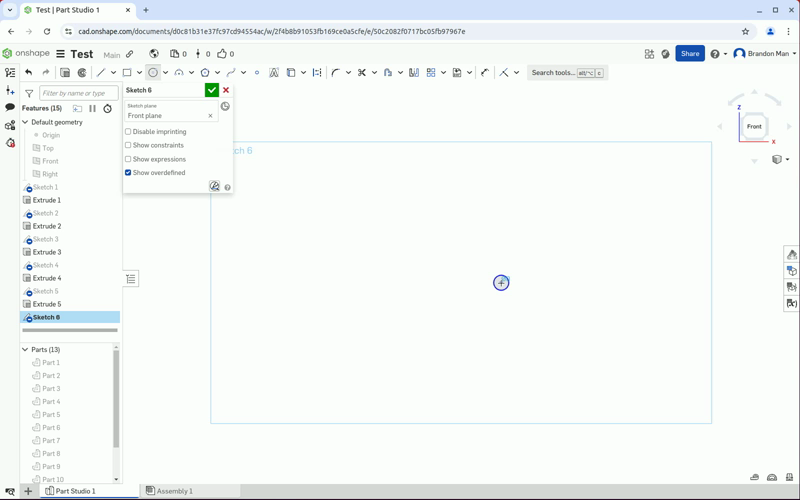
mouse_move(504, 282)
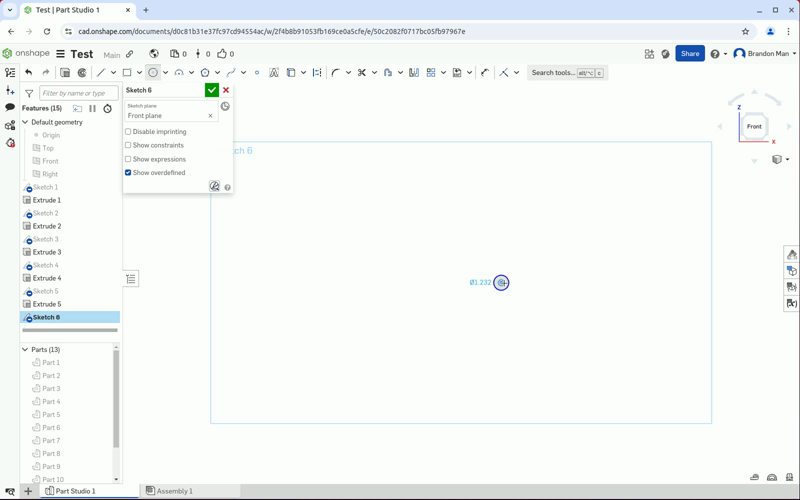
scroll(6)
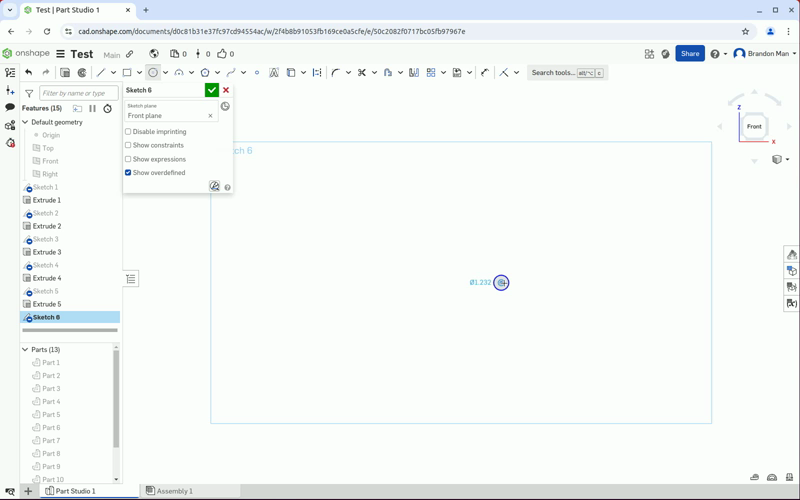
scroll(6)
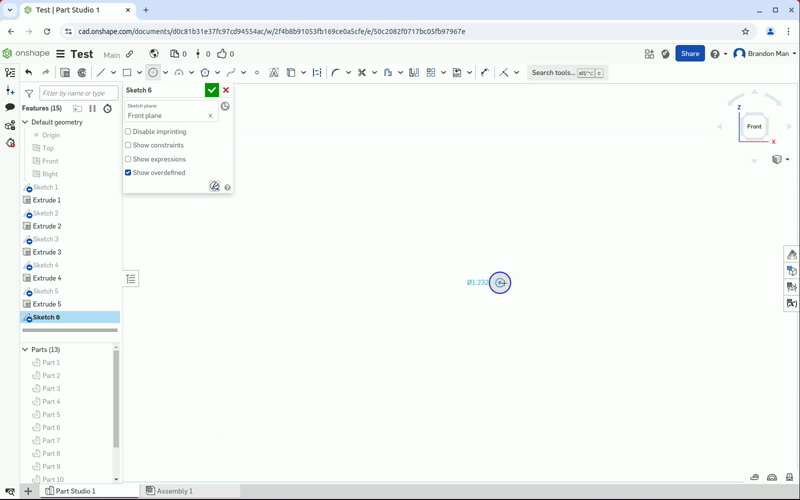
scroll(6)
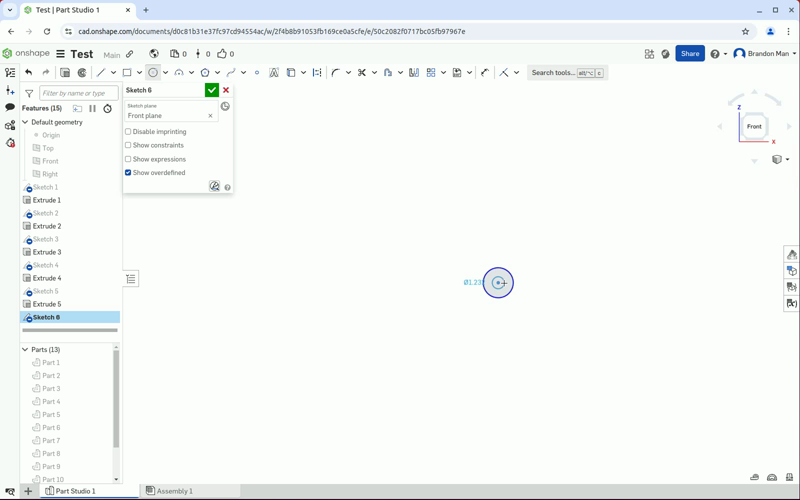
scroll(6)
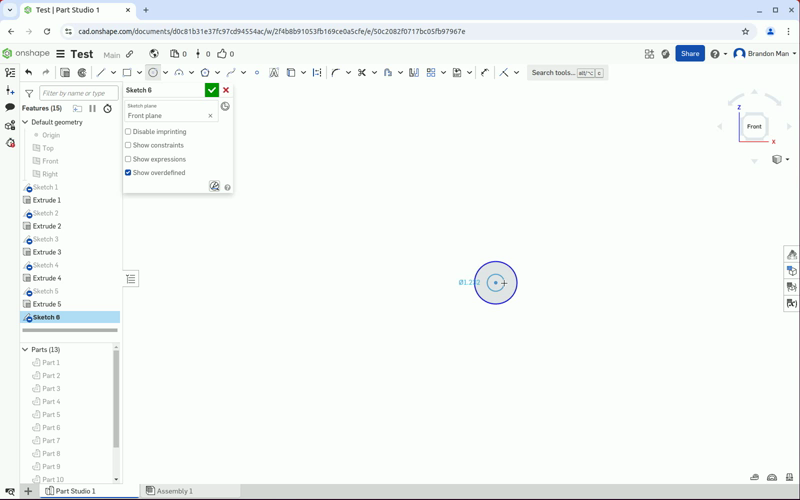
scroll(6)
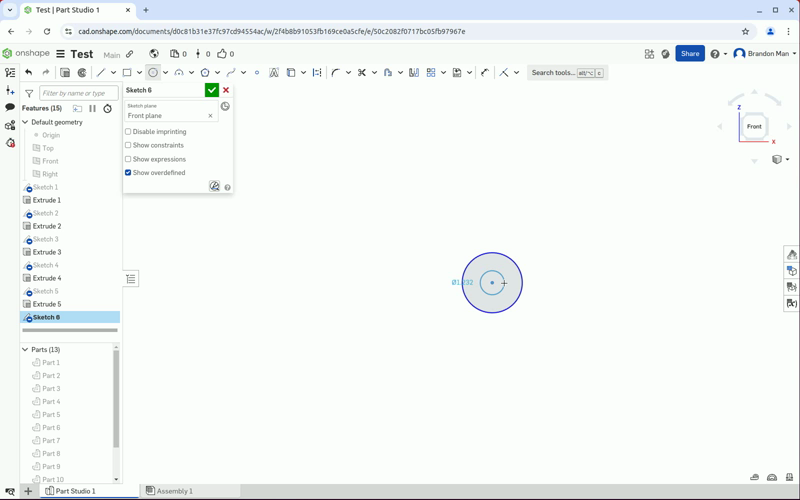
scroll(6)
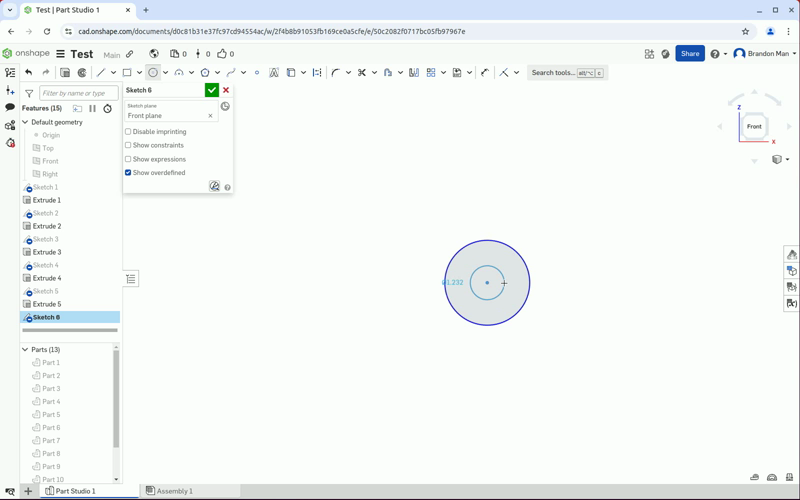
scroll(6)
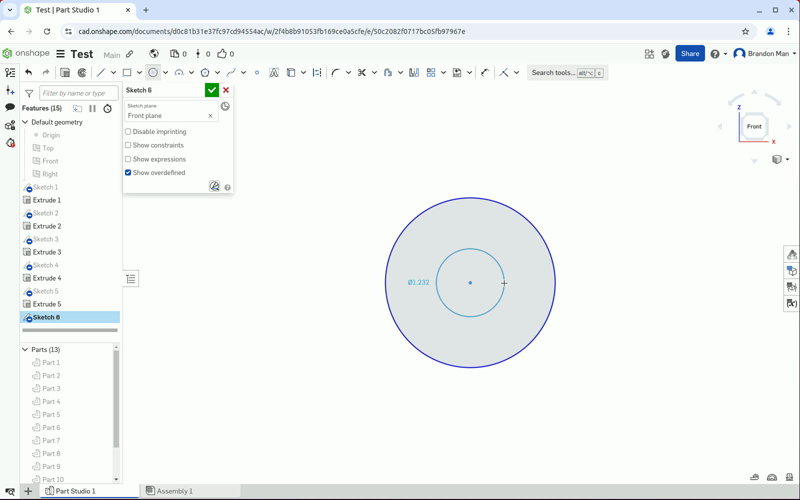
click(504, 282)
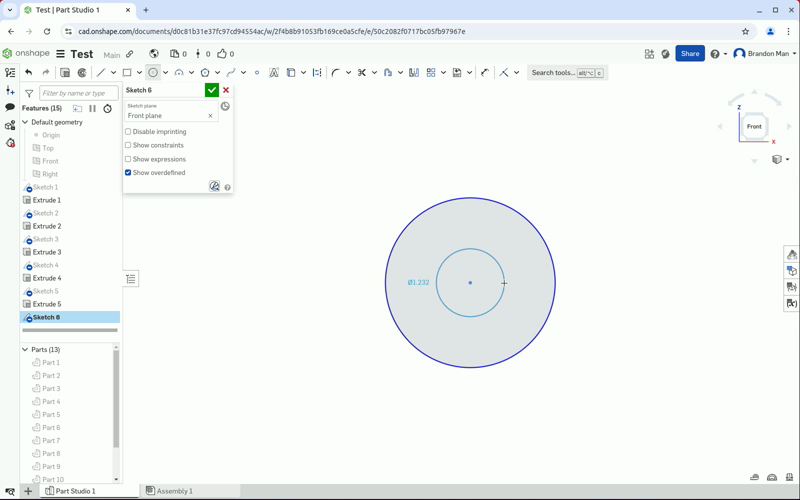
scroll(-6)
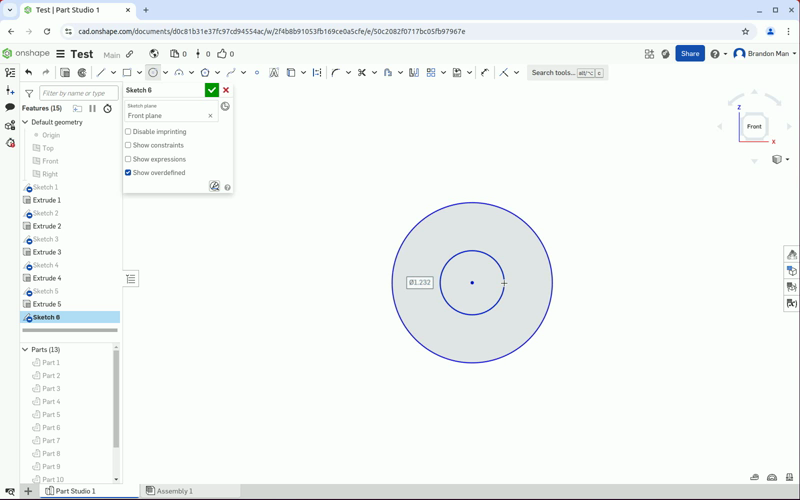
scroll(-6)
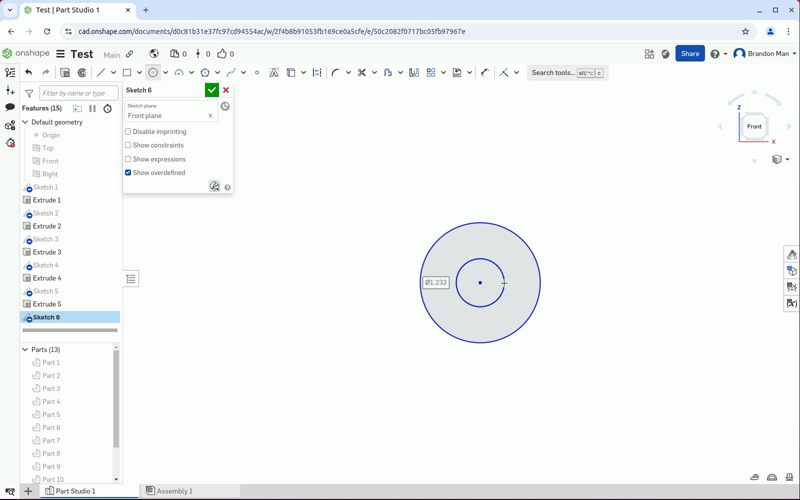
scroll(-6)
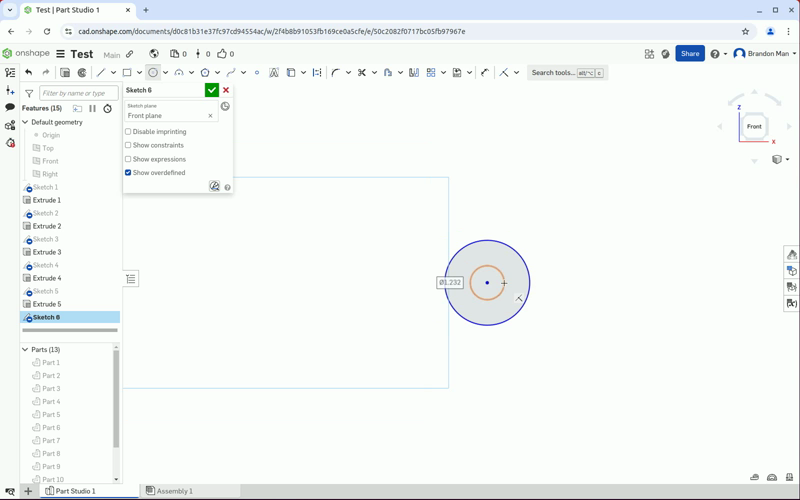
scroll(-6)
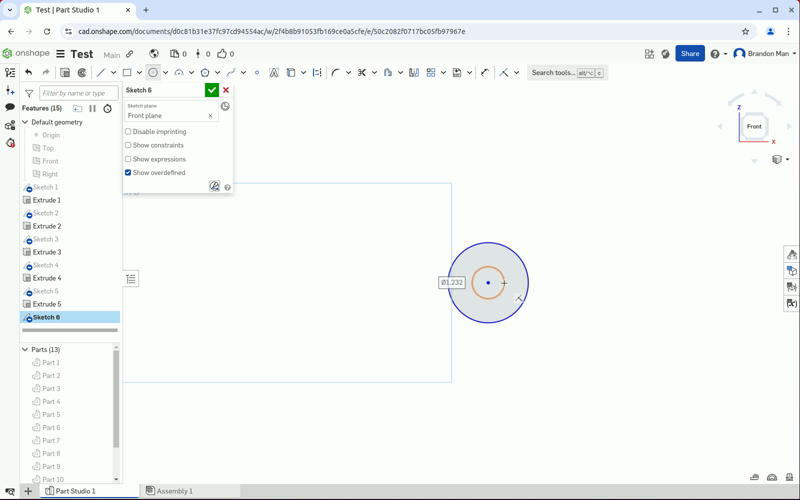
scroll(-6)
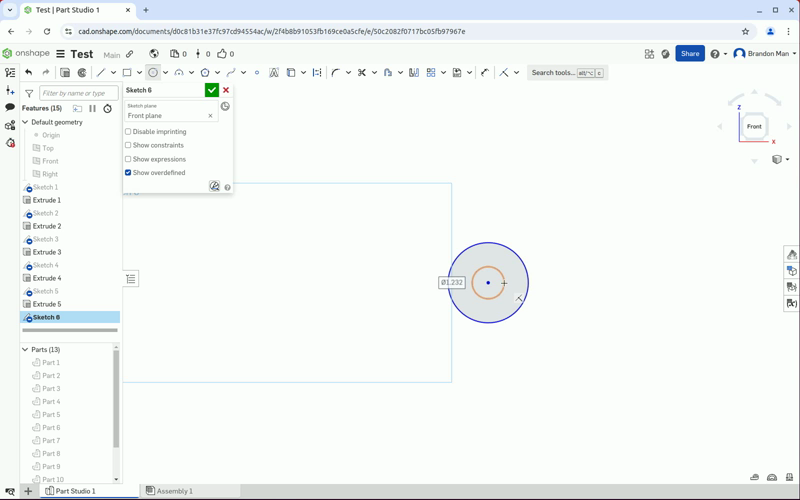
scroll(-6)
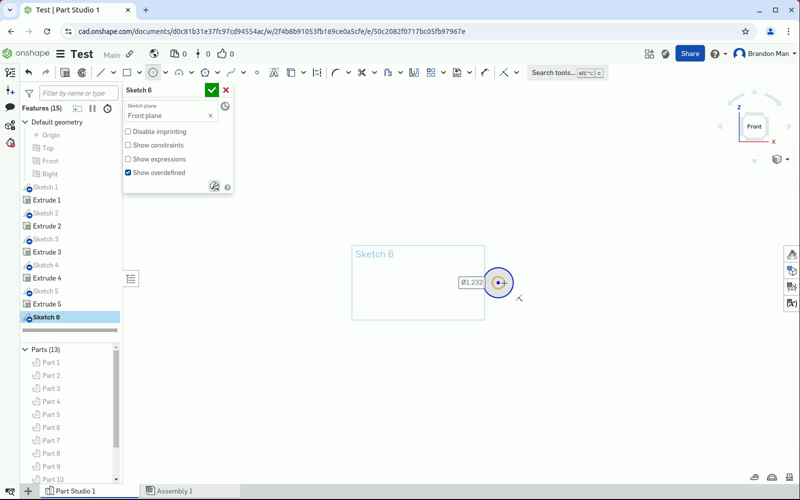
scroll(-6)
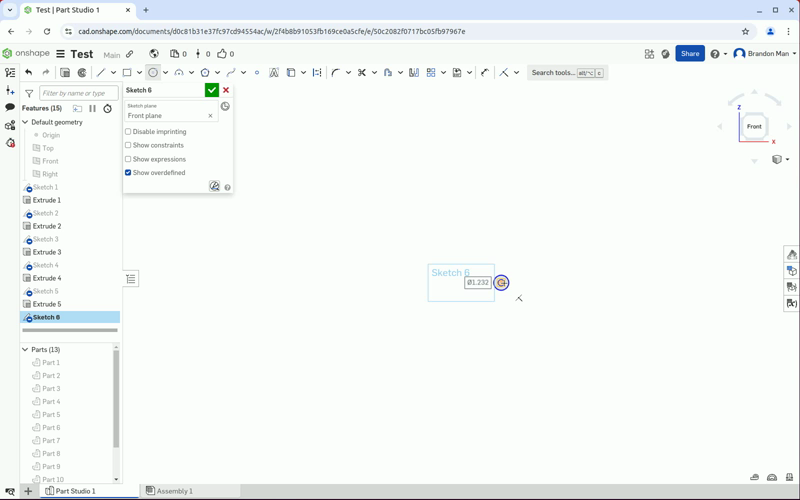
key(esc)
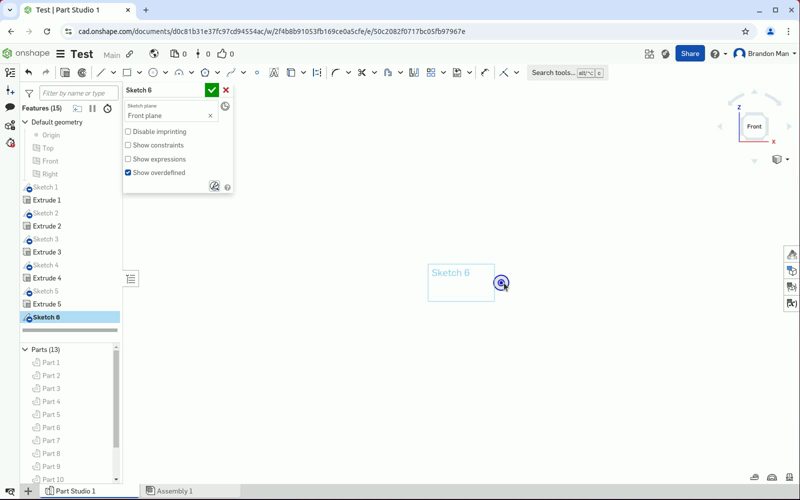
mouse_move(495, 285)
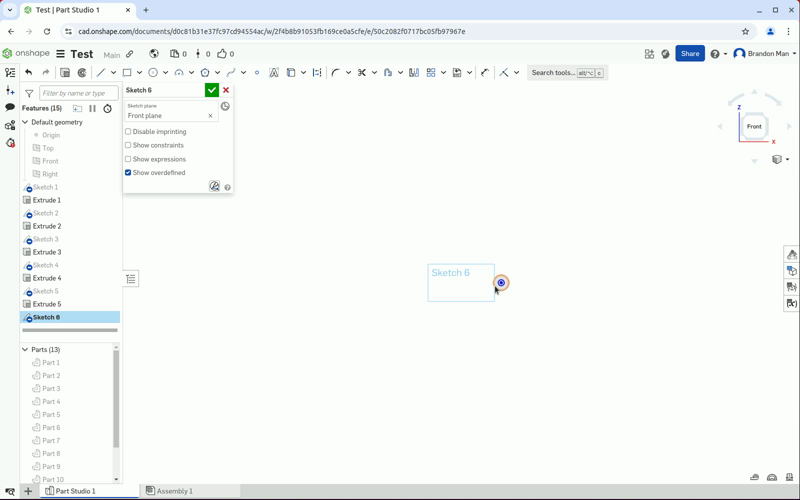
scroll(6)
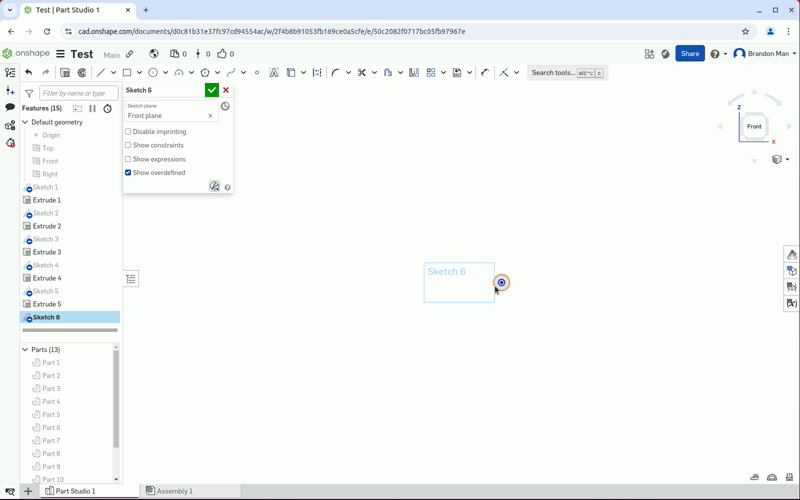
scroll(6)
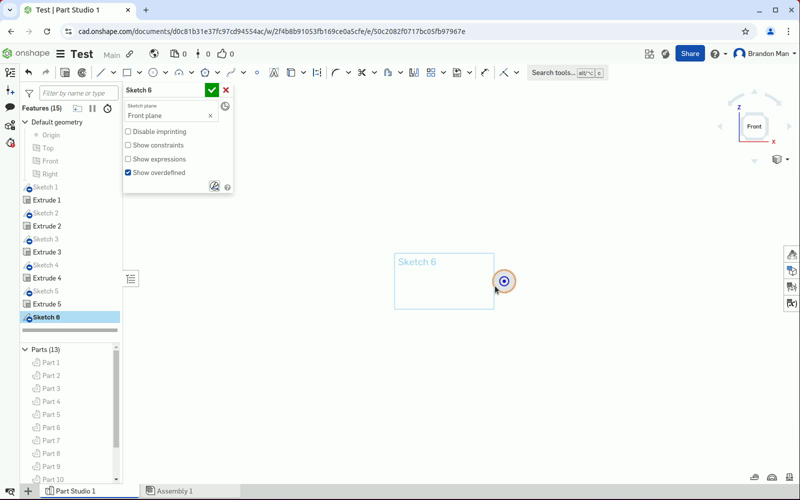
scroll(6)
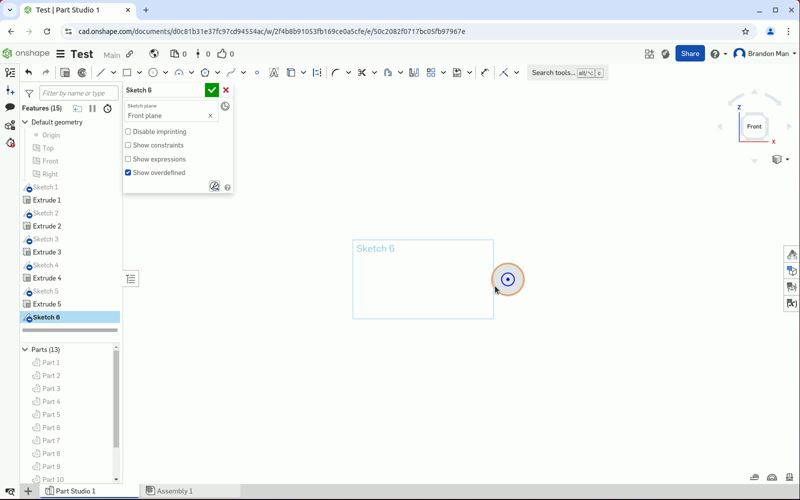
scroll(6)
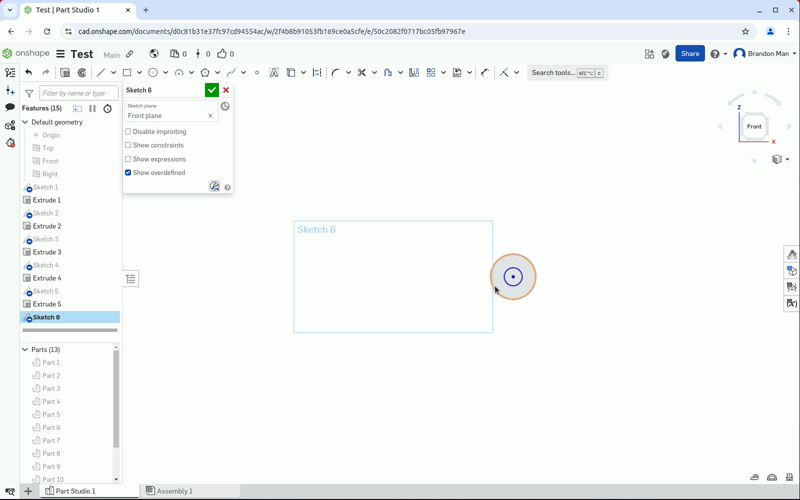
scroll(6)
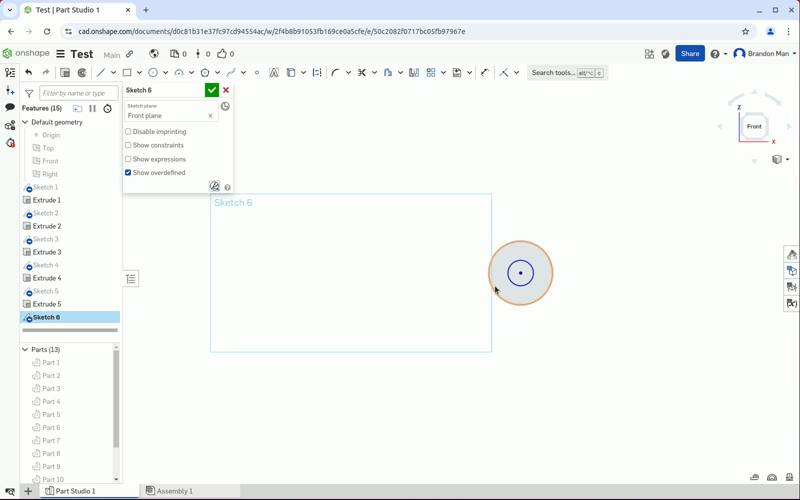
scroll(6)
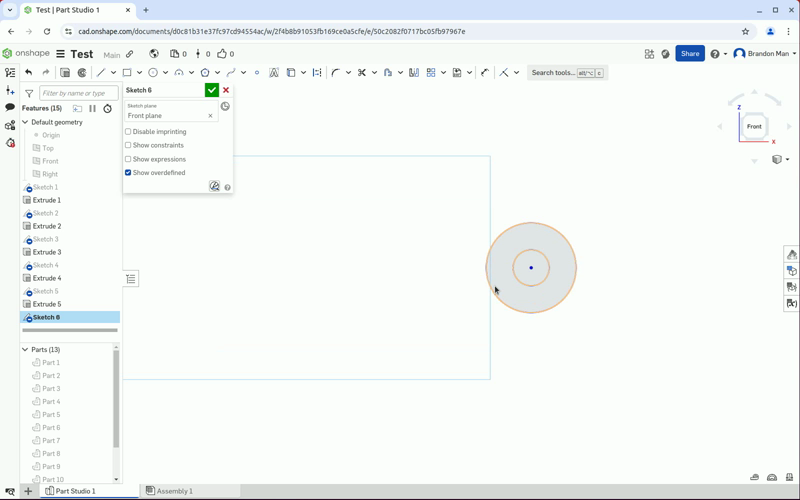
scroll(6)
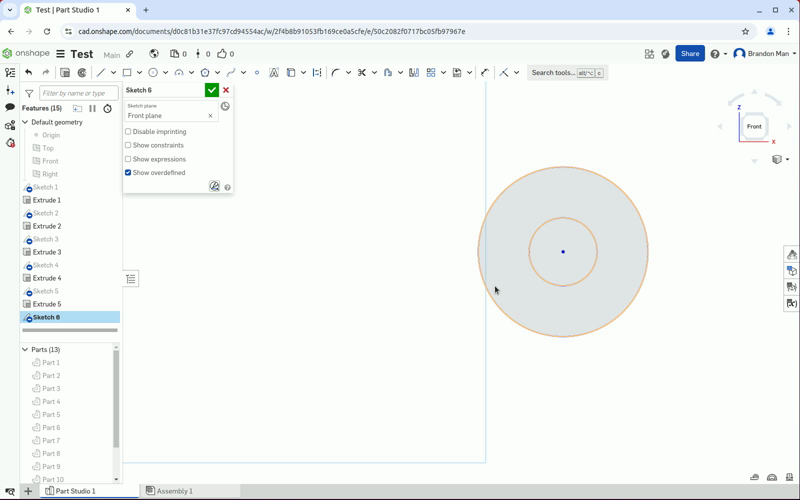
click(495, 285)
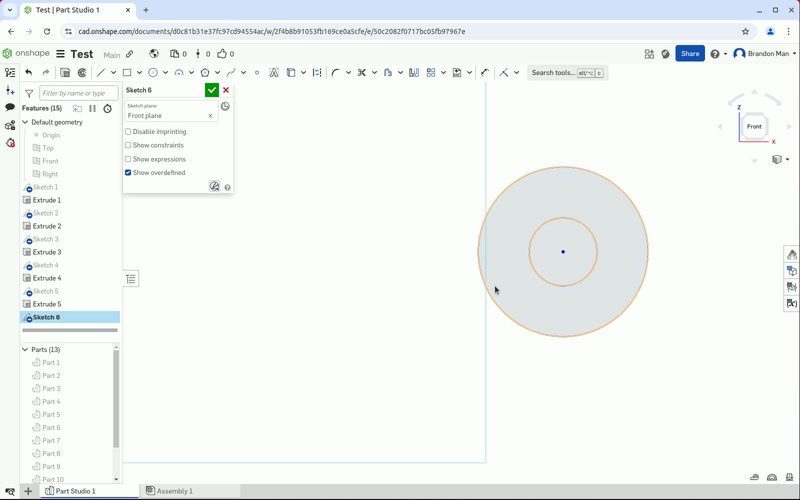
scroll(-6)
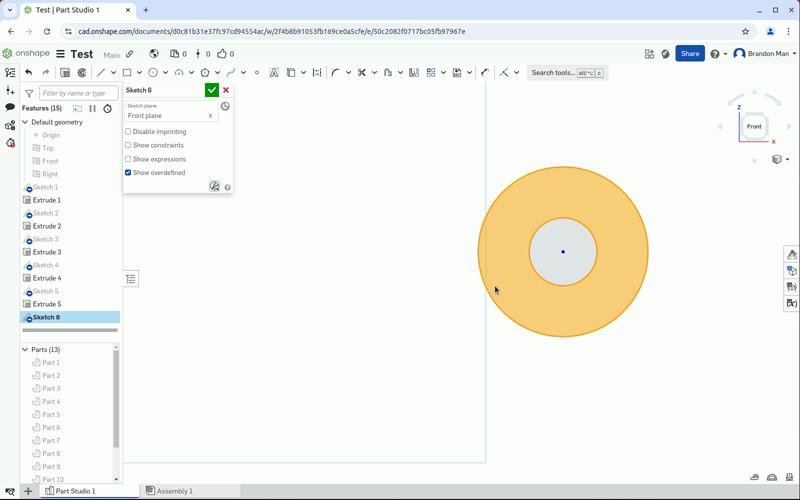
scroll(-6)
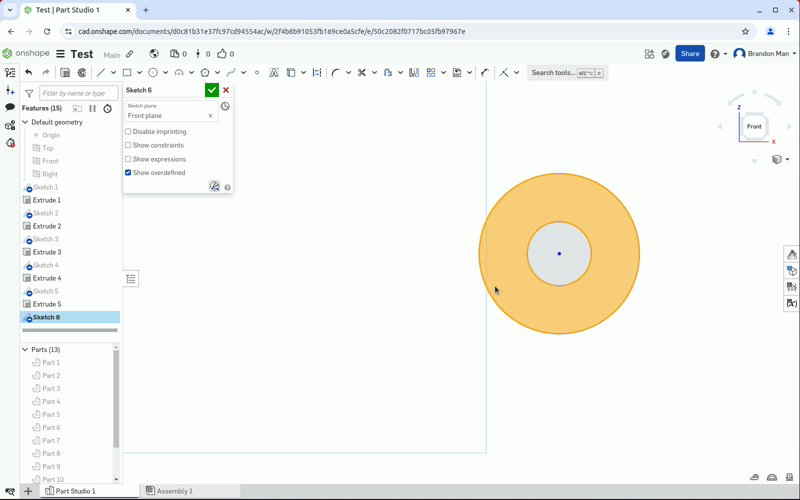
scroll(-6)
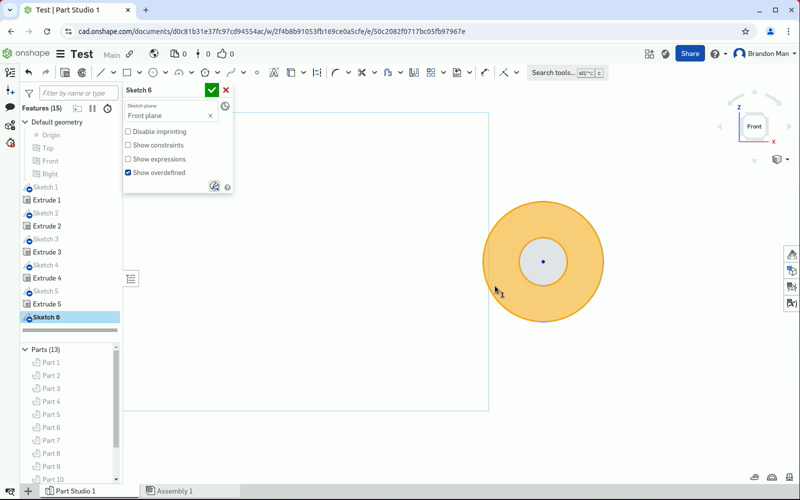
scroll(-6)
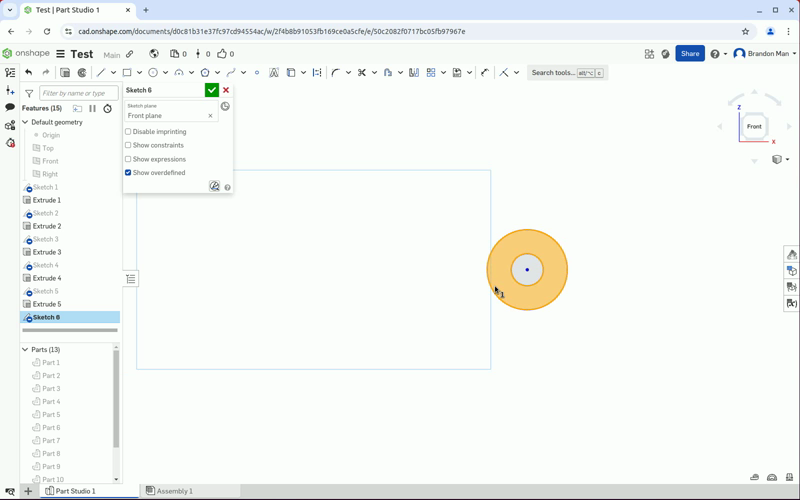
scroll(-6)
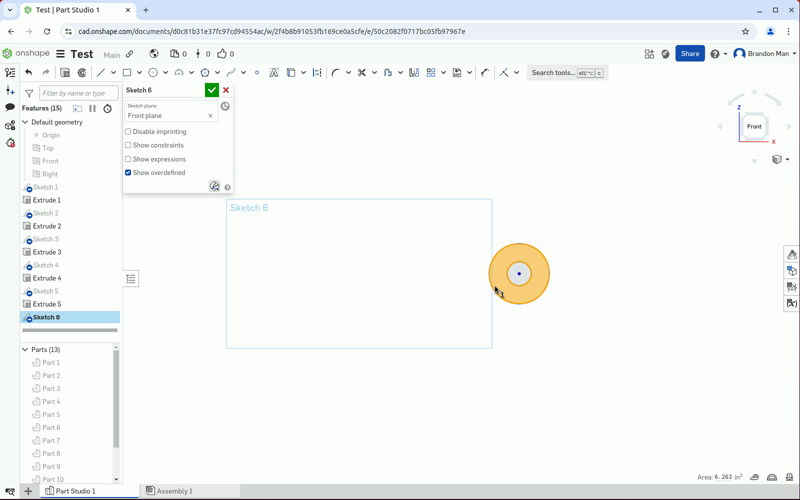
scroll(-6)
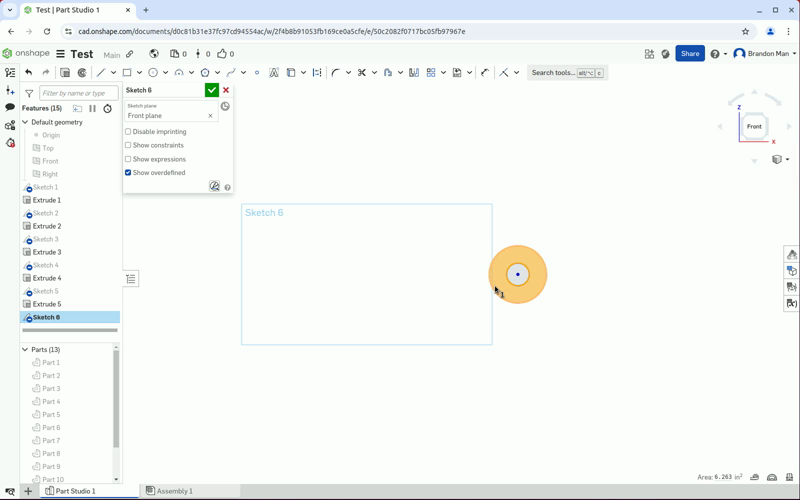
scroll(-6)
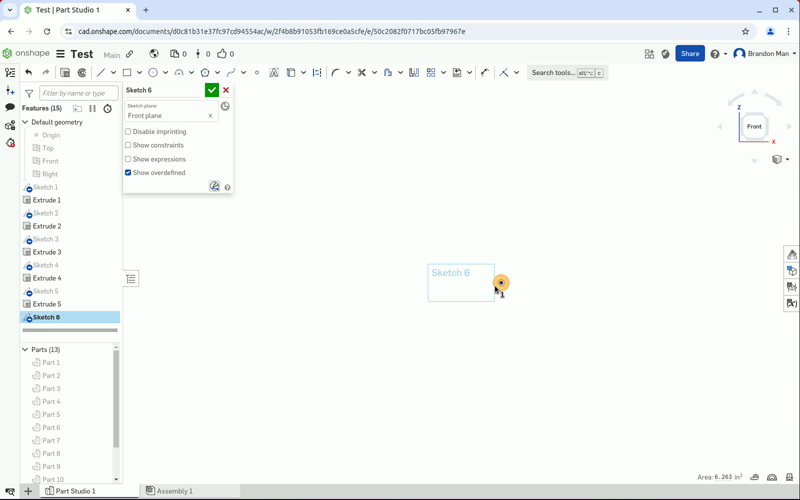
mouse_move(69, 352)
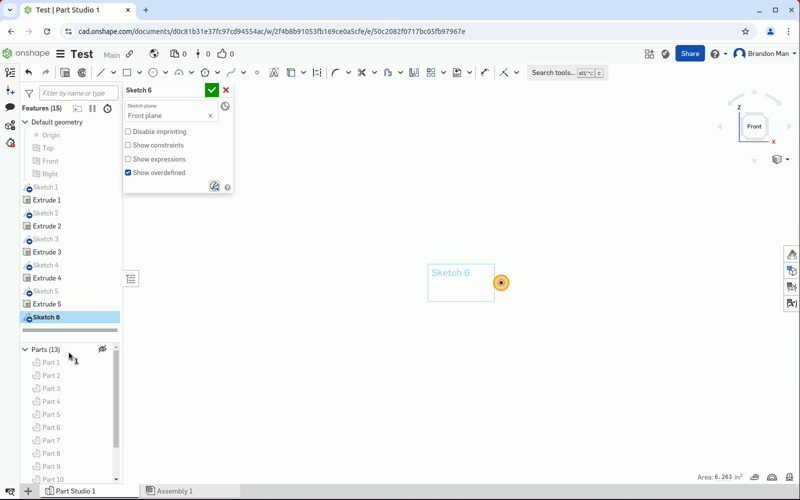
key(shift+y)
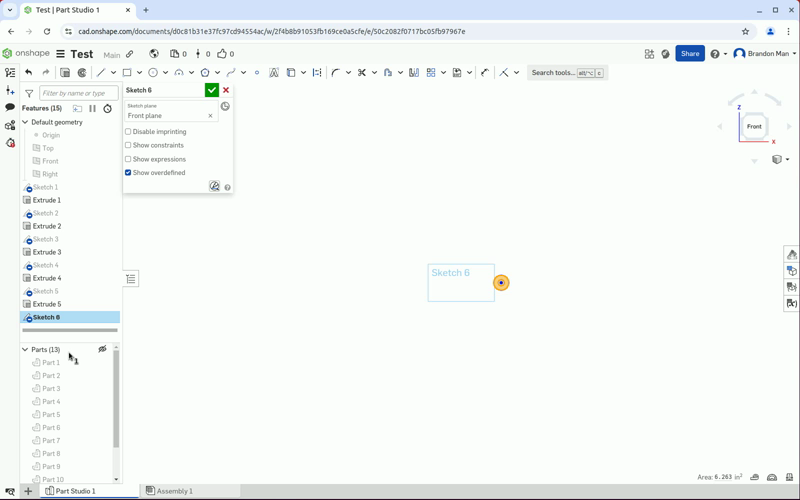
key(shift+e)
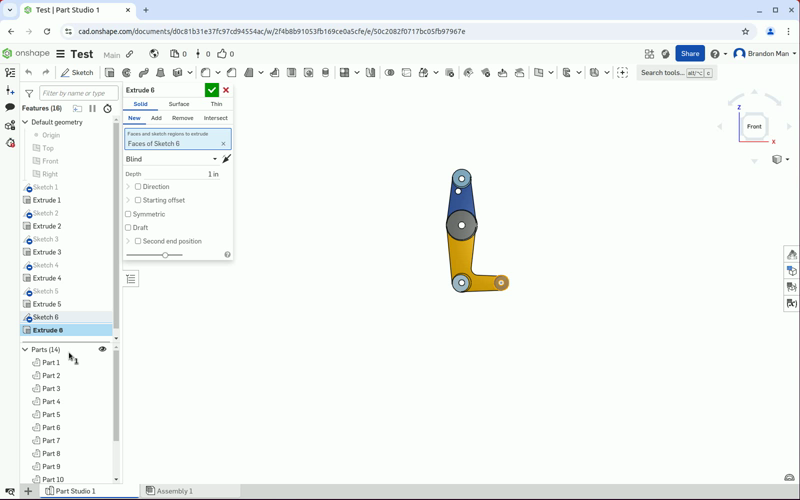
mouse_move(143, 106)
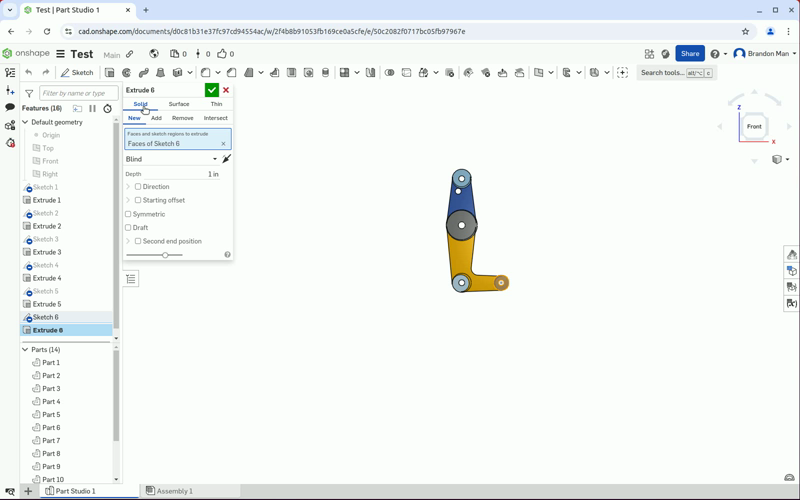
click(143, 106)
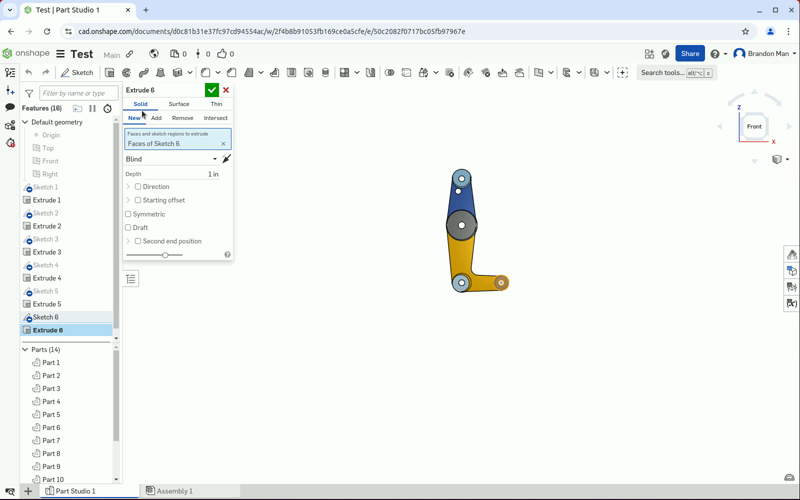
mouse_move(137, 120)
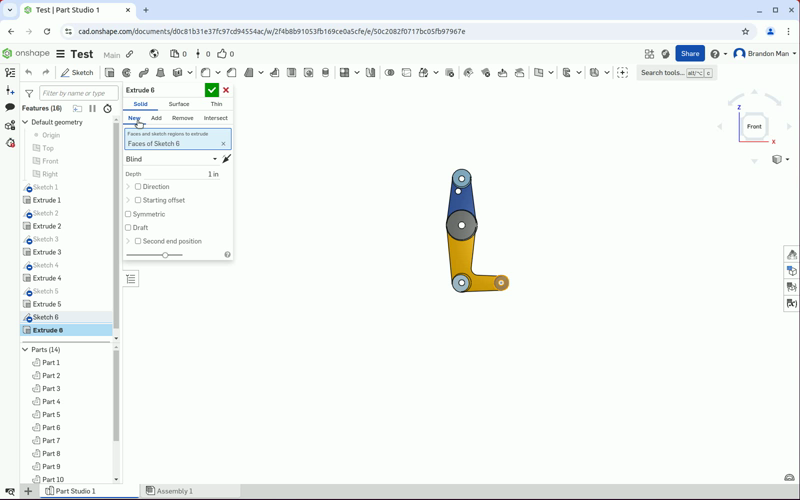
click(137, 120)
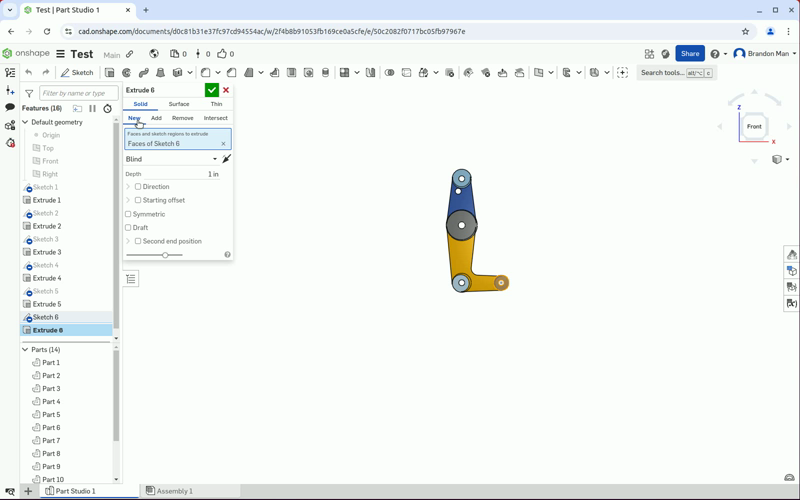
key(tab, 4)
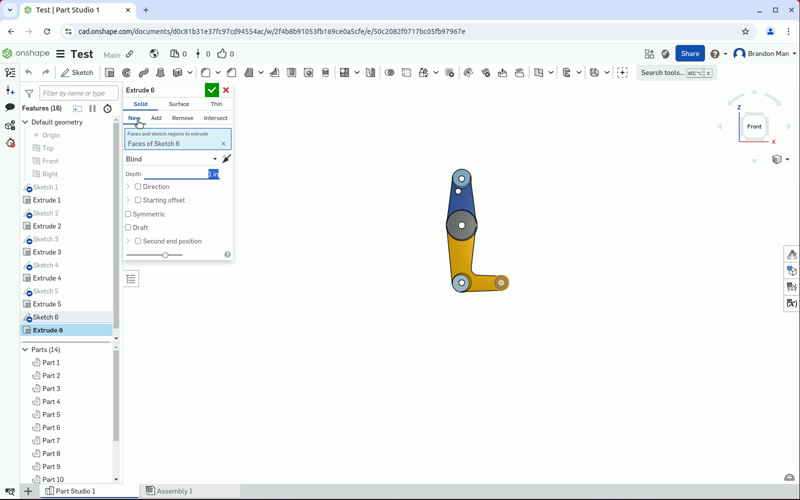
text(0.481)
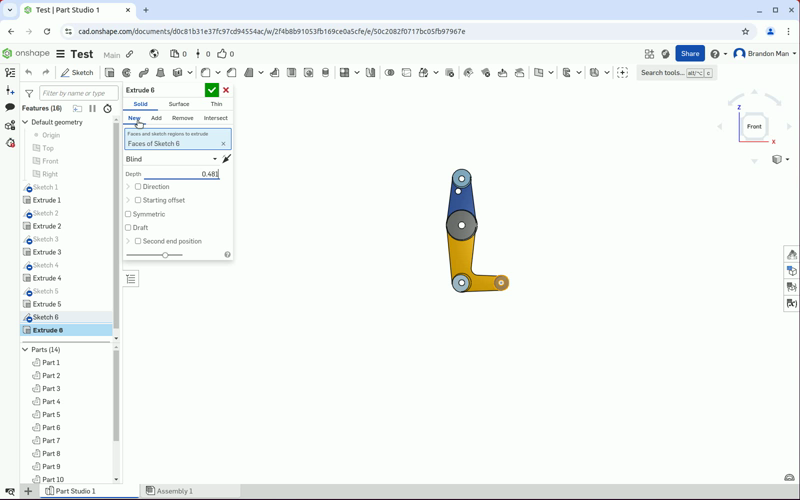
key(enter)
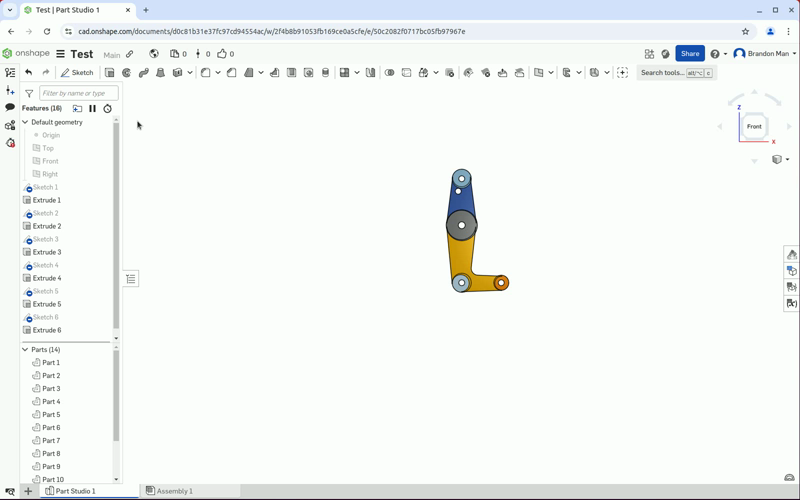
key(shift+h)
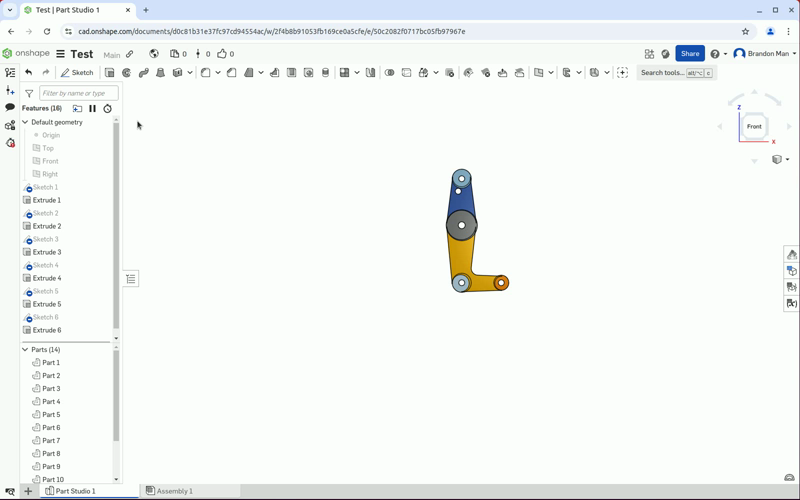
key(shift+h)
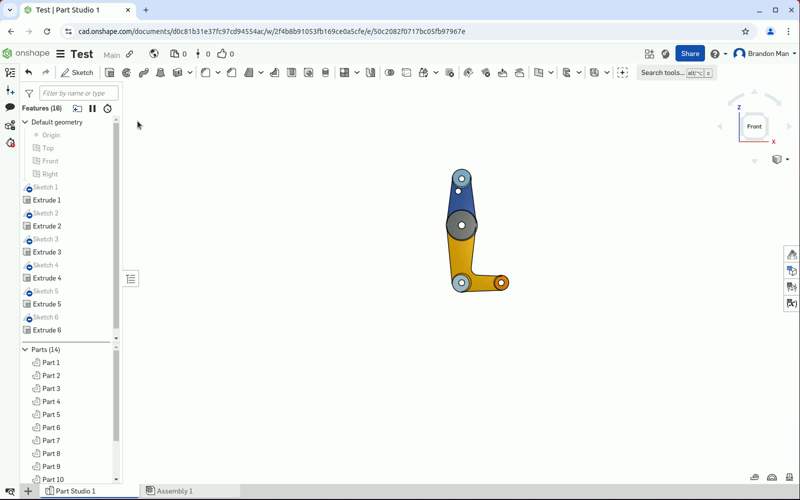
key(shift+7)
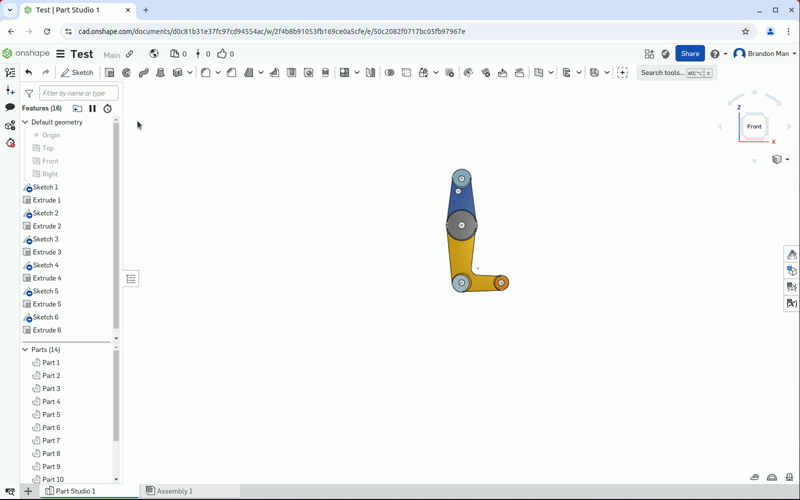
key(left, 2)
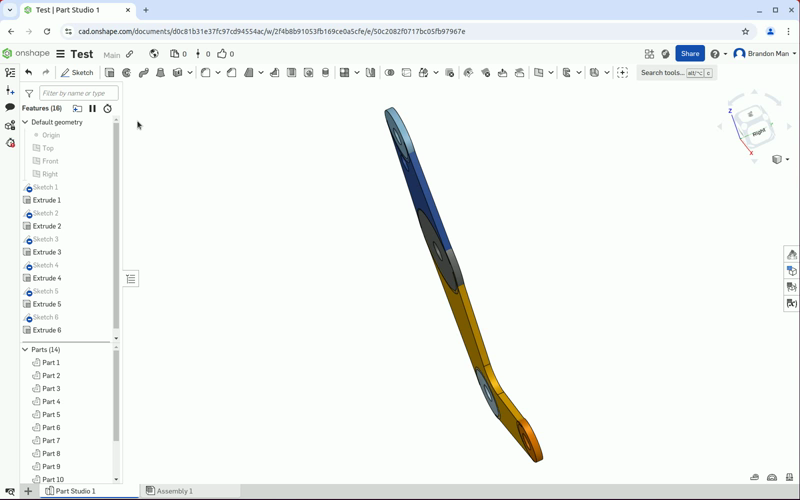
key(down, 2)
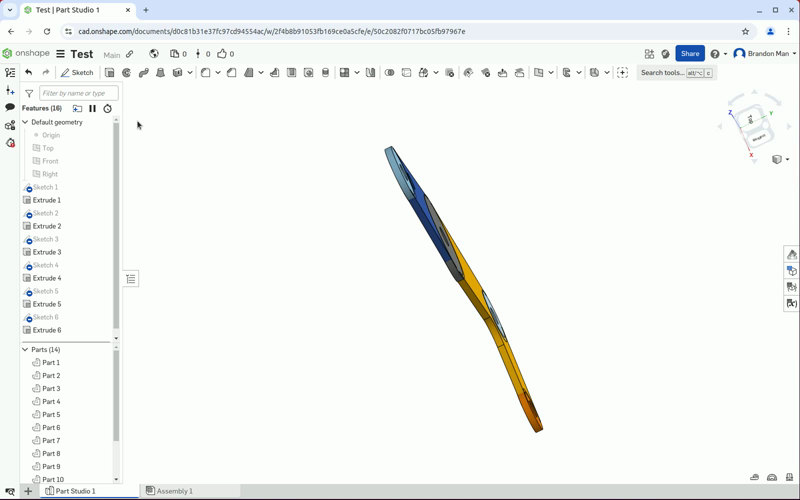
key(up, 2)
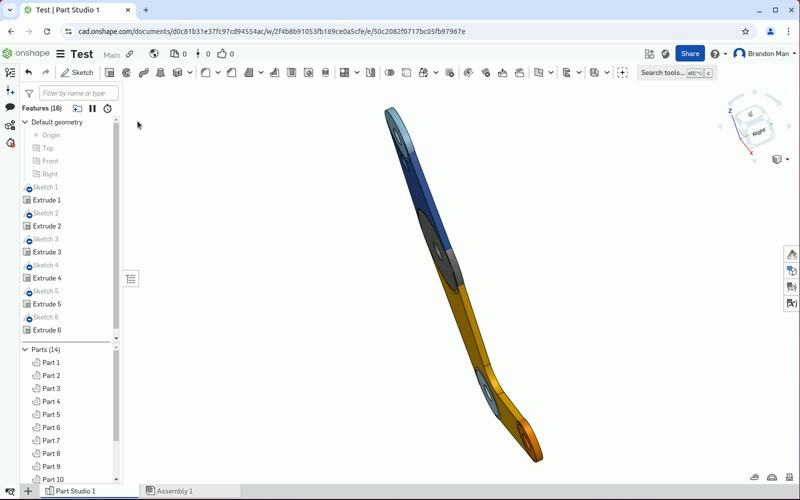
key(right, 2)
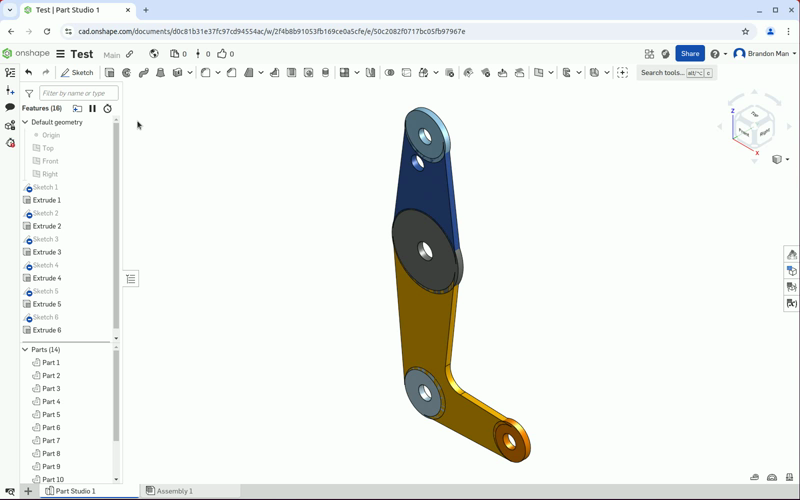
mouse_move(69, 189)
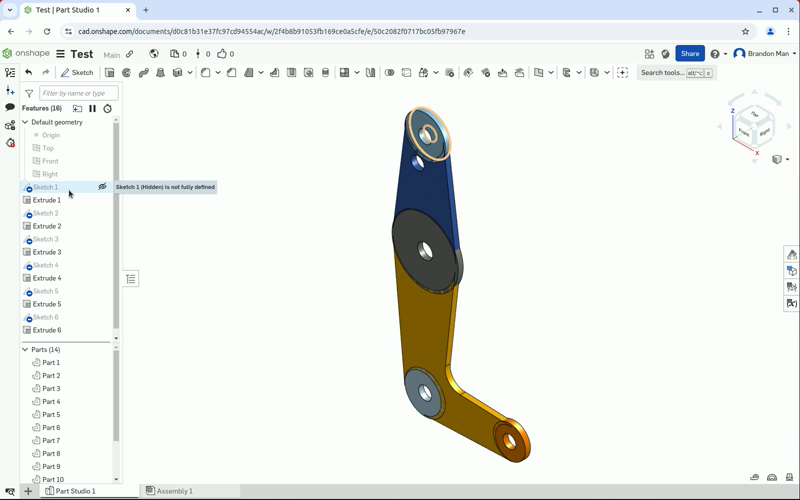
click(69, 189)